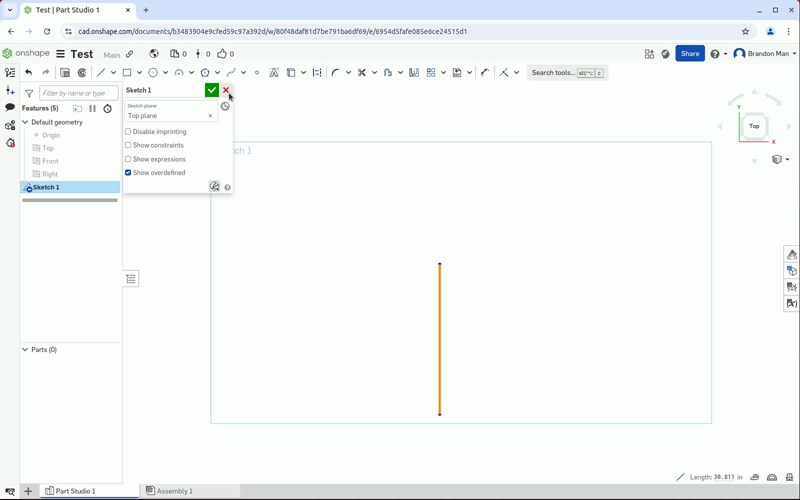
key(shift+h)
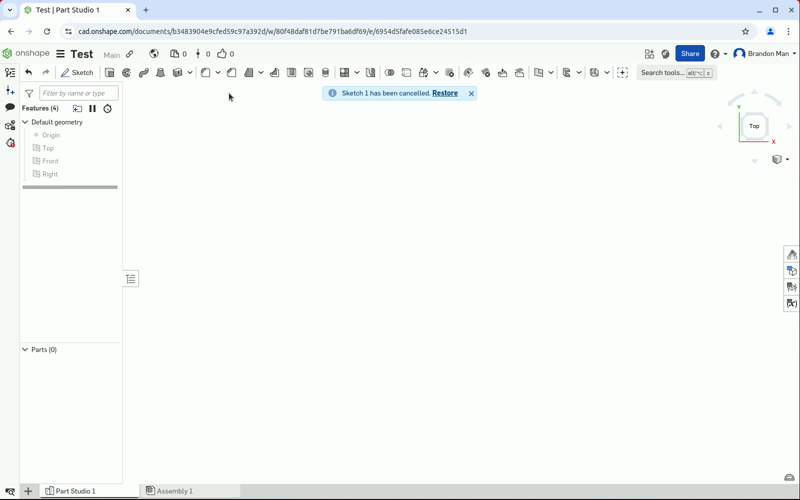
mouse_move(73, 352)
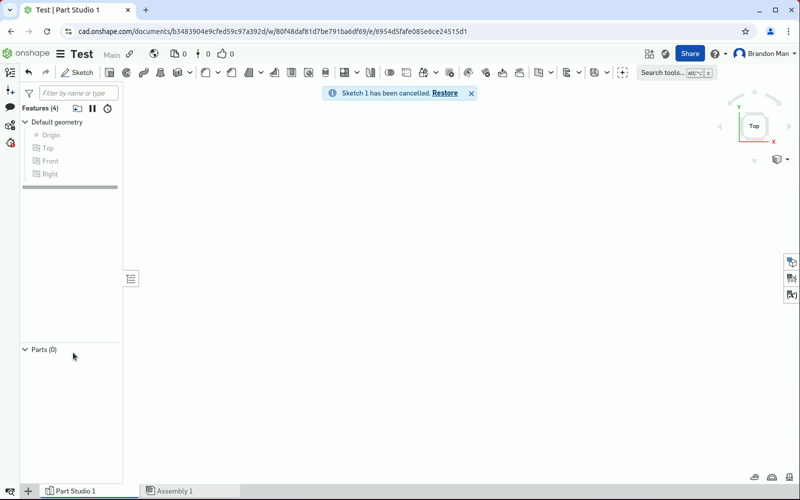
key(y)
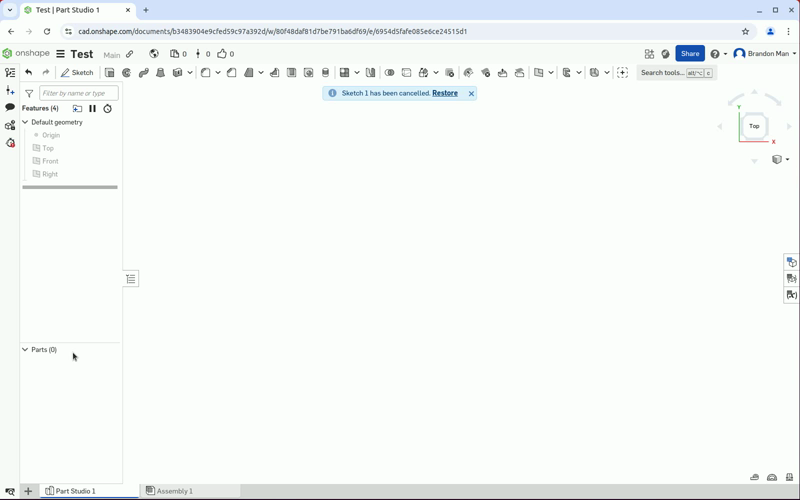
key(shift+p)
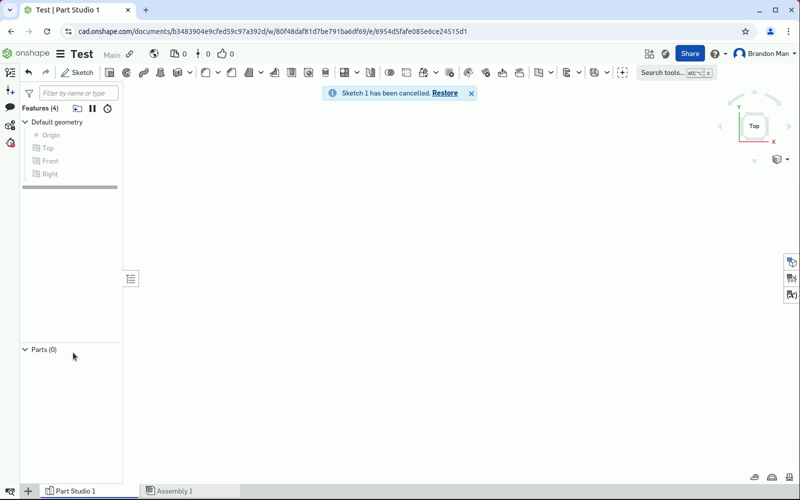
key(space)
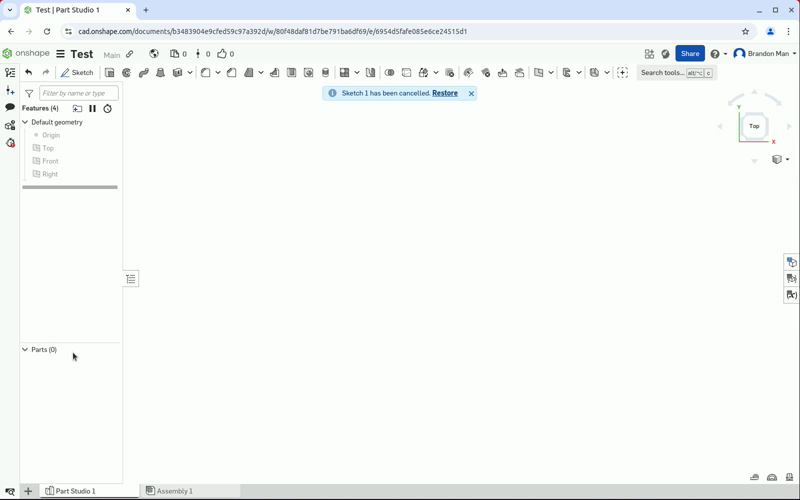
key_down(shift)
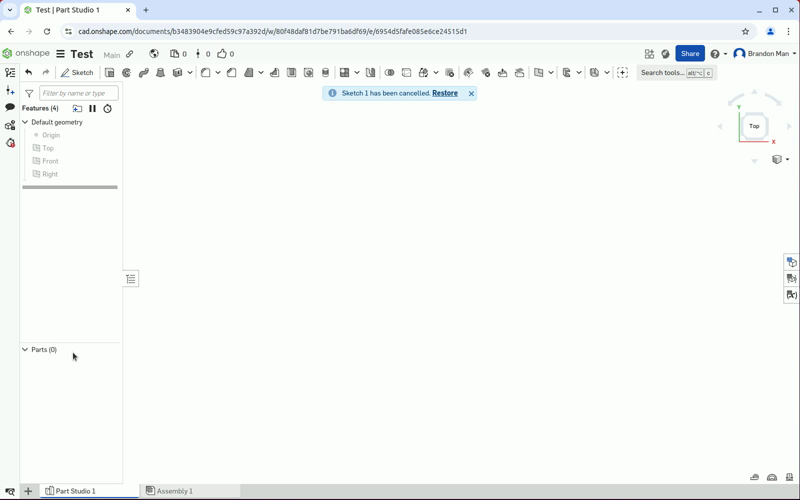
key(up)
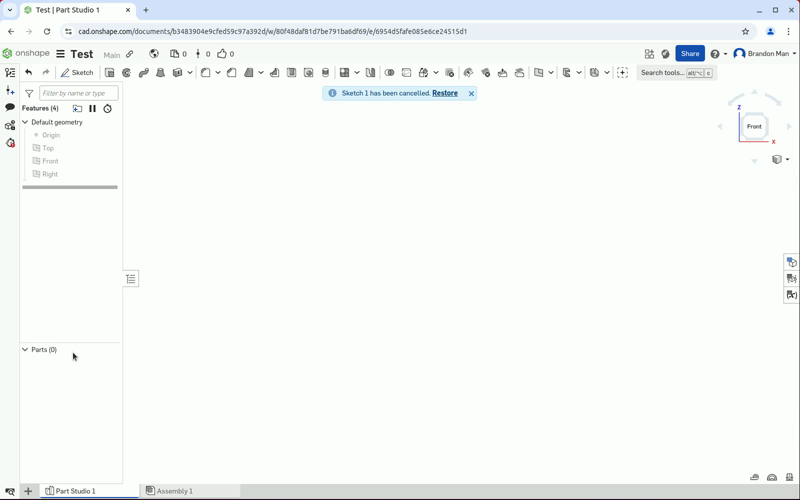
key_up(shift)
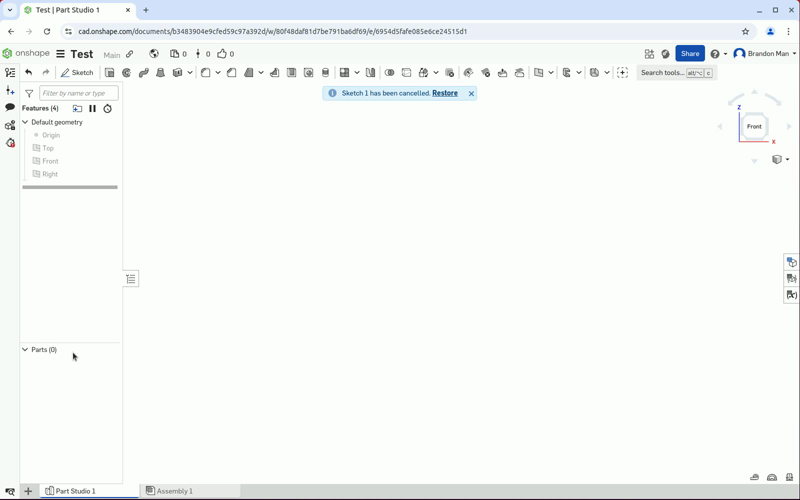
mouse_move(73, 352)
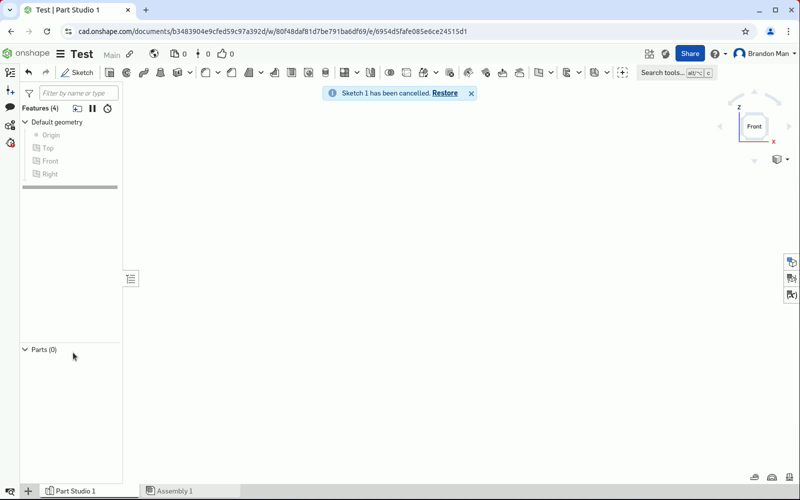
key(shift+y)
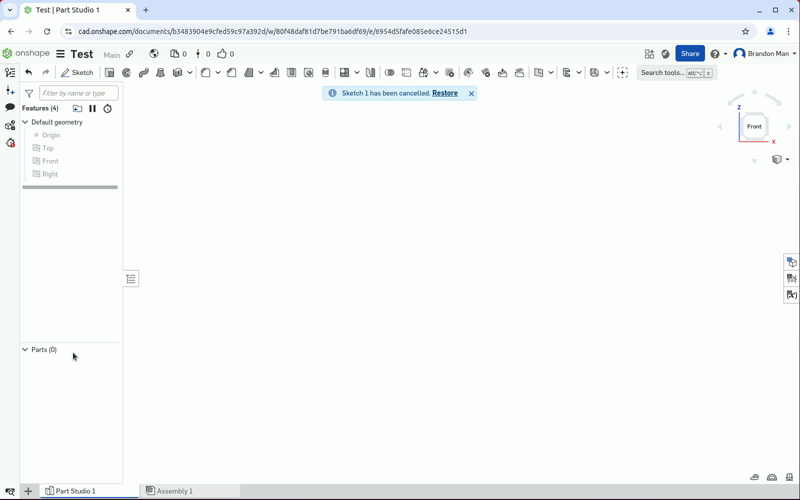
key(shift+s)
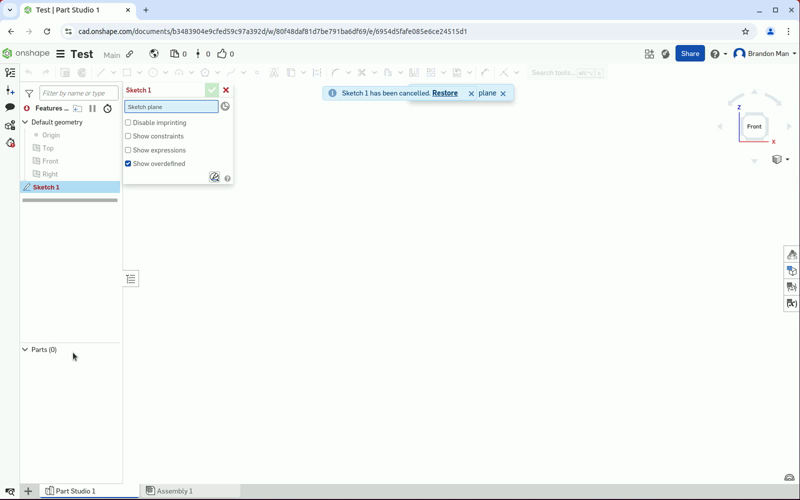
mouse_move(73, 163)
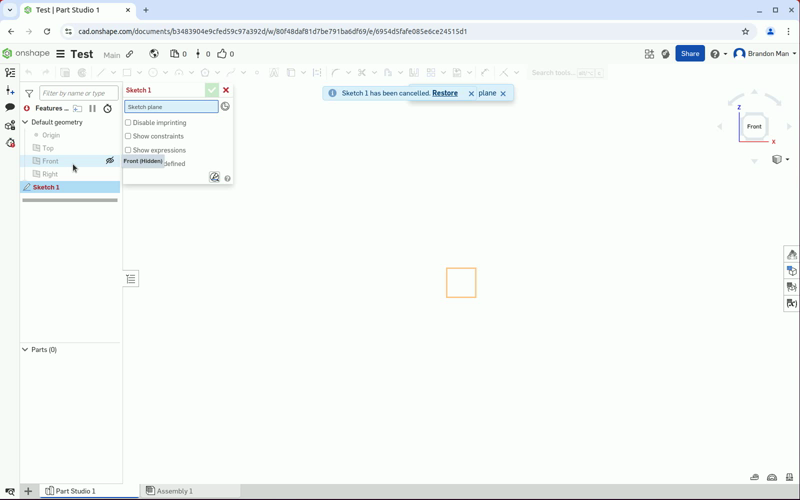
click(73, 163)
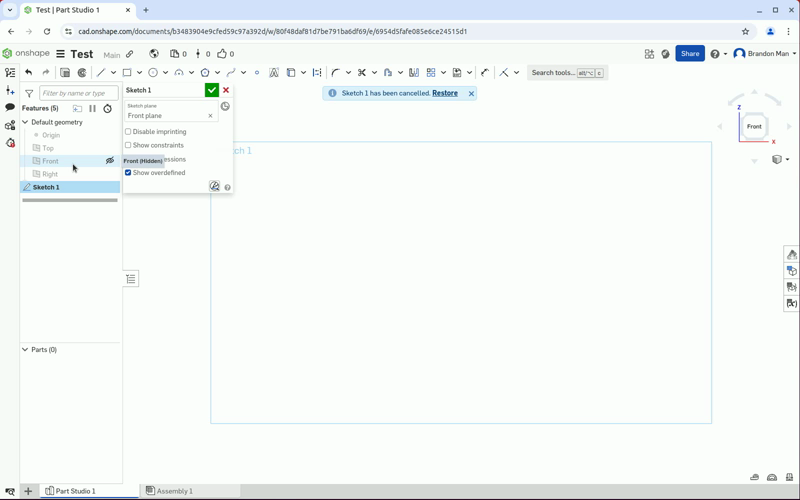
mouse_move(73, 352)
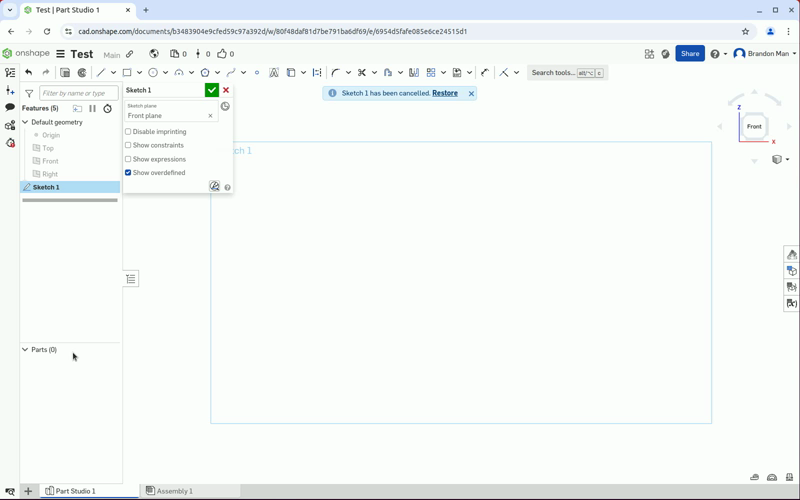
key(y)
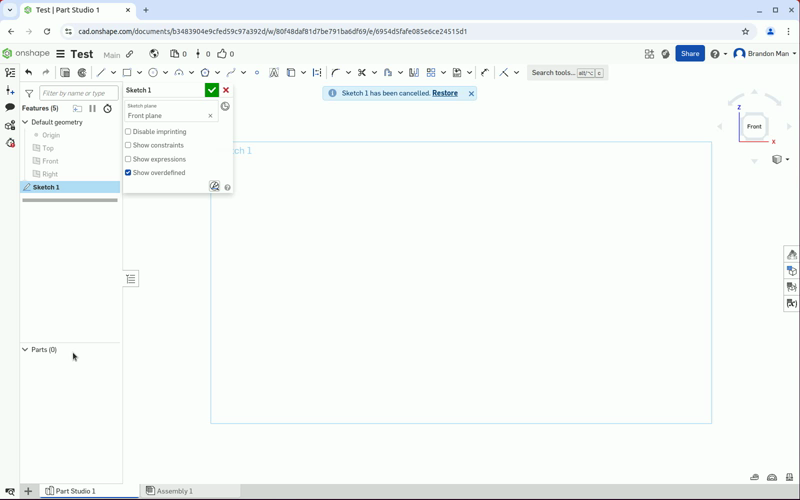
key(l)
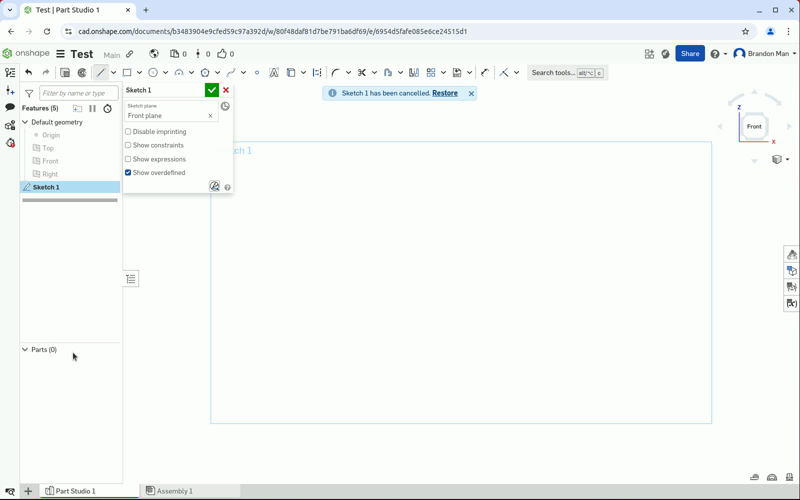
key_down(shift)
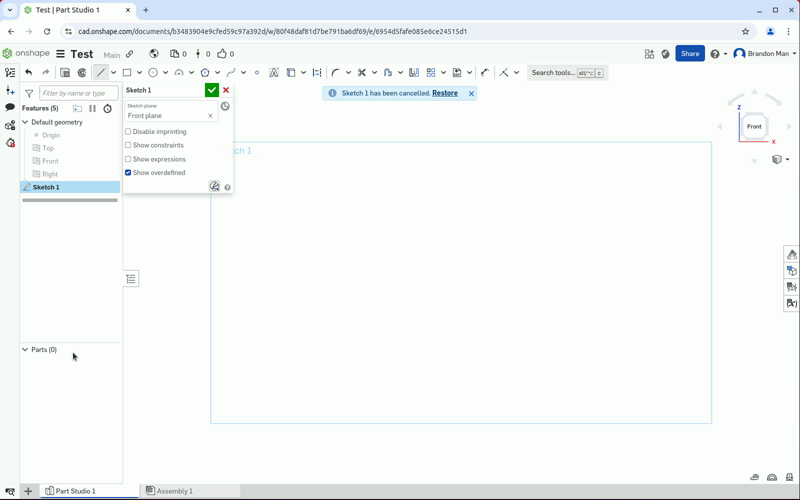
mouse_move(368, 315)
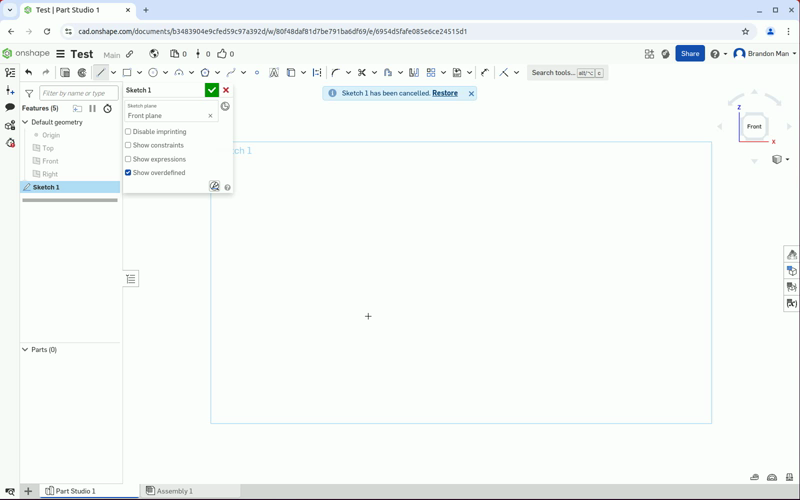
click(368, 315)
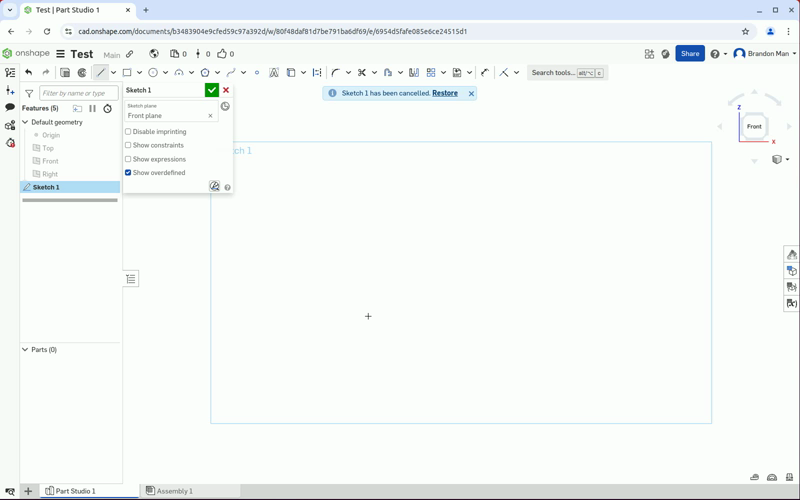
key_up(shift)
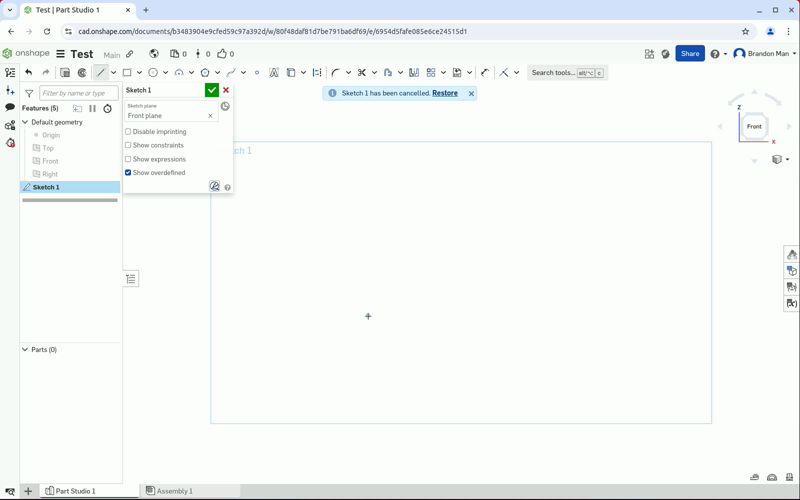
key_down(shift)
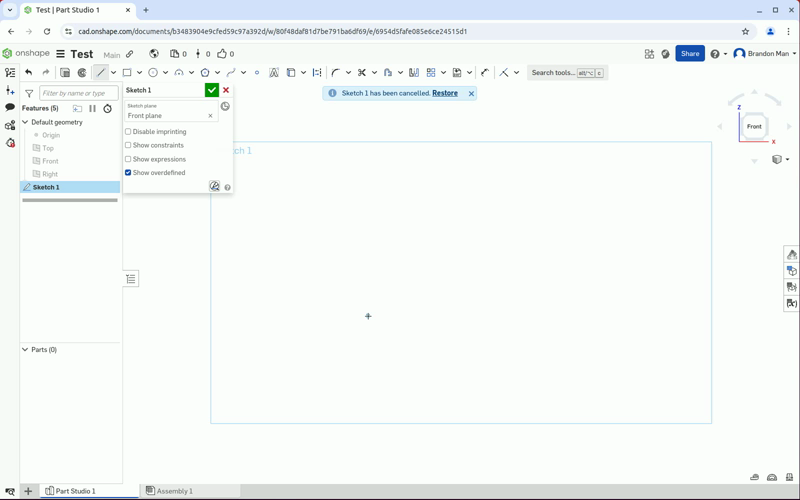
mouse_move(440, 315)
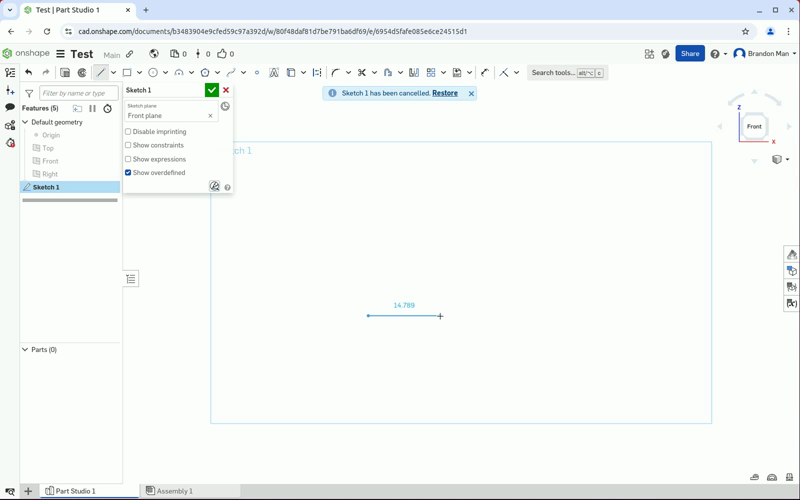
click(440, 315)
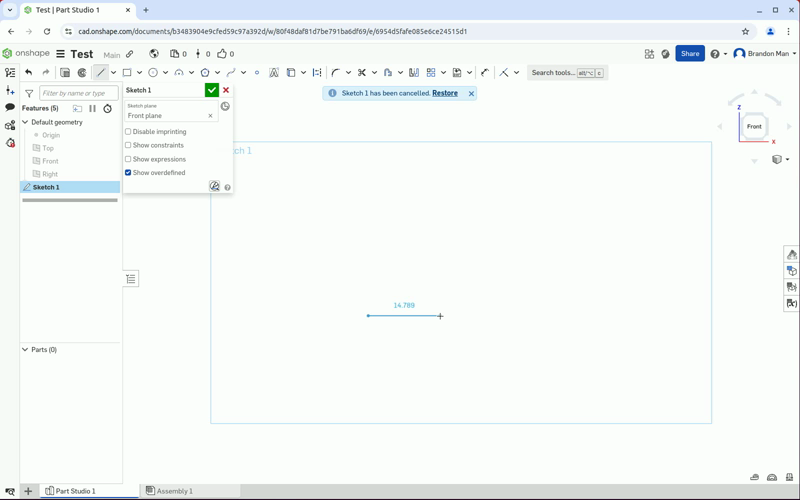
key_up(shift)
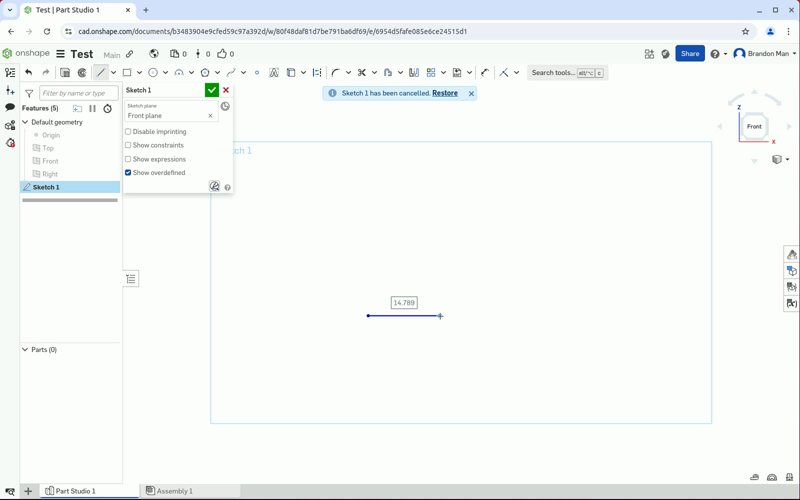
key_down(shift)
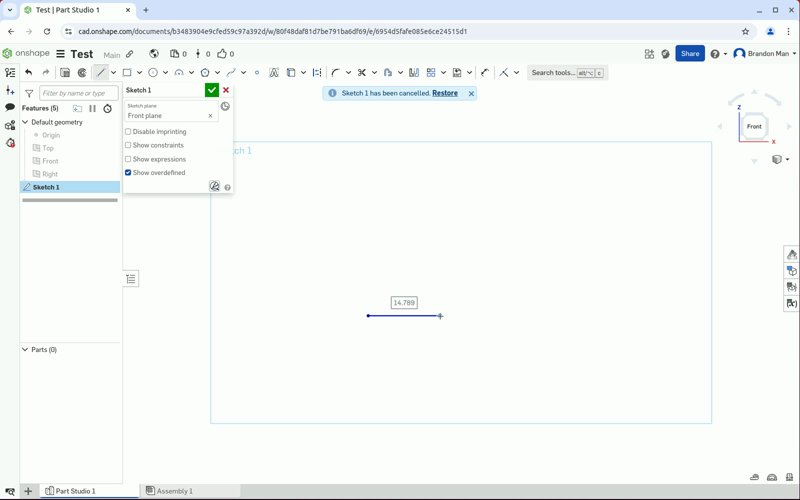
mouse_move(470, 315)
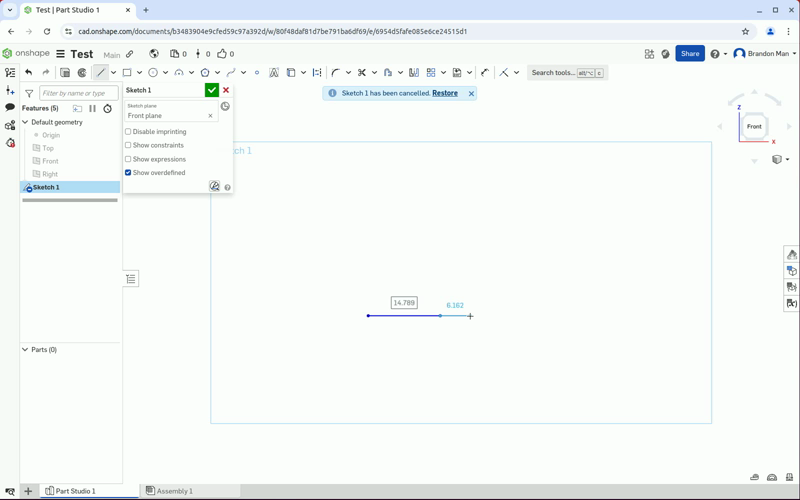
mouse_move(440, 255)
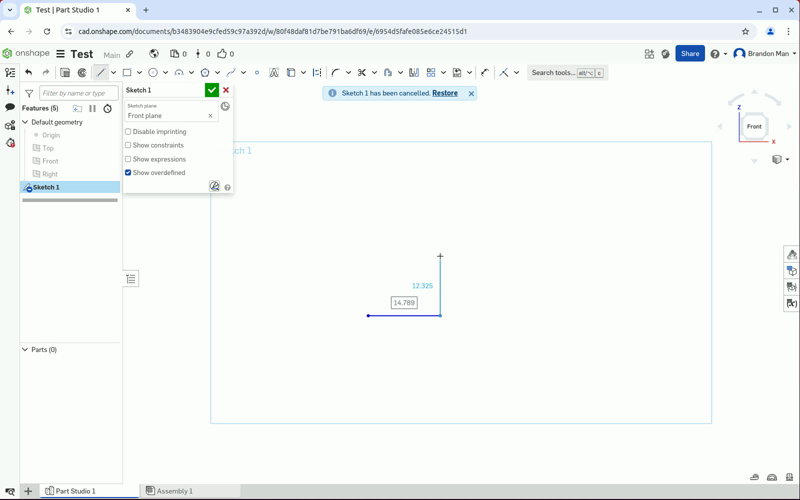
click(440, 255)
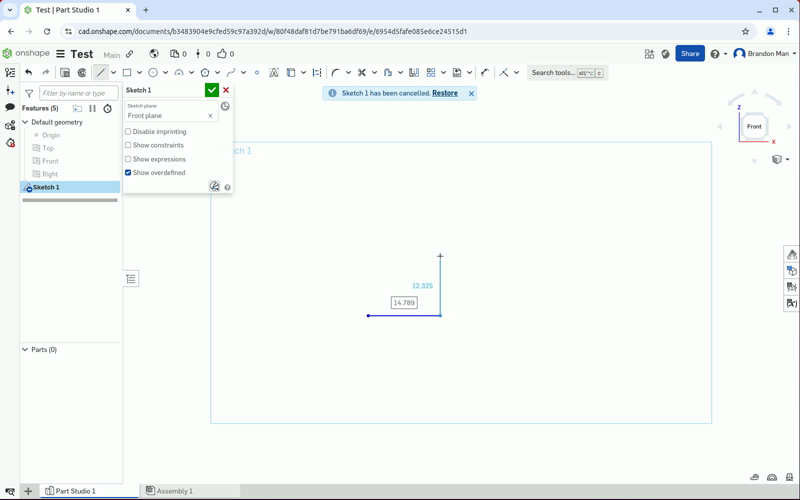
key_up(shift)
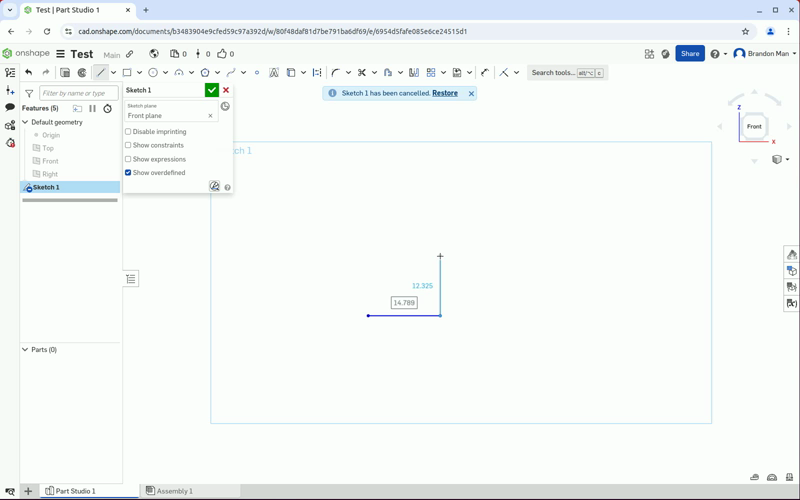
key_down(shift)
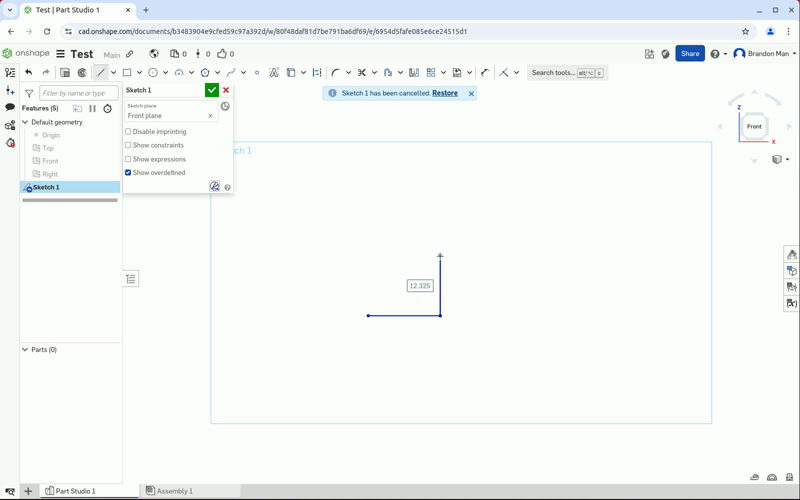
mouse_move(368, 255)
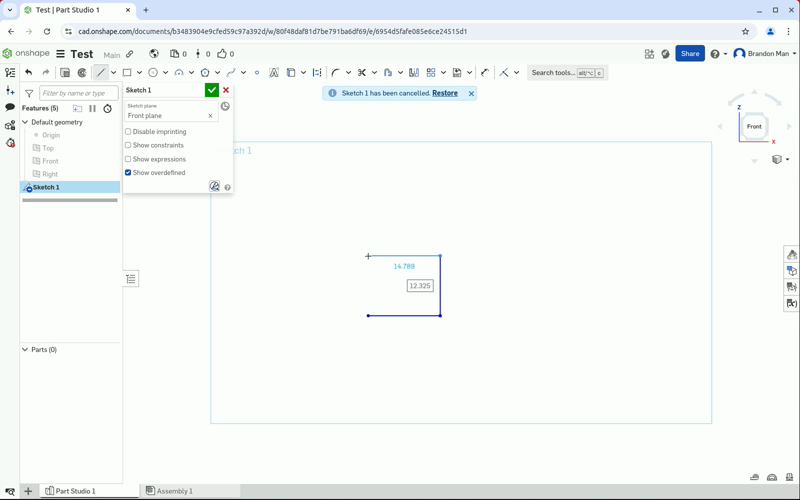
click(368, 255)
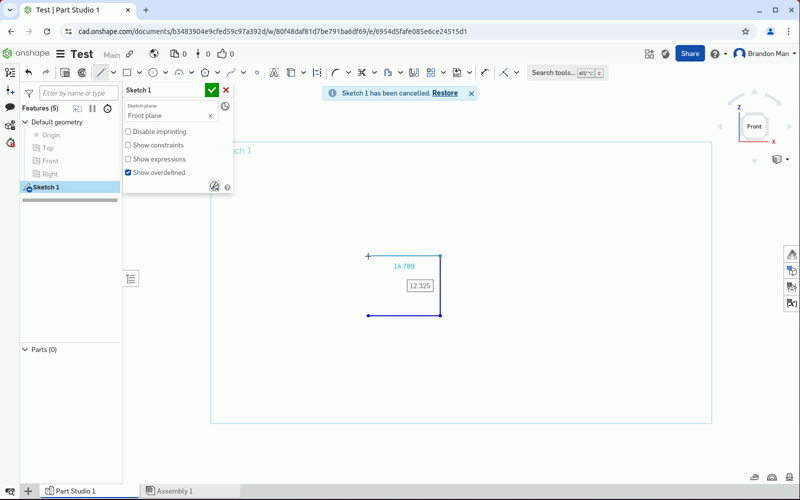
key_up(shift)
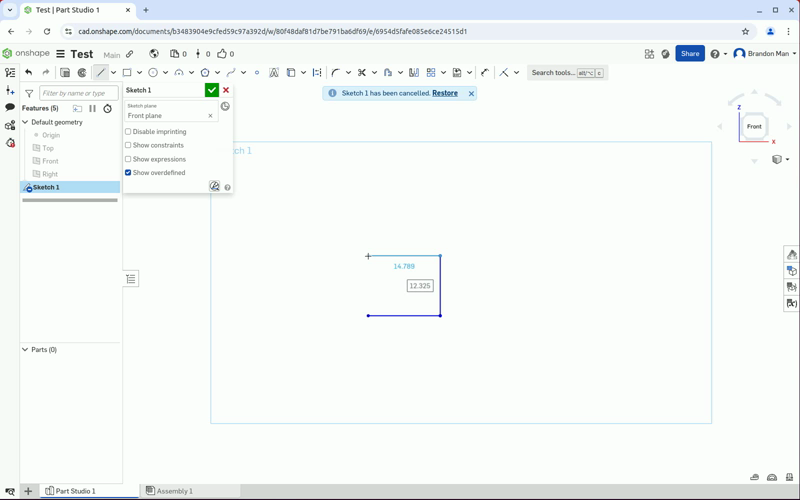
mouse_move(398, 255)
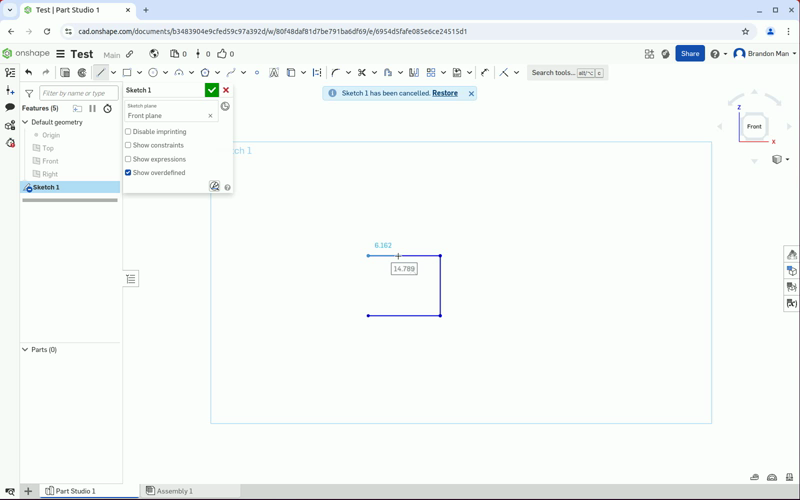
key_down(shift)
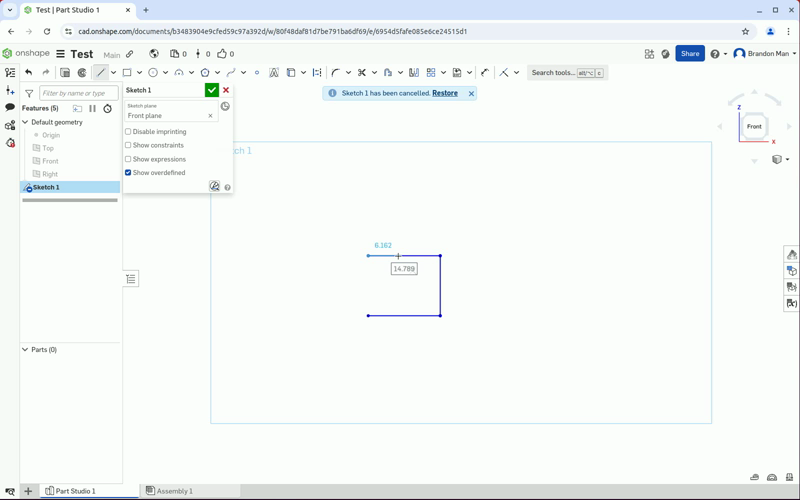
mouse_move(368, 315)
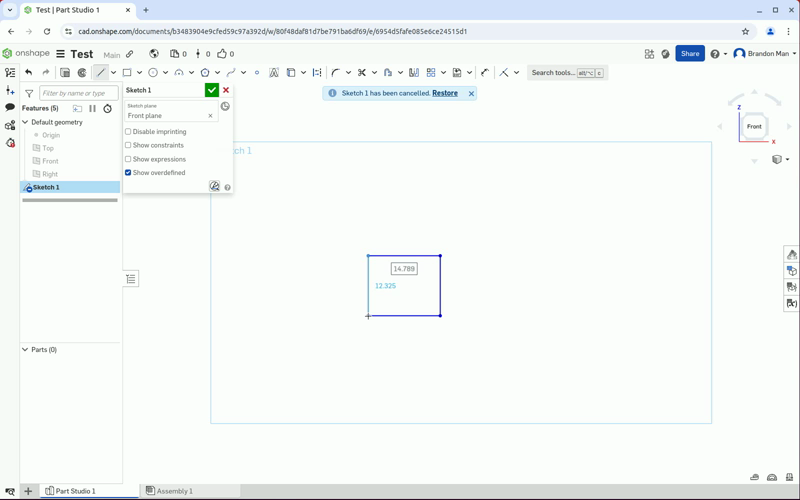
key_up(shift)
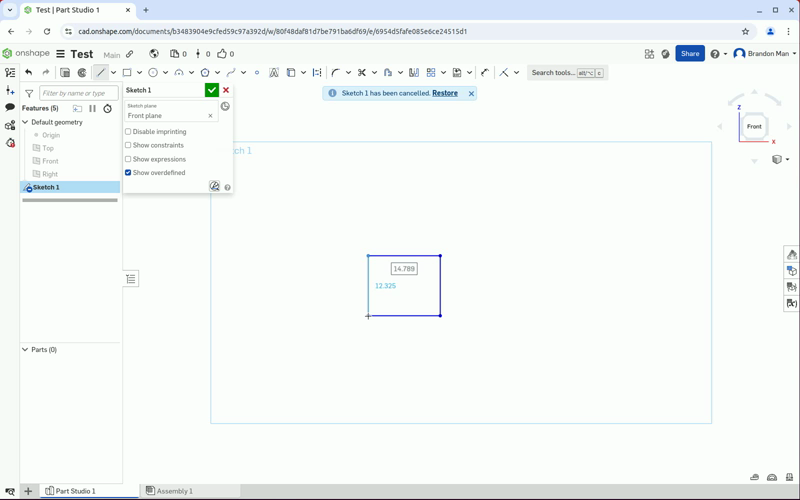
click(368, 315)
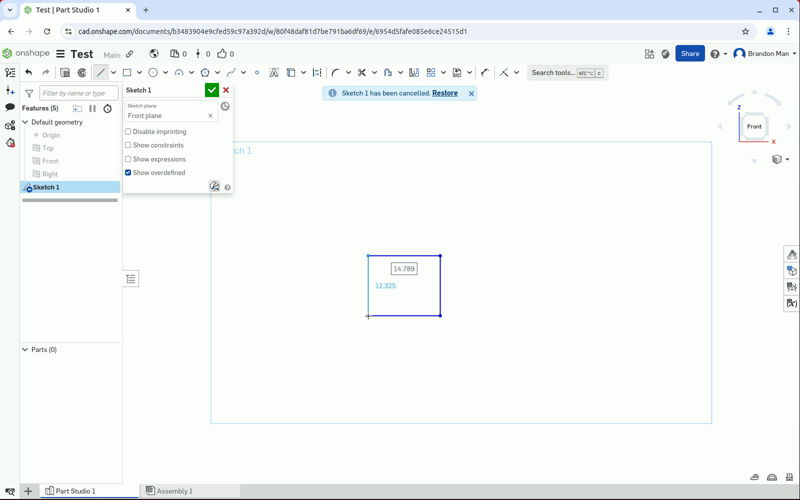
key(esc)
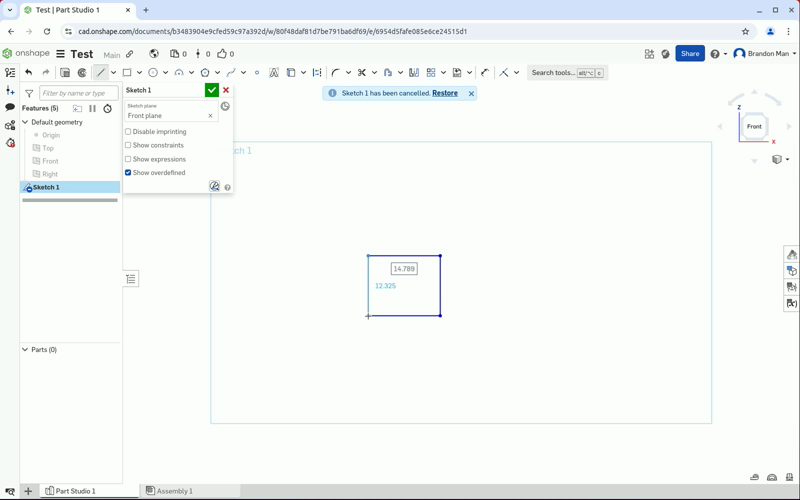
key(l)
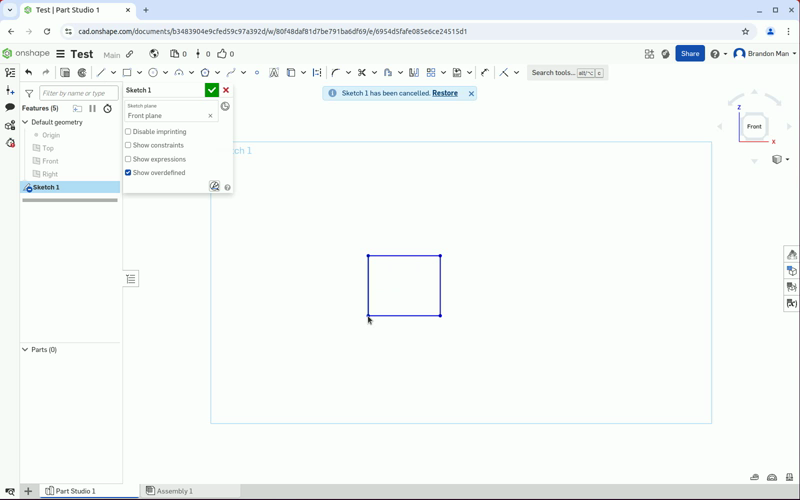
key_down(shift)
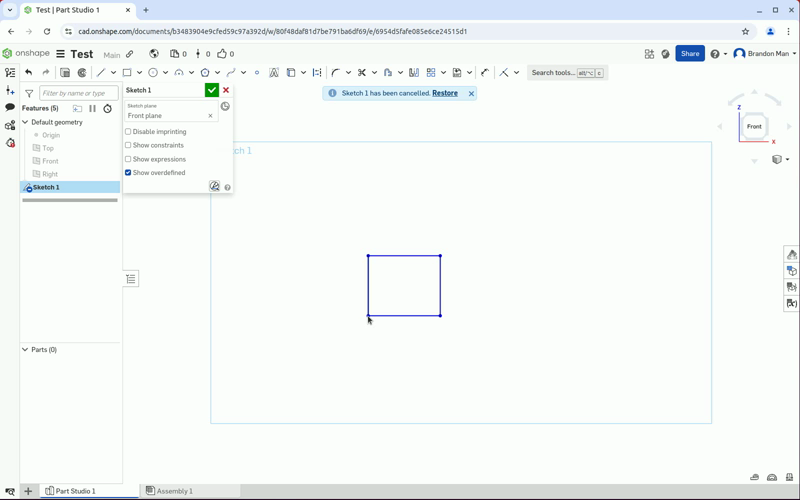
mouse_move(368, 315)
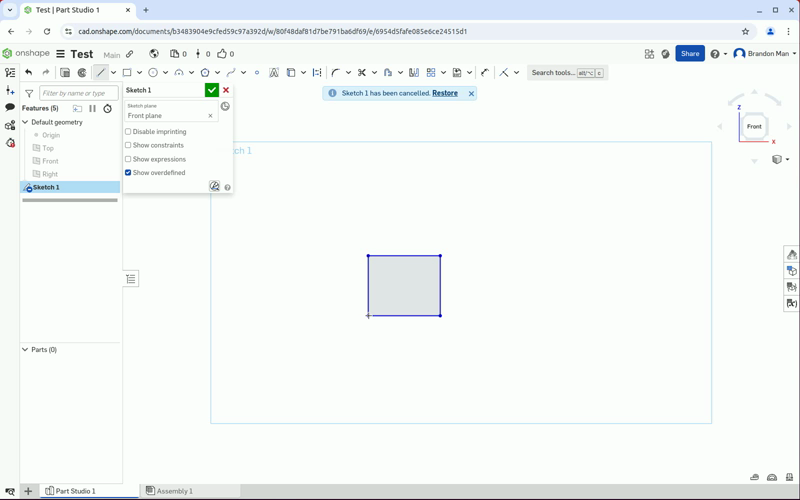
scroll(6)
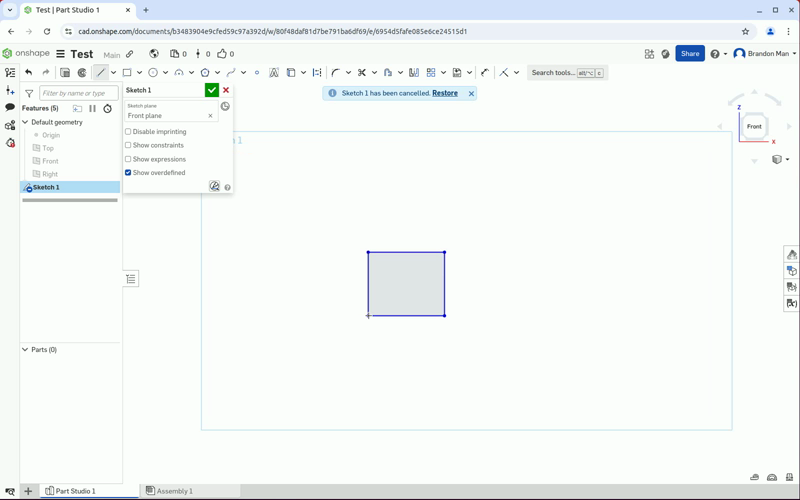
scroll(6)
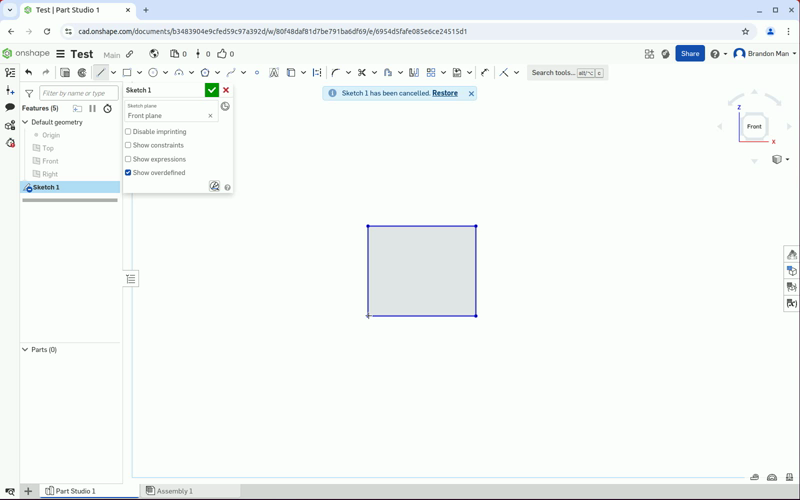
scroll(6)
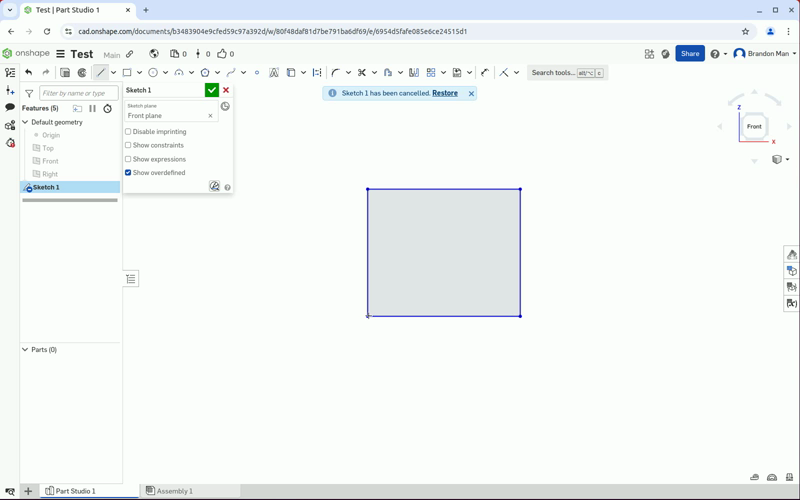
scroll(6)
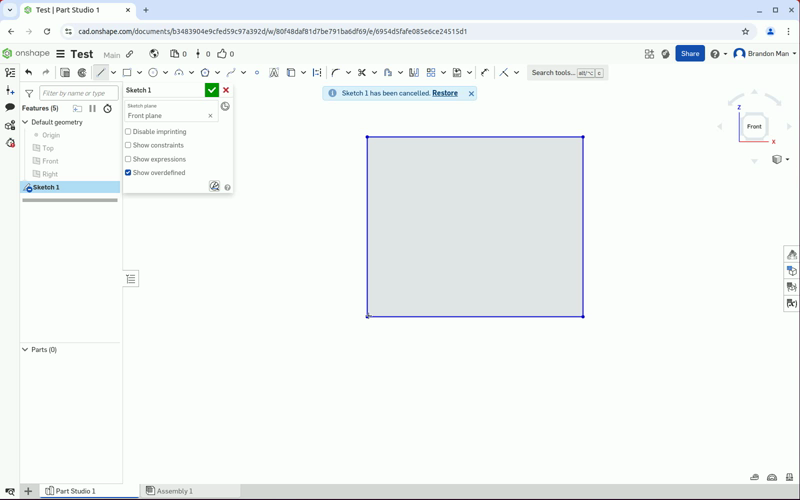
scroll(6)
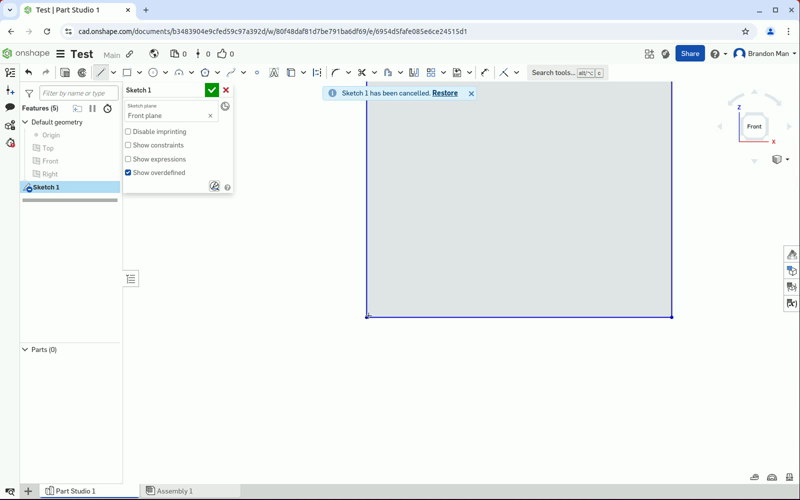
scroll(6)
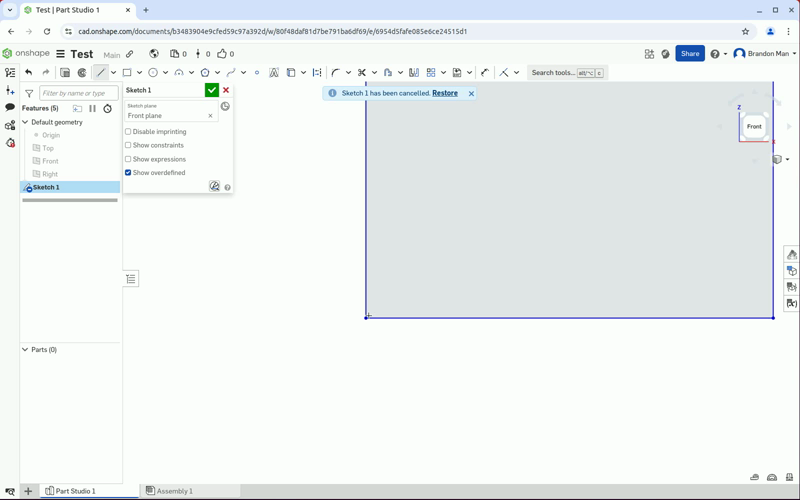
scroll(6)
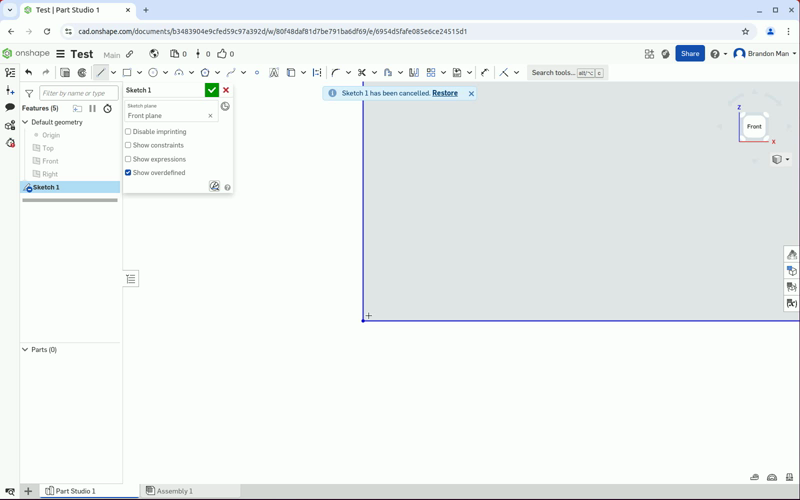
click(368, 315)
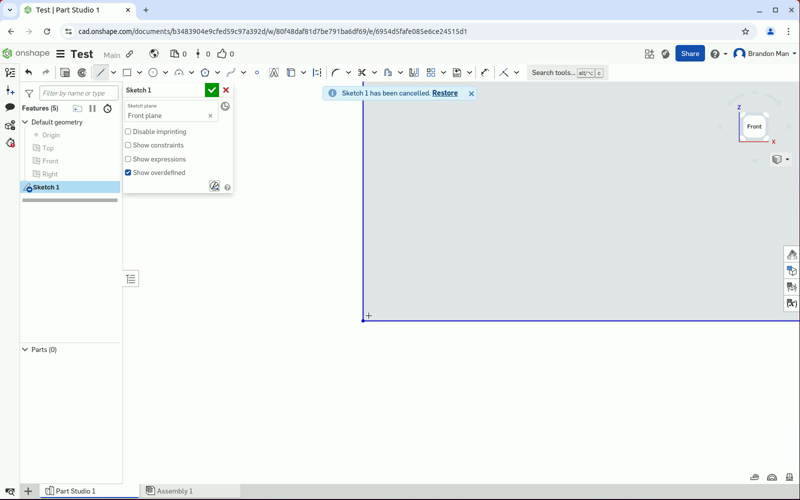
scroll(-6)
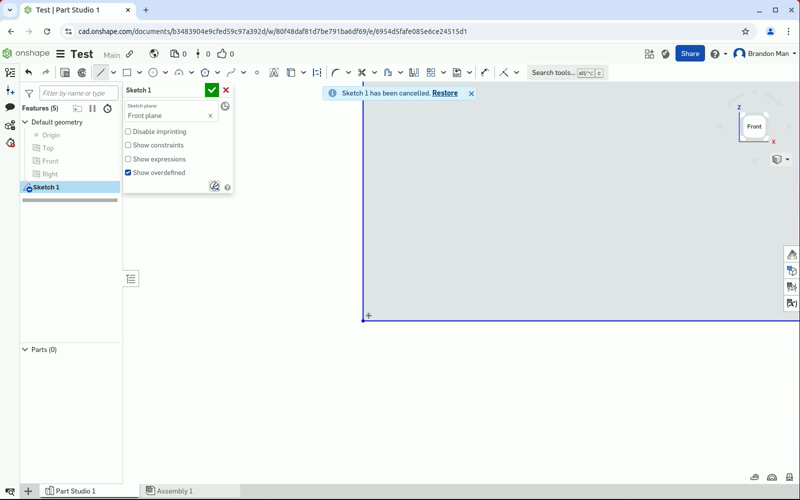
scroll(-6)
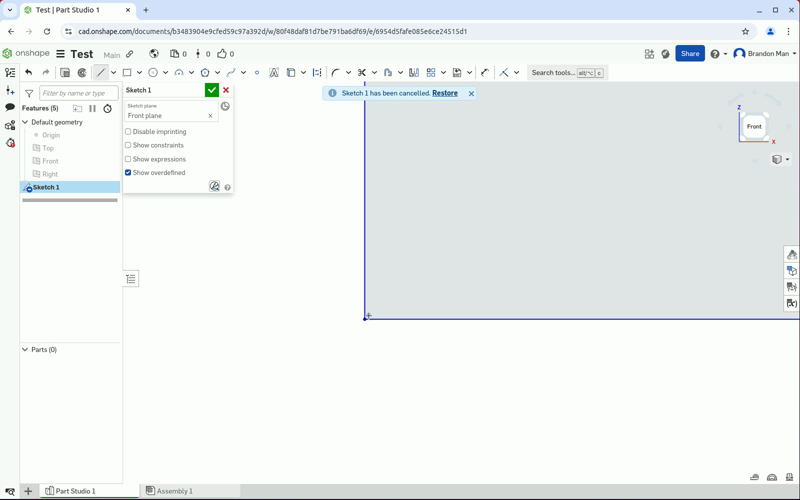
scroll(-6)
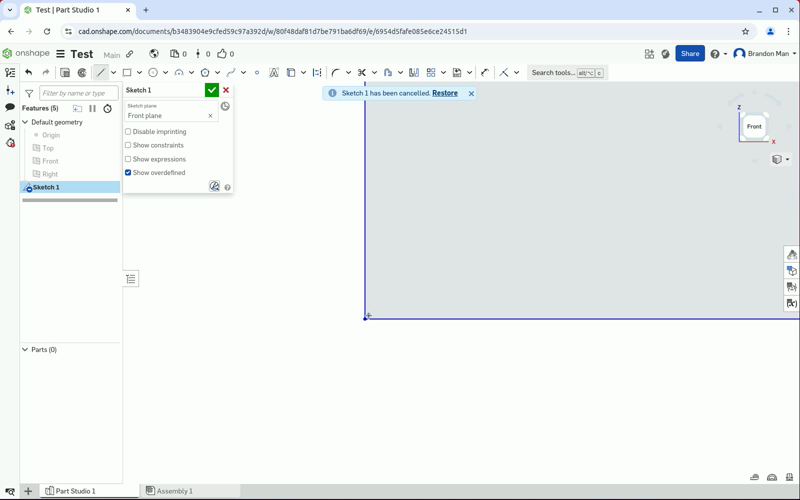
scroll(-6)
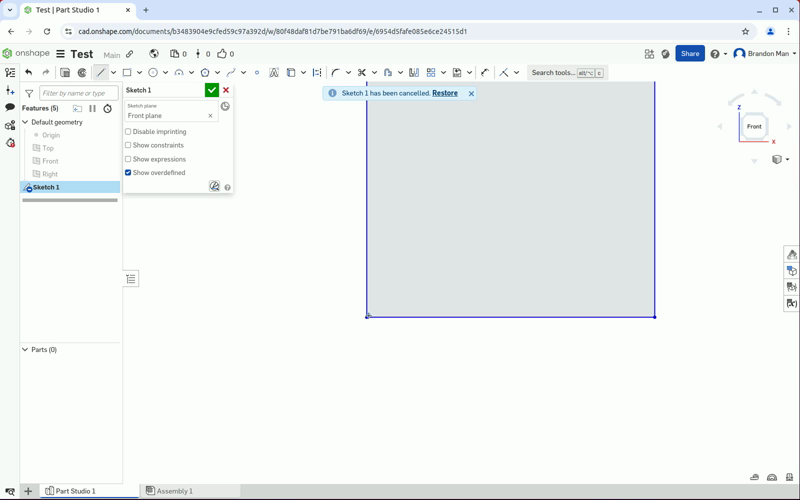
scroll(-6)
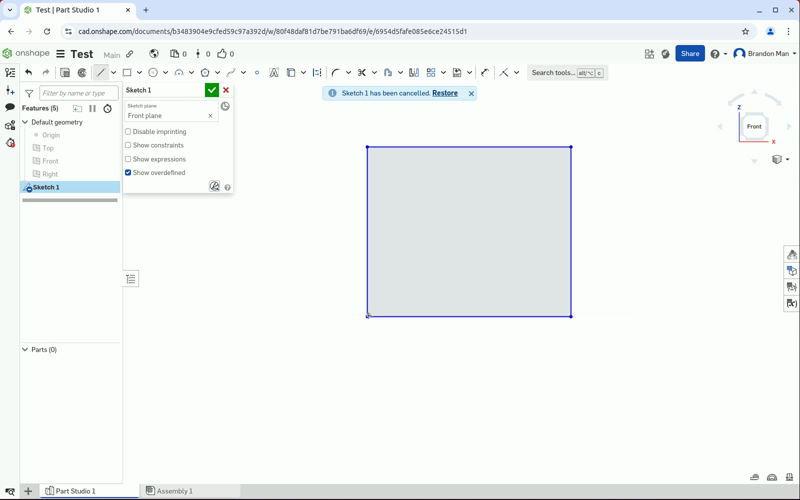
scroll(-6)
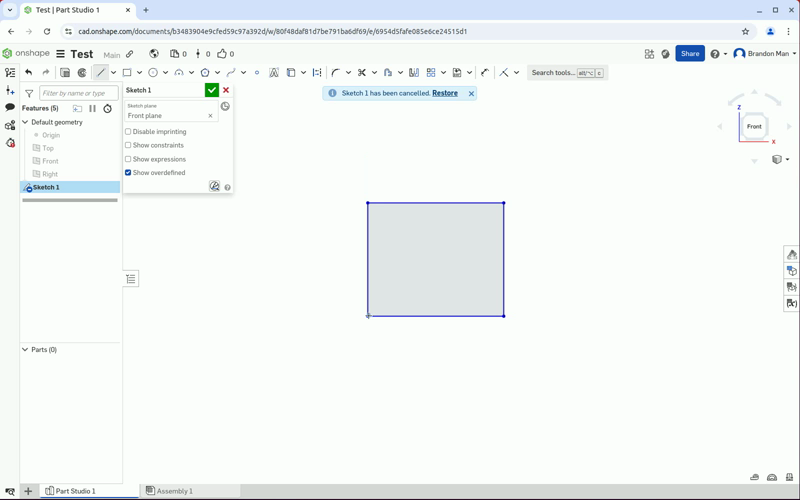
scroll(-6)
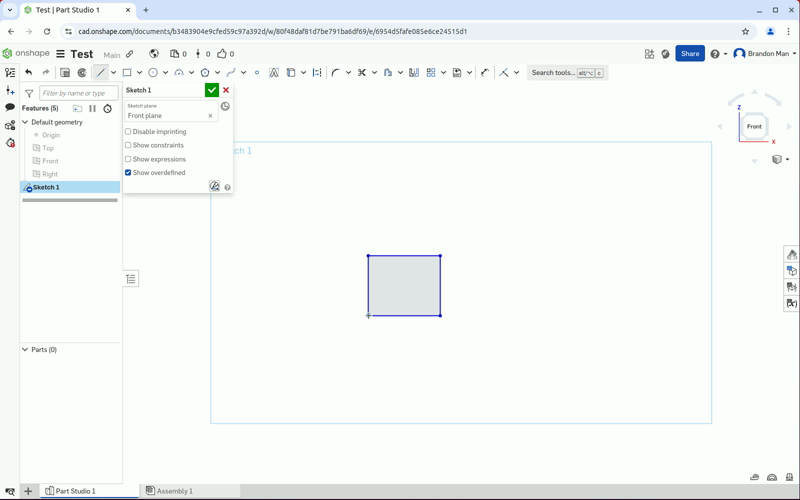
key_up(shift)
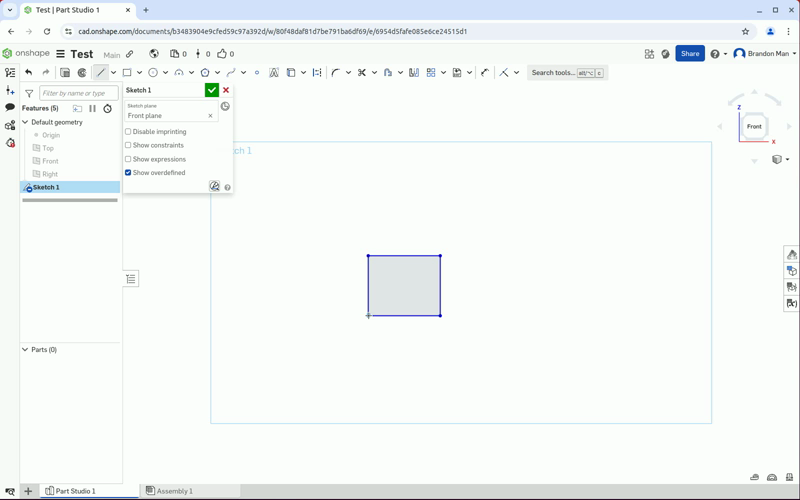
key_down(shift)
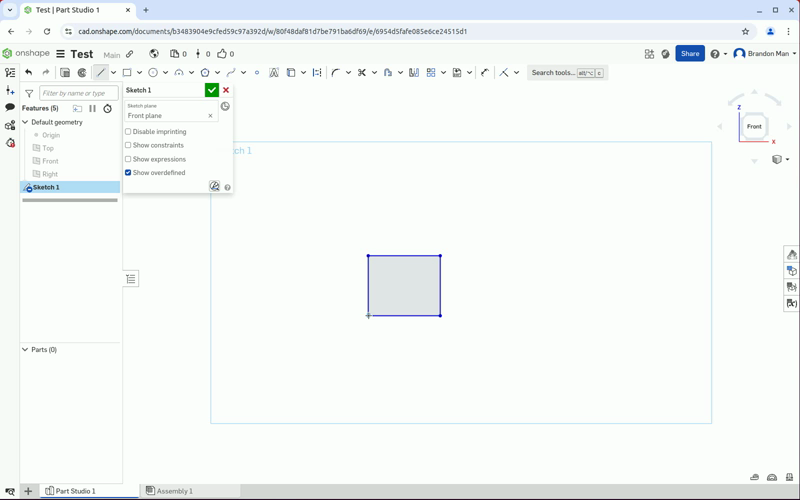
mouse_move(439, 315)
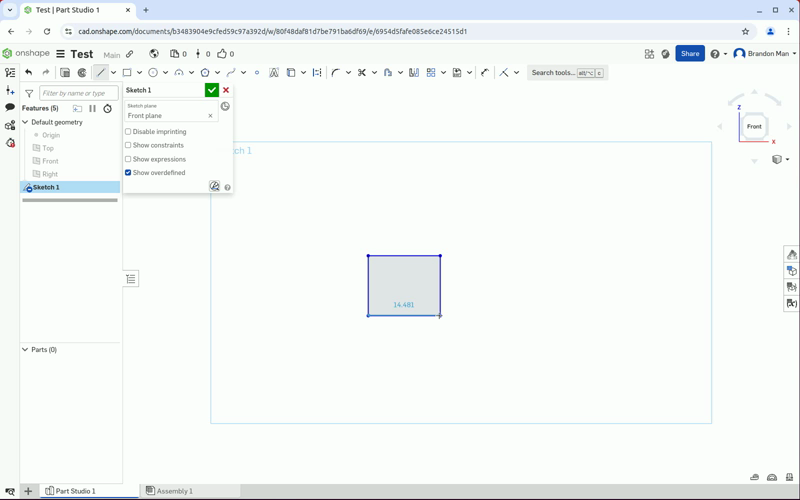
scroll(6)
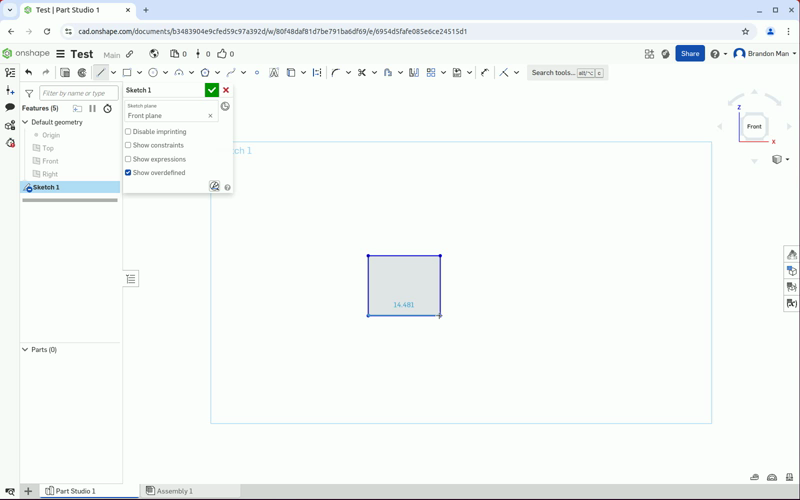
scroll(6)
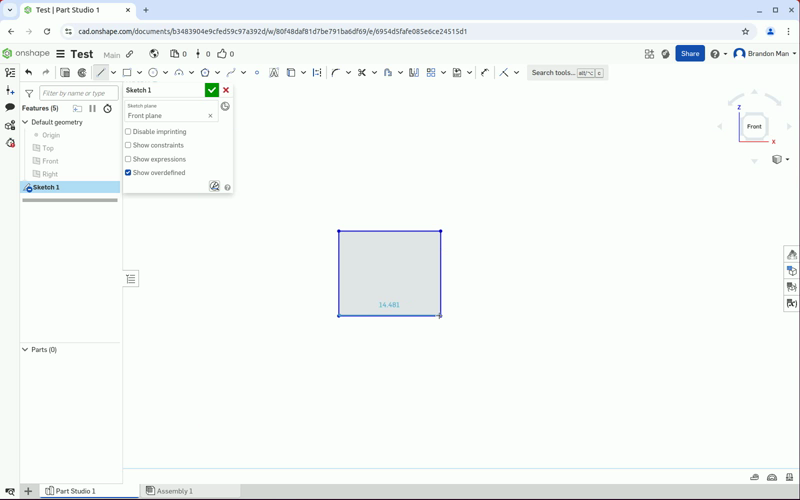
scroll(6)
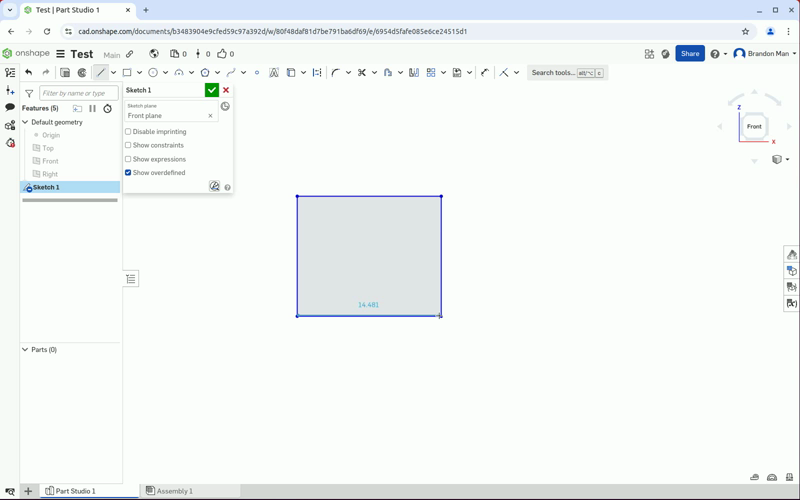
scroll(6)
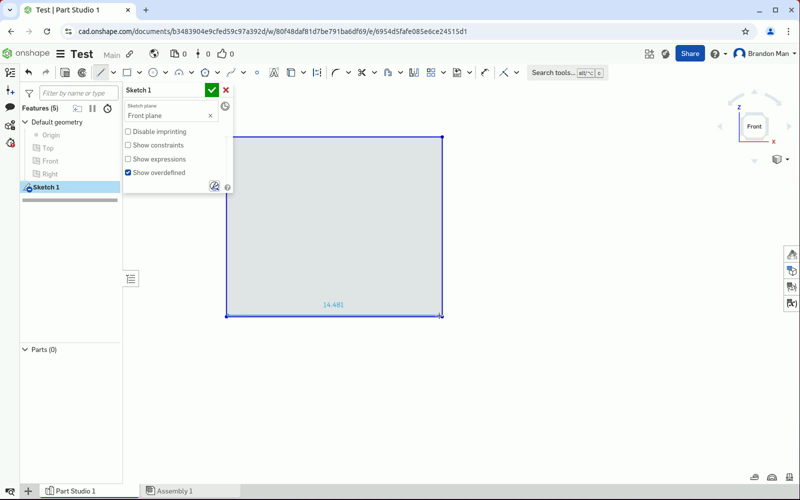
scroll(6)
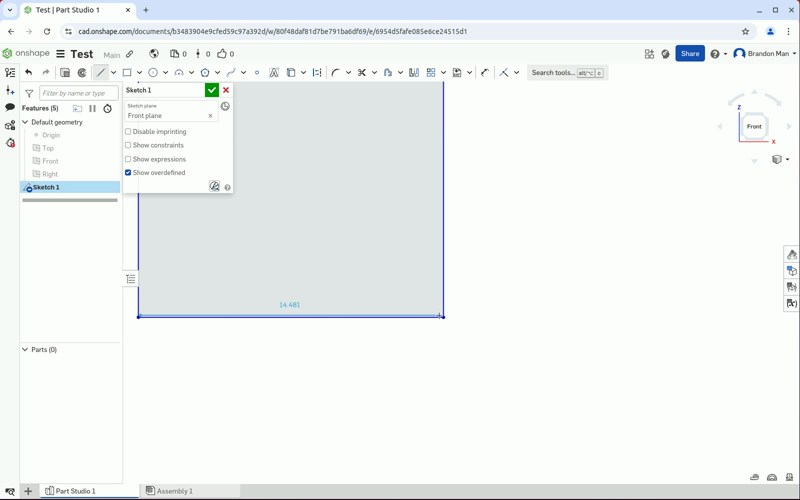
scroll(6)
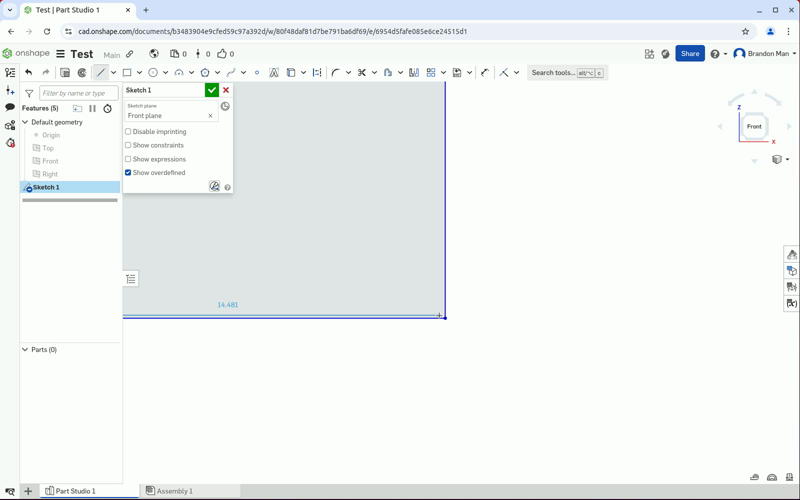
scroll(6)
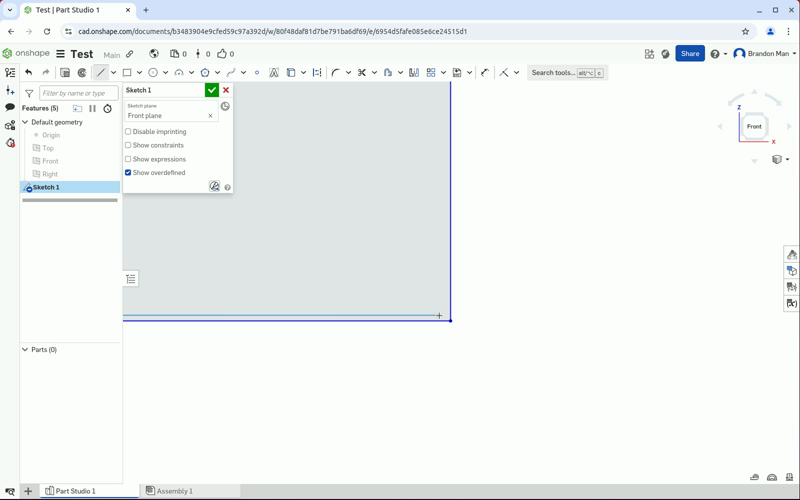
click(439, 315)
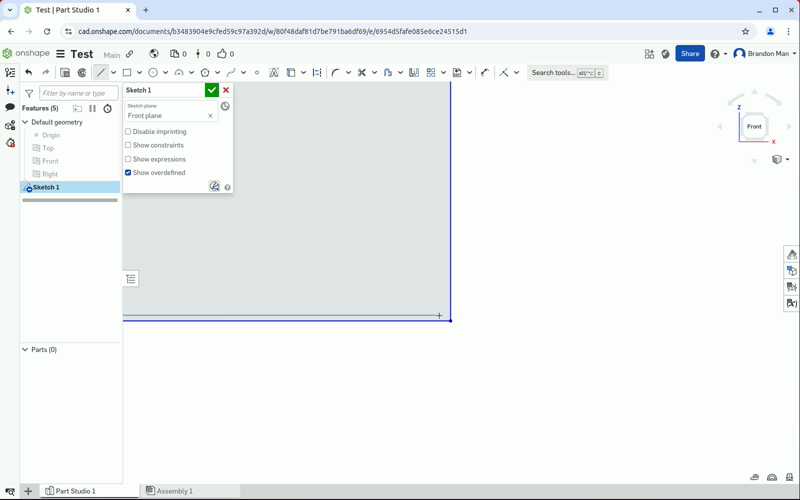
scroll(-6)
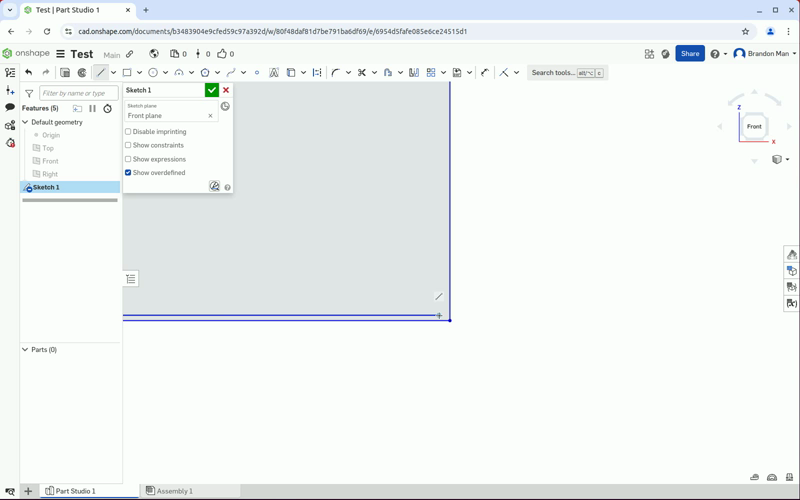
scroll(-6)
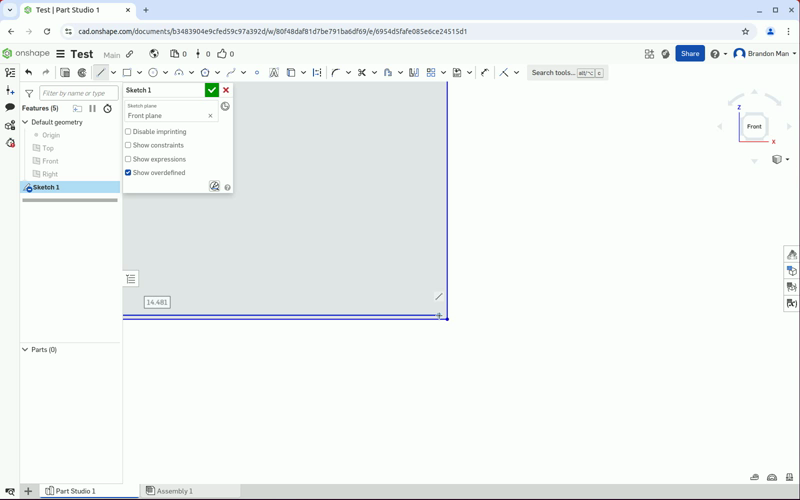
scroll(-6)
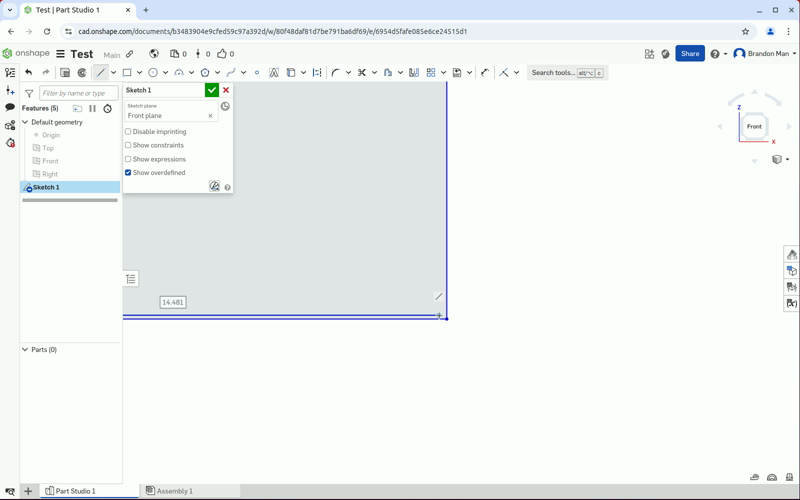
scroll(-6)
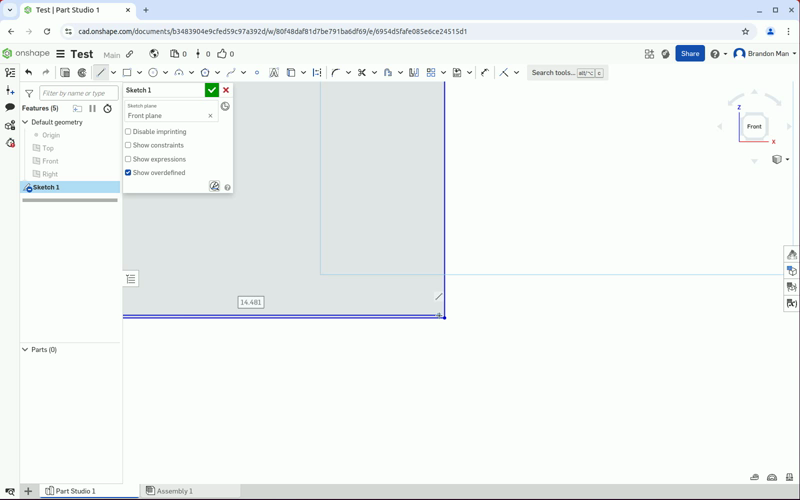
scroll(-6)
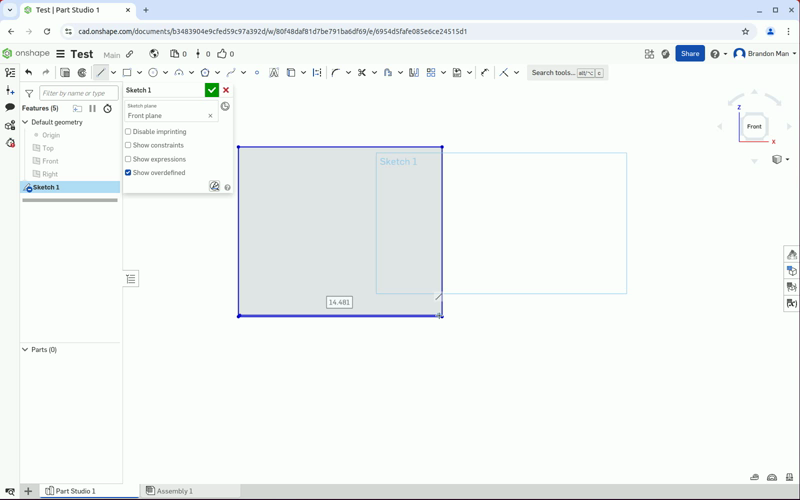
scroll(-6)
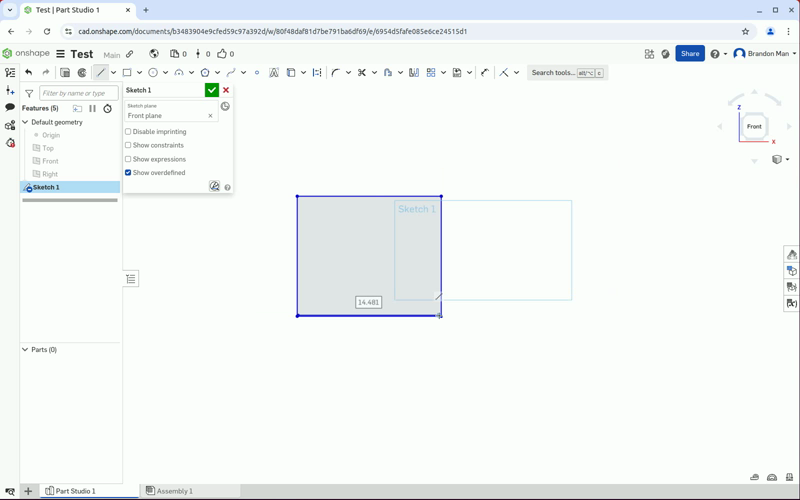
scroll(-6)
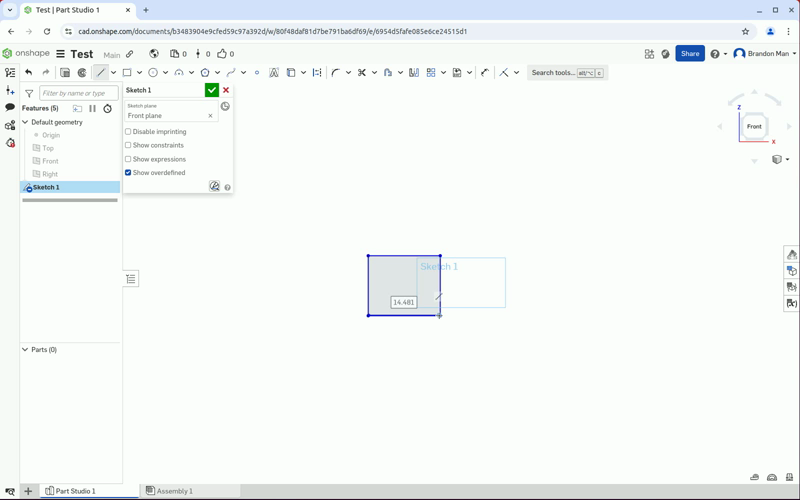
key_up(shift)
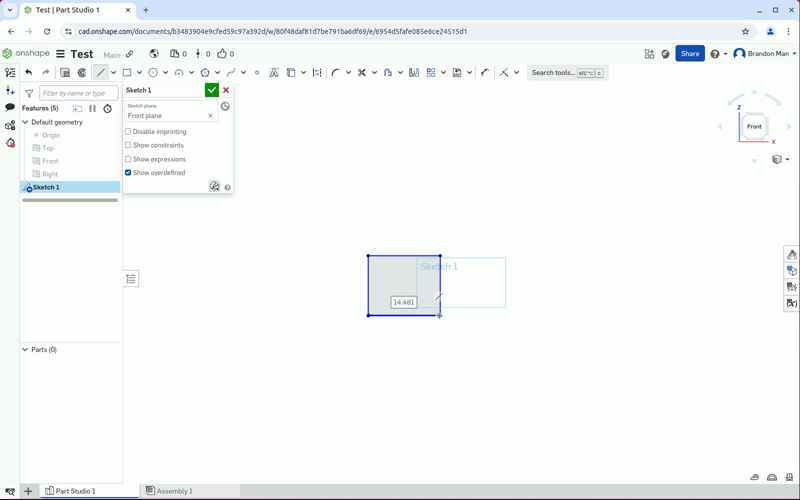
key_down(shift)
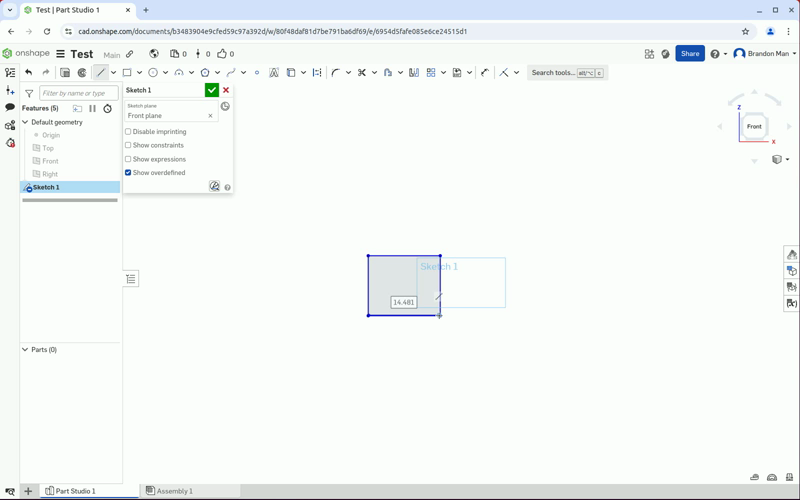
mouse_move(469, 315)
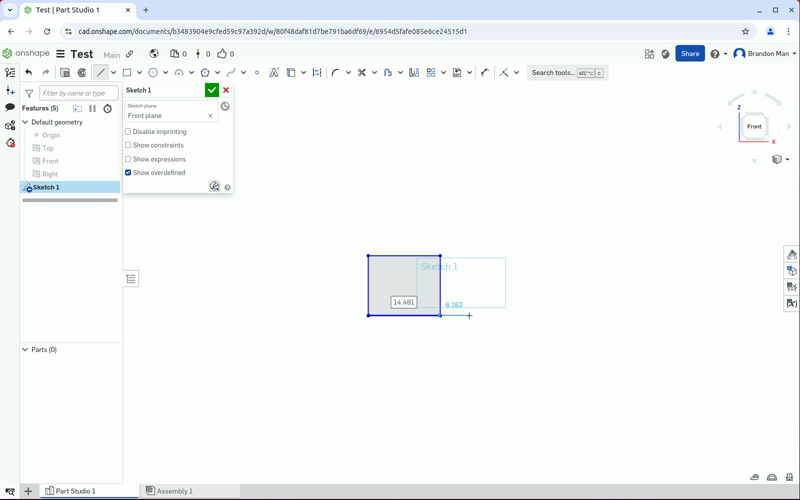
mouse_move(439, 256)
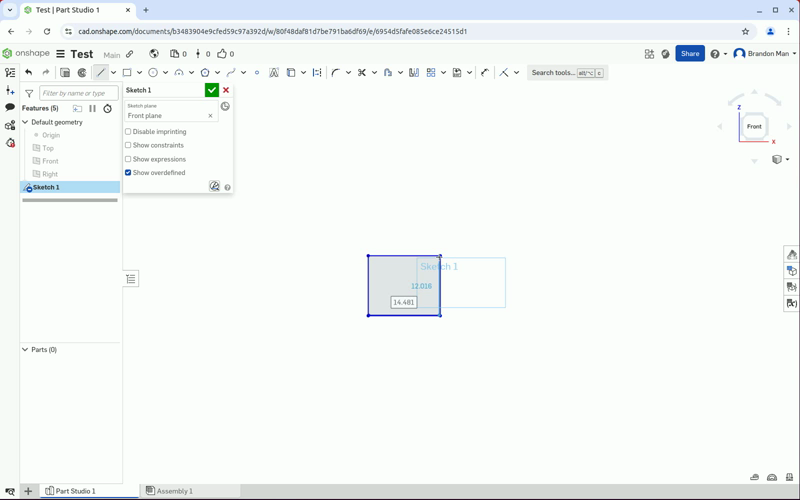
scroll(6)
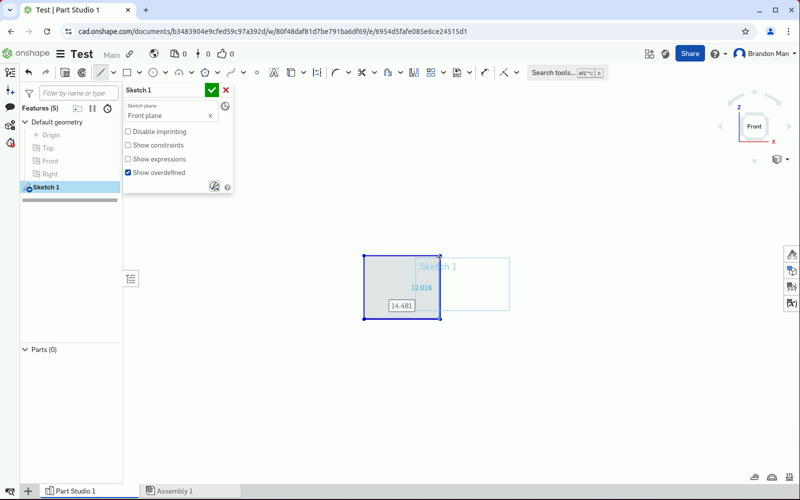
scroll(6)
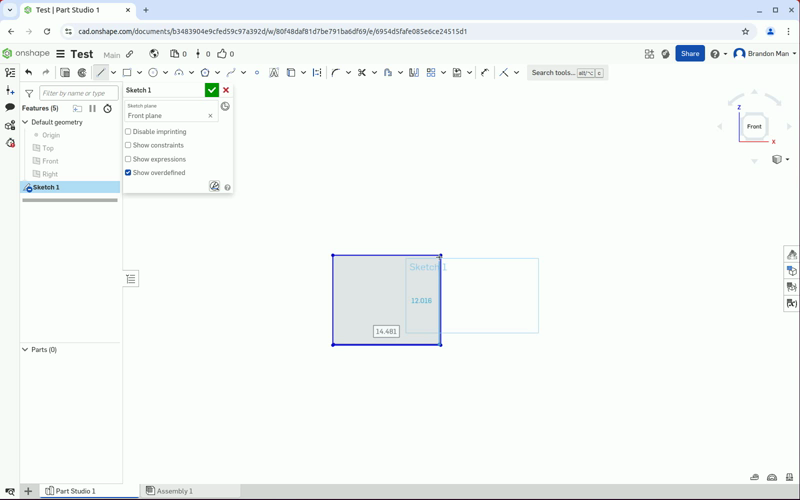
scroll(6)
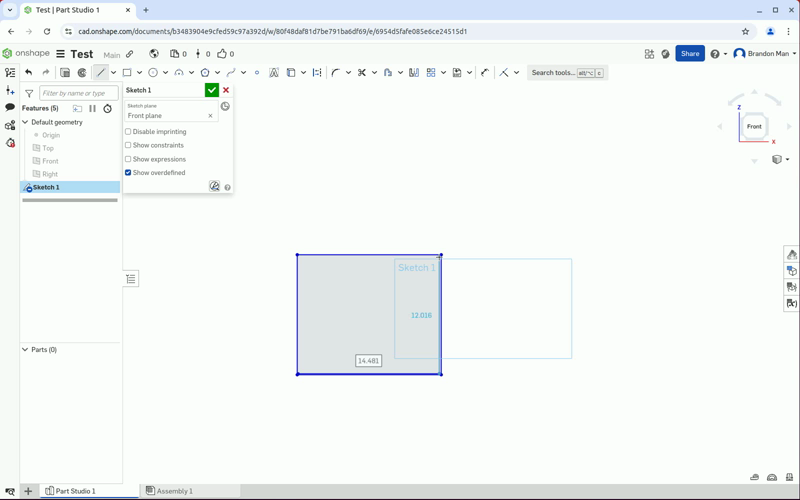
scroll(6)
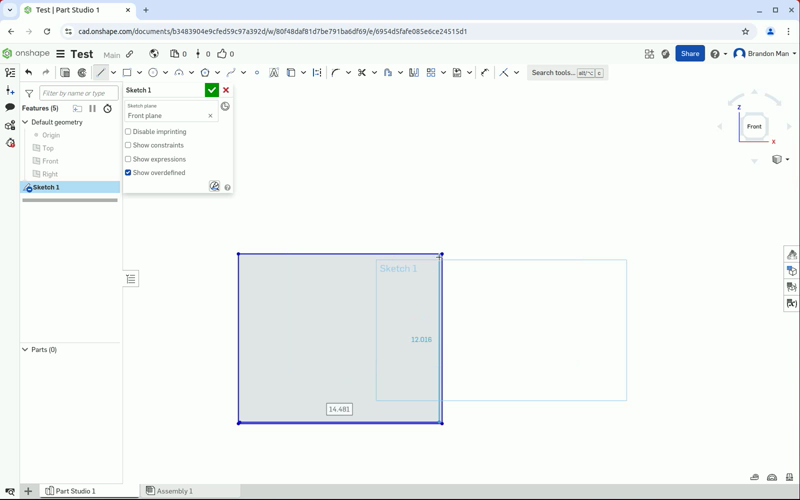
scroll(6)
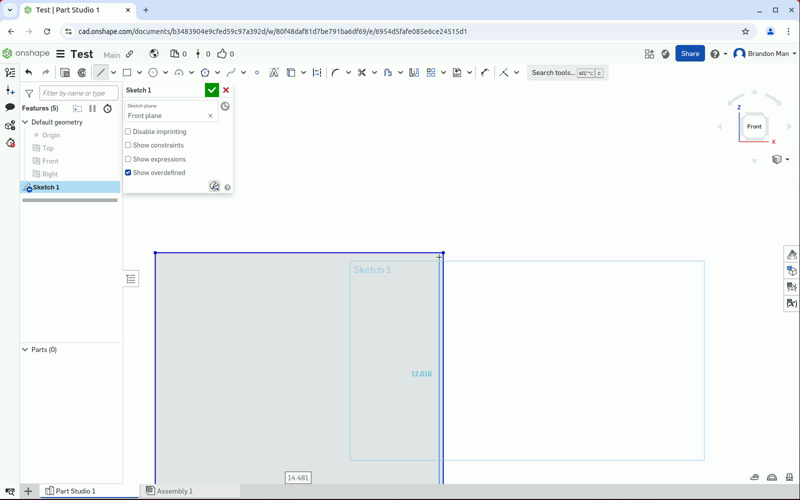
scroll(6)
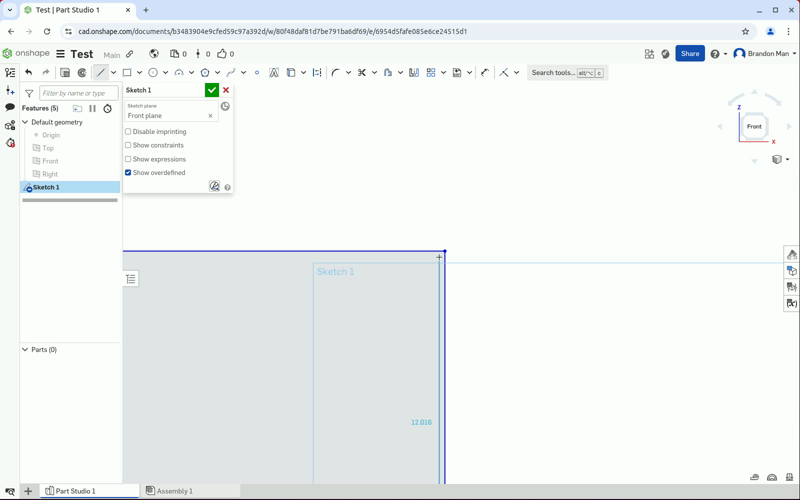
scroll(6)
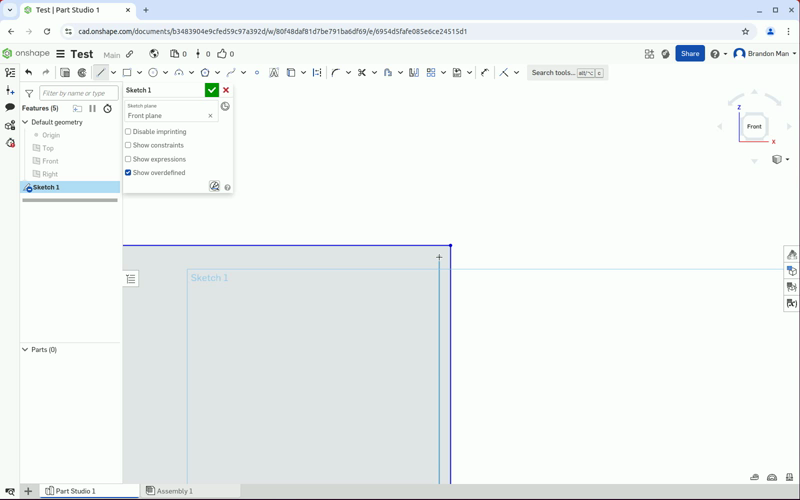
click(439, 256)
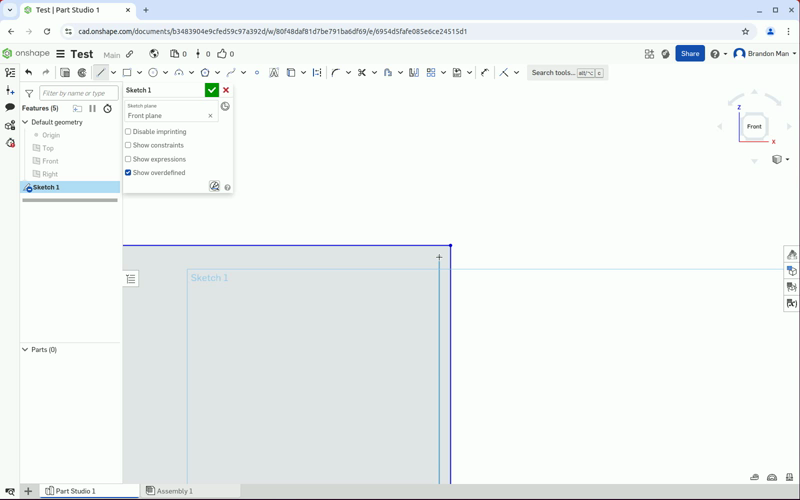
scroll(-6)
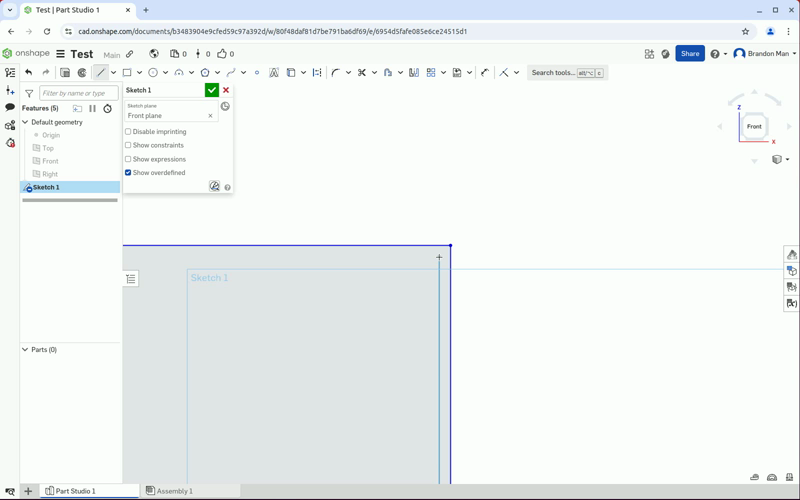
scroll(-6)
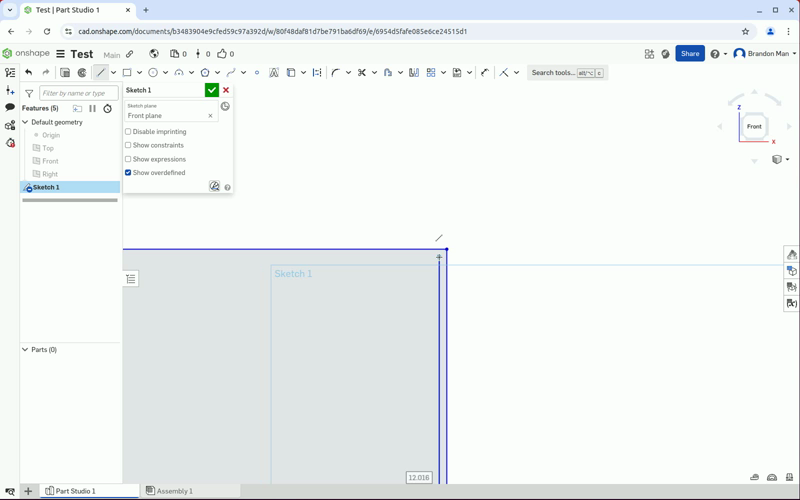
scroll(-6)
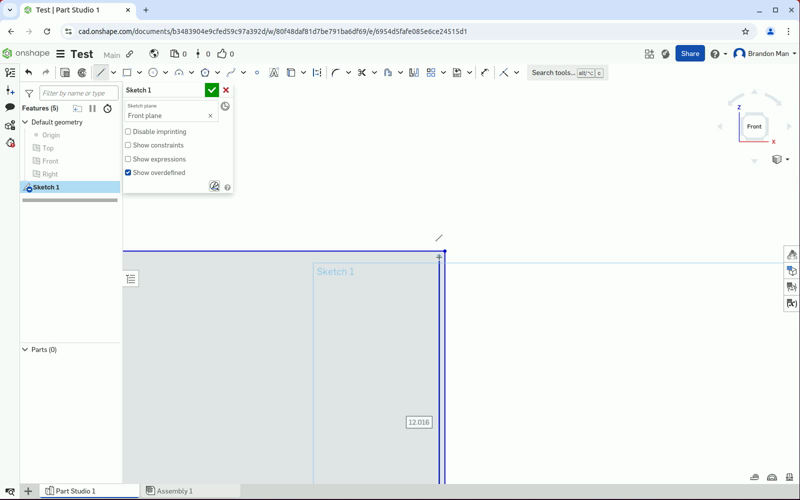
scroll(-6)
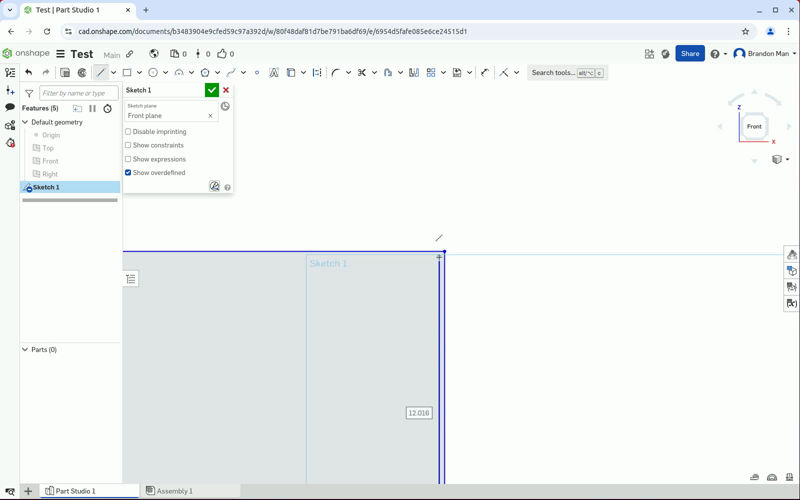
scroll(-6)
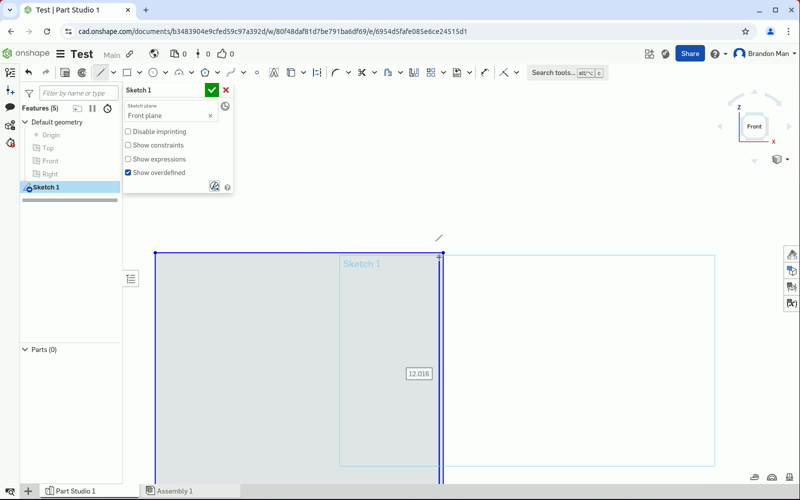
scroll(-6)
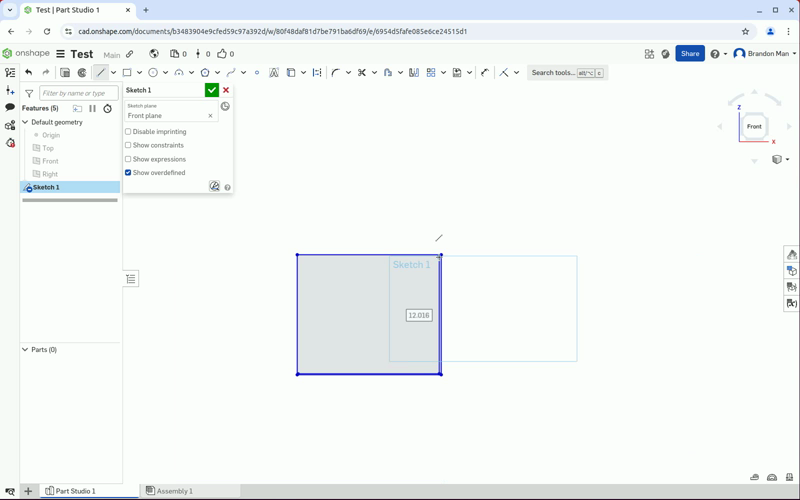
scroll(-6)
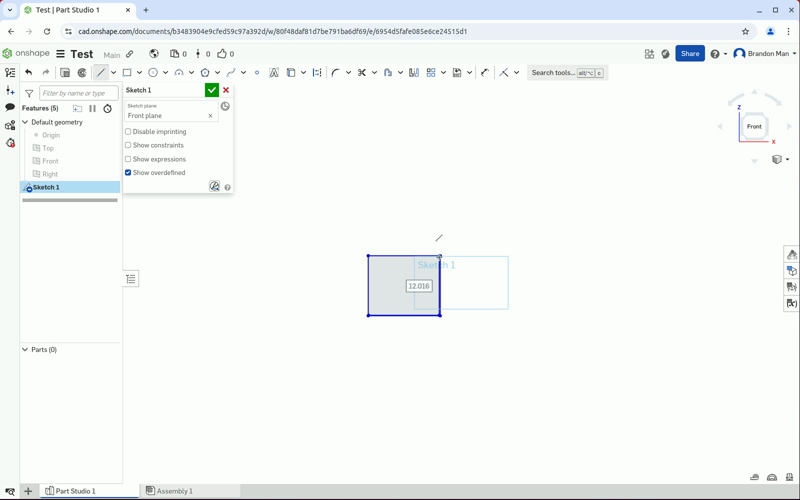
key_up(shift)
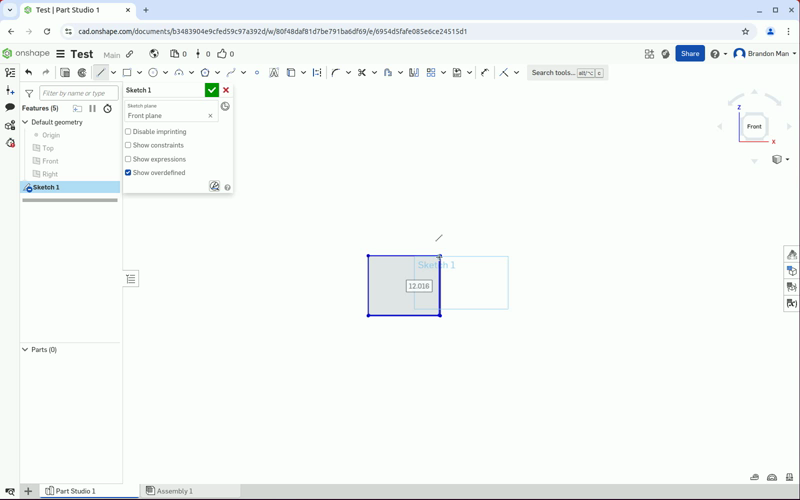
key_down(shift)
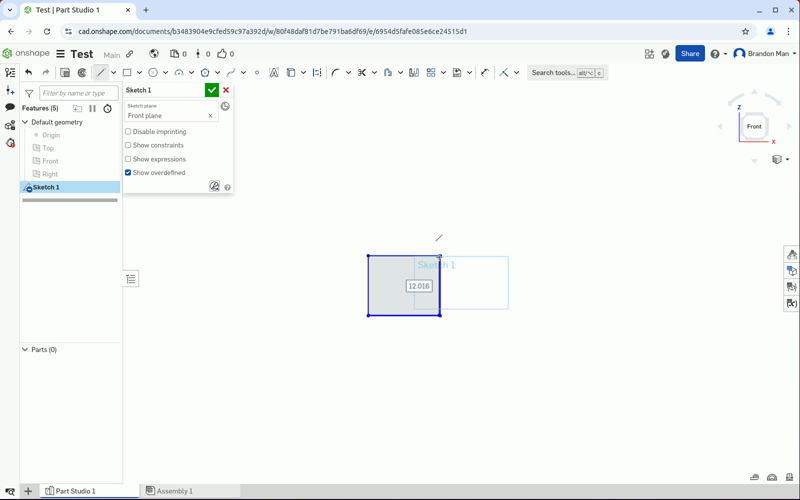
mouse_move(368, 256)
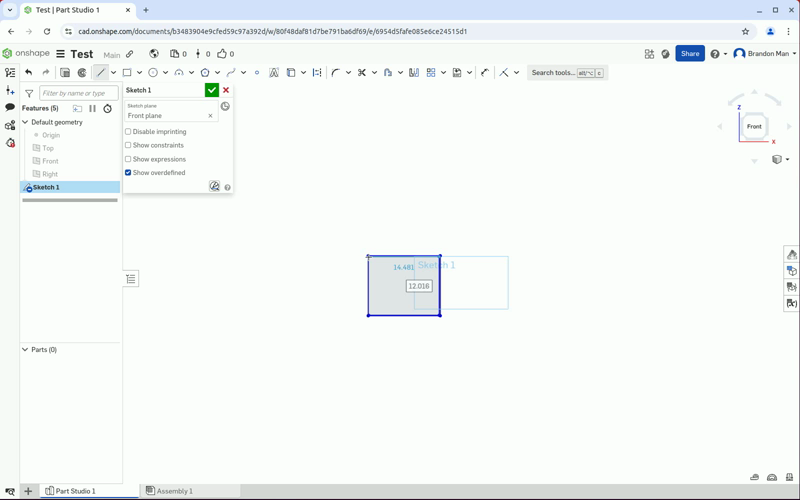
scroll(6)
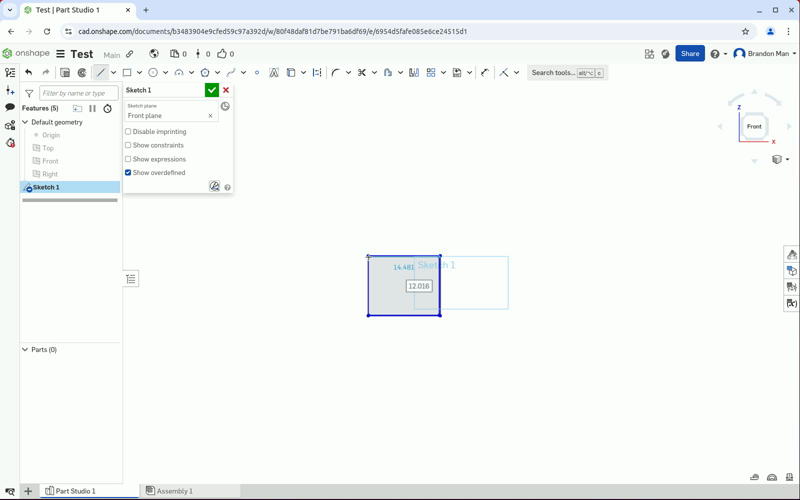
scroll(6)
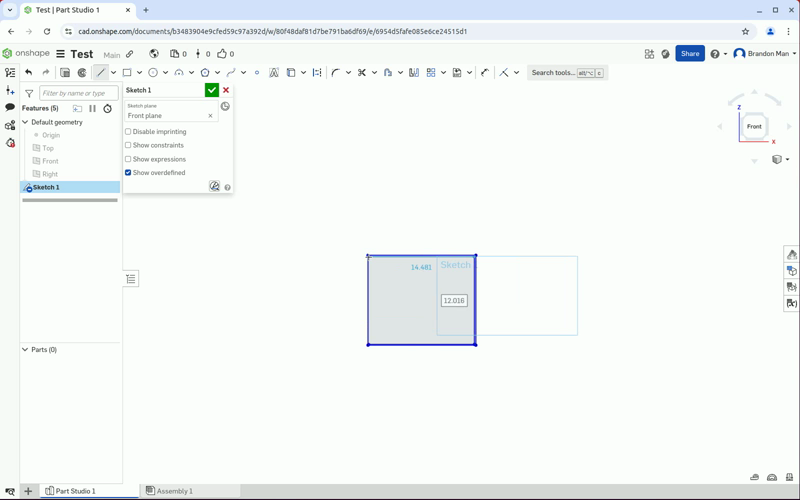
scroll(6)
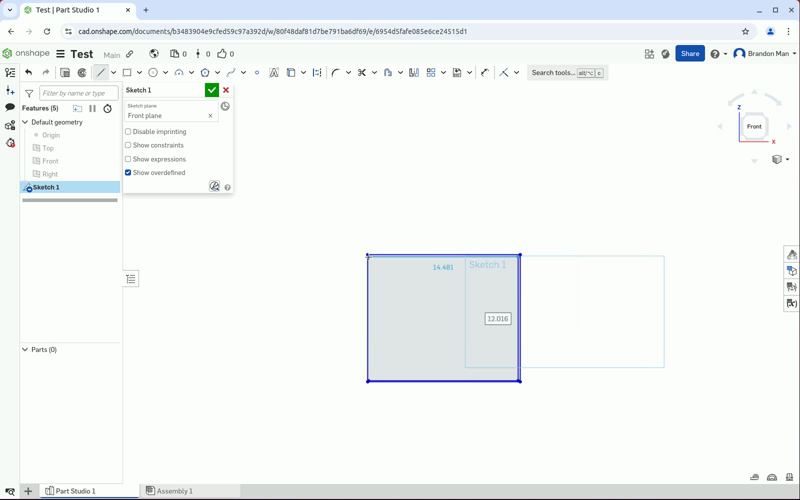
scroll(6)
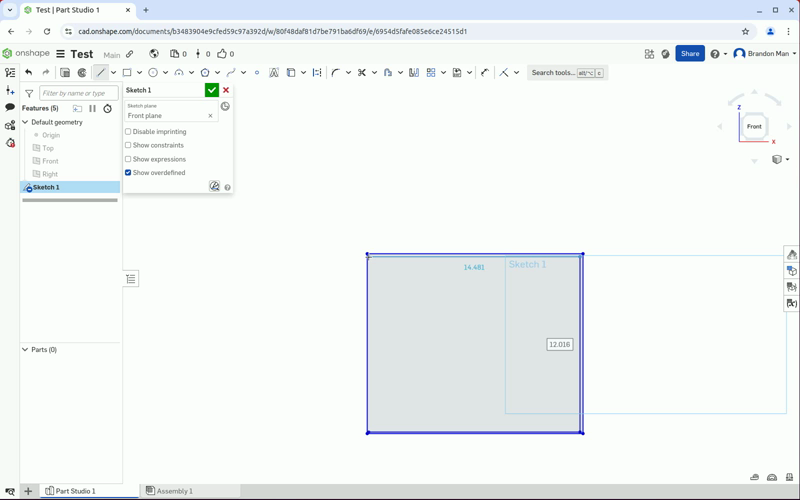
scroll(6)
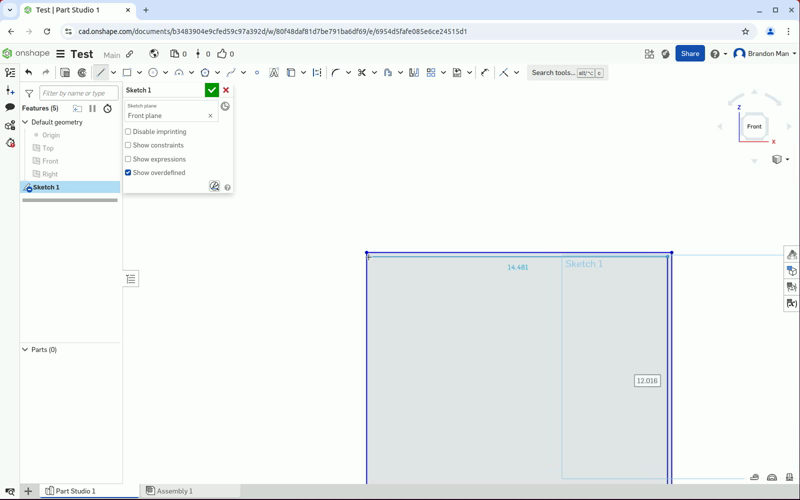
scroll(6)
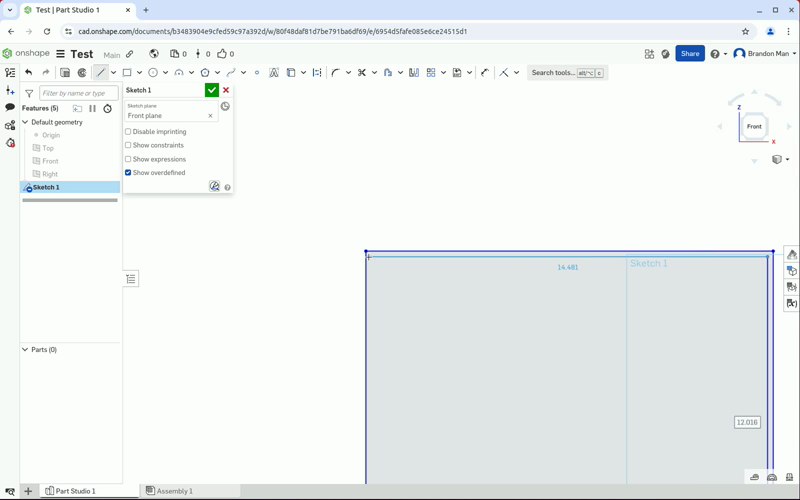
scroll(6)
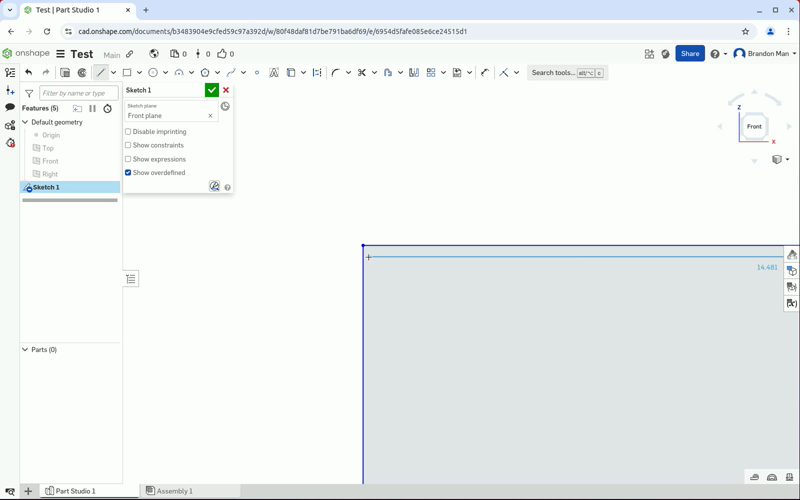
click(368, 256)
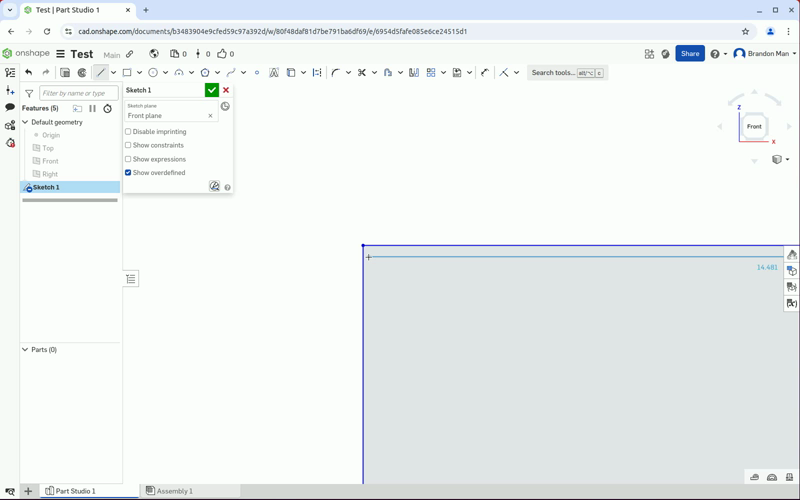
scroll(-6)
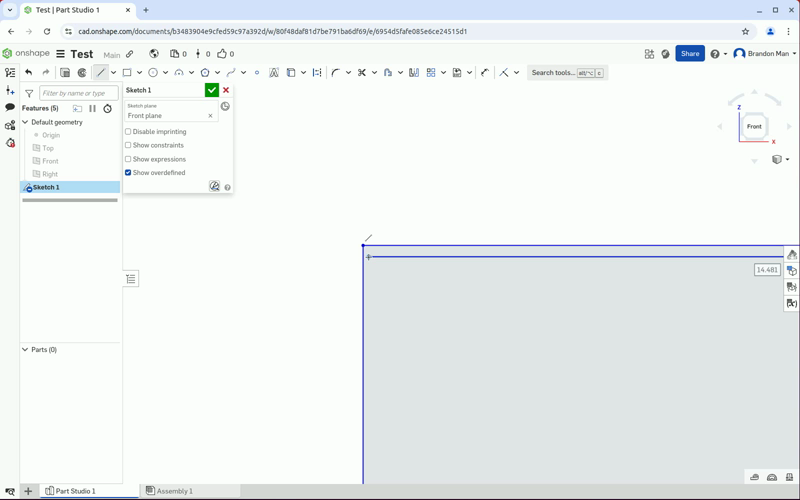
scroll(-6)
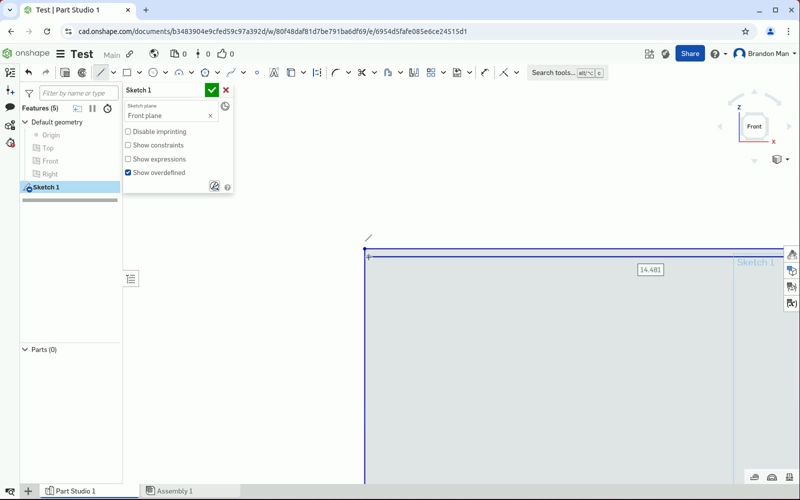
scroll(-6)
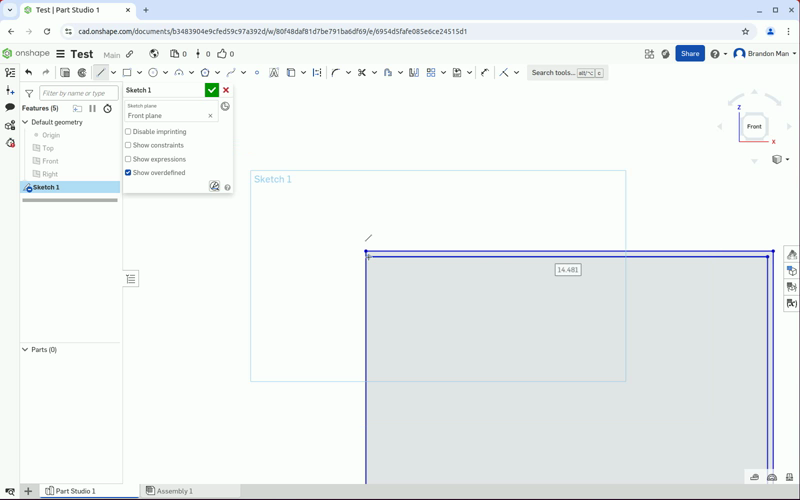
scroll(-6)
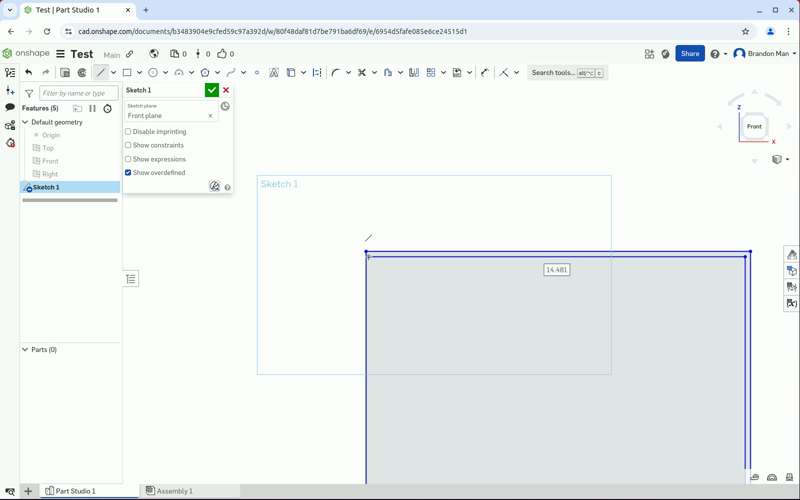
scroll(-6)
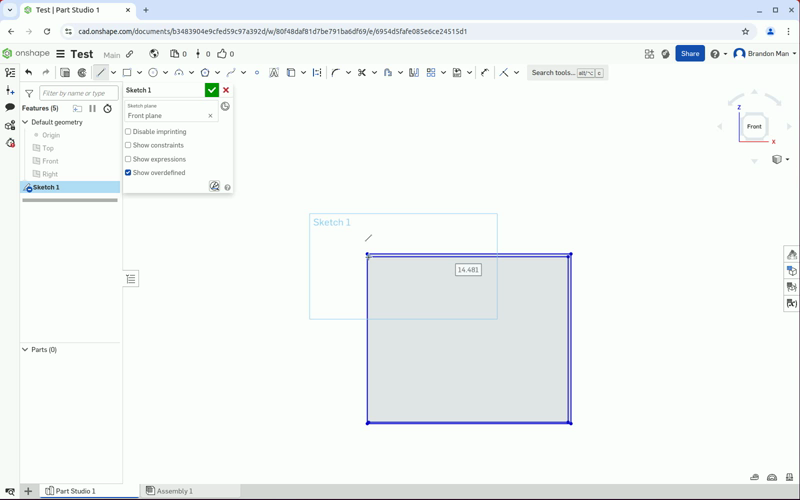
scroll(-6)
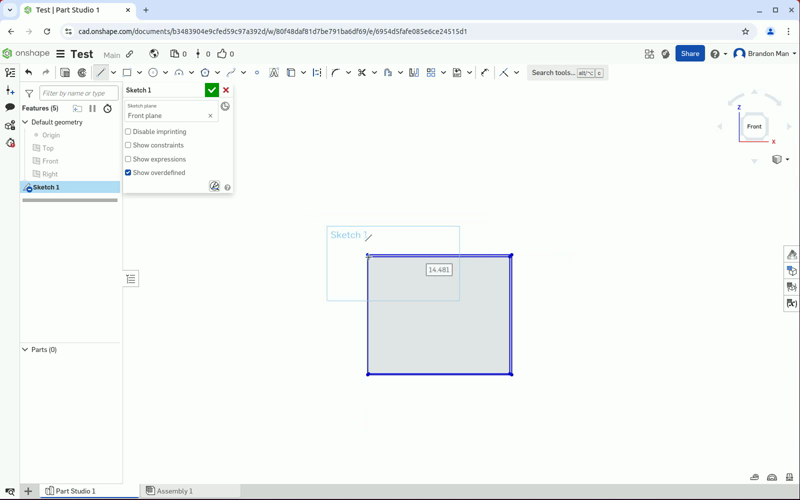
scroll(-6)
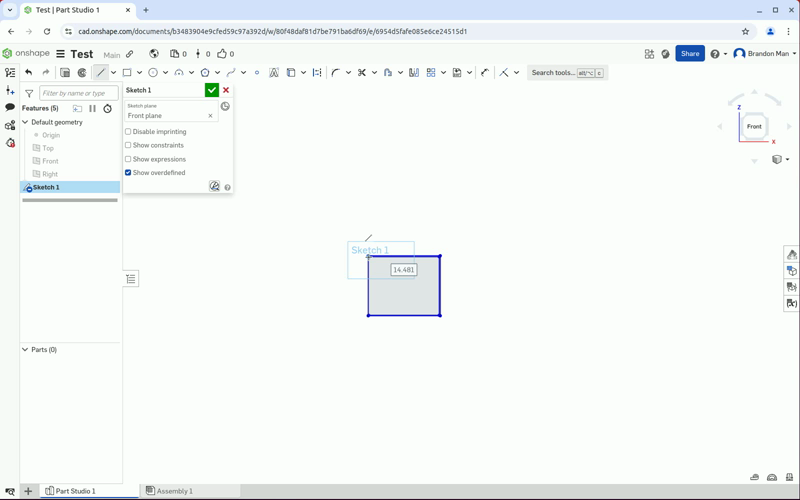
key_up(shift)
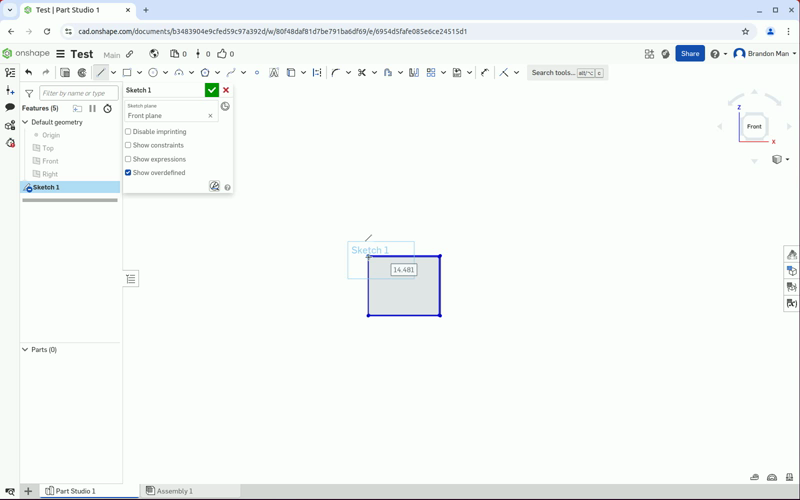
mouse_move(398, 256)
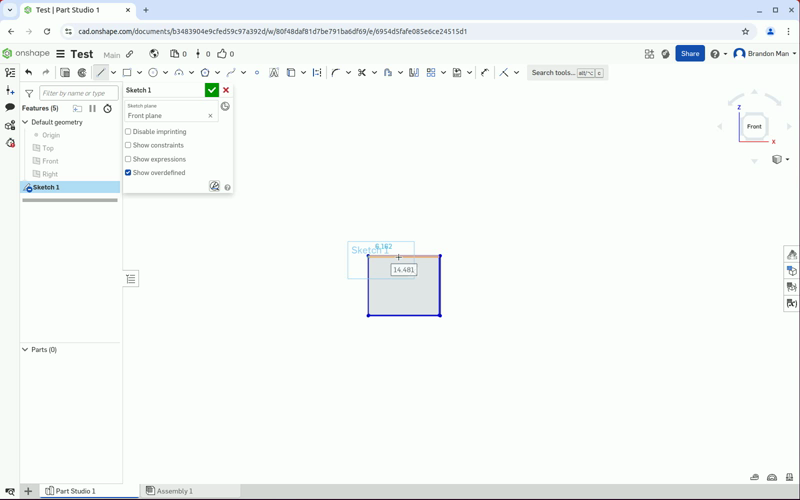
key_down(shift)
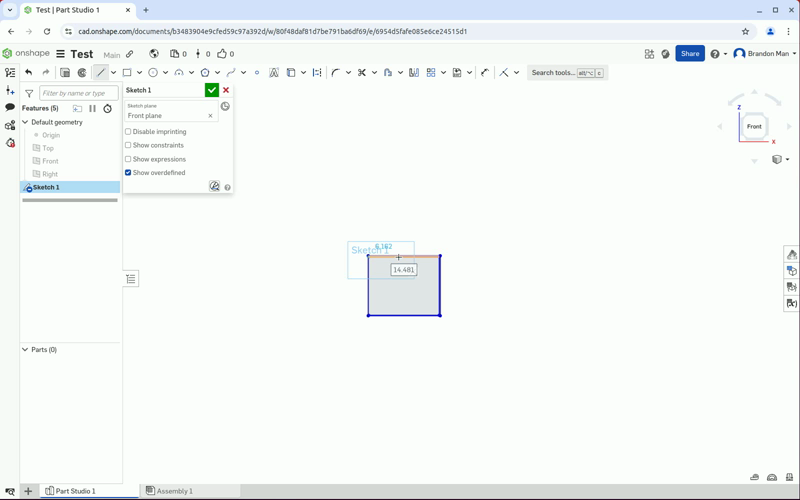
mouse_move(368, 315)
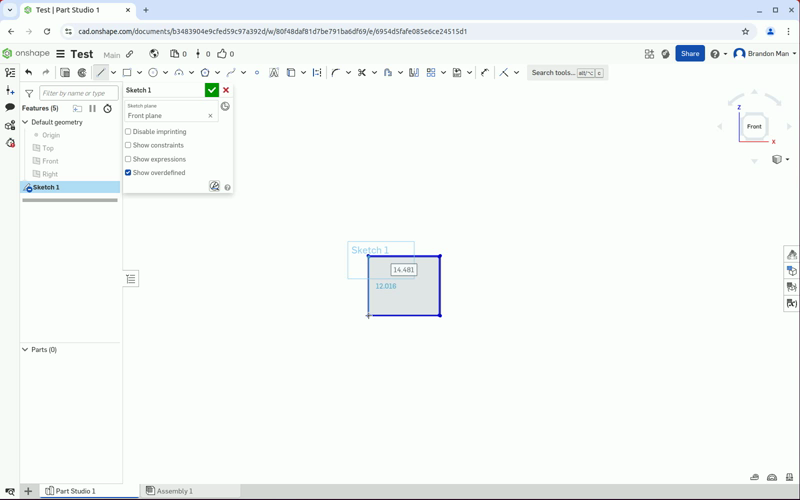
scroll(6)
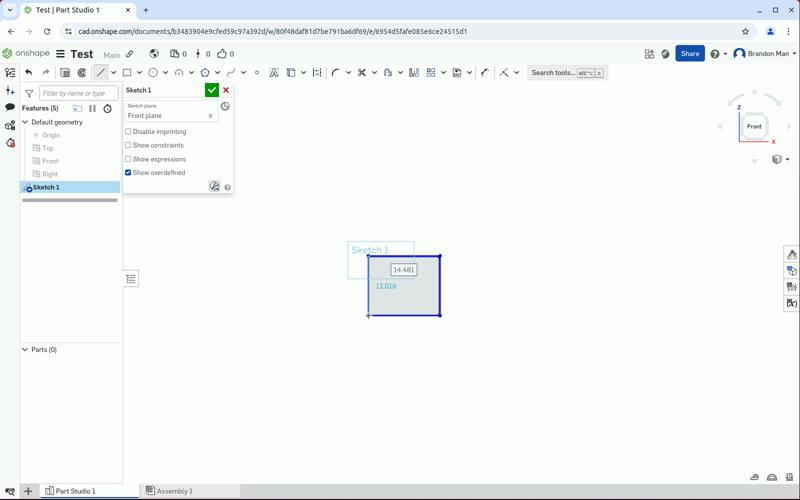
scroll(6)
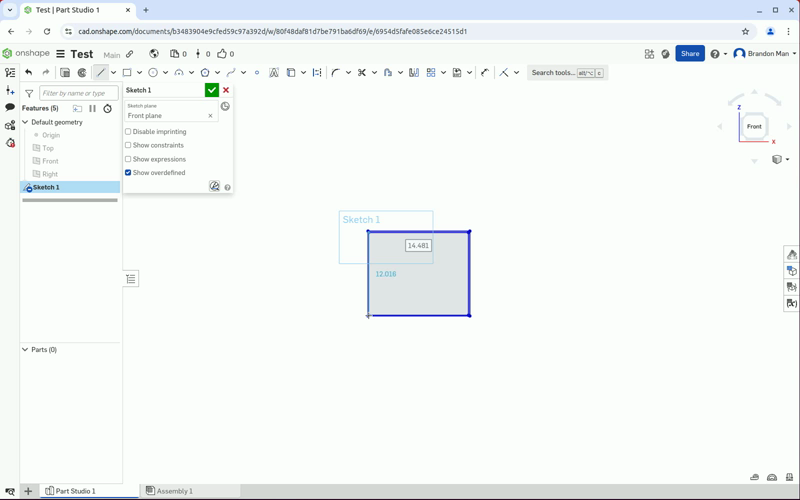
scroll(6)
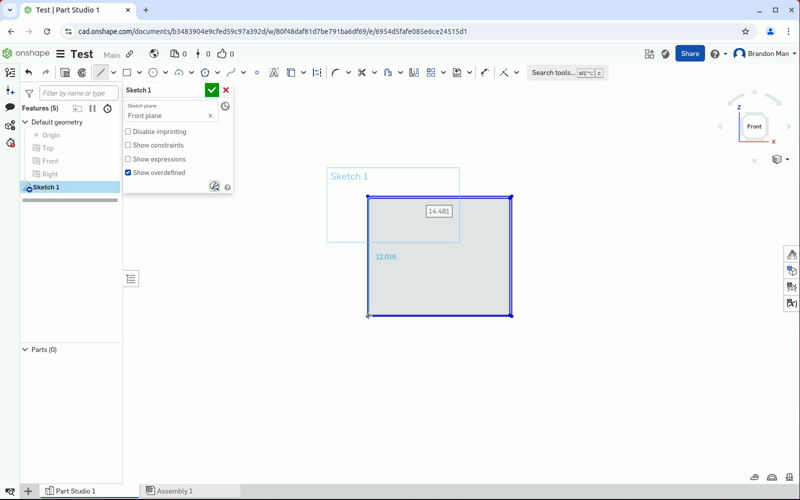
scroll(6)
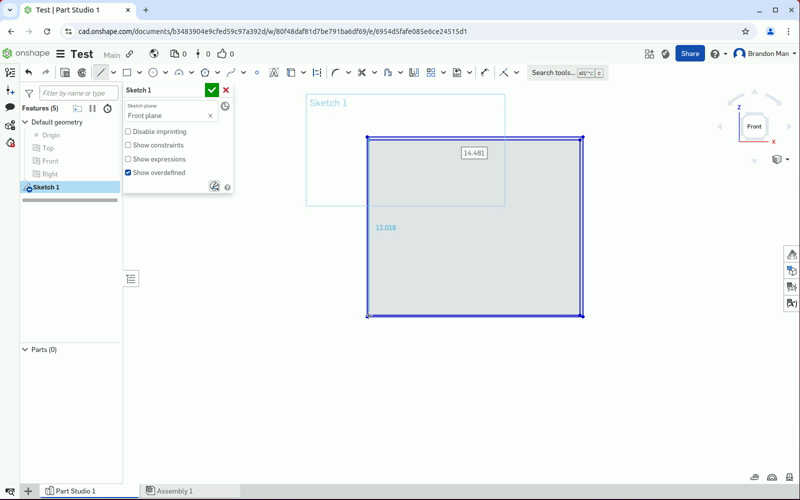
scroll(6)
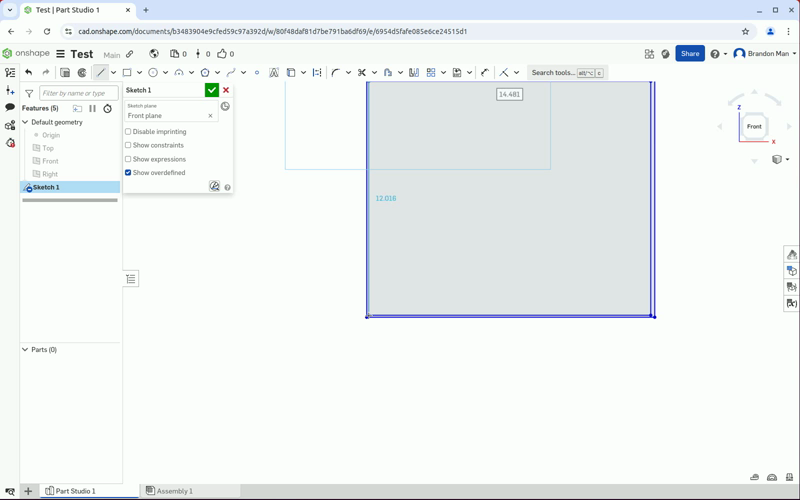
scroll(6)
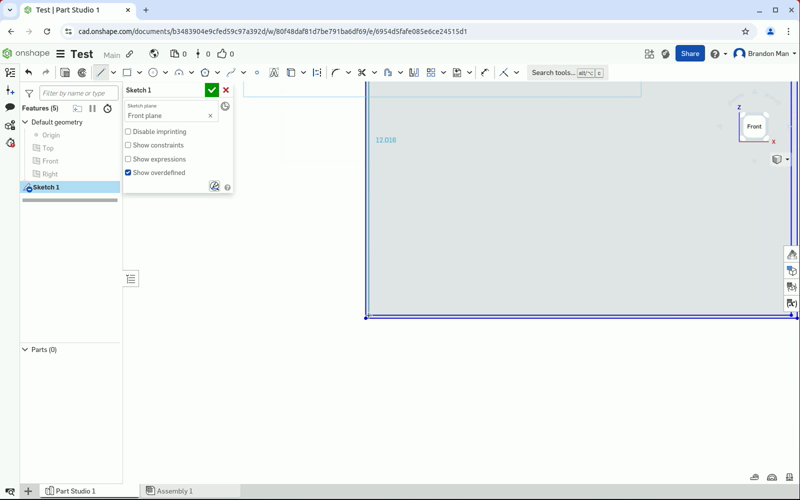
scroll(6)
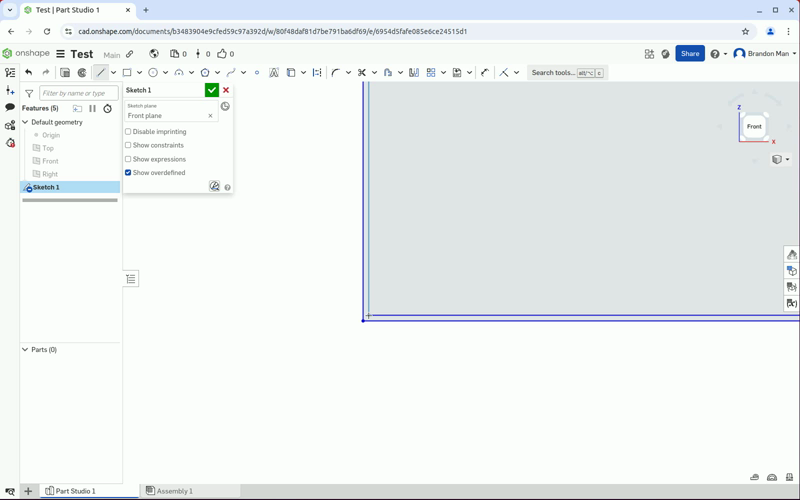
key_up(shift)
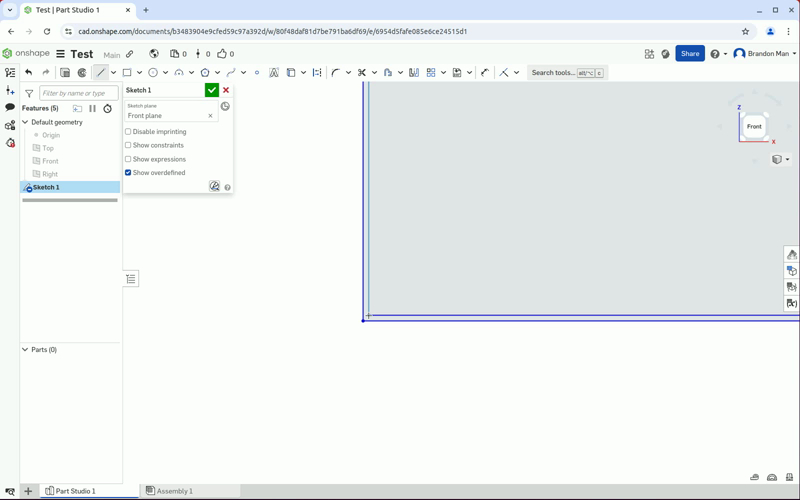
click(368, 315)
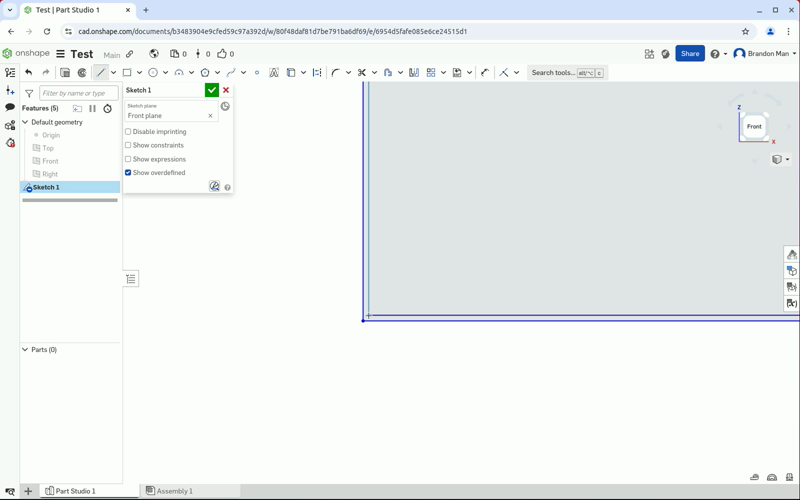
scroll(-6)
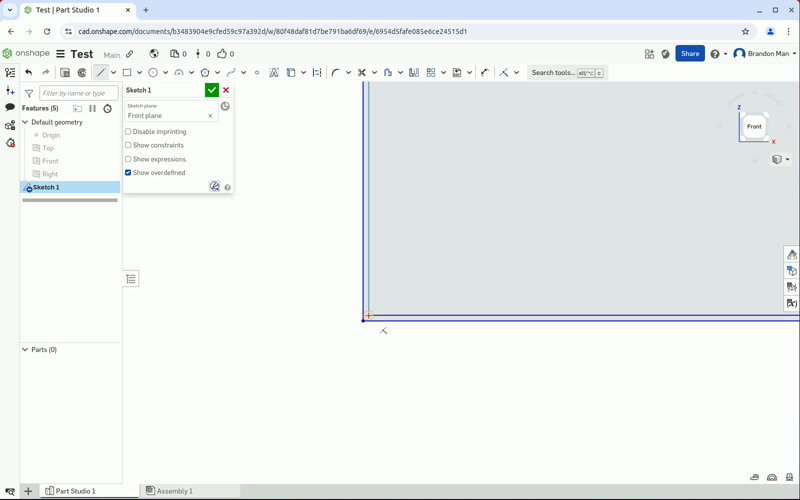
scroll(-6)
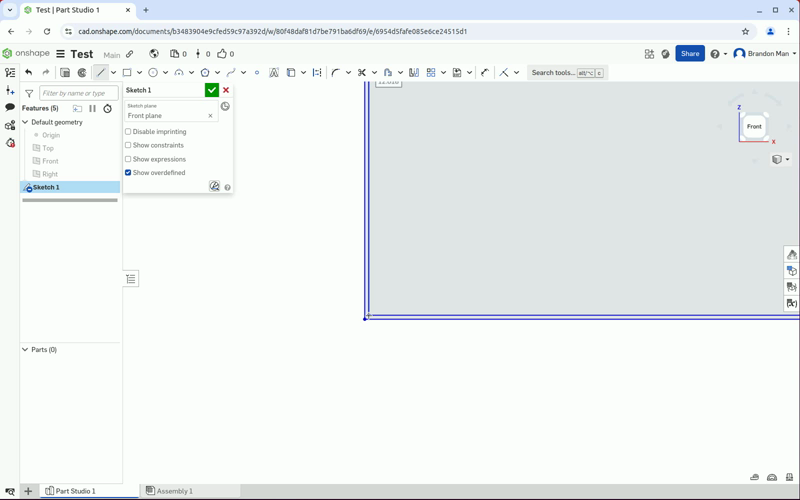
scroll(-6)
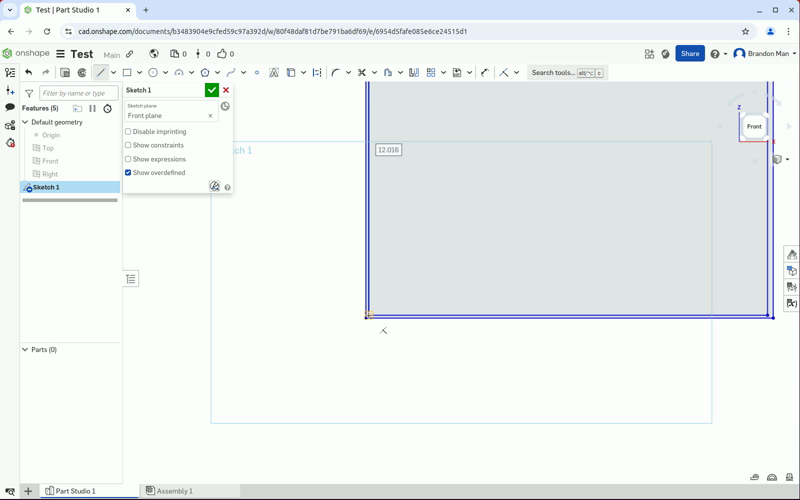
scroll(-6)
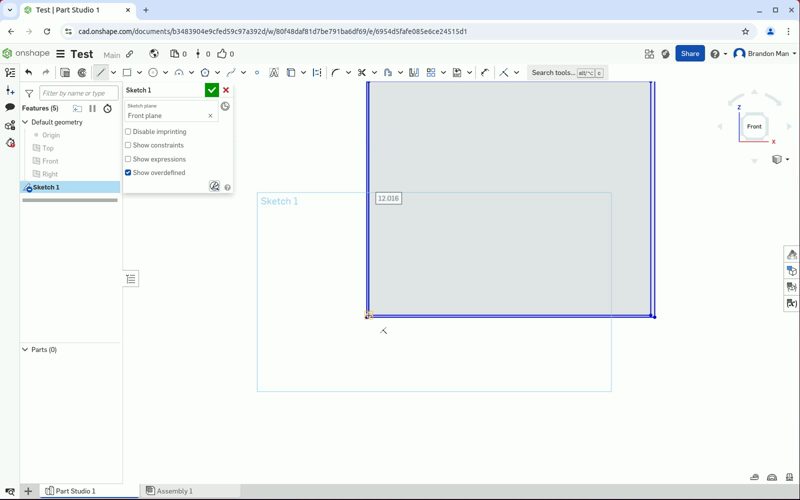
scroll(-6)
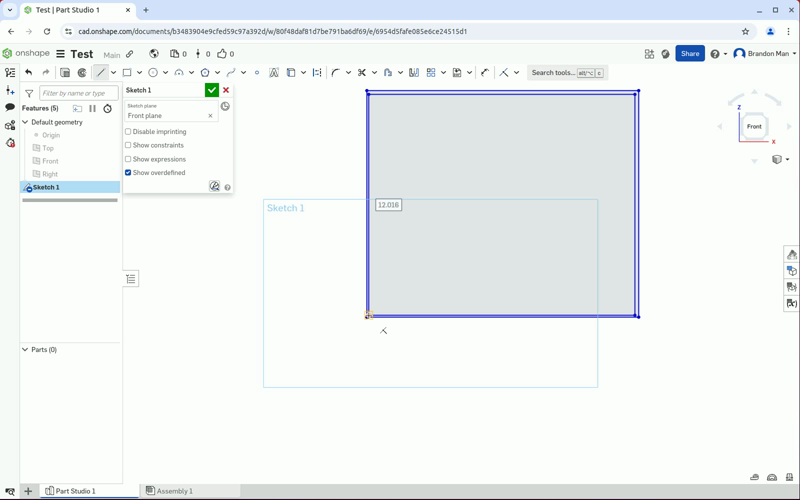
scroll(-6)
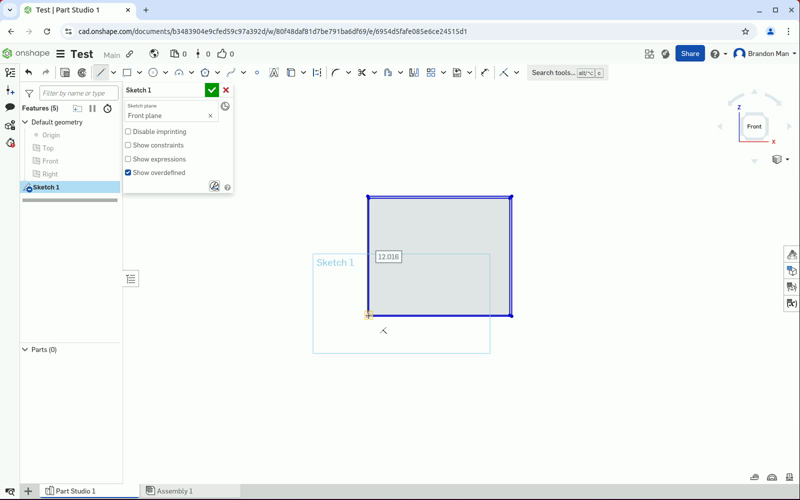
scroll(-6)
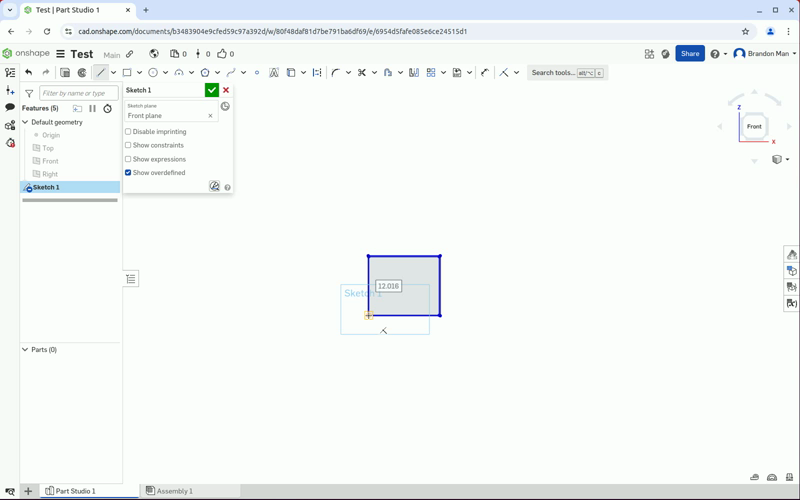
key(esc)
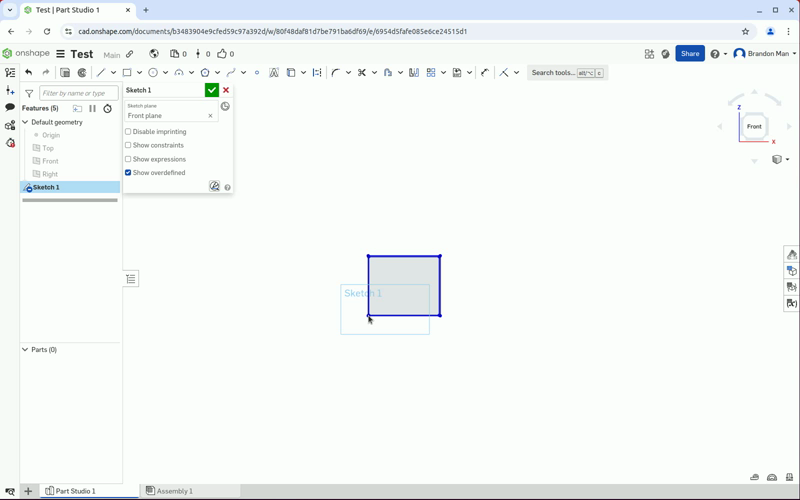
mouse_move(368, 286)
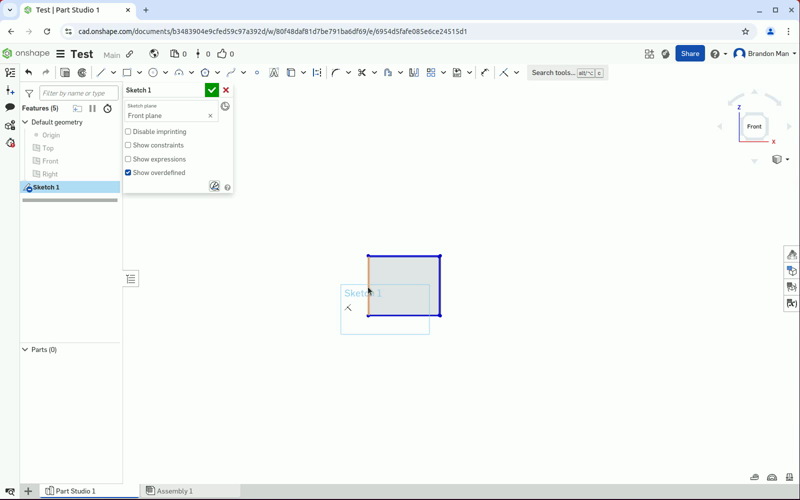
scroll(6)
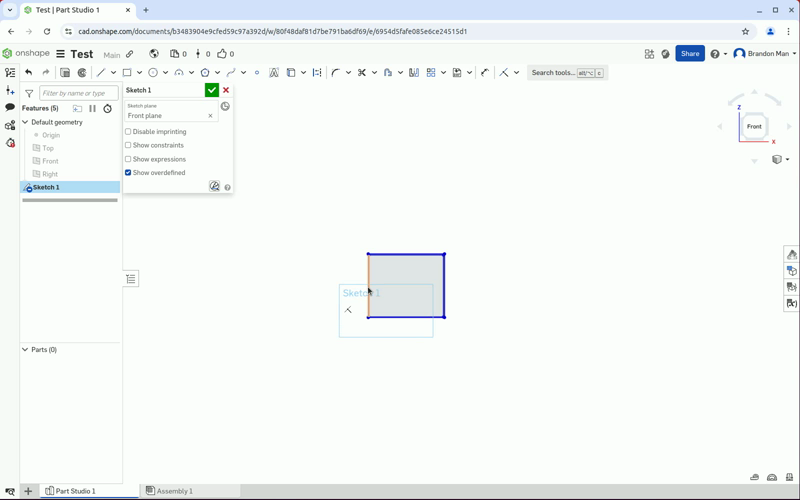
scroll(6)
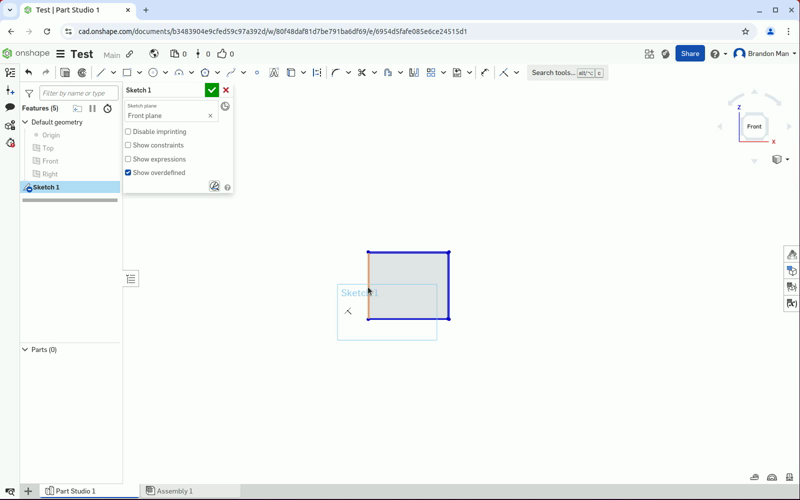
scroll(6)
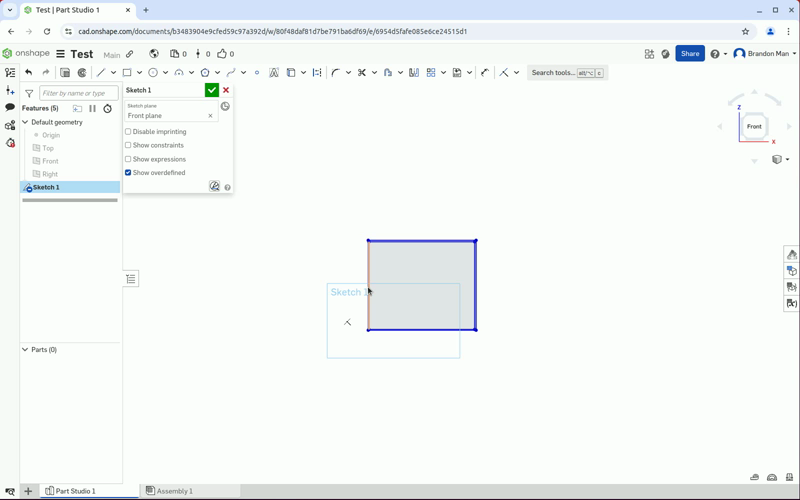
scroll(6)
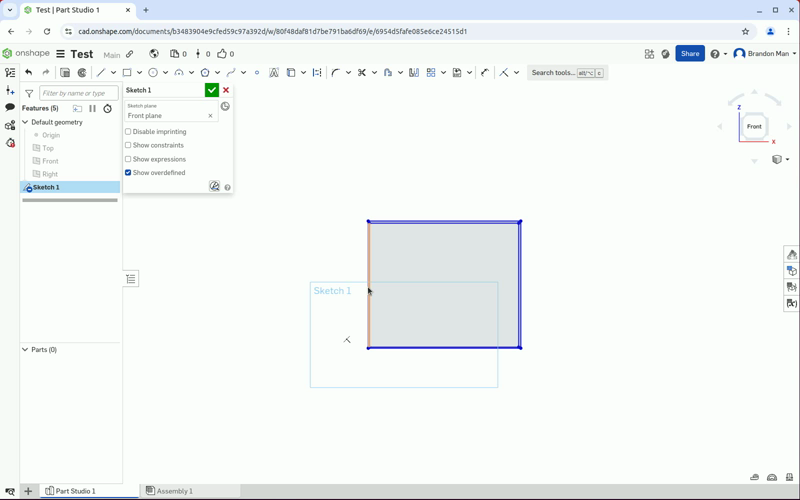
scroll(6)
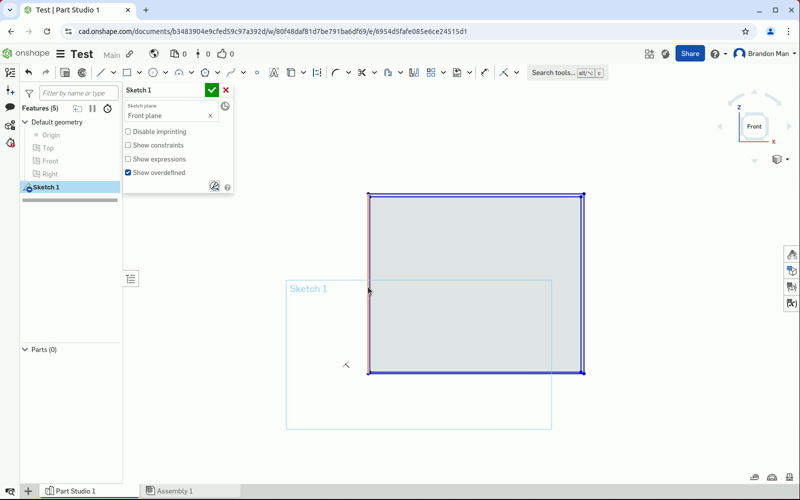
scroll(6)
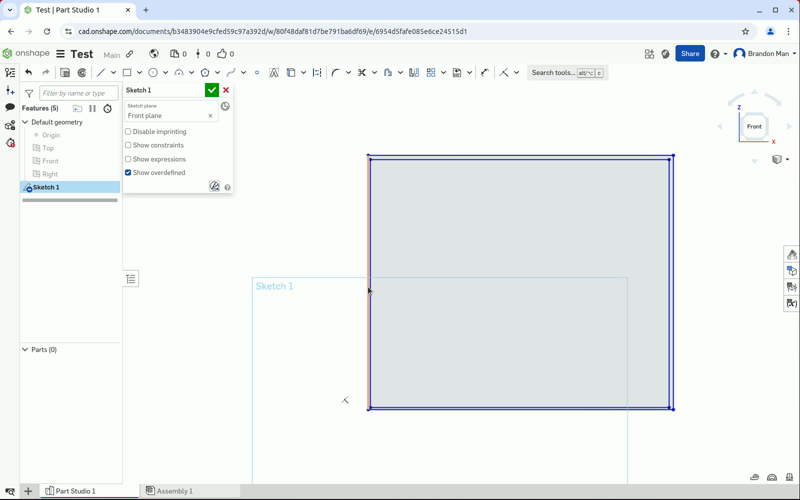
scroll(6)
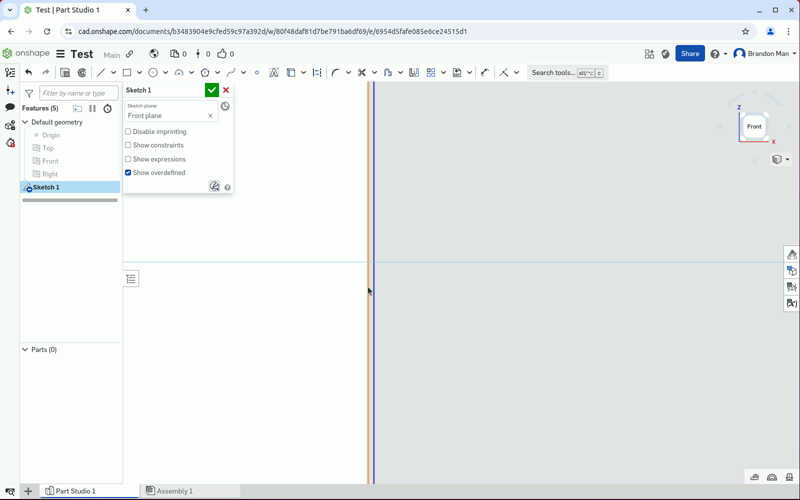
click(368, 286)
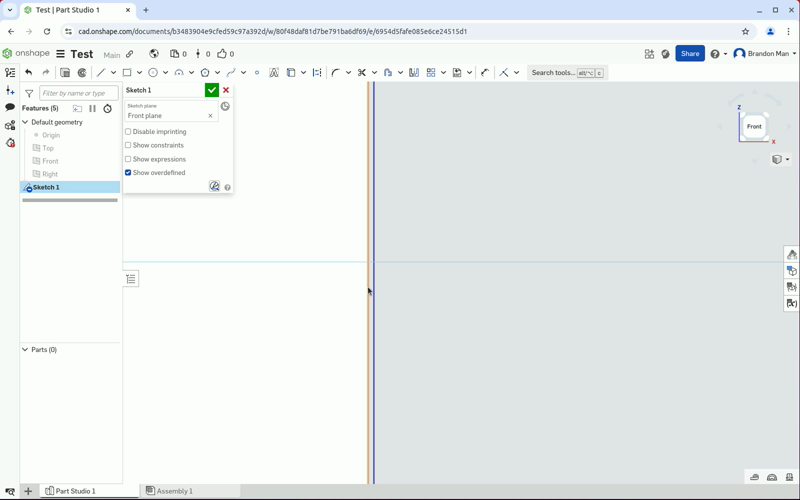
scroll(-6)
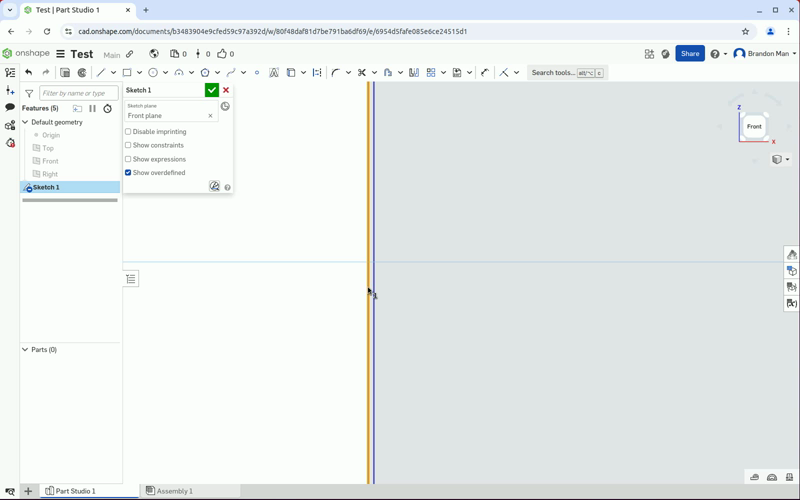
scroll(-6)
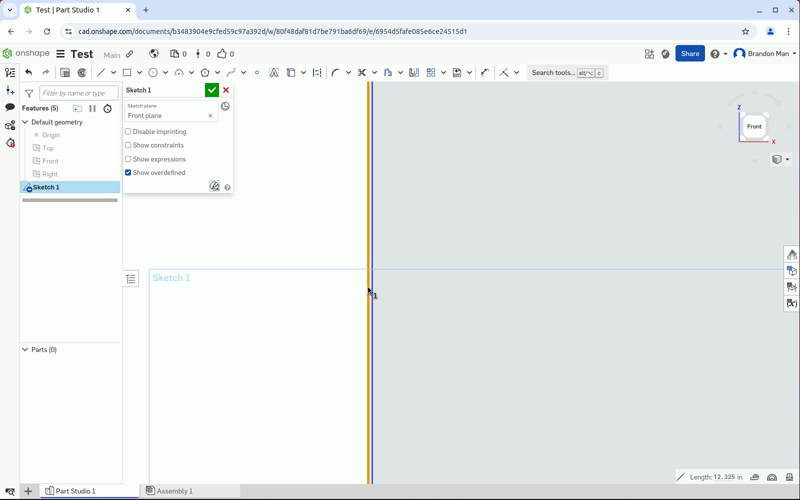
scroll(-6)
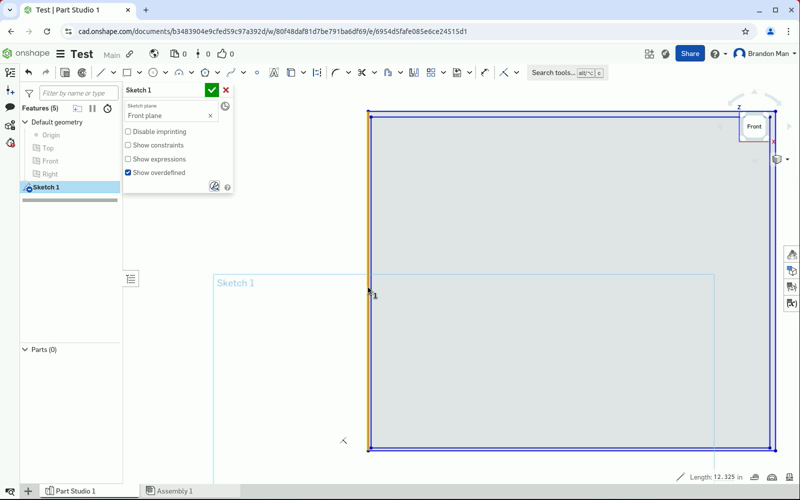
scroll(-6)
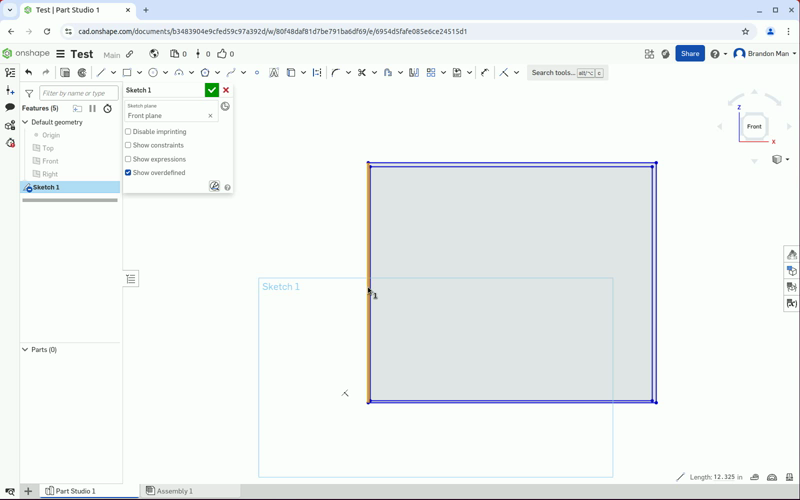
scroll(-6)
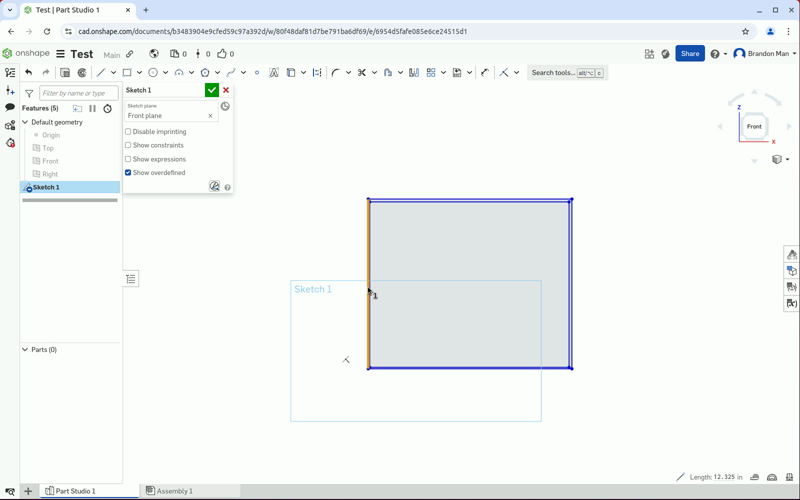
scroll(-6)
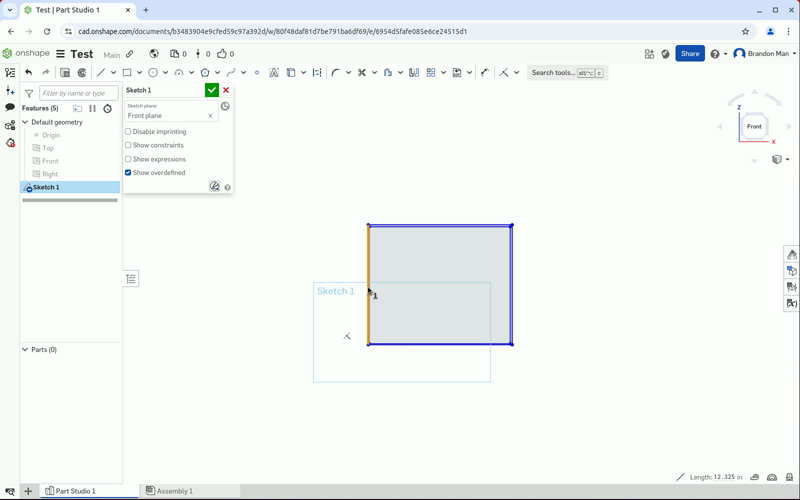
scroll(-6)
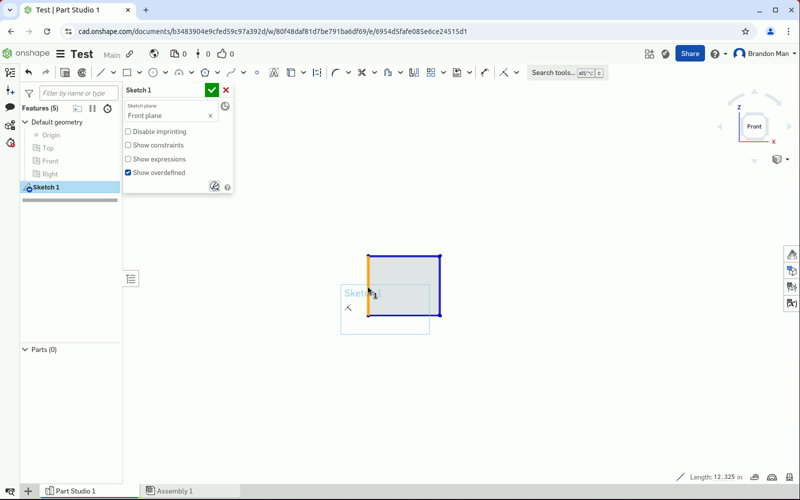
mouse_move(73, 352)
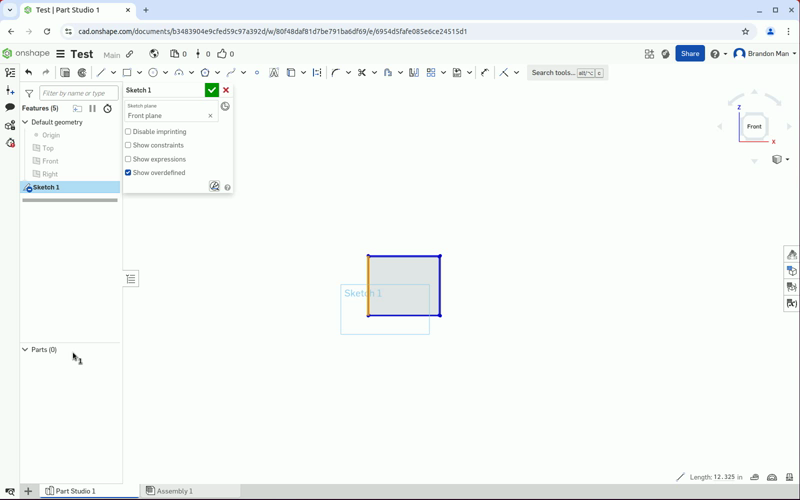
key(shift+y)
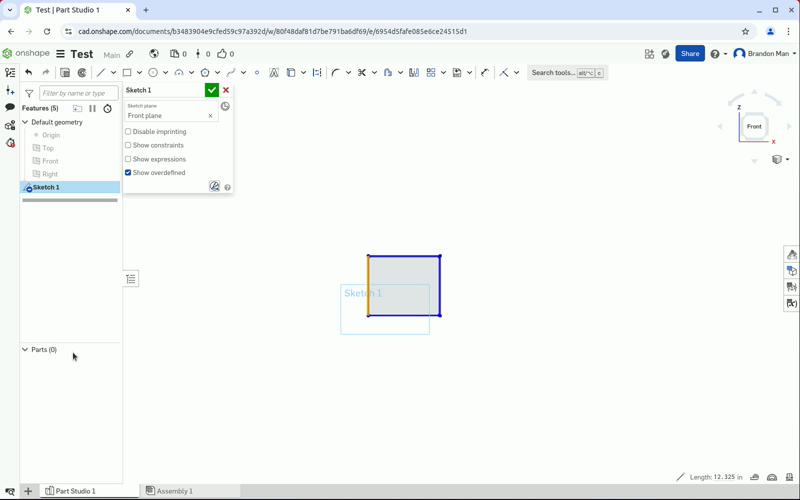
key(shift+e)
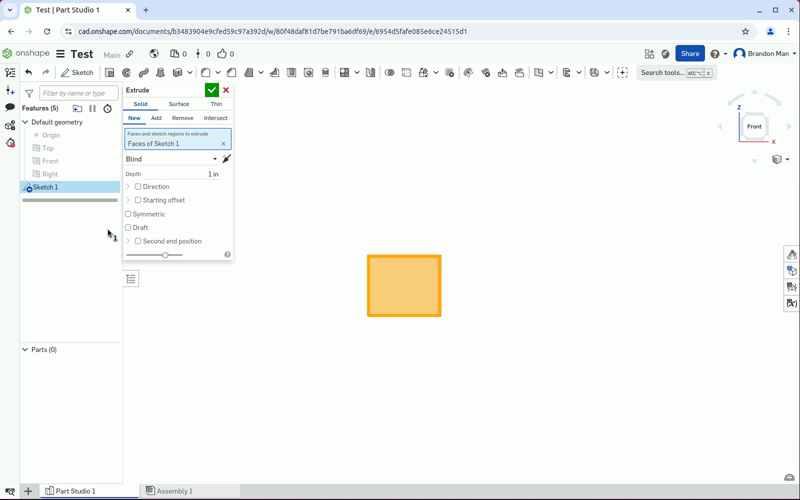
mouse_move(143, 106)
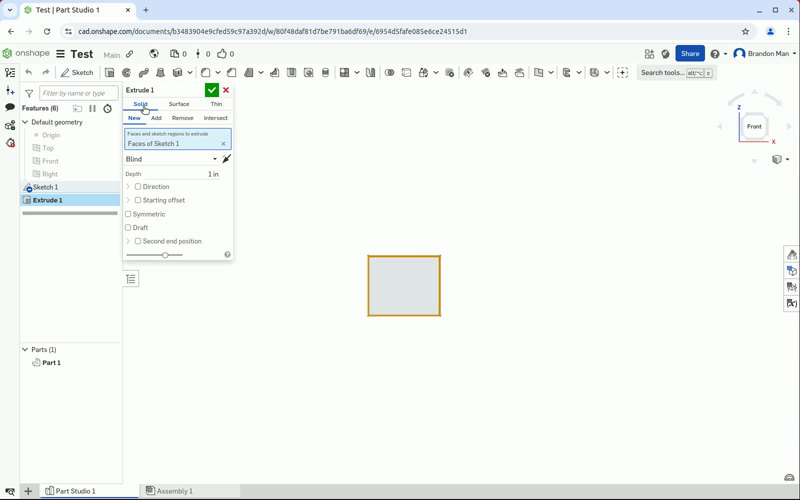
click(143, 106)
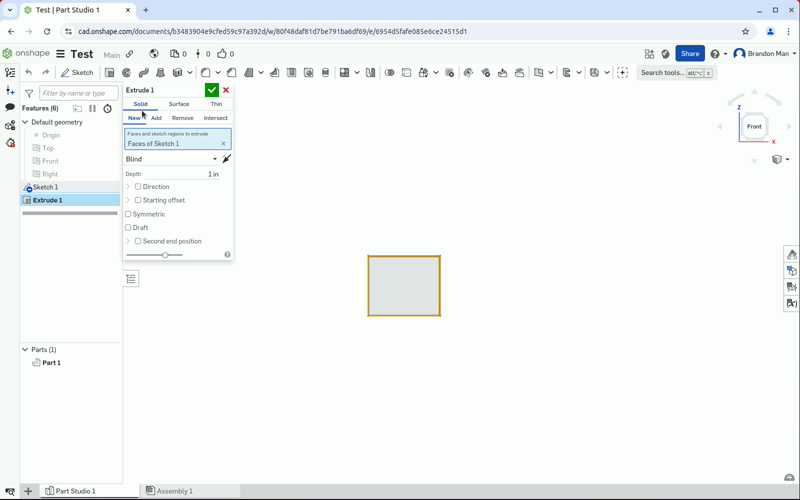
mouse_move(137, 120)
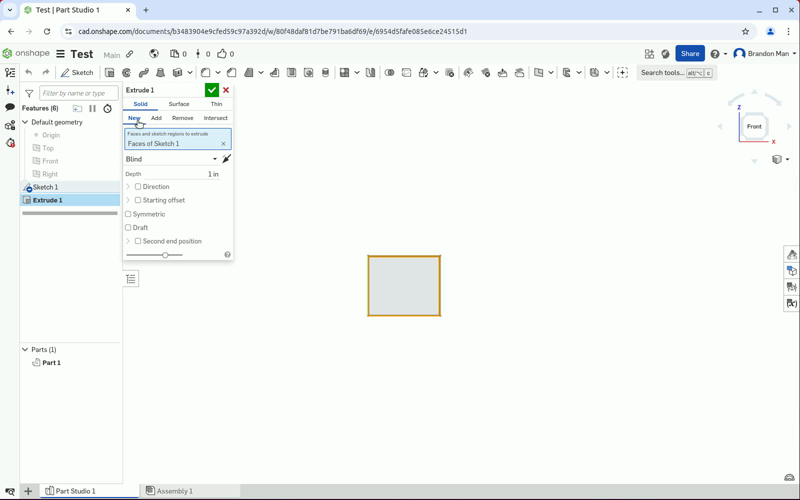
click(137, 120)
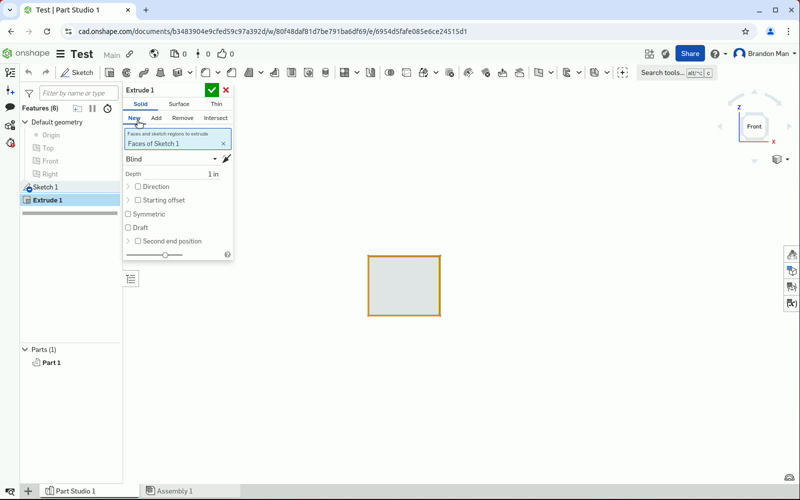
key(tab, 4)
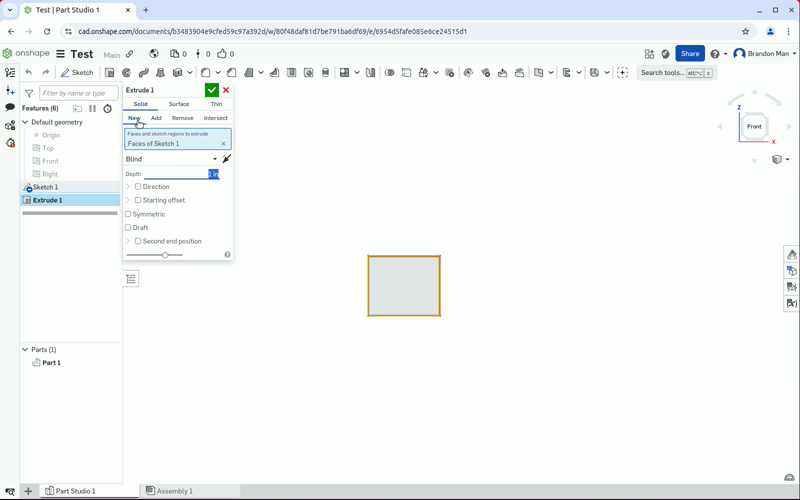
text(4.814)
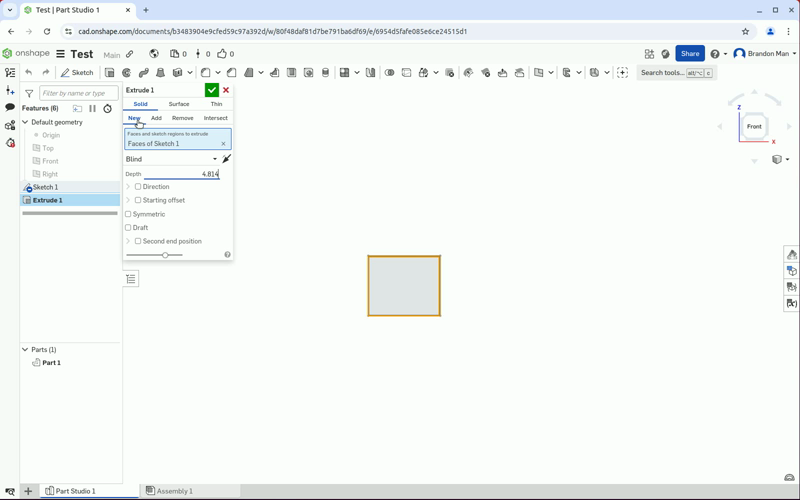
key(enter)
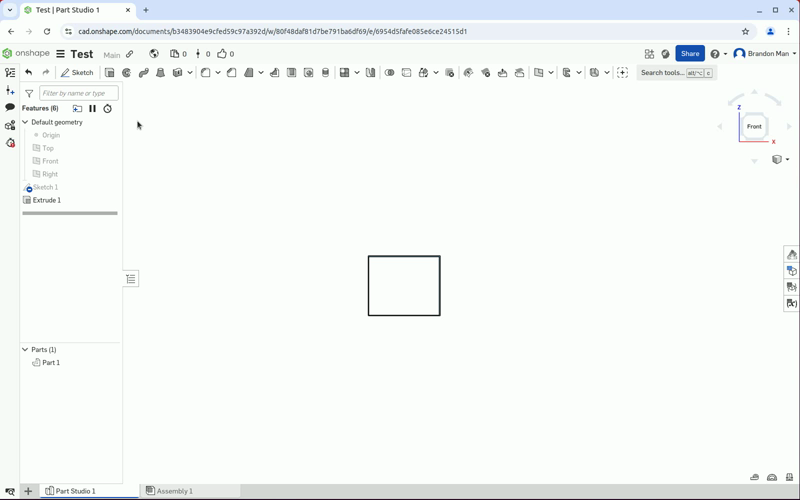
key(shift+h)
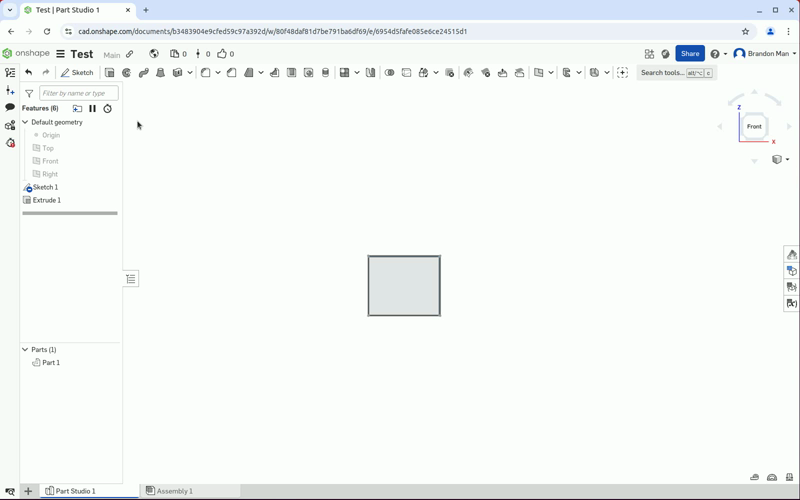
key(shift+h)
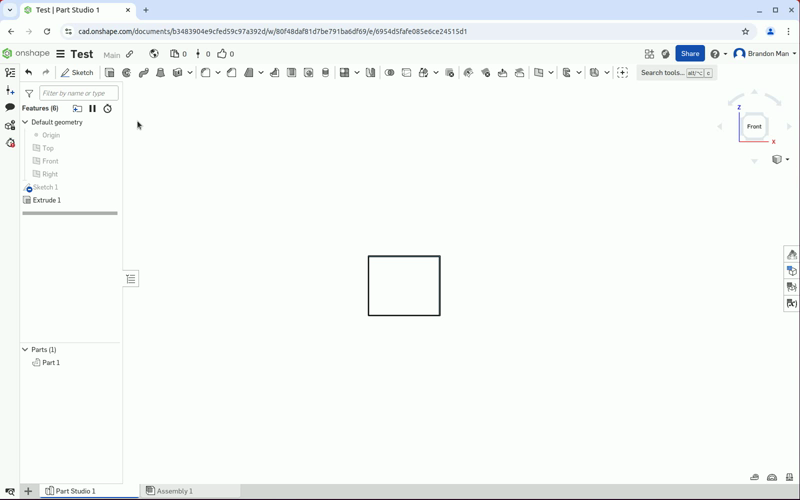
mouse_move(73, 189)
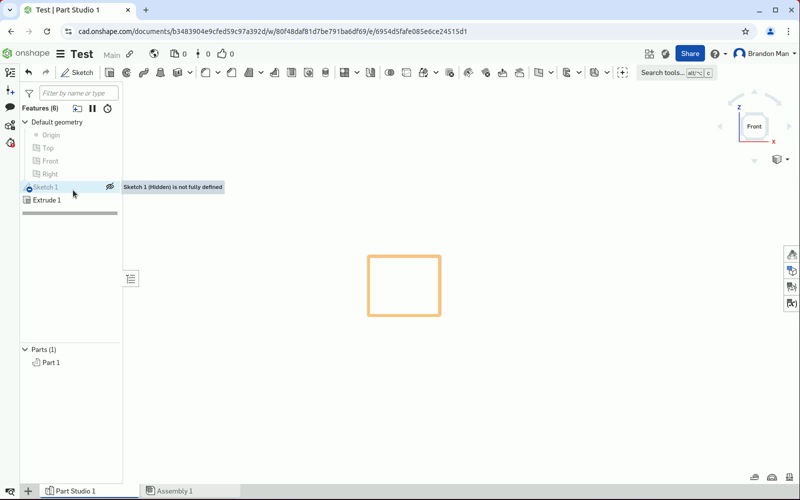
click(73, 189)
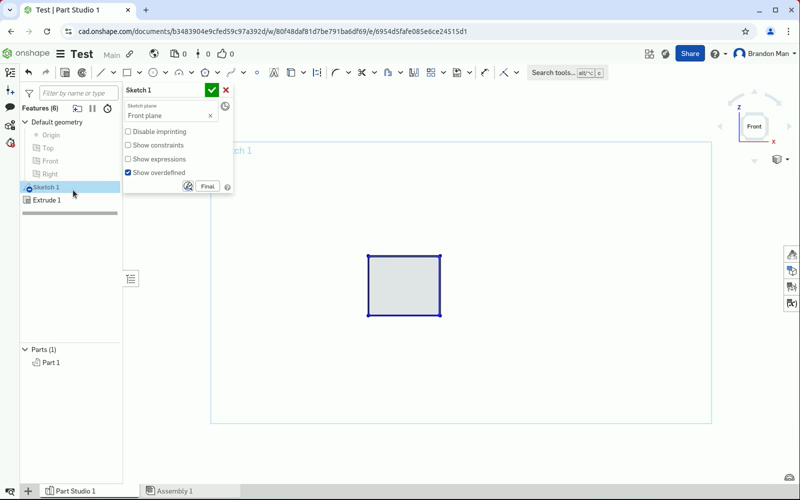
mouse_move(229, 92)
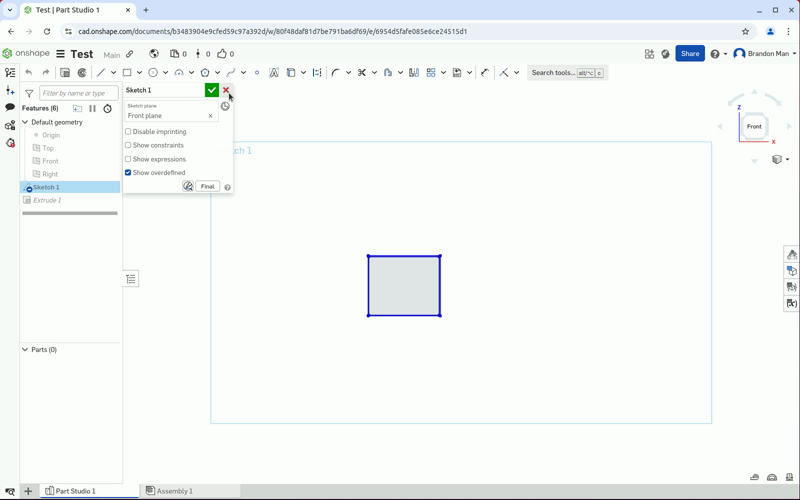
click(229, 92)
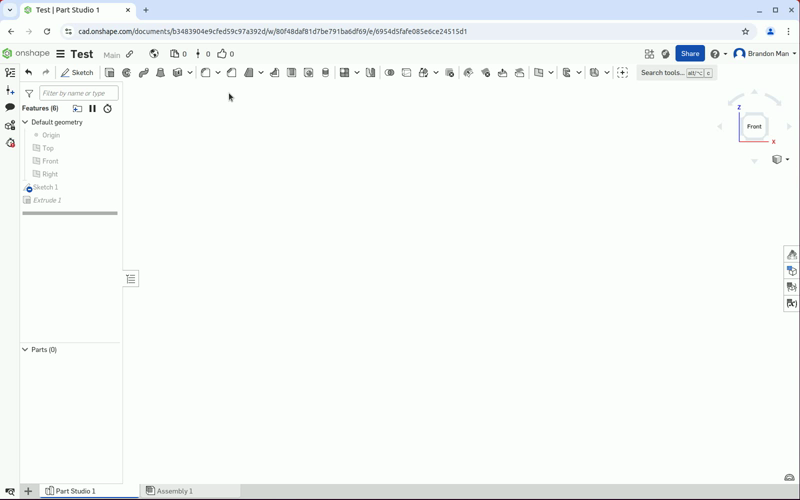
mouse_move(73, 352)
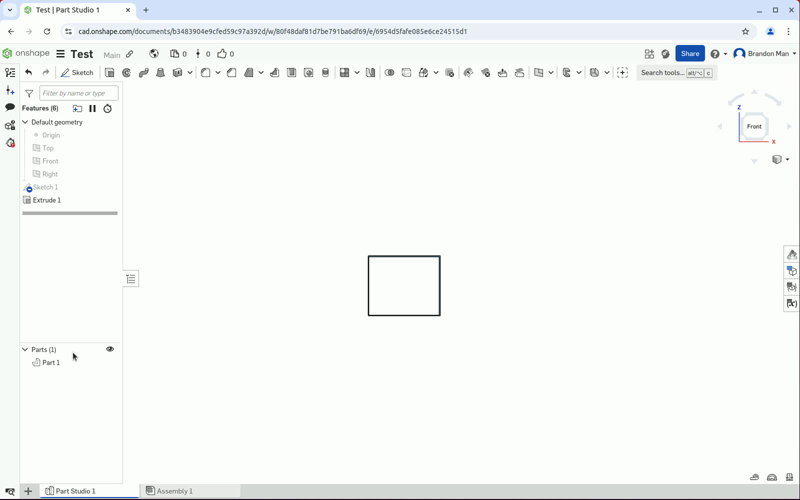
key(y)
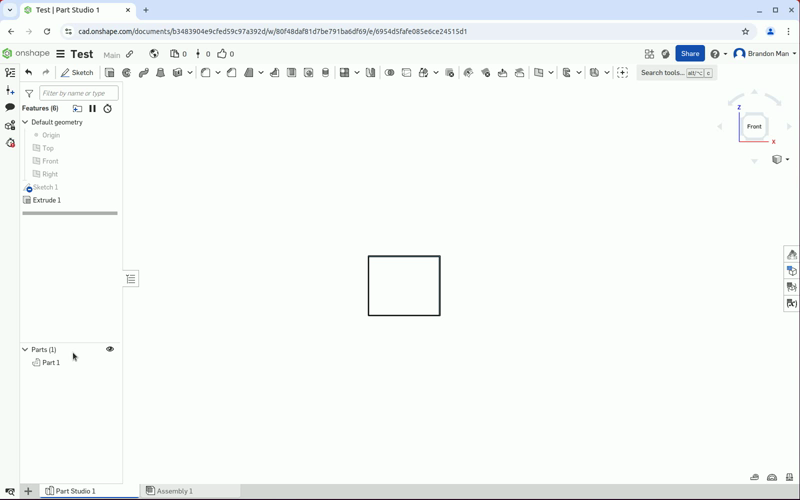
key(shift+p)
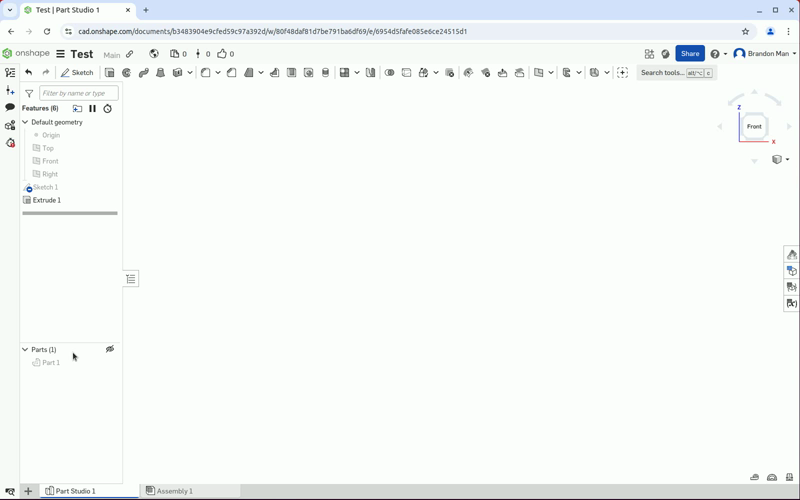
key(space)
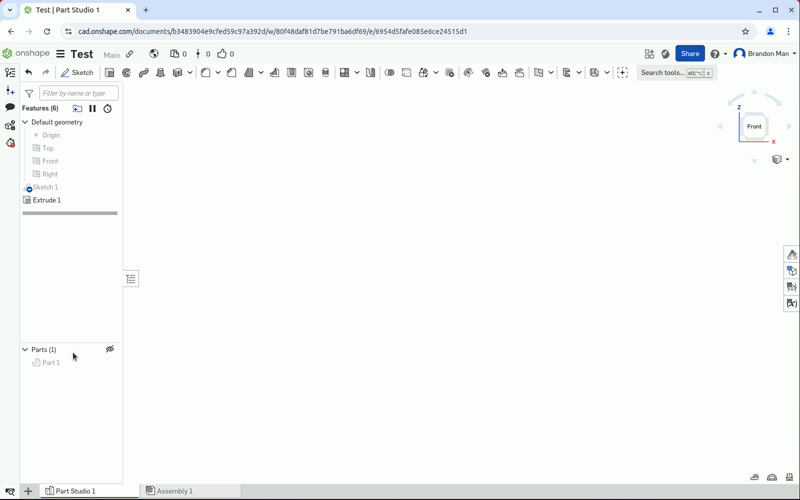
key_down(shift)
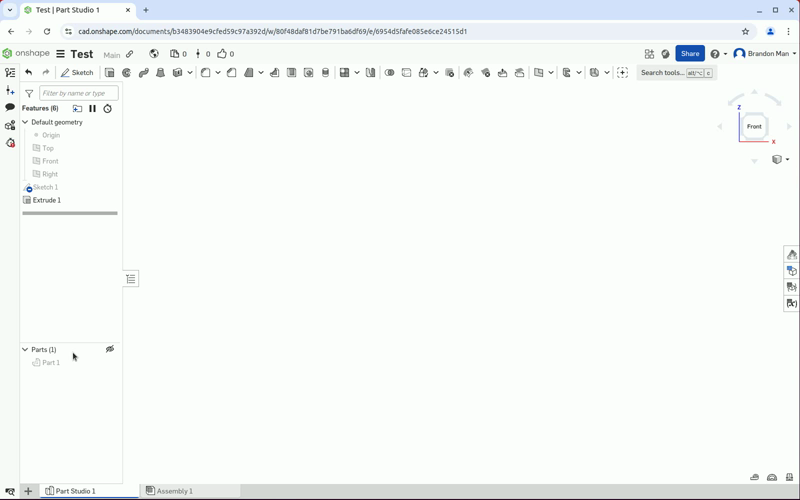
key(left)
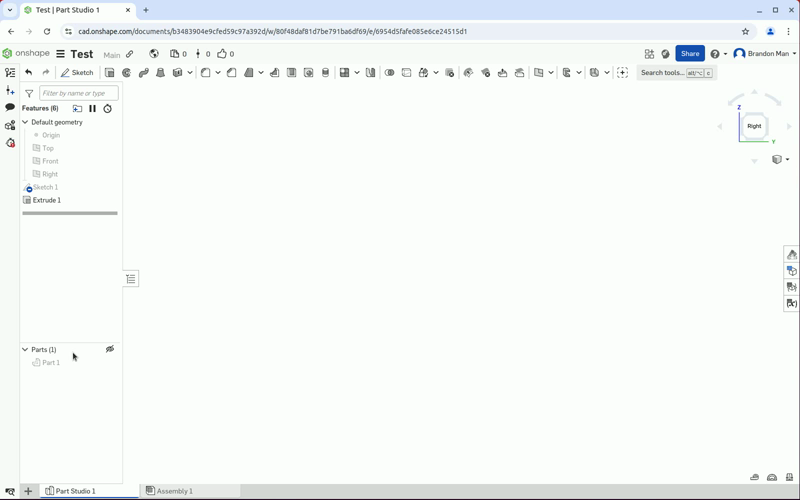
key_up(shift)
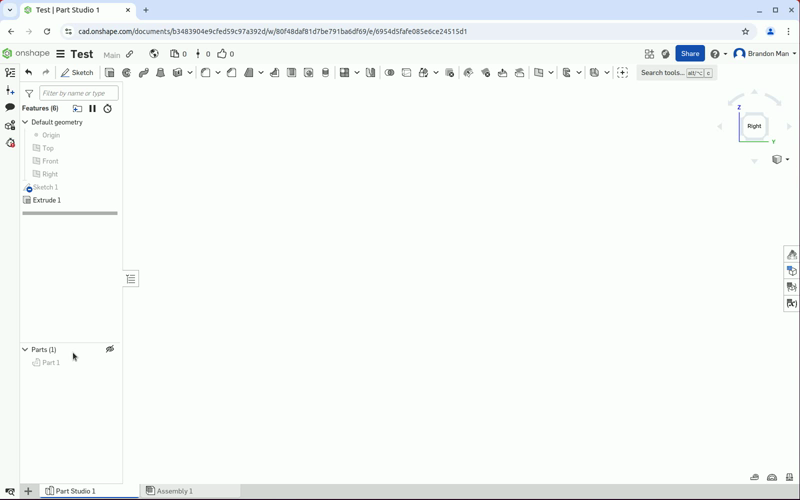
mouse_move(73, 352)
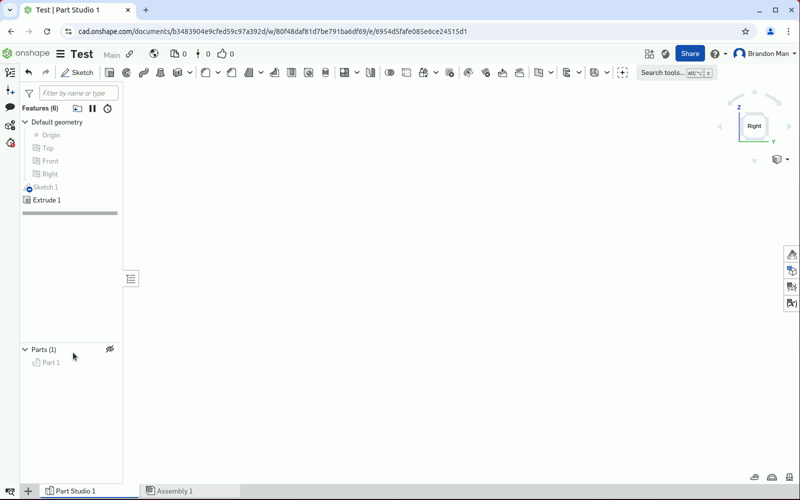
key(shift+y)
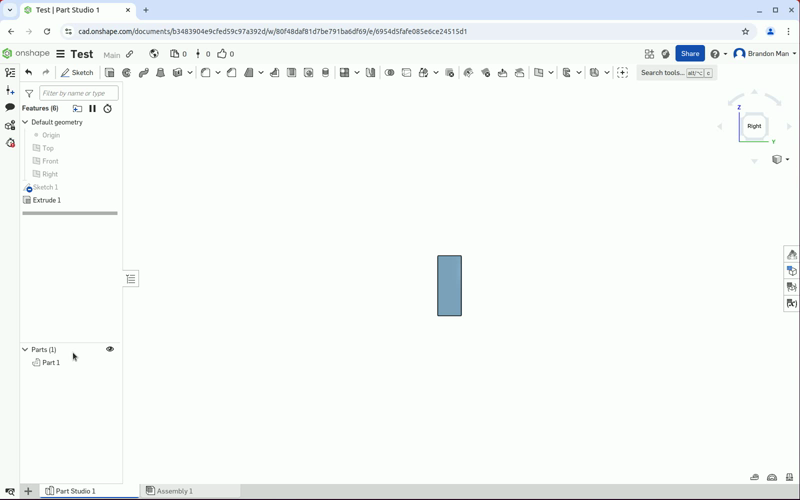
mouse_move(541, 75)
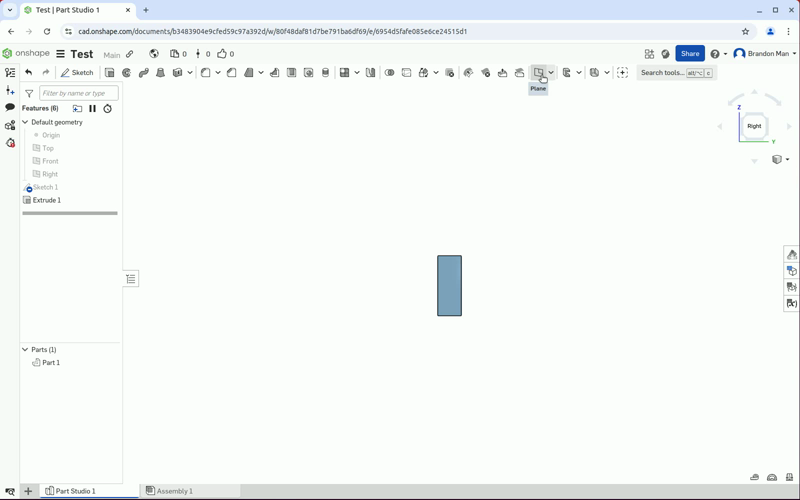
click(541, 75)
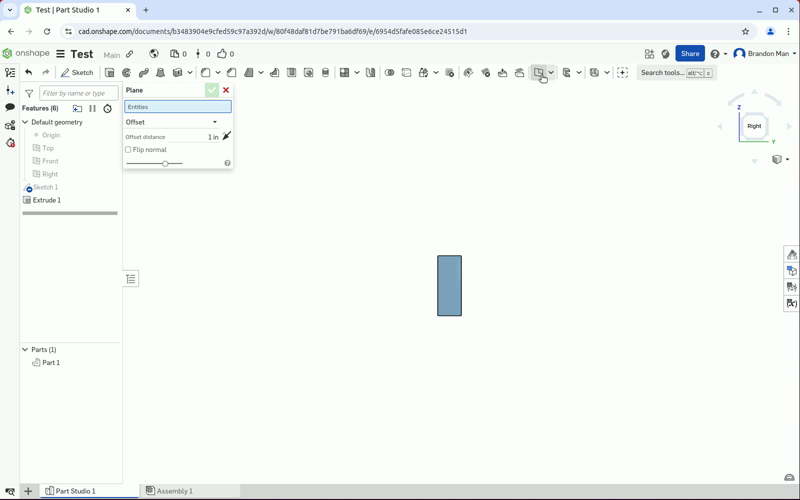
mouse_move(73, 176)
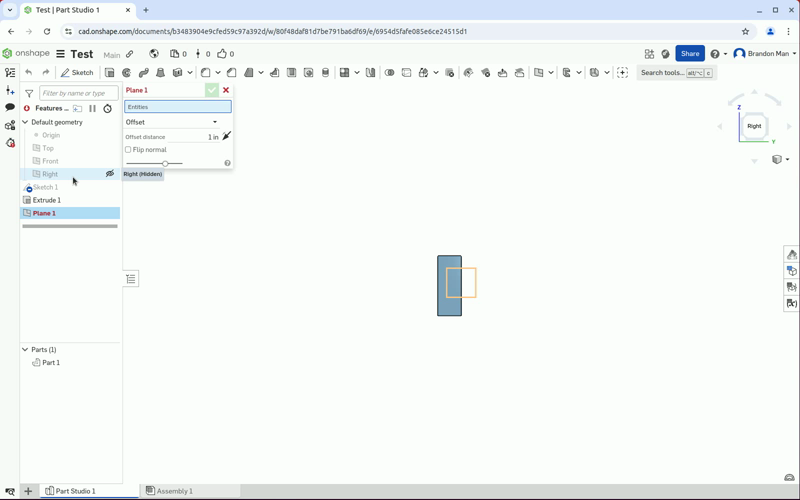
click(73, 176)
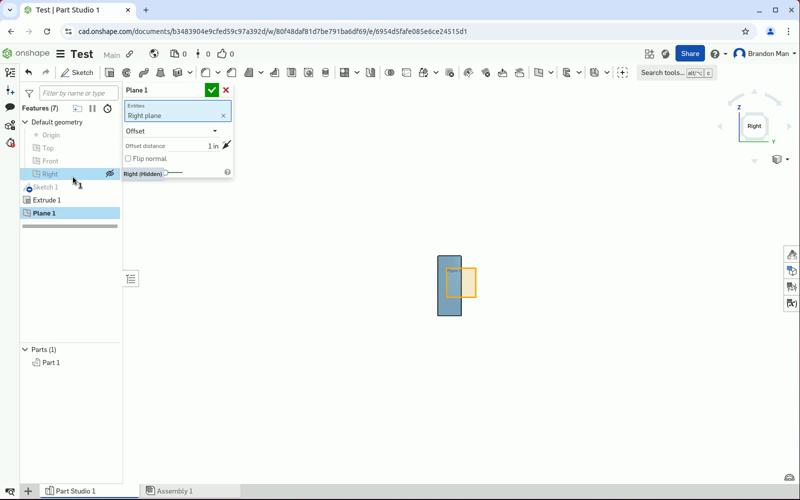
key(tab, 2)
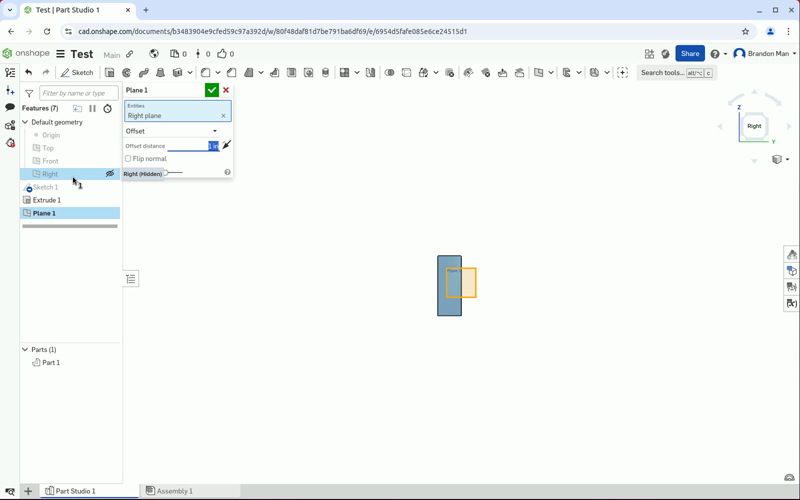
text(4.098)
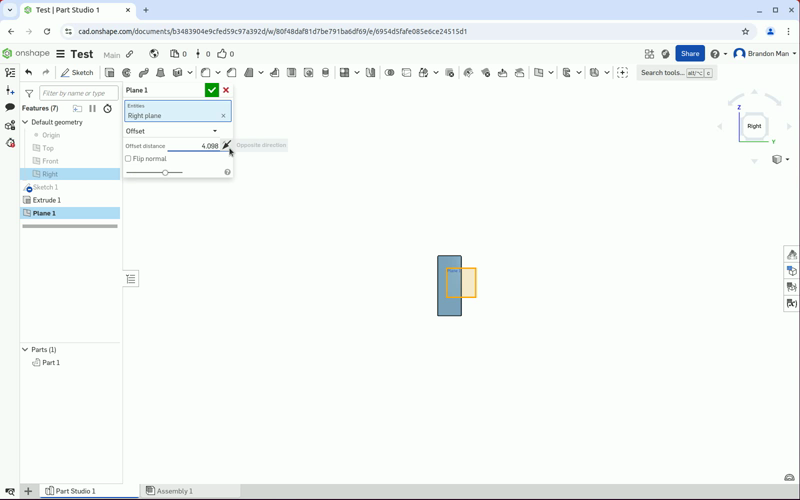
mouse_move(229, 147)
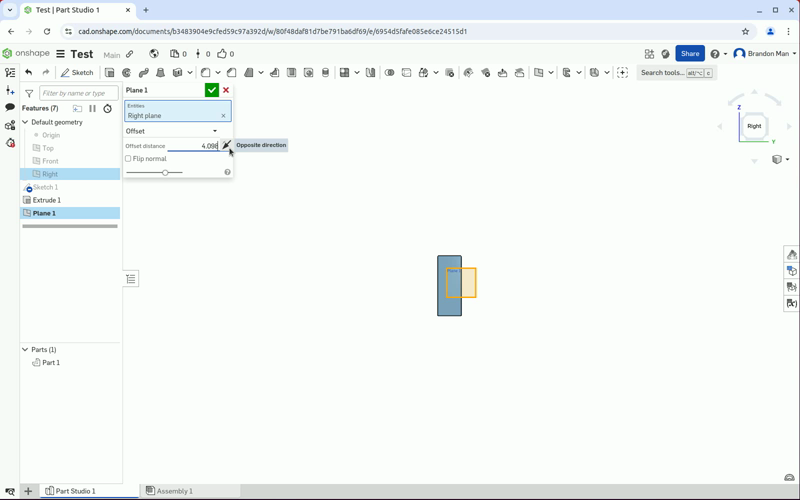
click(229, 147)
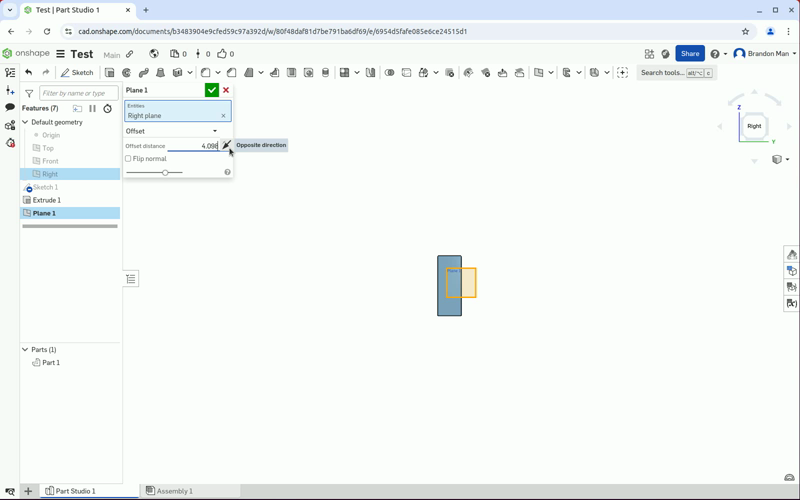
key(enter, 2)
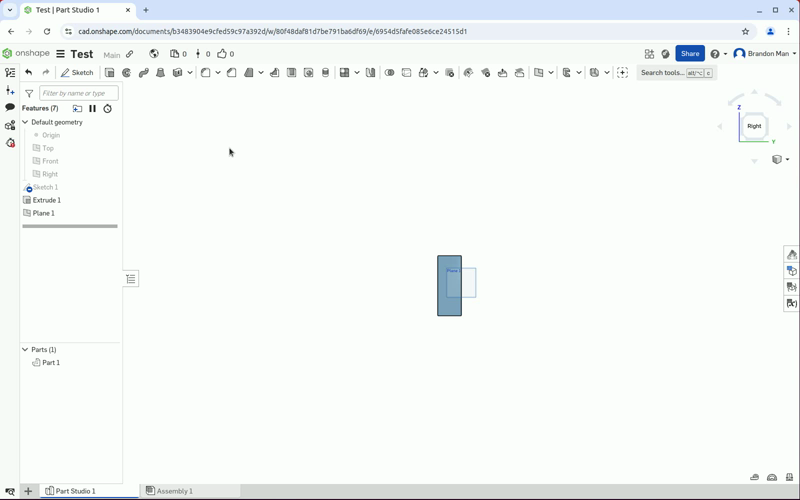
key(shift+s)
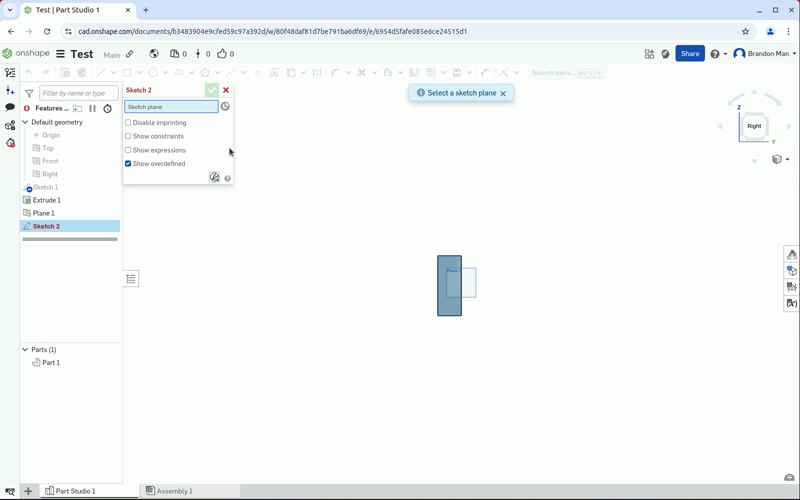
mouse_move(73, 215)
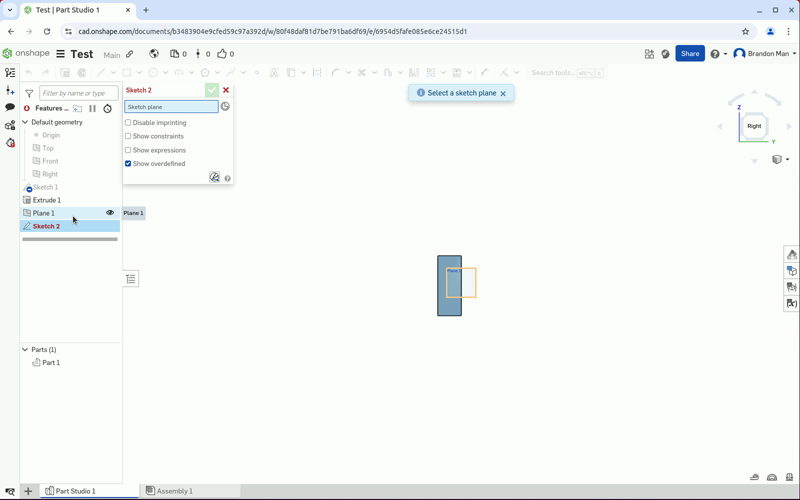
click(73, 215)
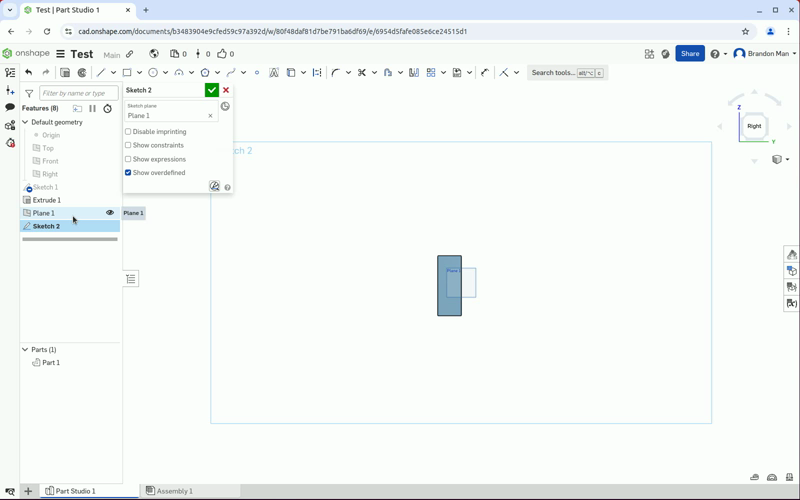
mouse_move(73, 352)
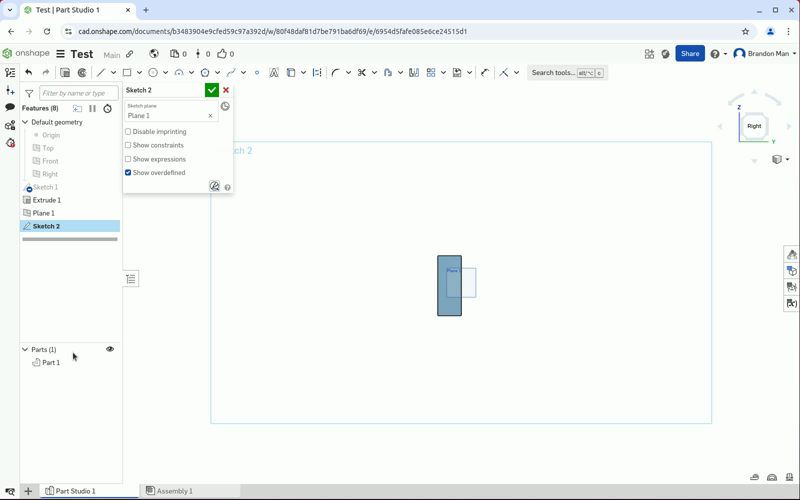
key(y)
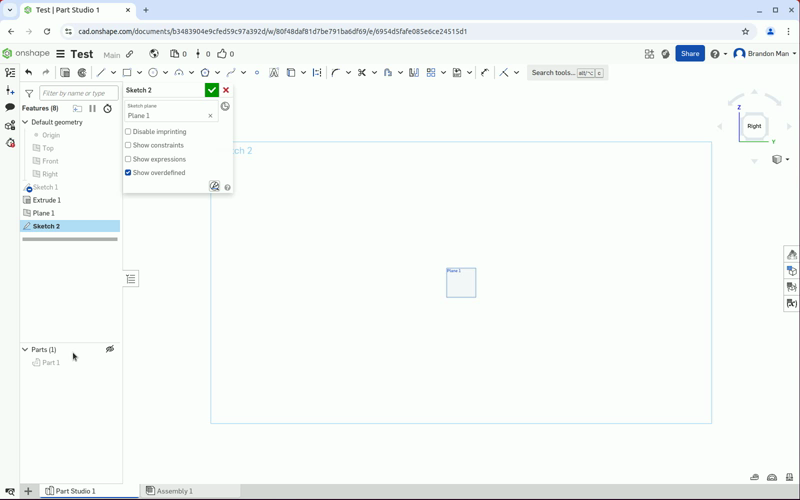
key(l)
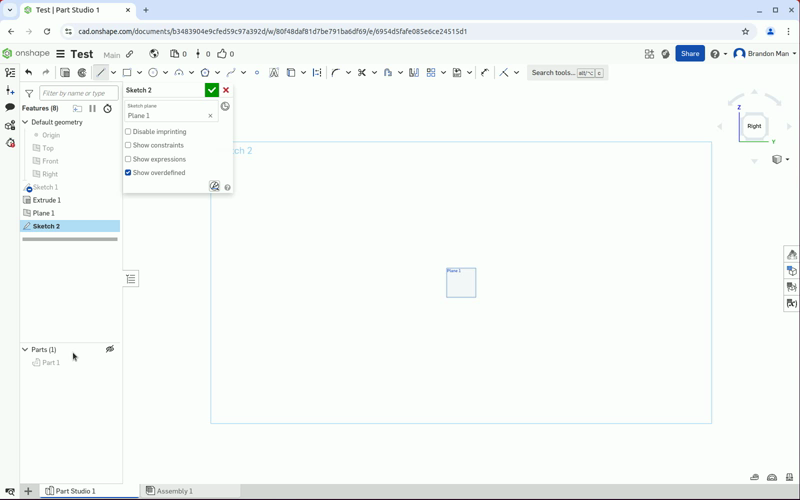
key_down(shift)
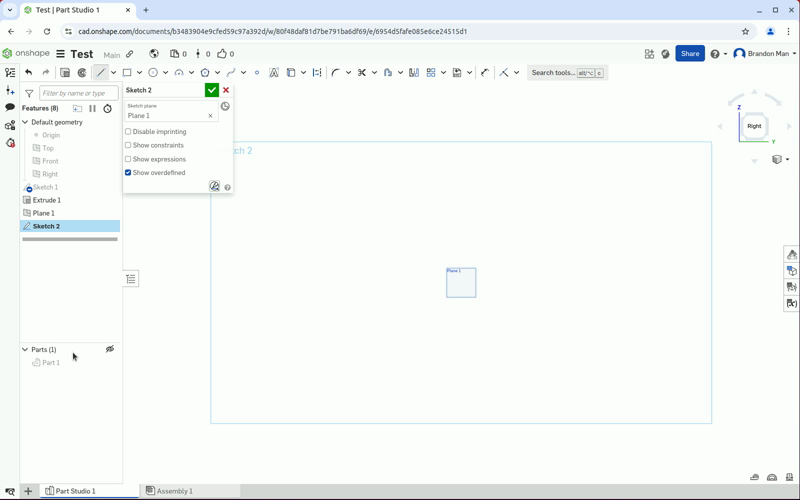
mouse_move(437, 257)
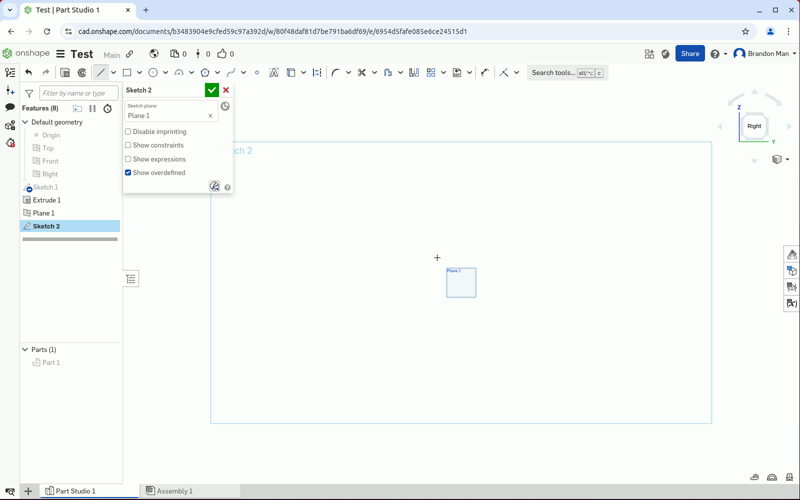
click(437, 257)
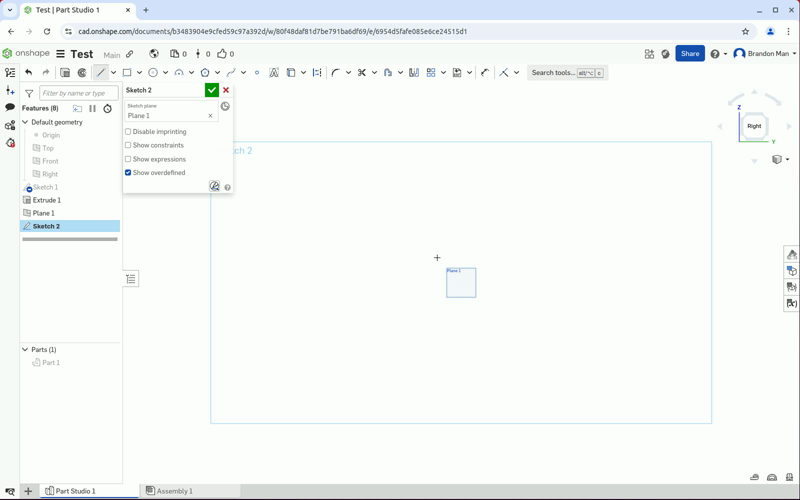
key_up(shift)
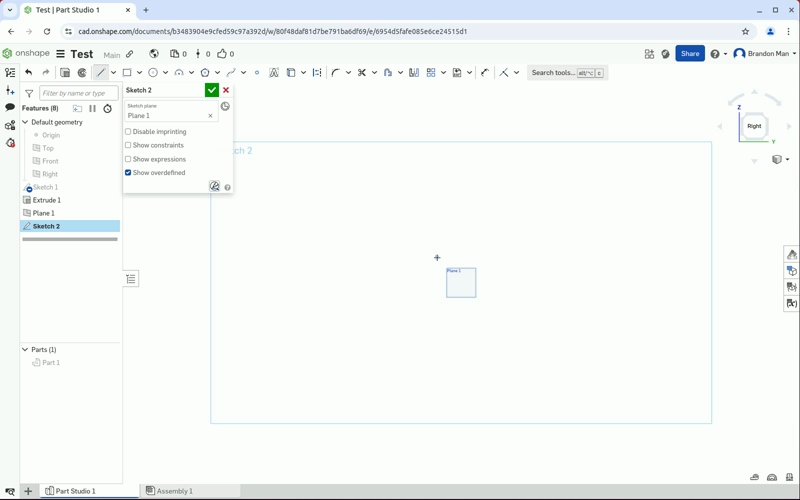
key_down(shift)
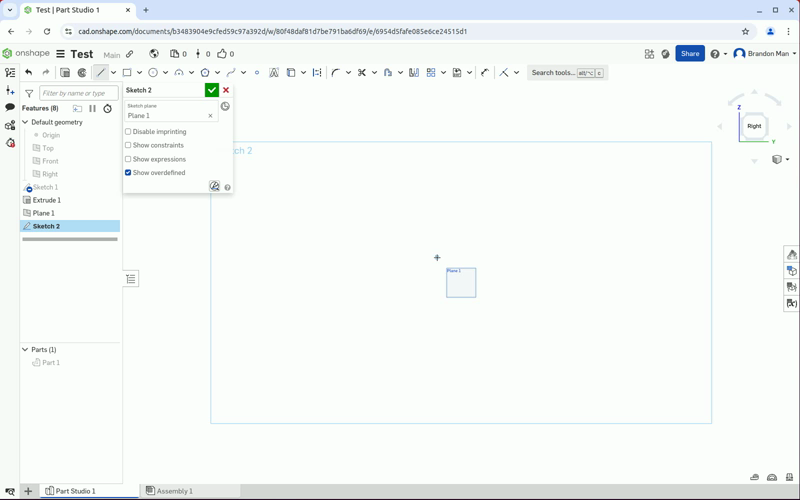
mouse_move(467, 257)
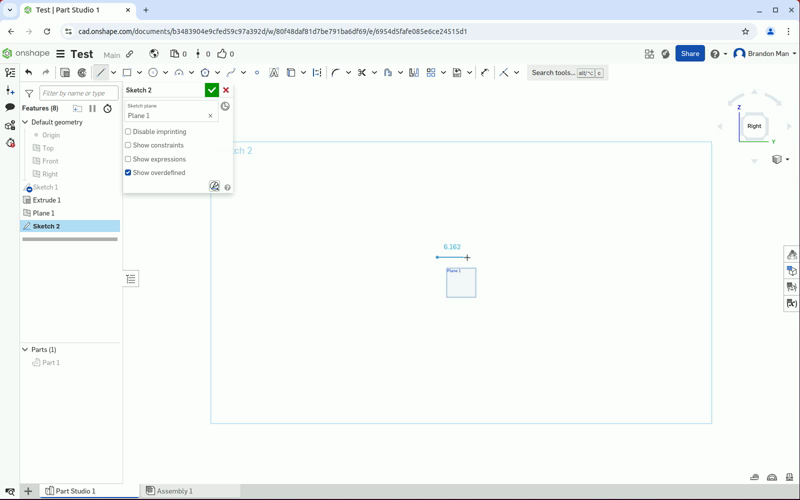
mouse_move(461, 257)
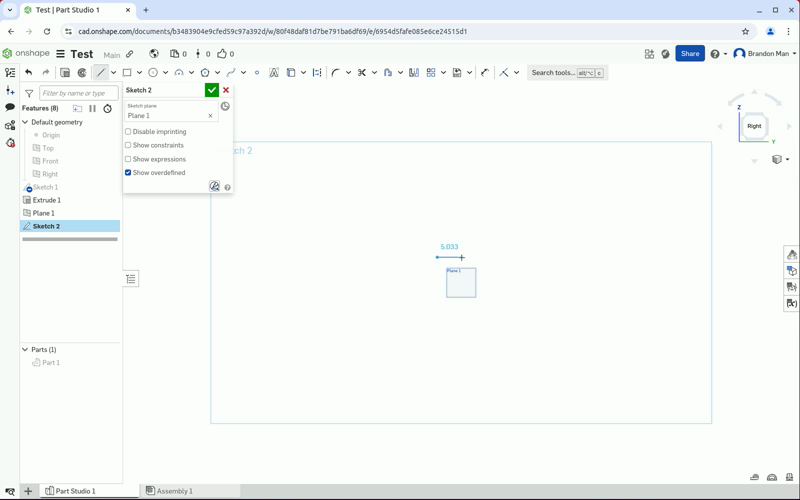
click(461, 257)
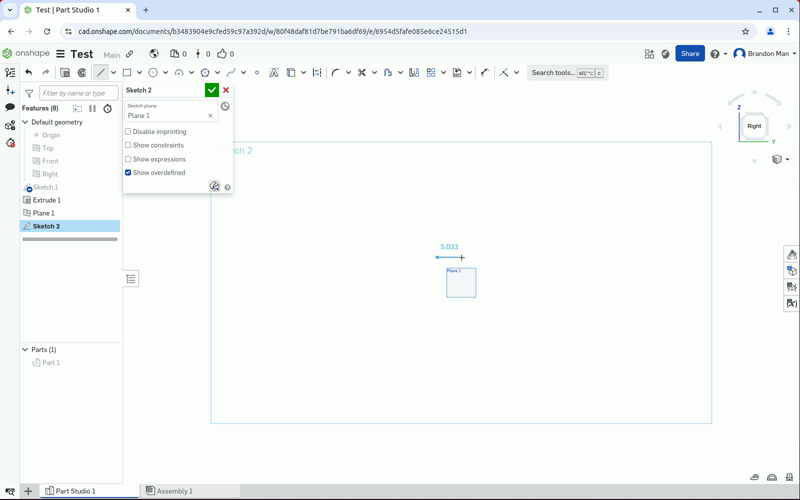
key_up(shift)
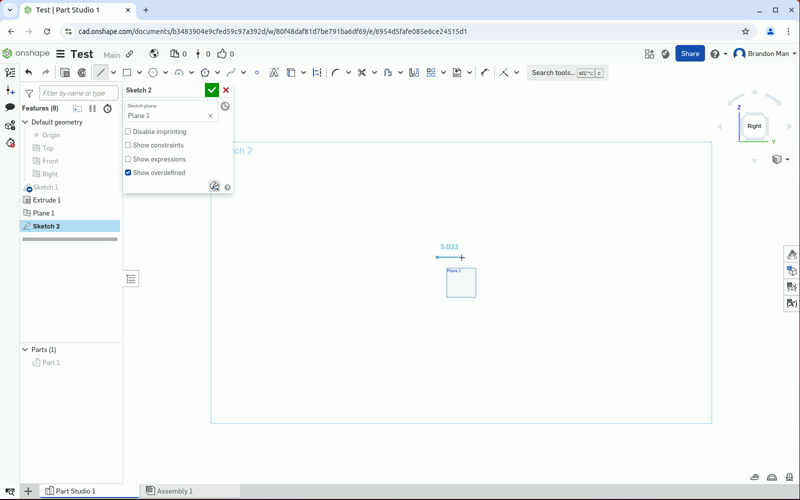
key_down(shift)
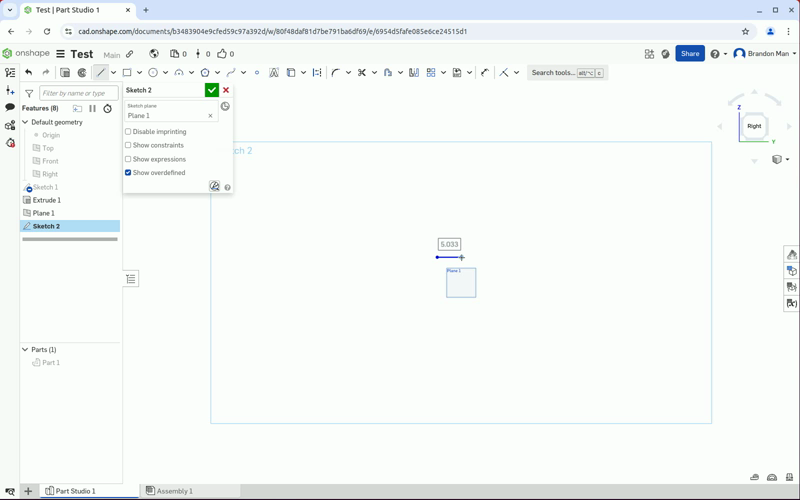
mouse_move(491, 257)
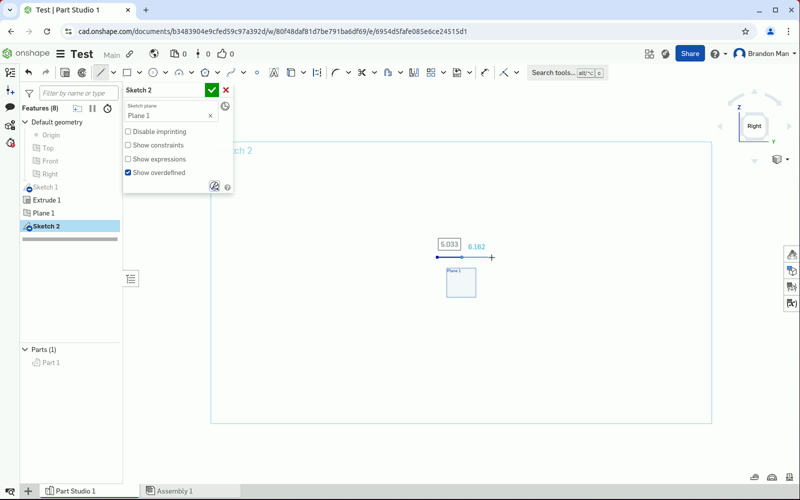
mouse_move(461, 256)
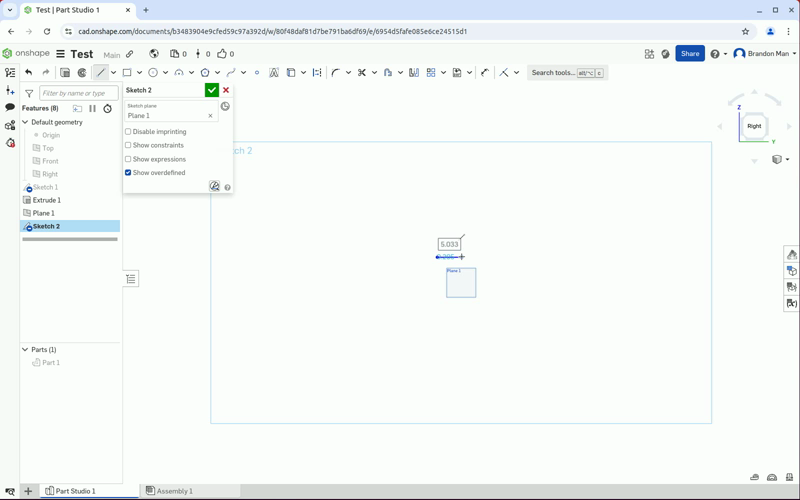
scroll(6)
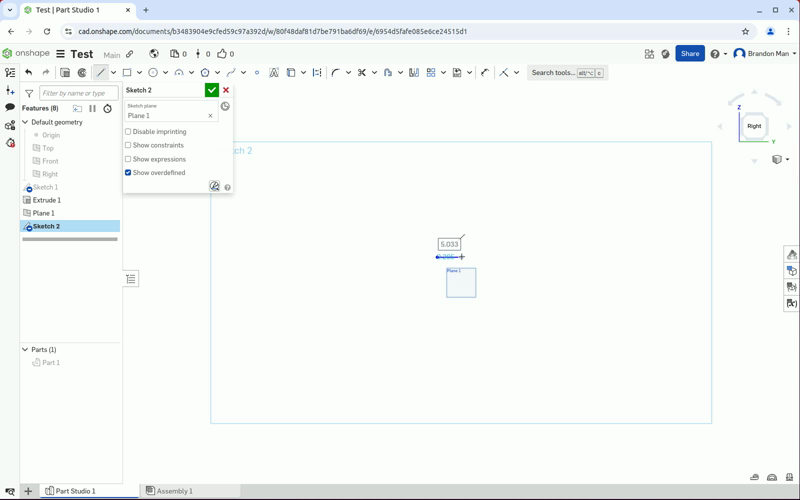
scroll(6)
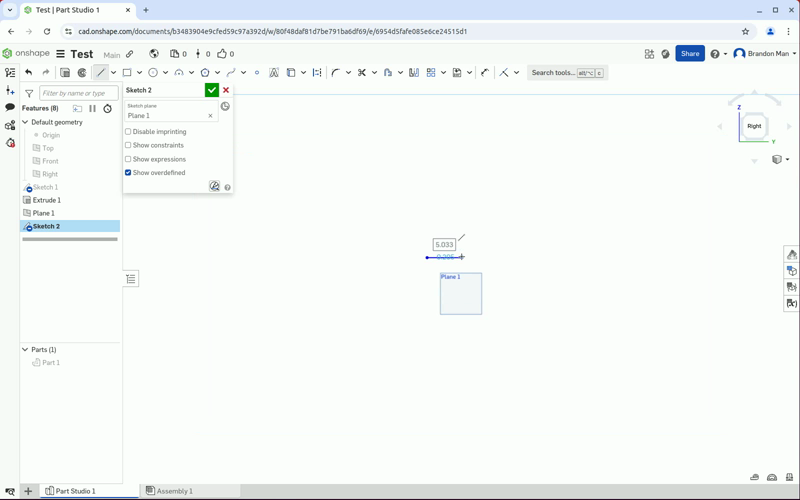
scroll(6)
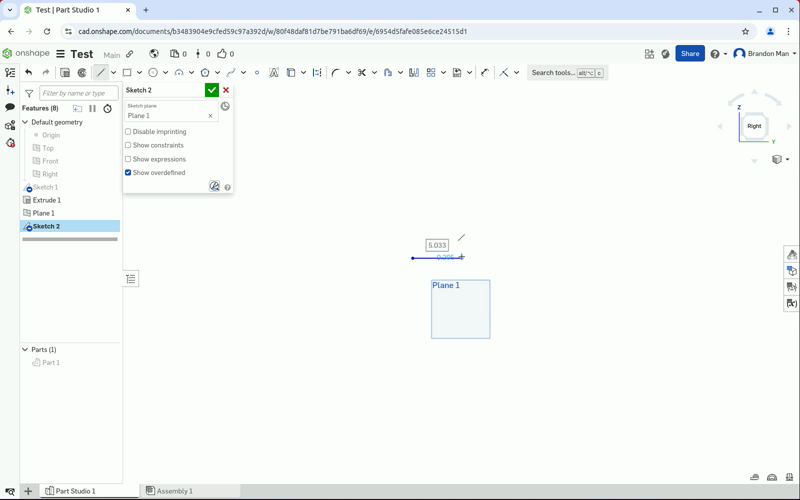
scroll(6)
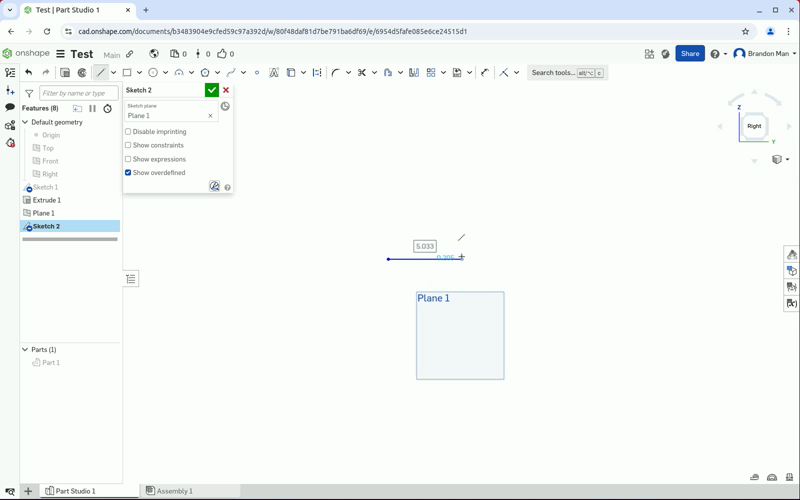
scroll(6)
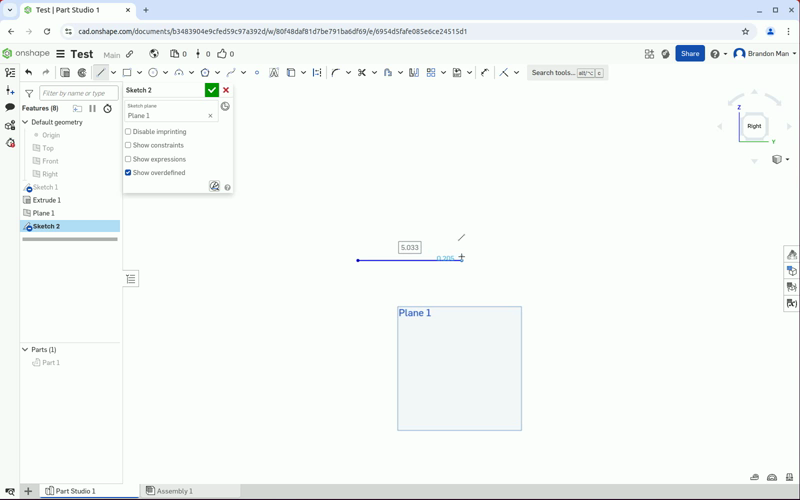
scroll(6)
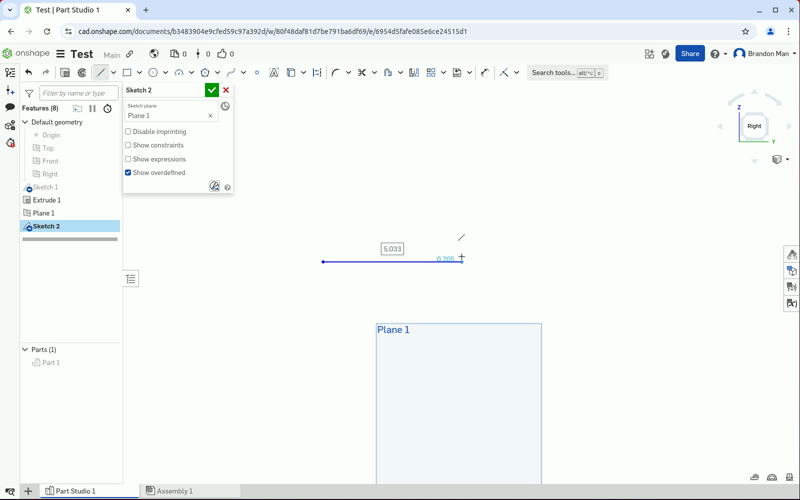
scroll(6)
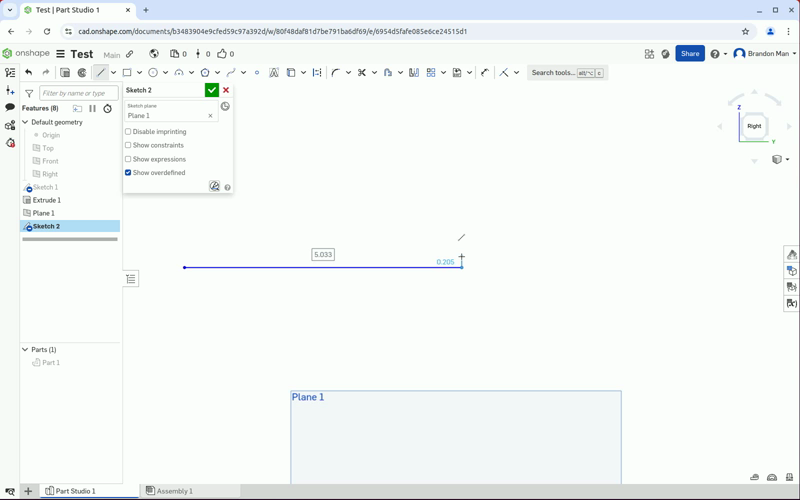
click(461, 256)
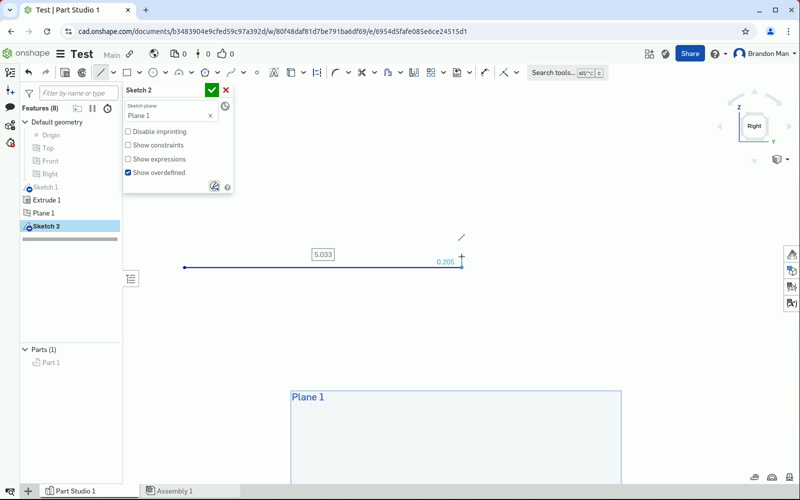
scroll(-6)
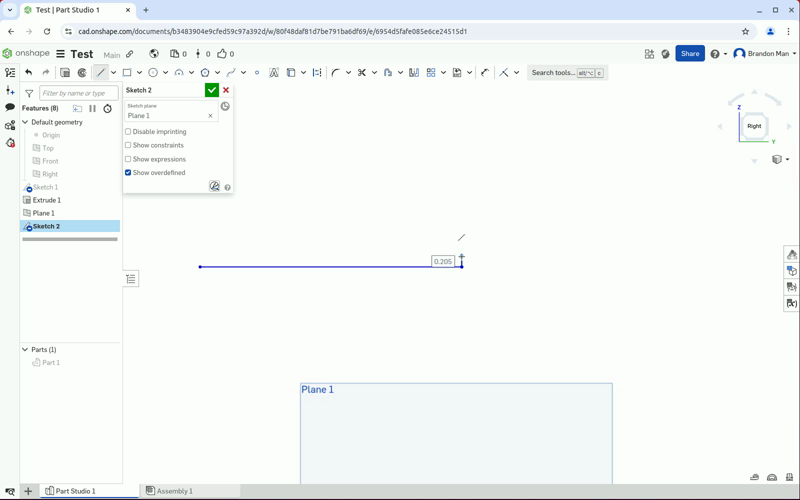
scroll(-6)
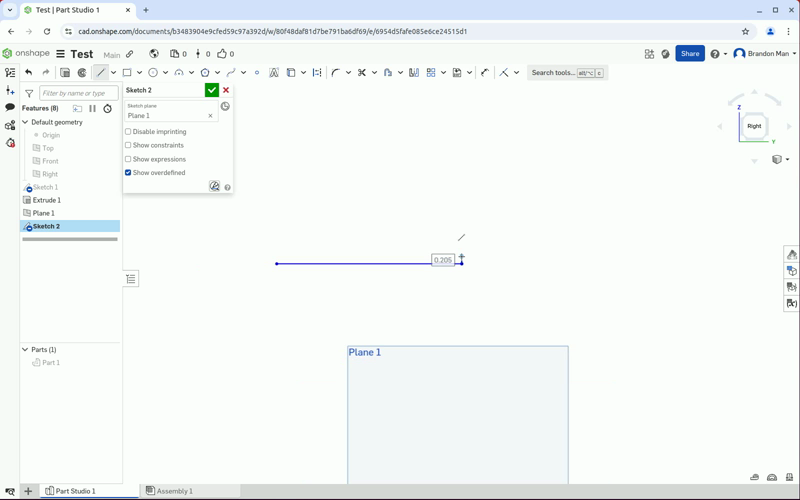
scroll(-6)
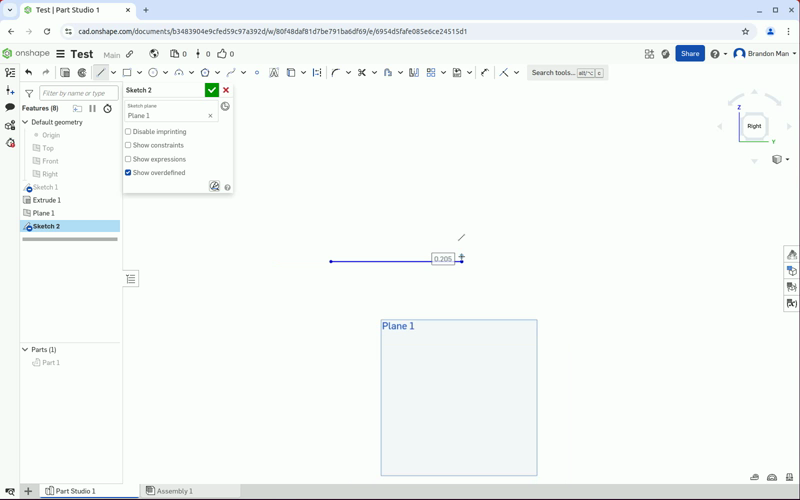
scroll(-6)
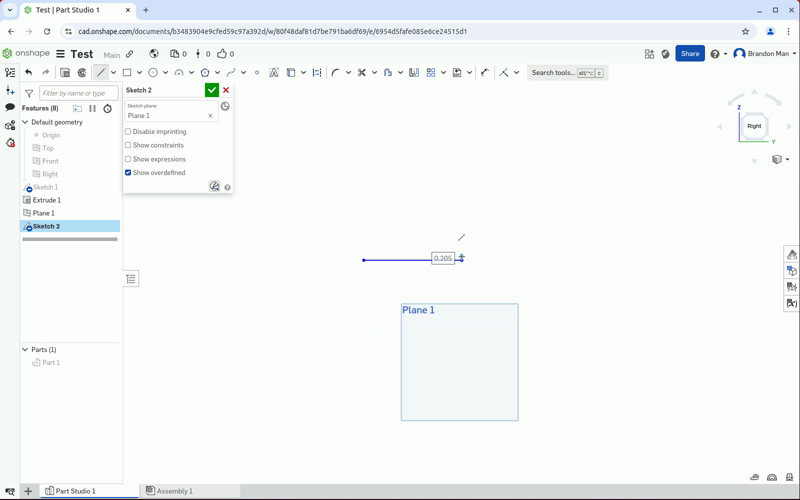
scroll(-6)
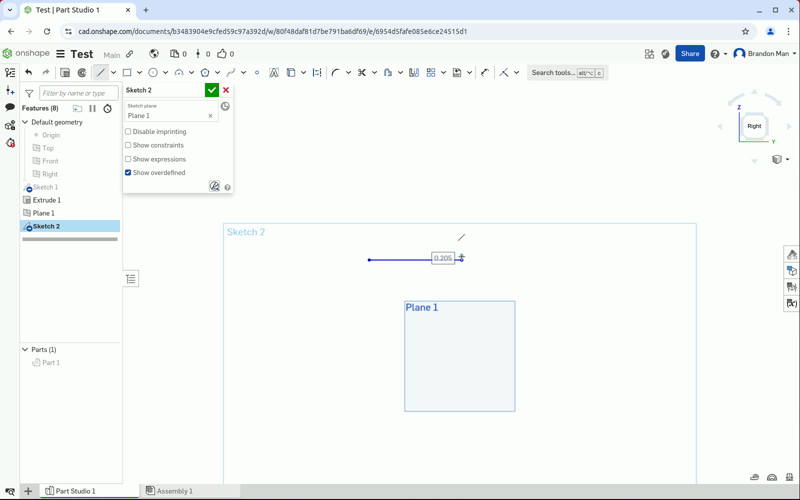
scroll(-6)
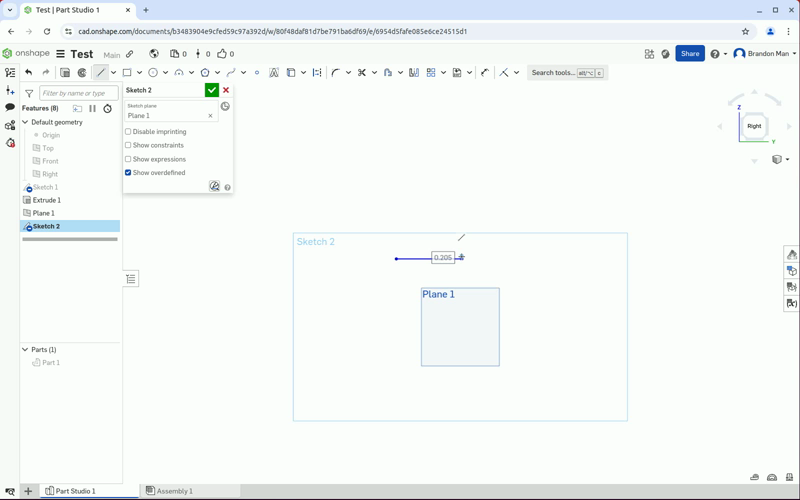
scroll(-6)
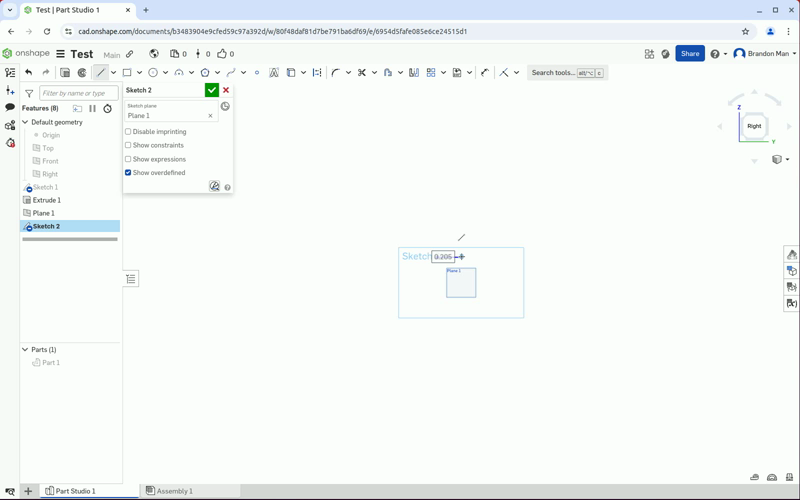
key_up(shift)
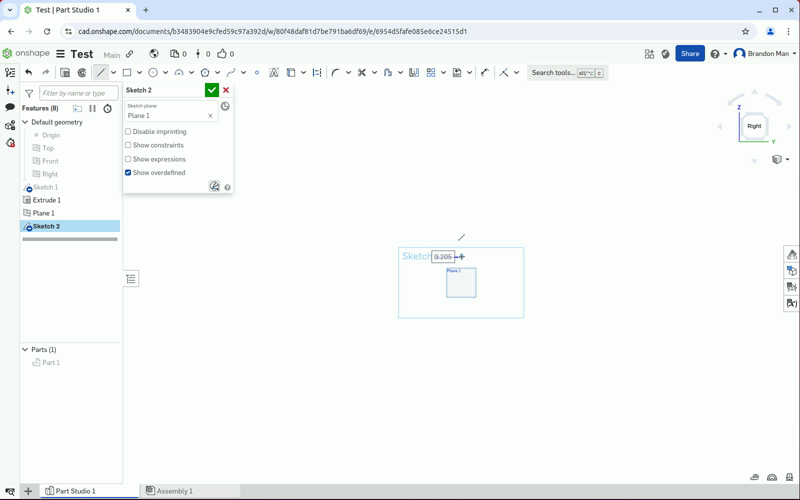
key_down(shift)
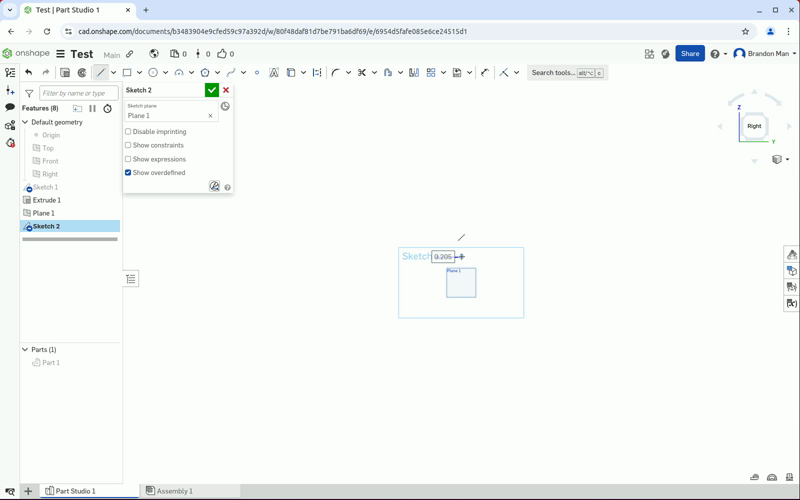
mouse_move(491, 256)
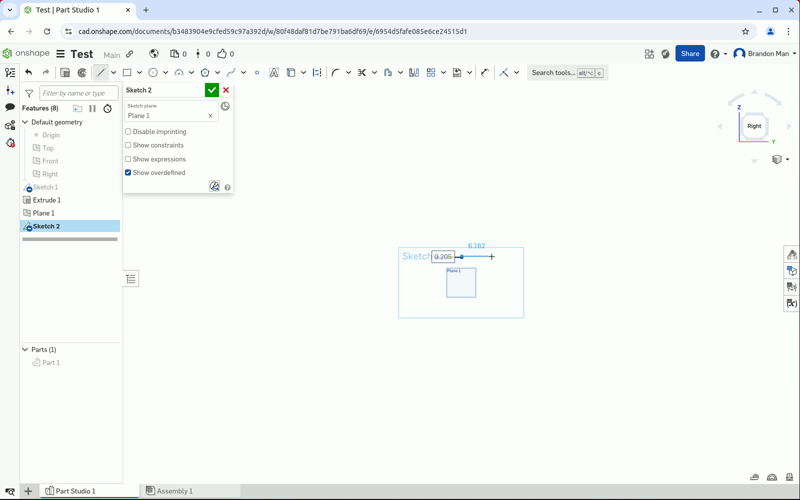
mouse_move(437, 256)
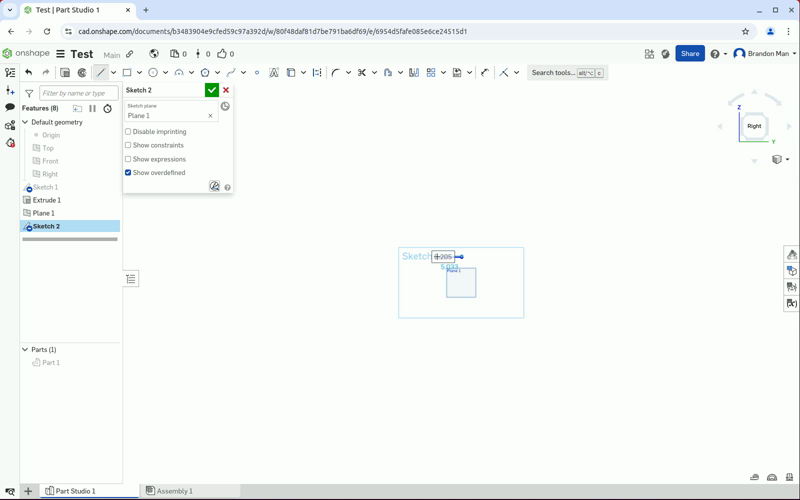
scroll(6)
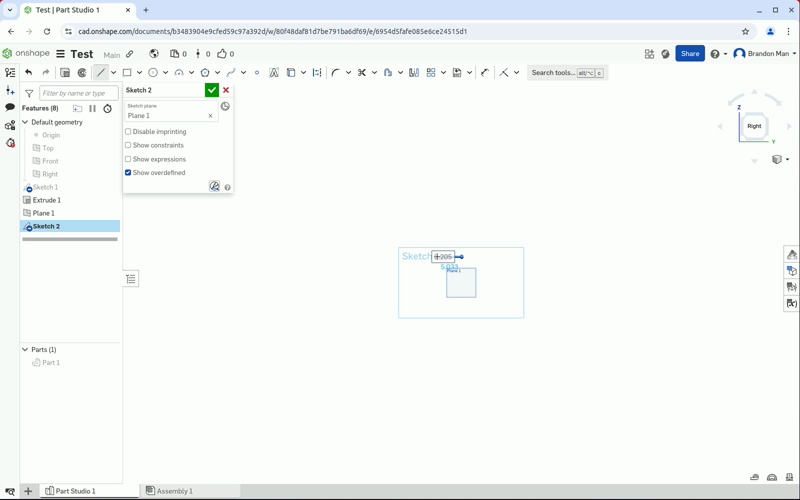
scroll(6)
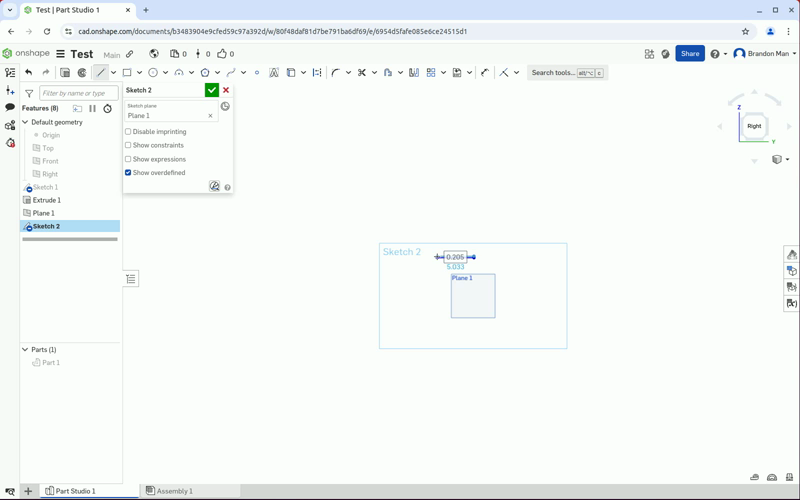
scroll(6)
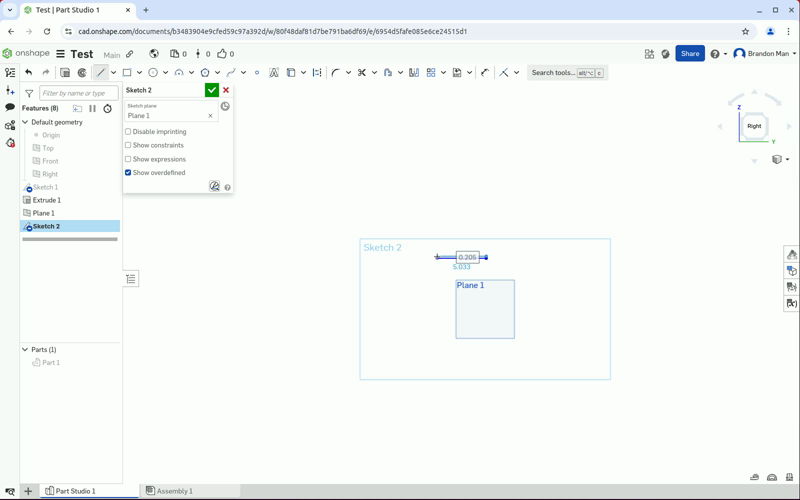
scroll(6)
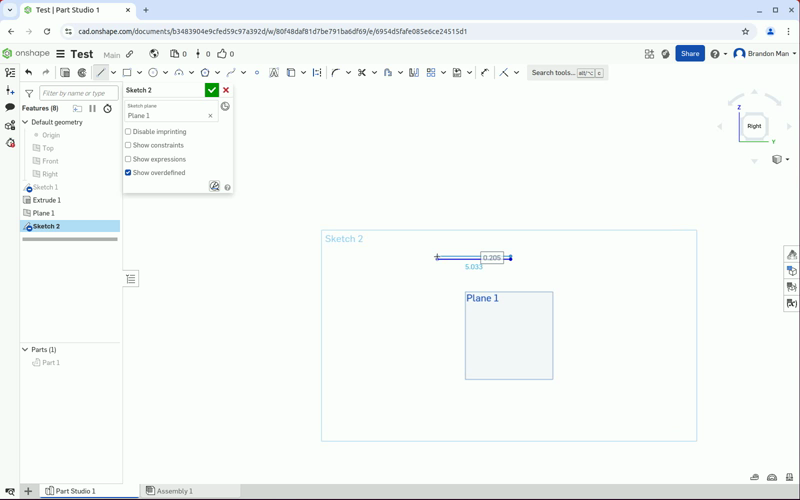
scroll(6)
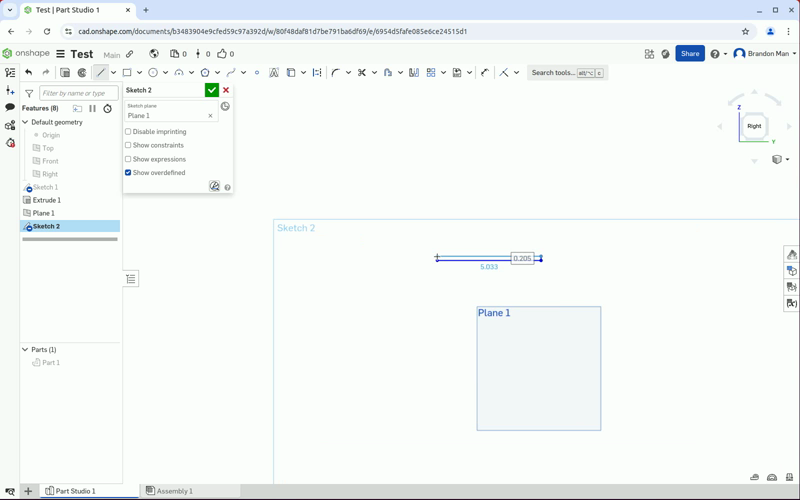
scroll(6)
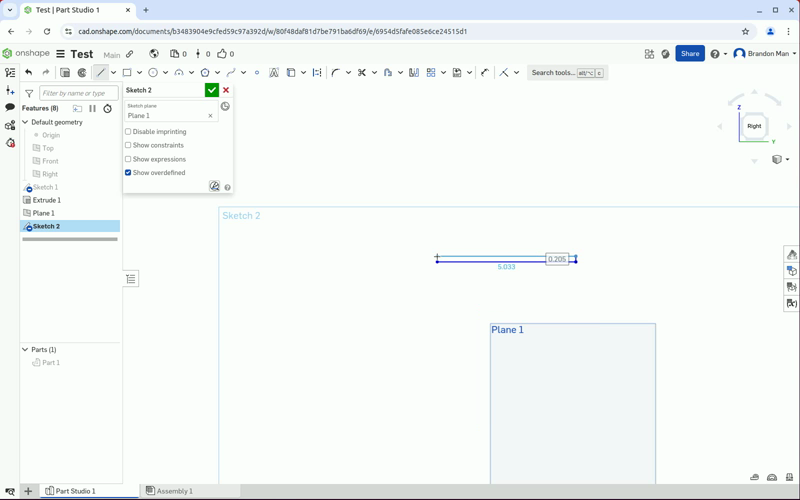
scroll(6)
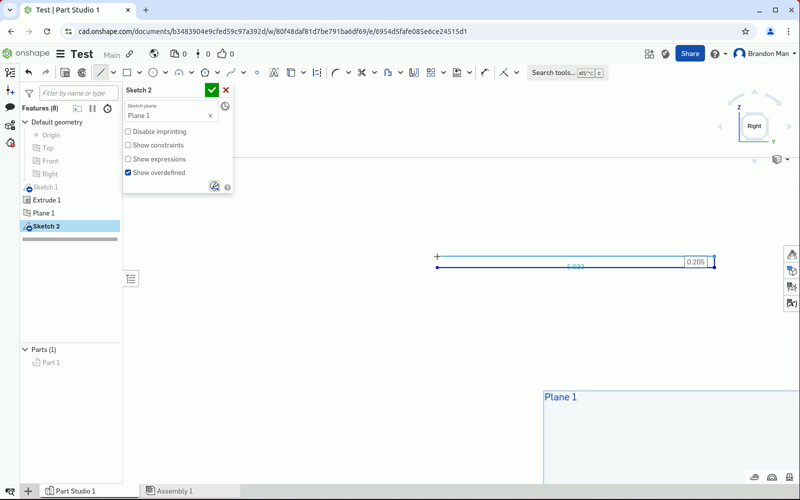
click(437, 256)
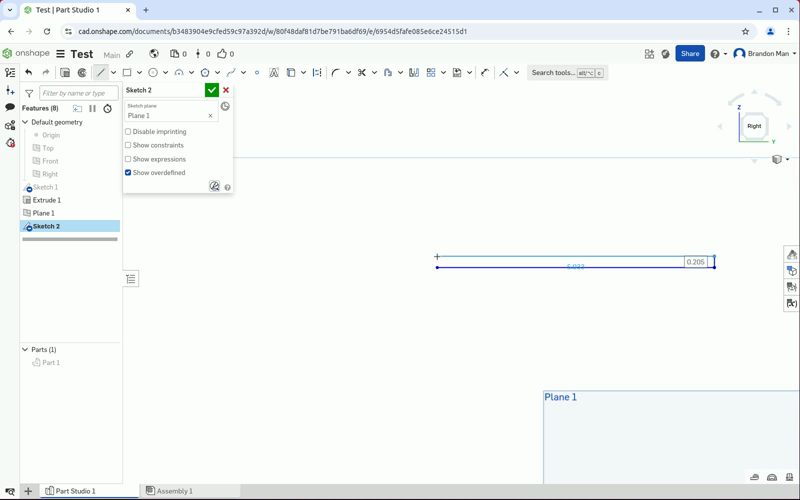
scroll(-6)
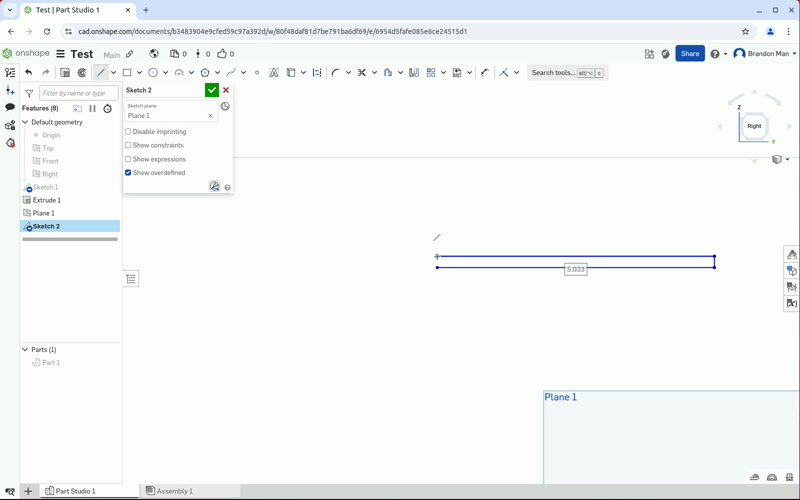
scroll(-6)
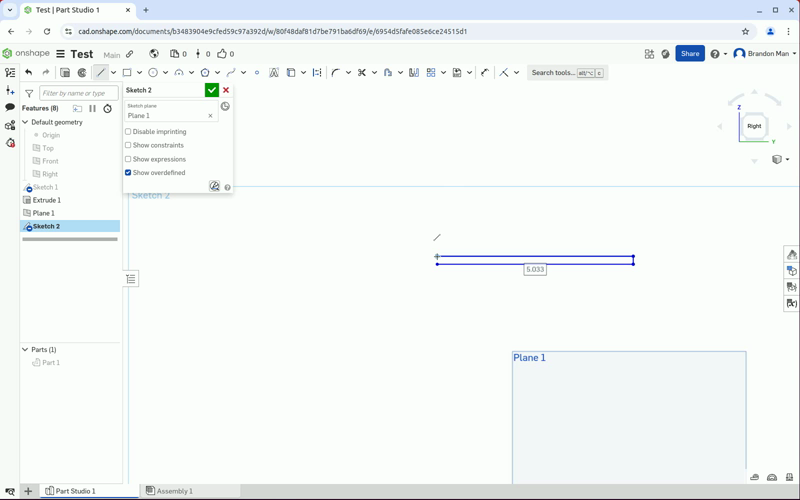
scroll(-6)
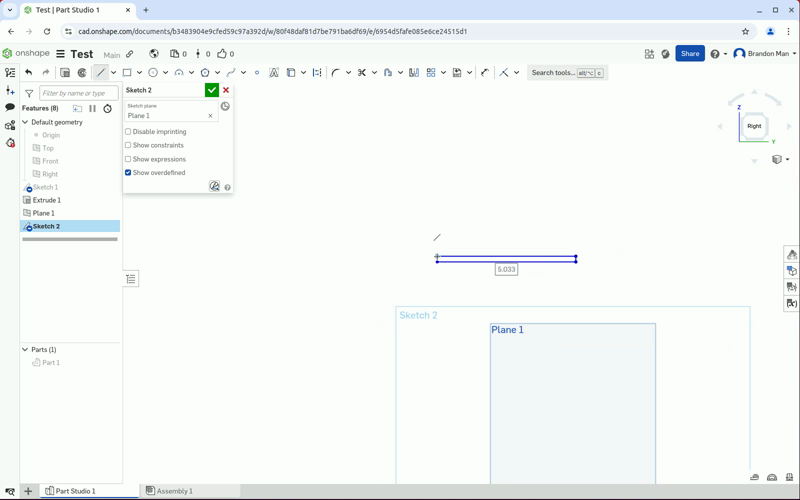
scroll(-6)
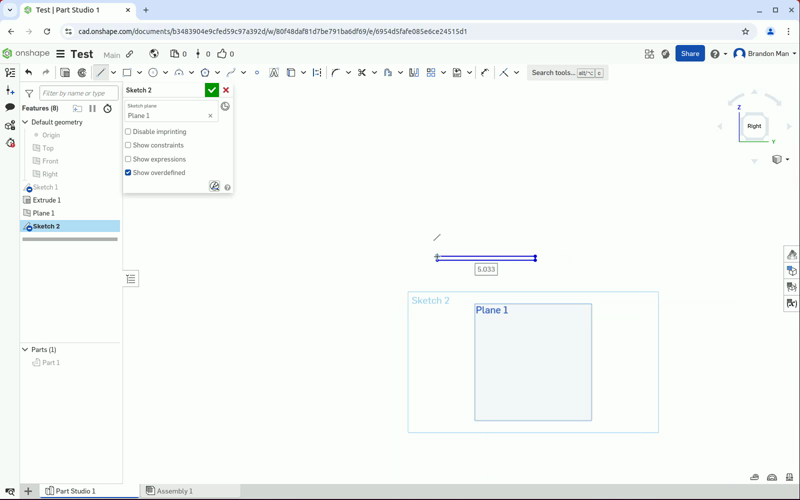
scroll(-6)
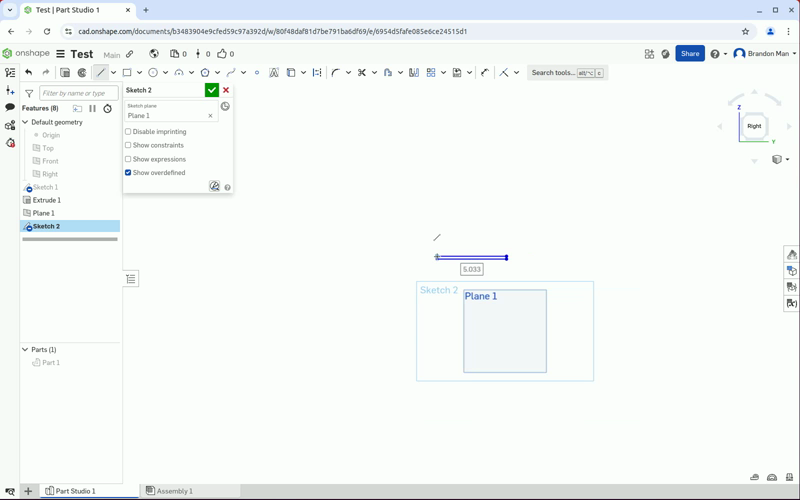
scroll(-6)
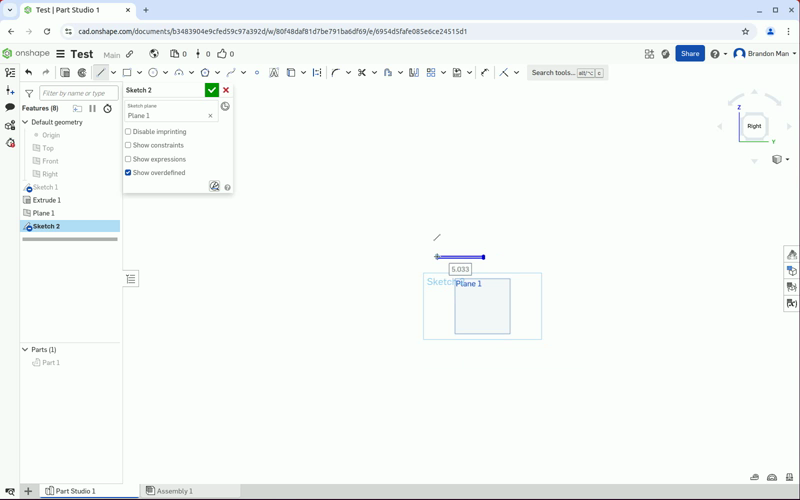
scroll(-6)
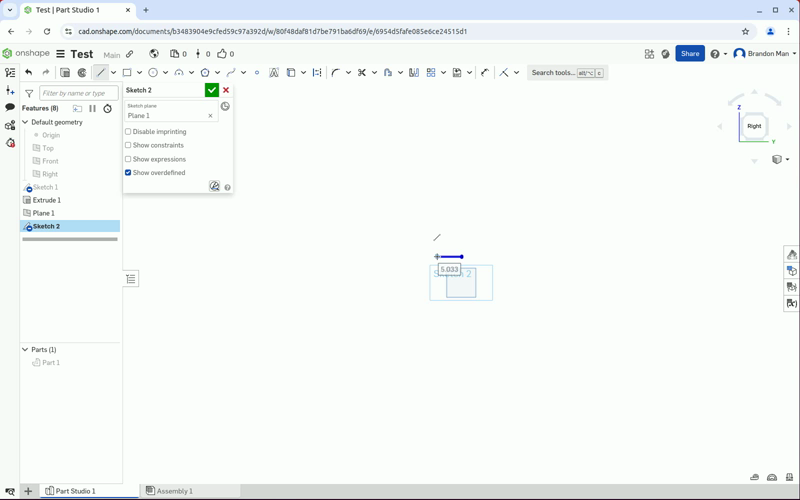
key_up(shift)
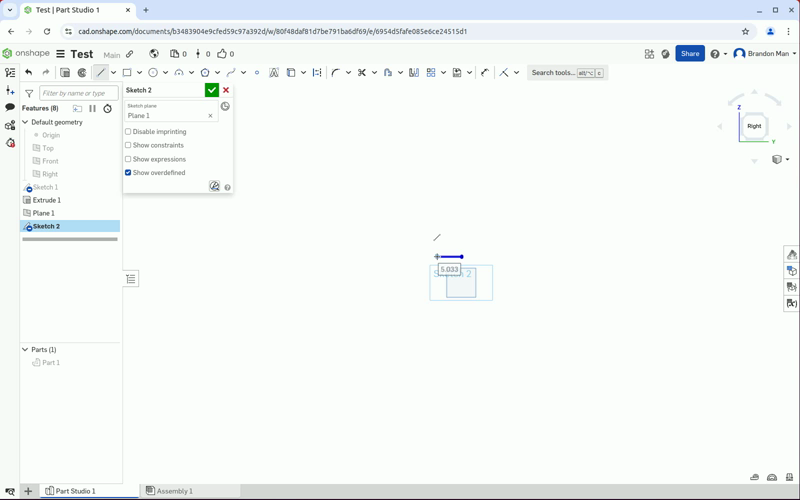
mouse_move(467, 256)
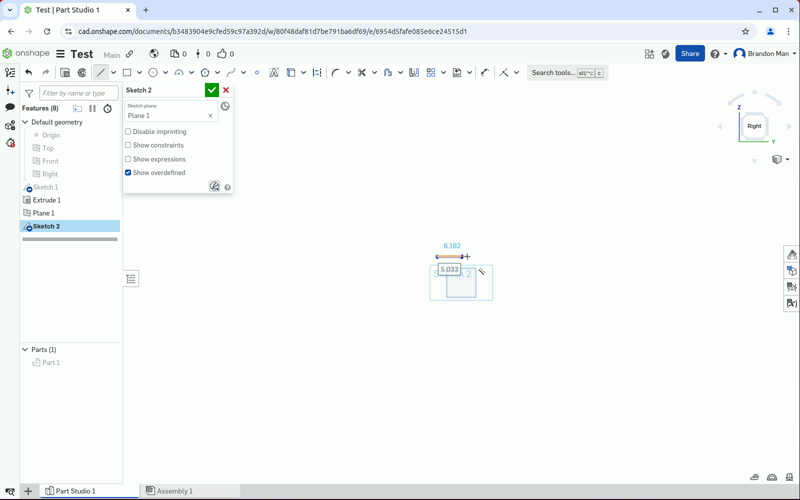
key_down(shift)
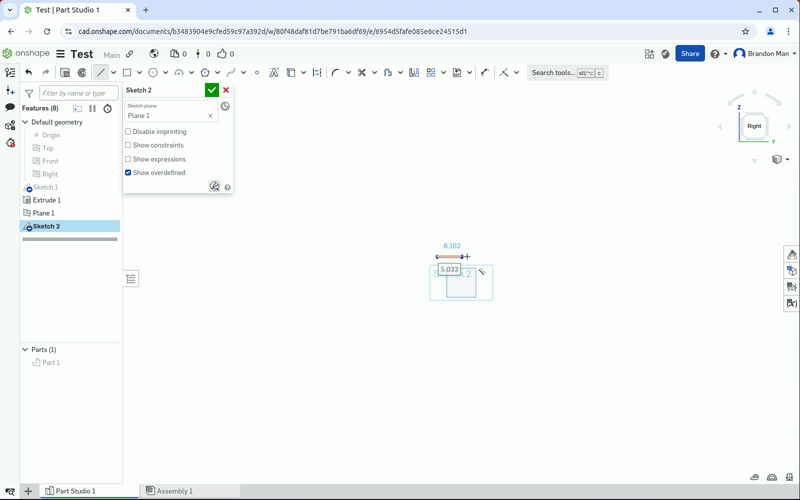
mouse_move(437, 257)
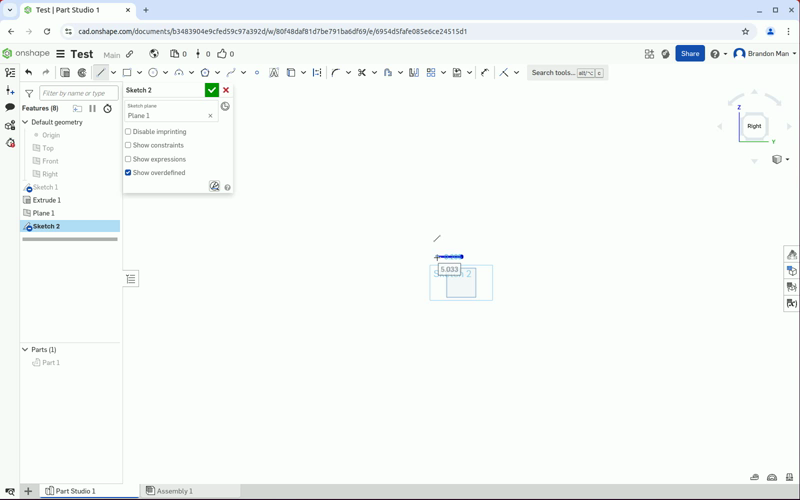
scroll(6)
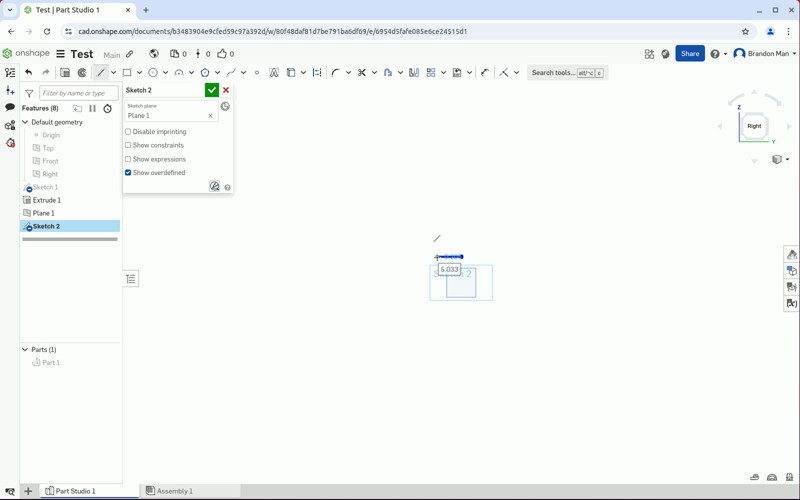
scroll(6)
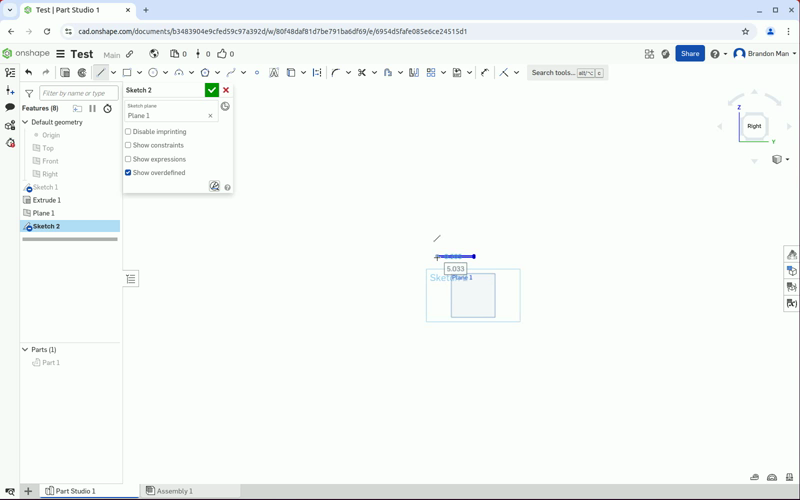
scroll(6)
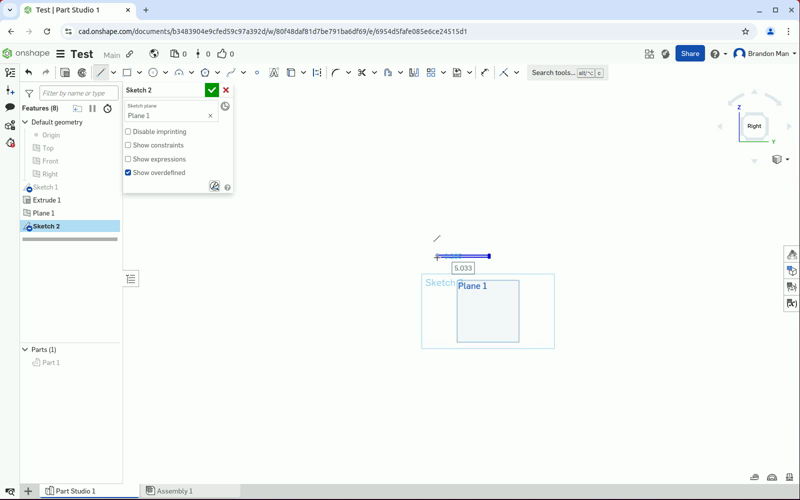
scroll(6)
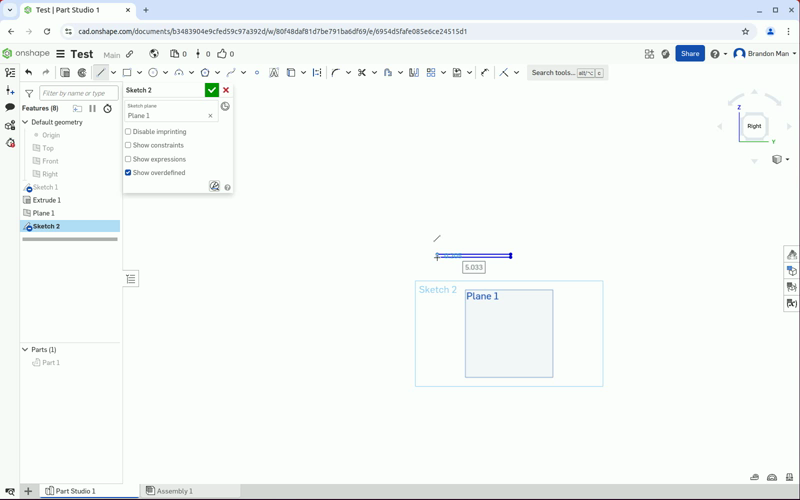
scroll(6)
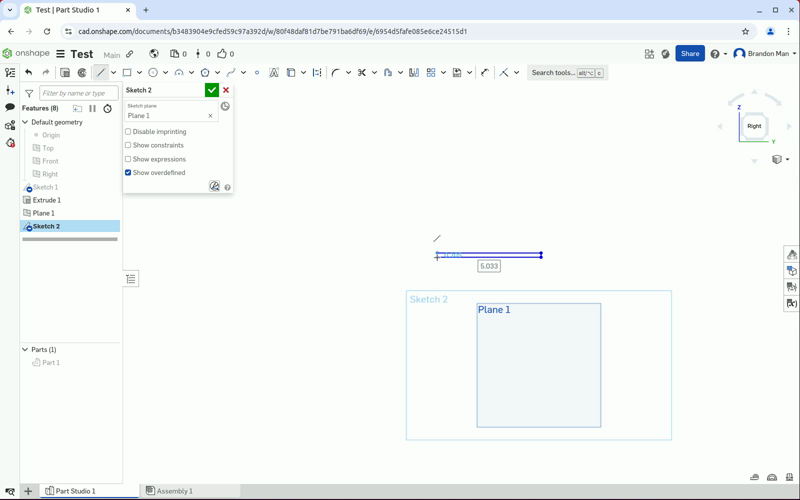
scroll(6)
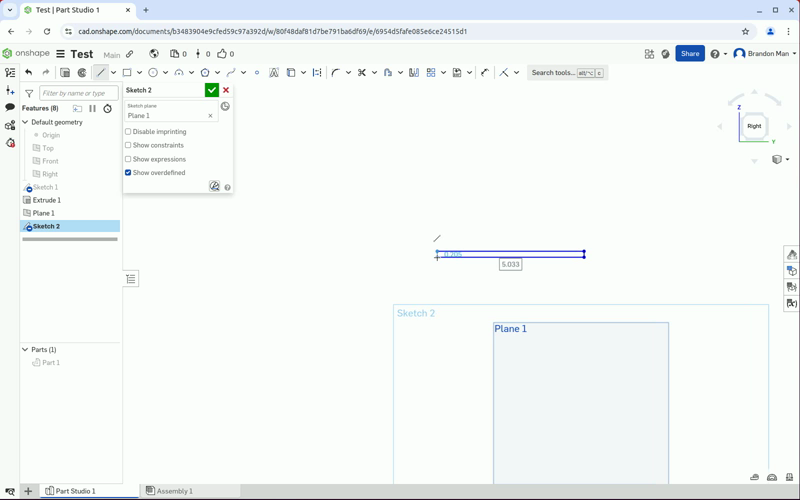
scroll(6)
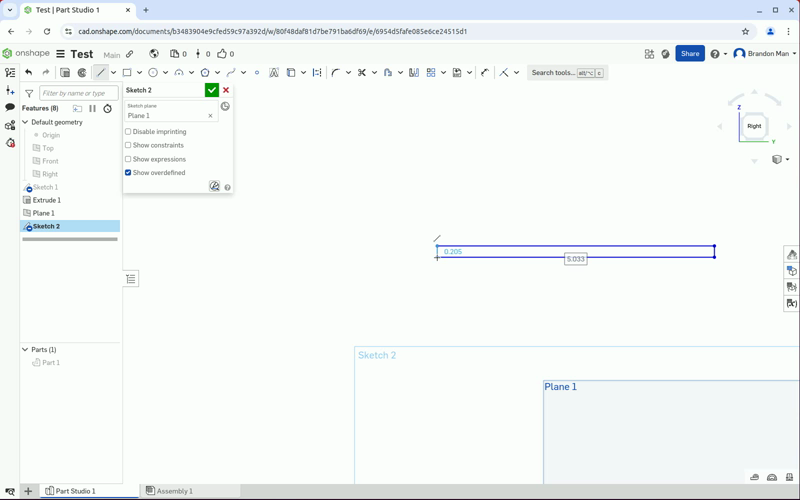
key_up(shift)
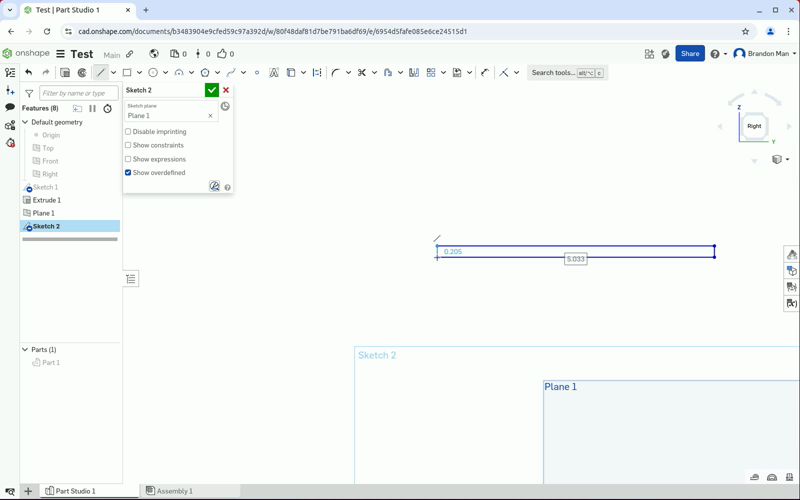
click(437, 257)
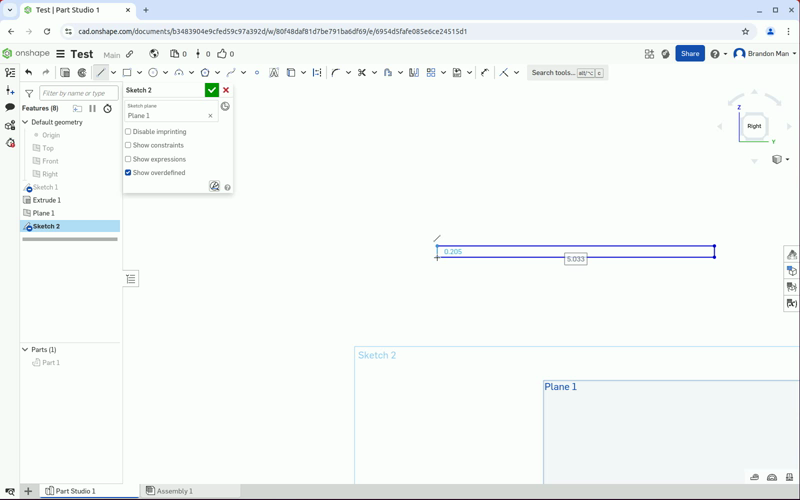
scroll(-6)
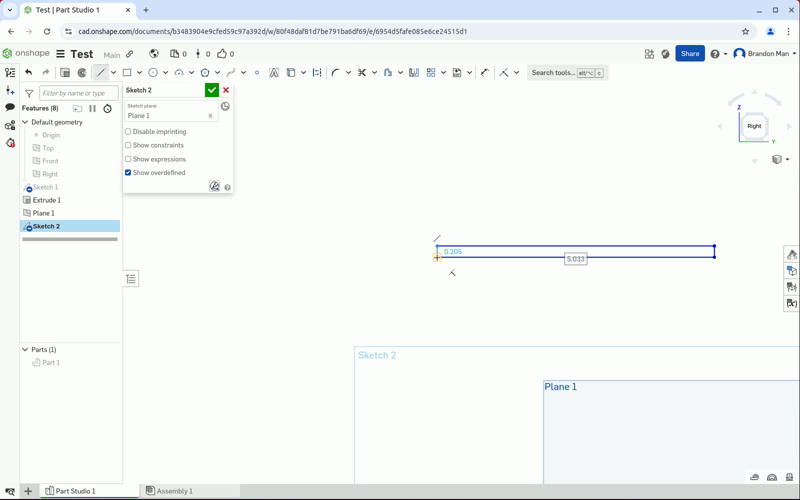
scroll(-6)
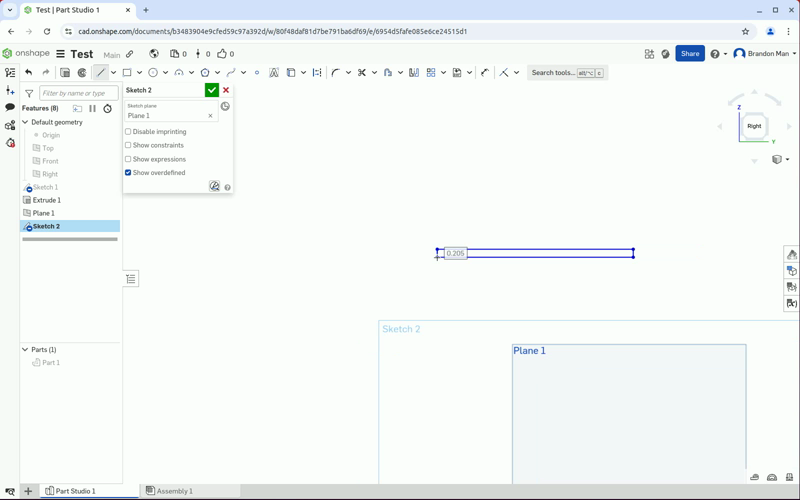
scroll(-6)
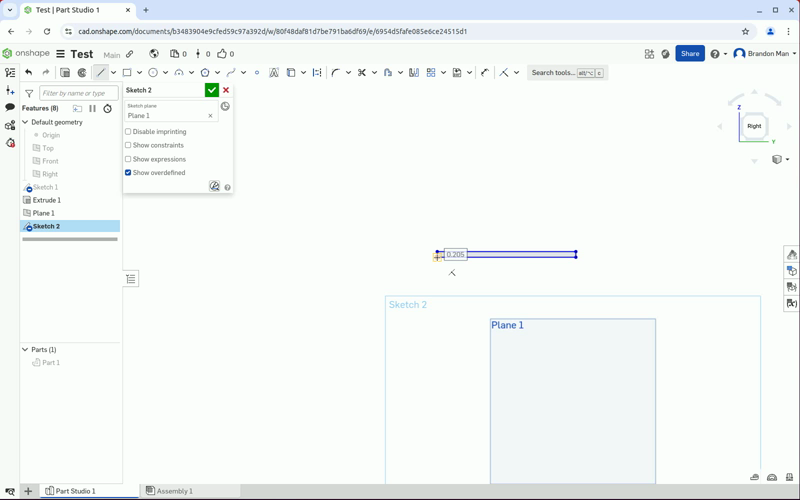
scroll(-6)
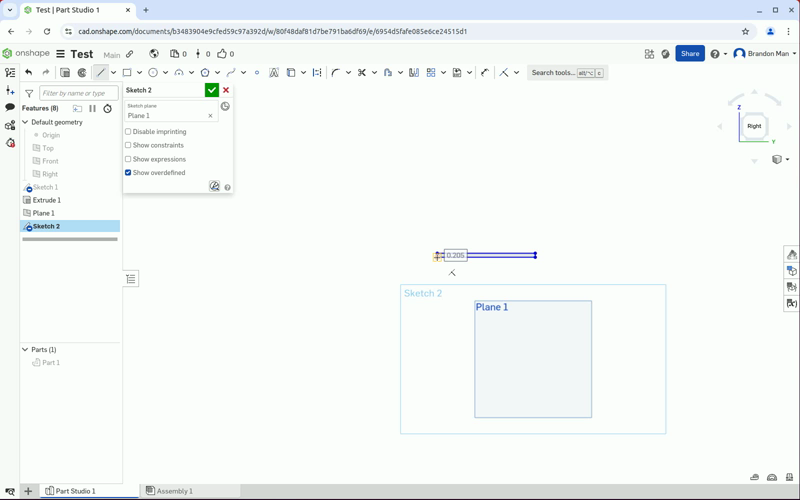
scroll(-6)
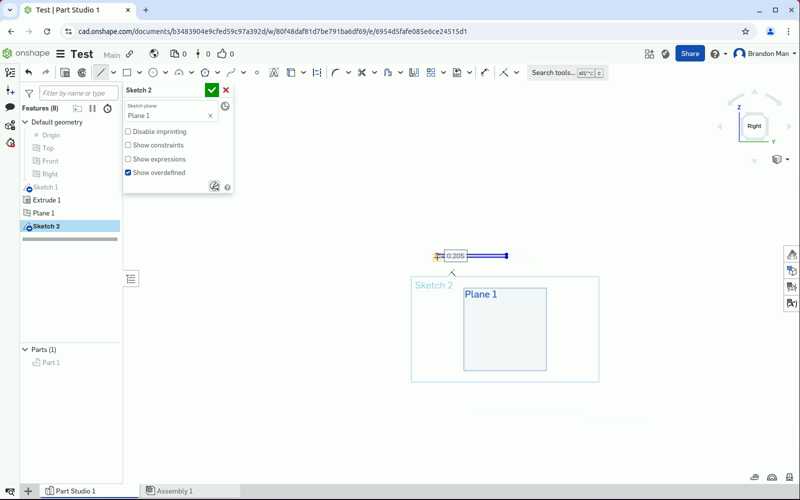
scroll(-6)
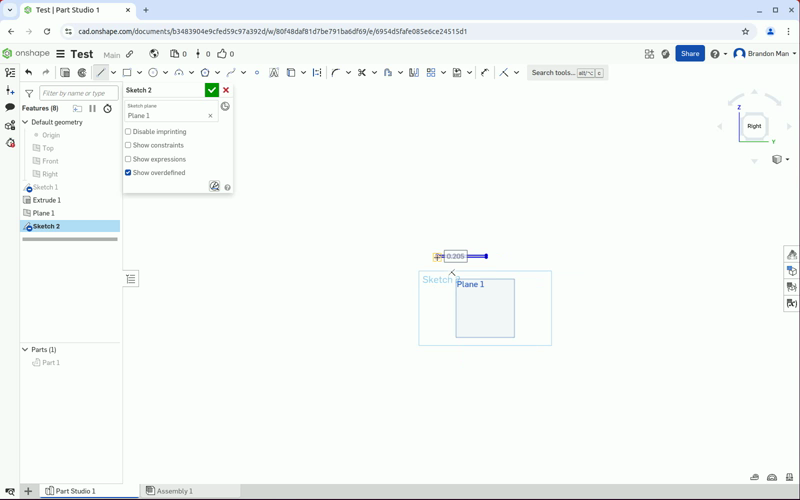
scroll(-6)
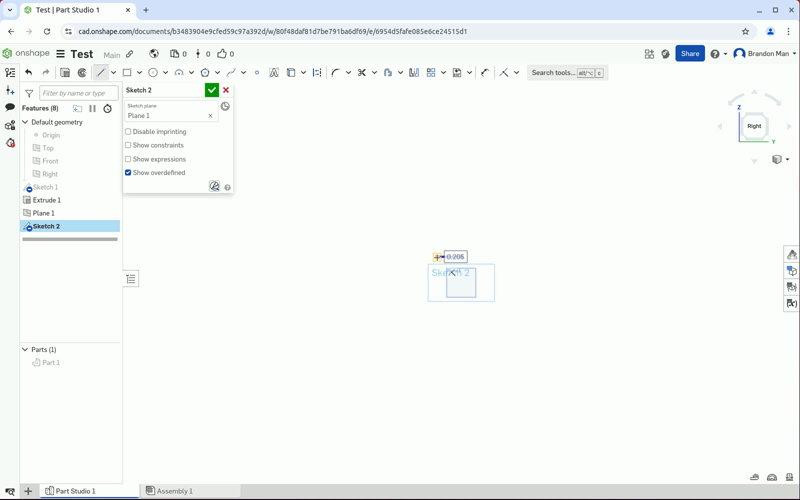
key(esc)
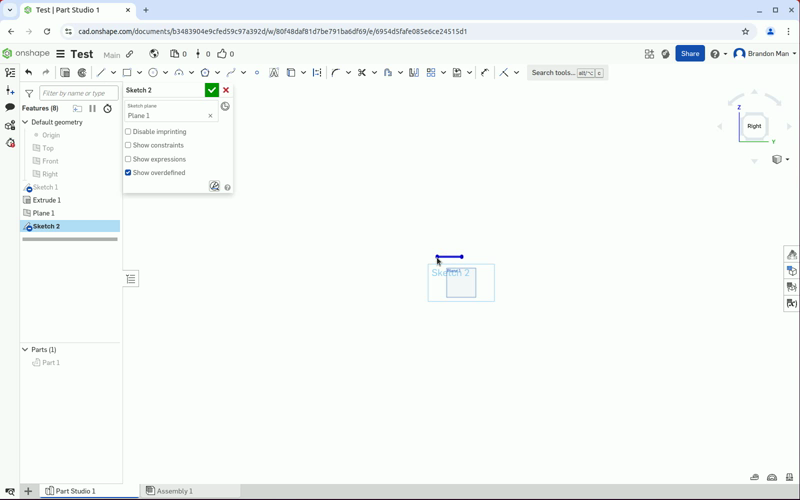
mouse_move(447, 256)
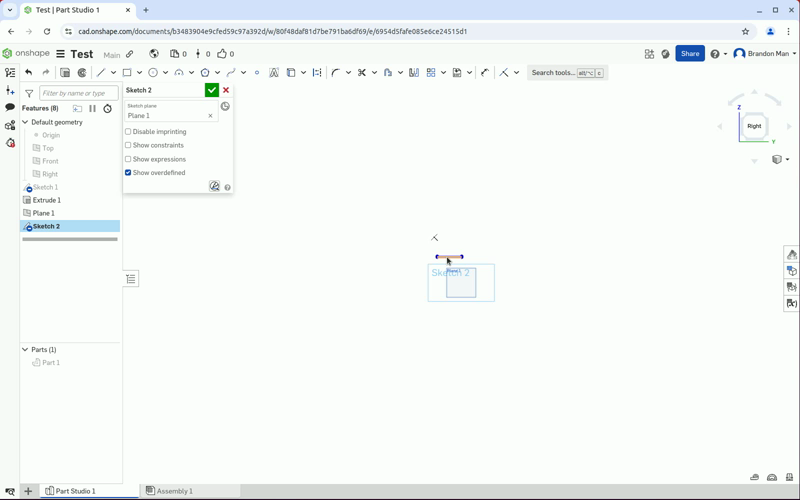
scroll(6)
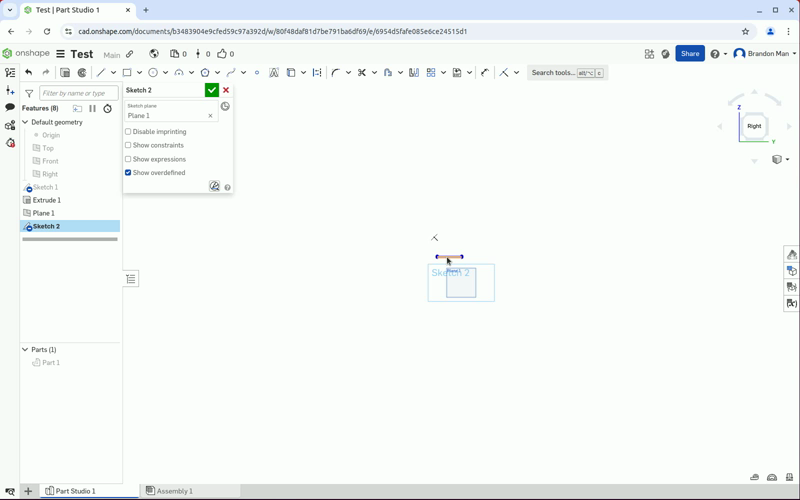
scroll(6)
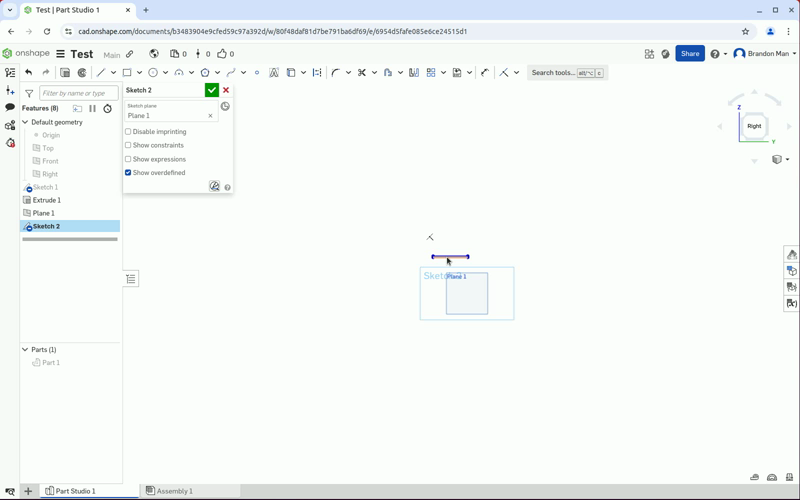
scroll(6)
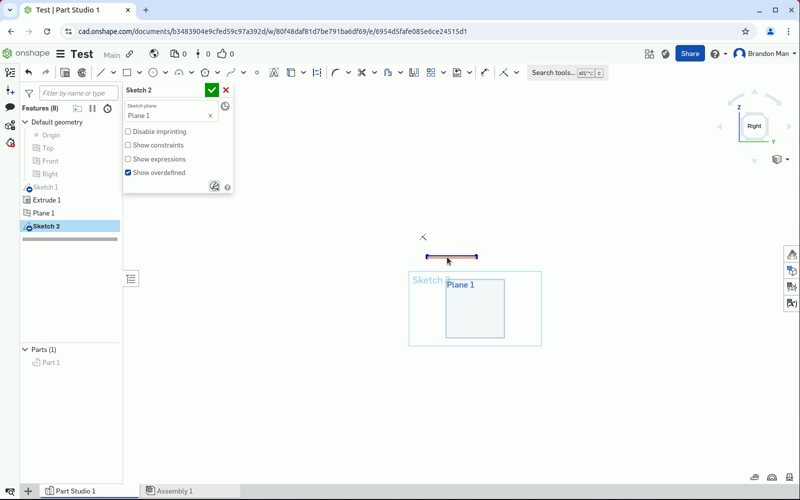
scroll(6)
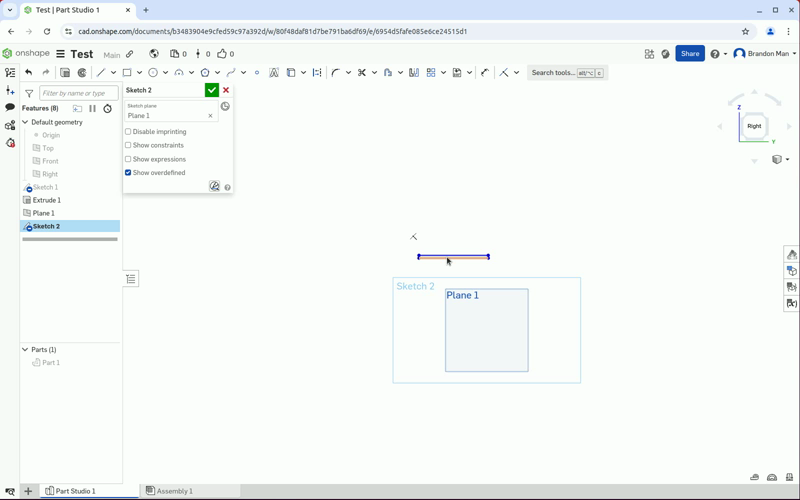
scroll(6)
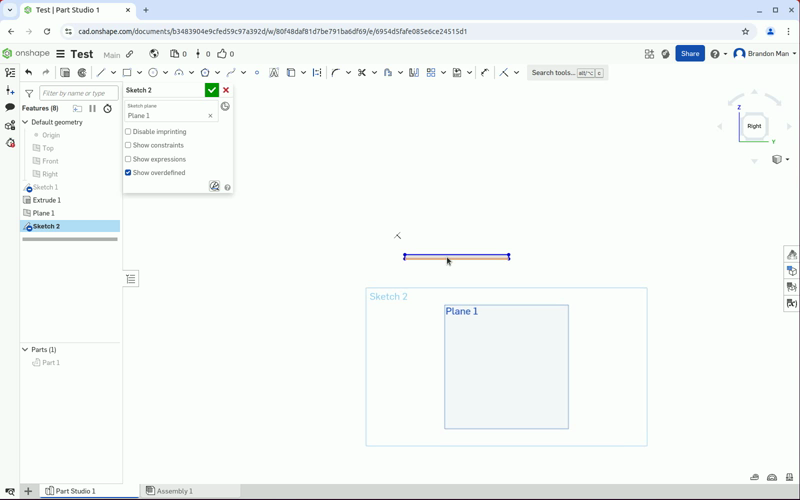
scroll(6)
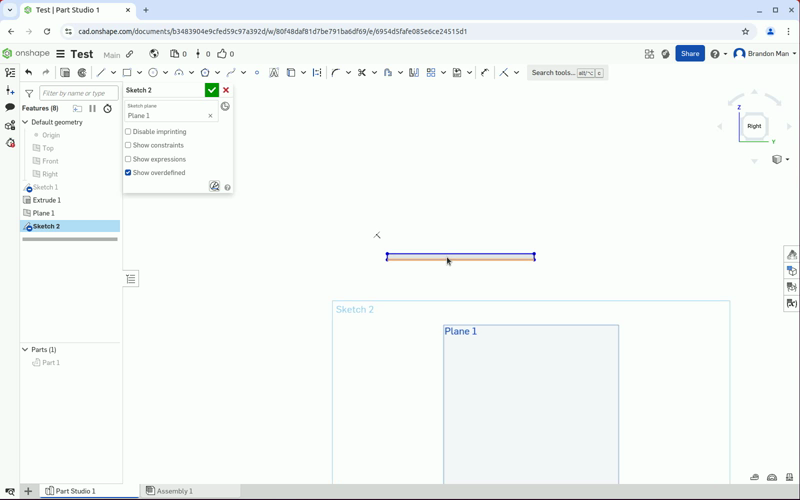
scroll(6)
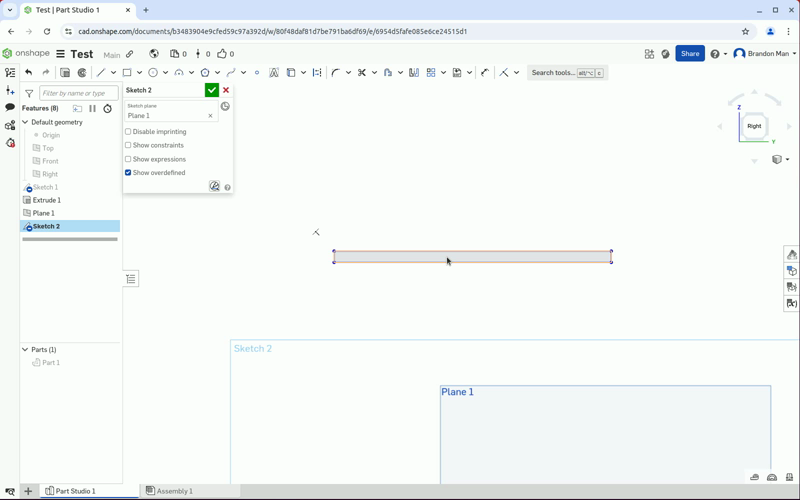
click(447, 256)
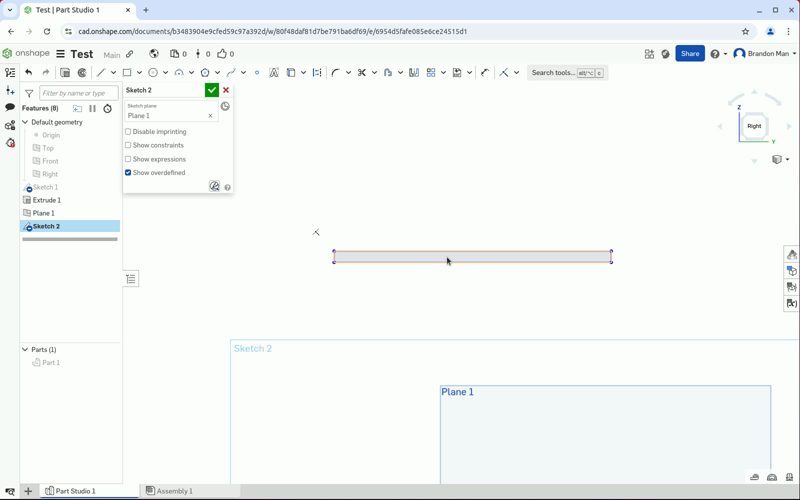
scroll(-6)
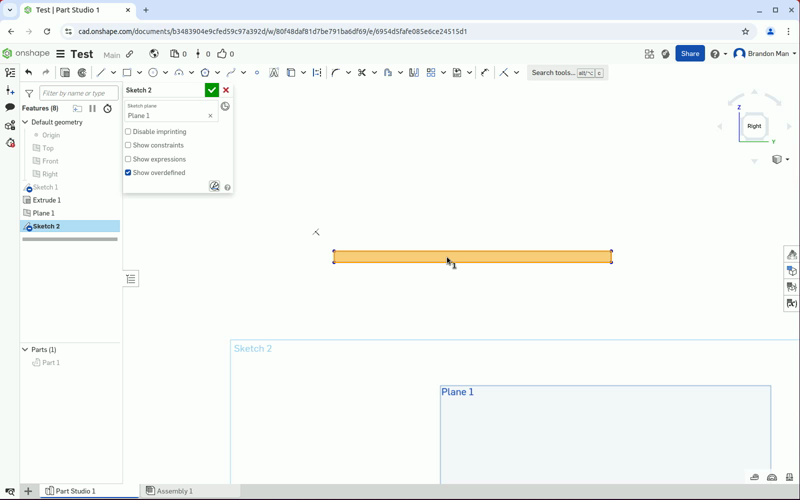
scroll(-6)
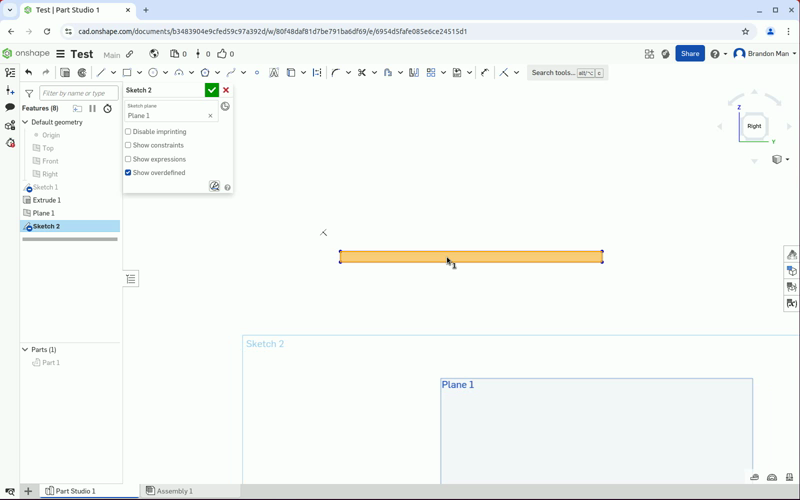
scroll(-6)
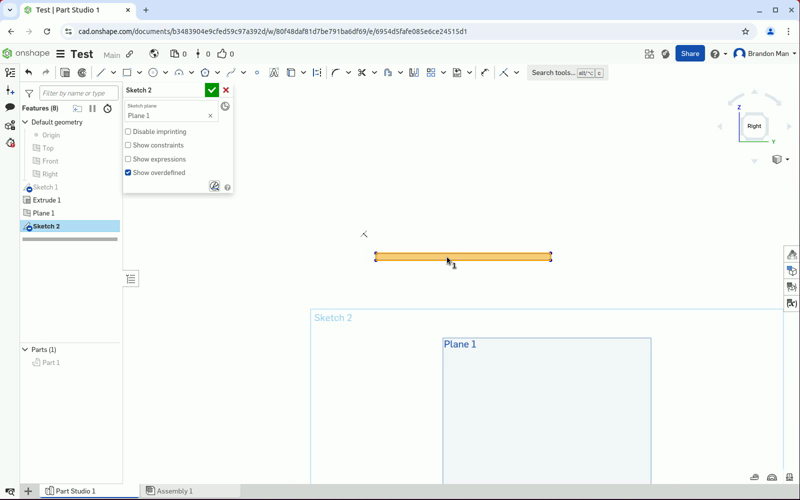
scroll(-6)
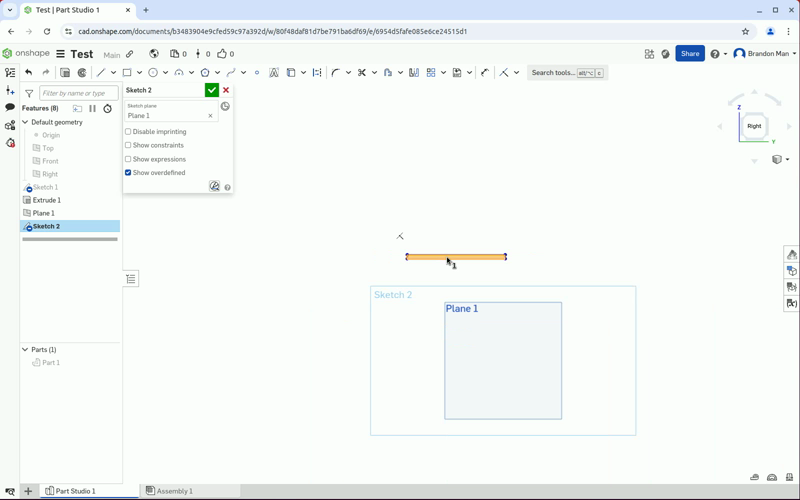
scroll(-6)
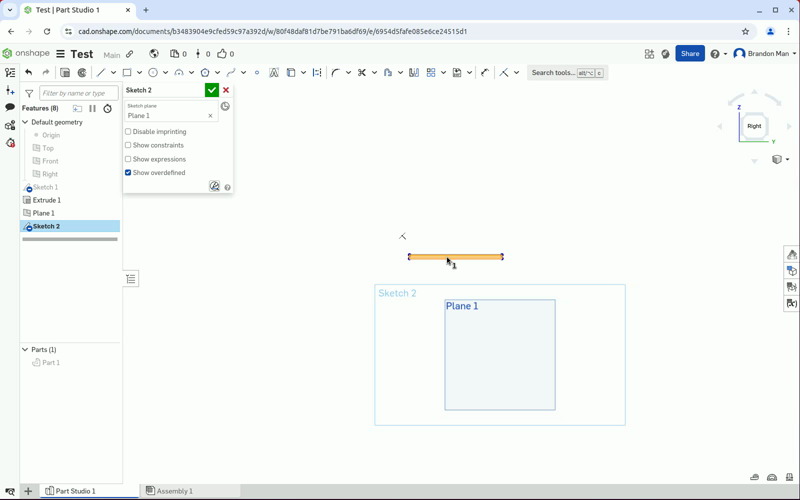
scroll(-6)
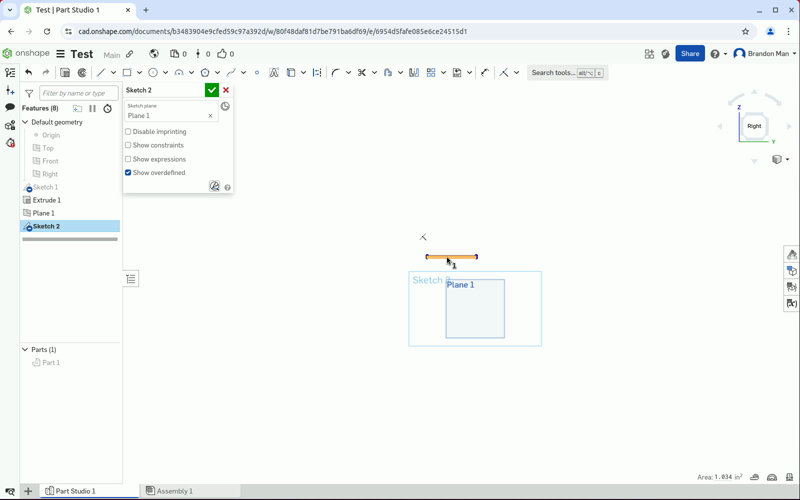
scroll(-6)
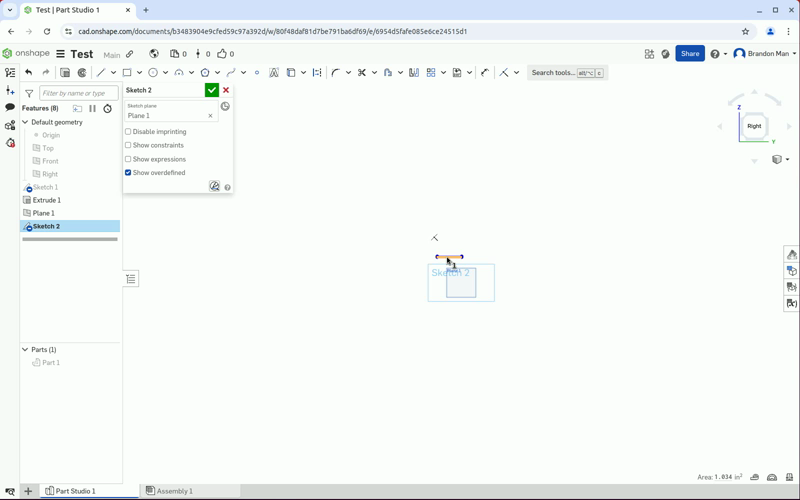
mouse_move(73, 352)
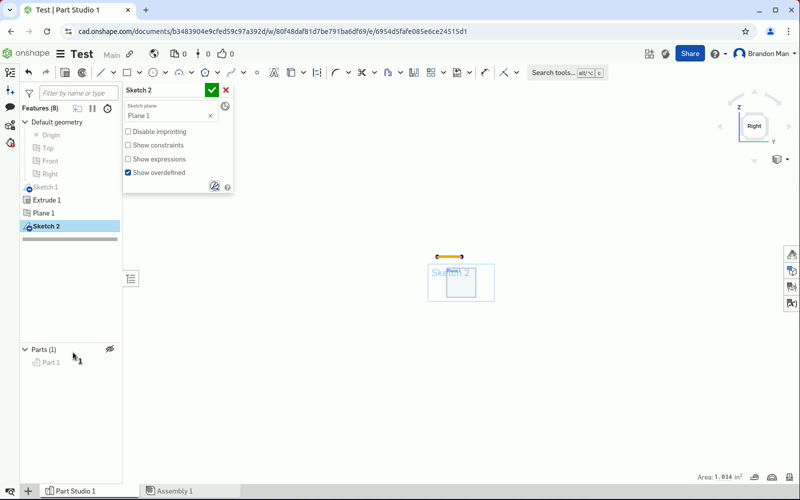
key(shift+y)
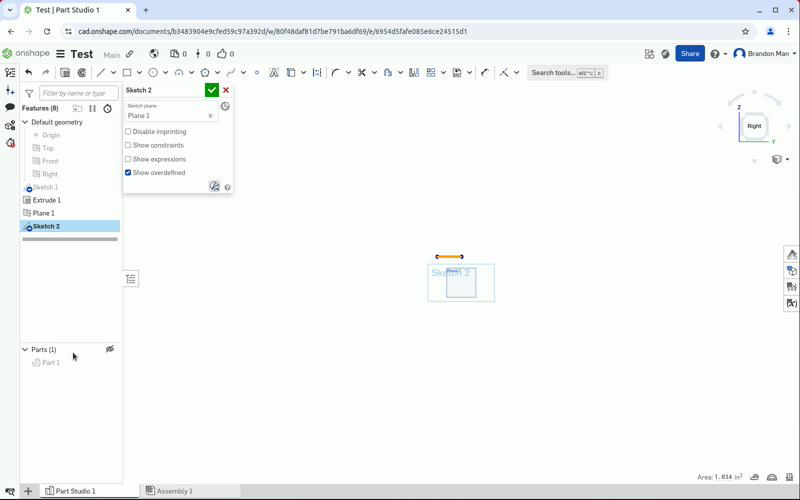
key(shift+e)
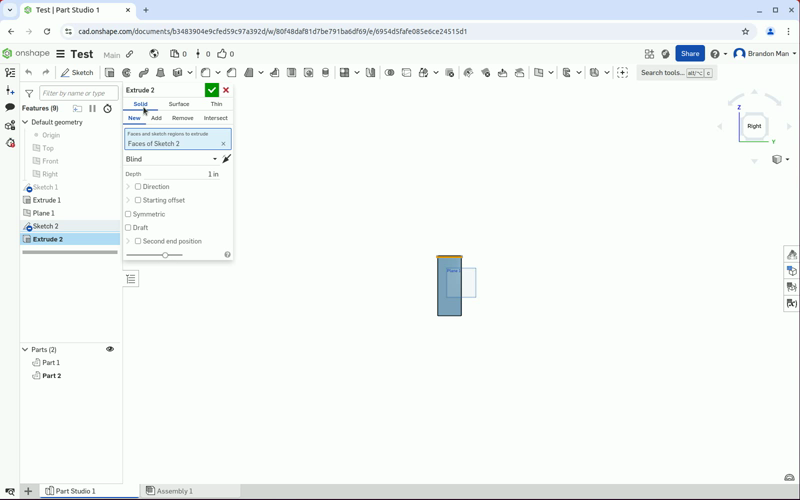
mouse_move(143, 106)
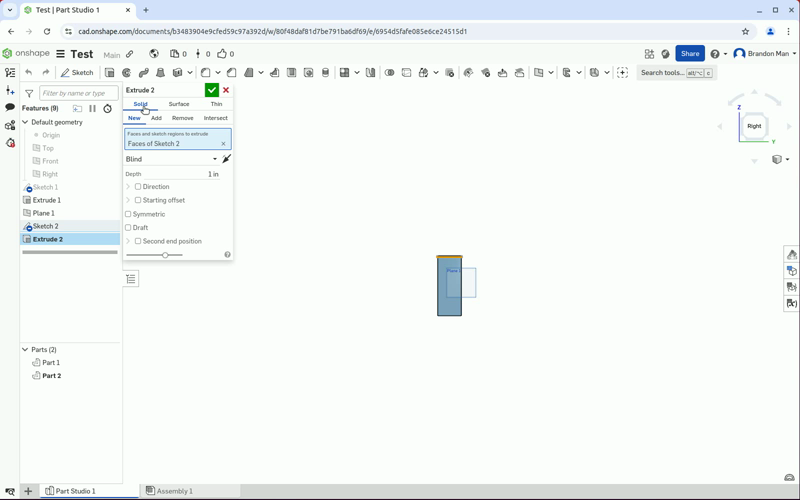
click(143, 106)
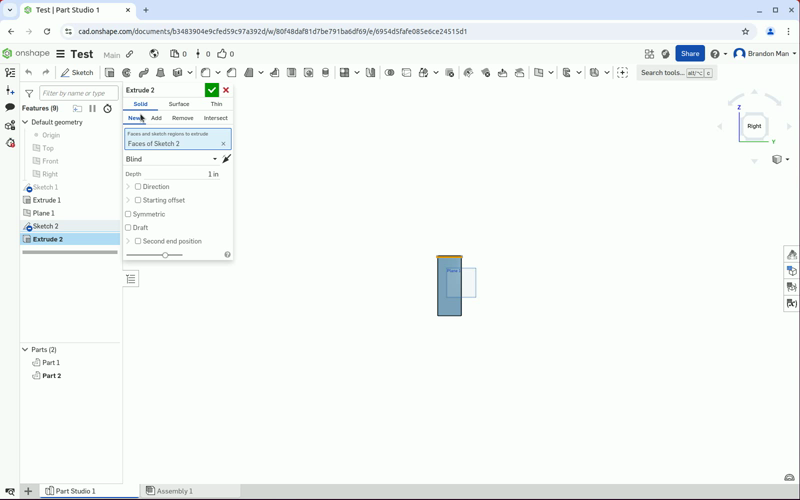
mouse_move(137, 120)
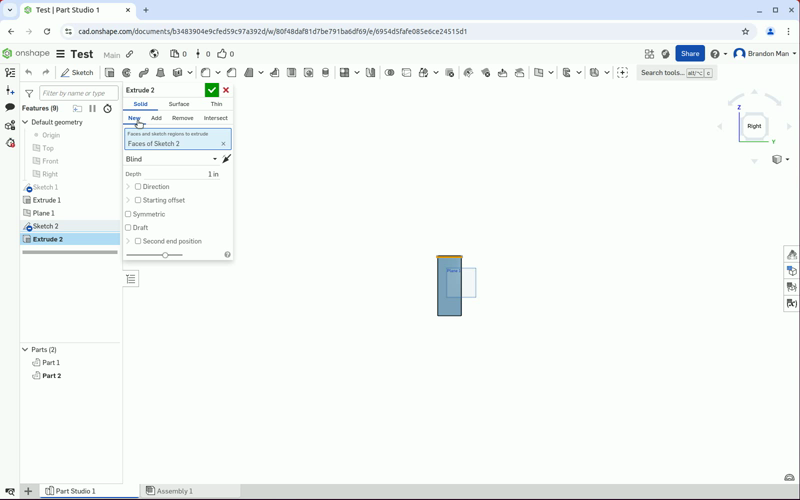
click(137, 120)
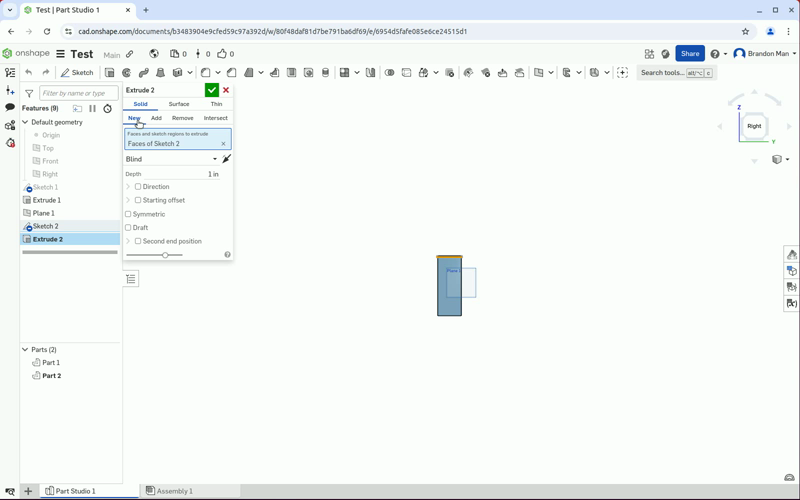
key(tab, 4)
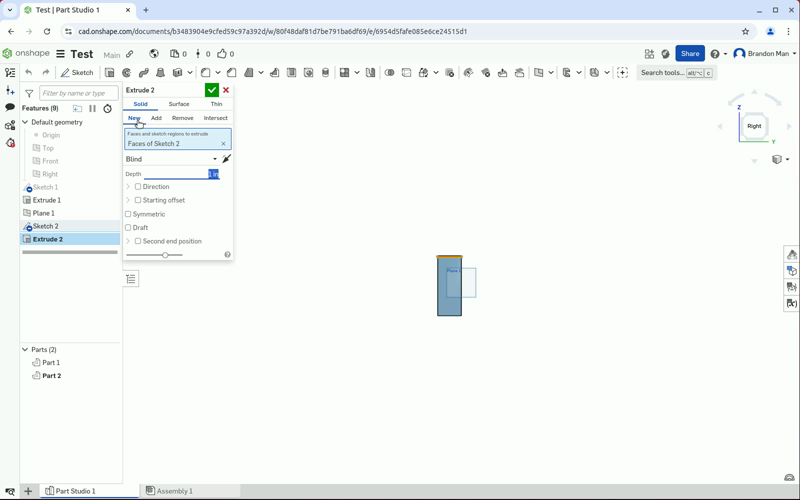
text(2.648)
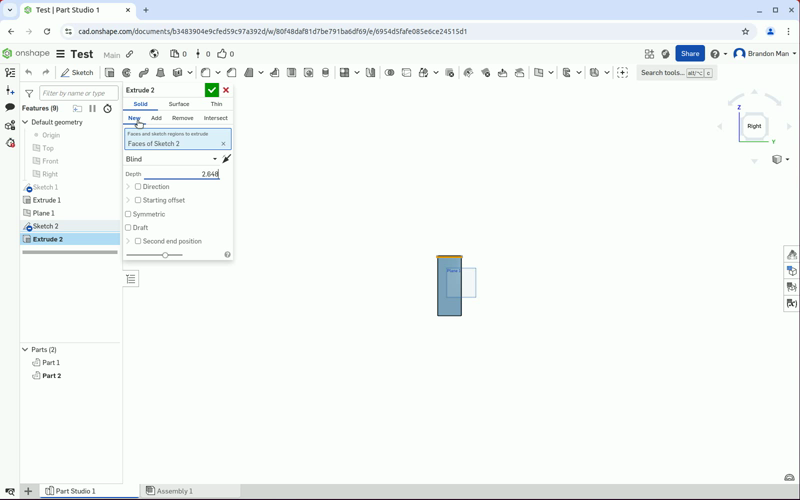
key(enter)
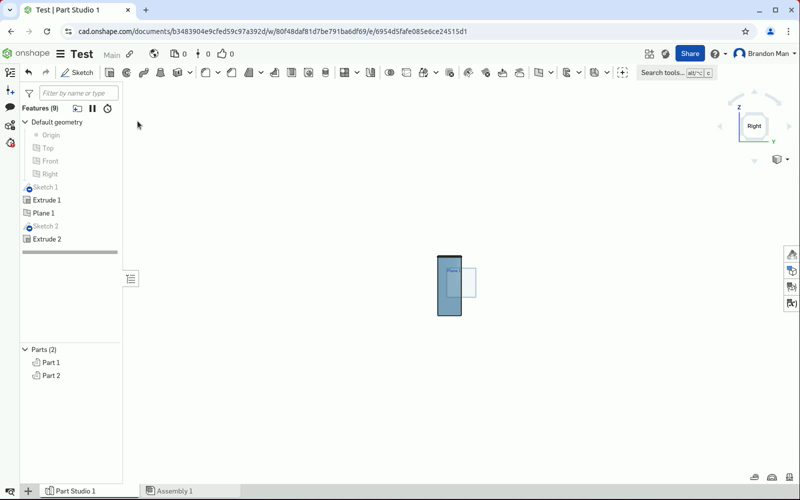
key(shift+h)
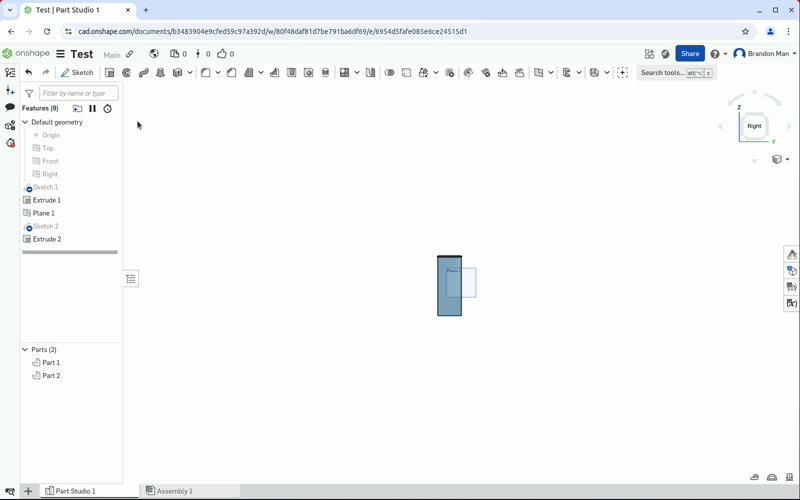
key(shift+h)
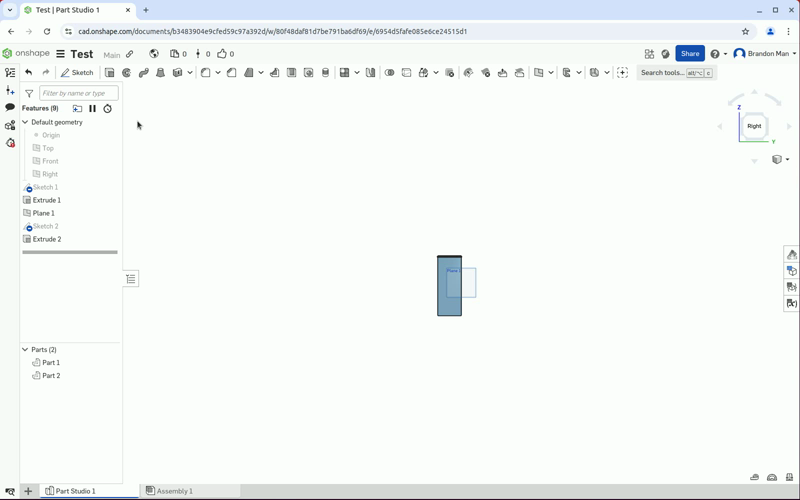
mouse_move(73, 189)
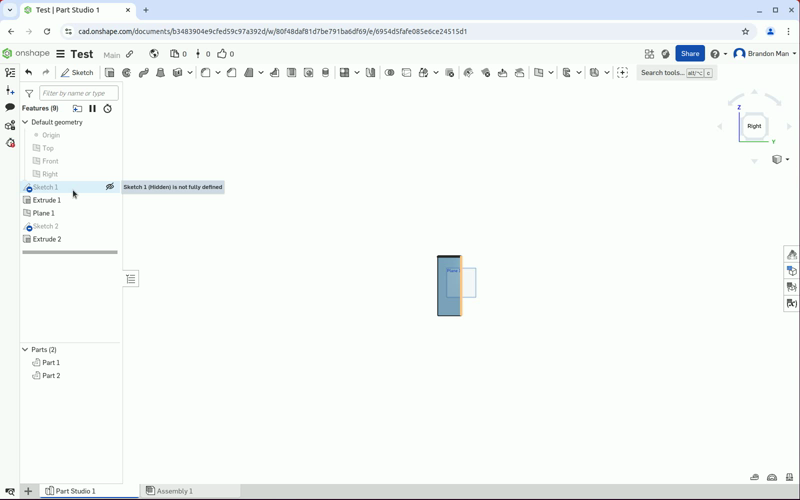
click(73, 189)
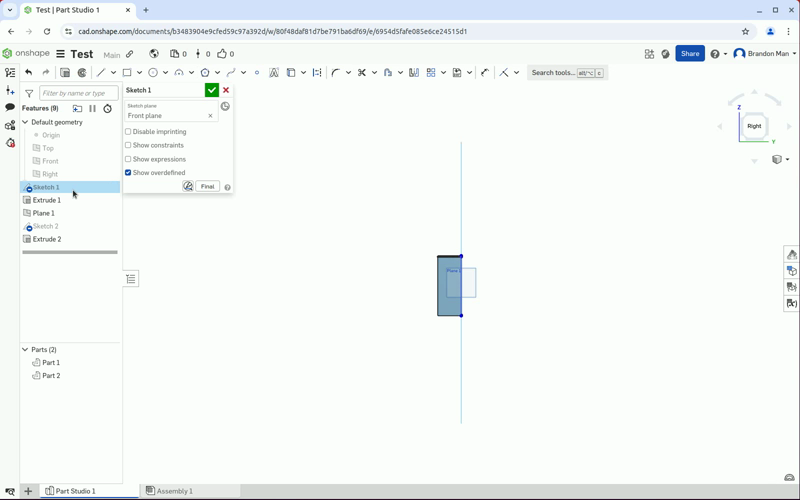
mouse_move(229, 92)
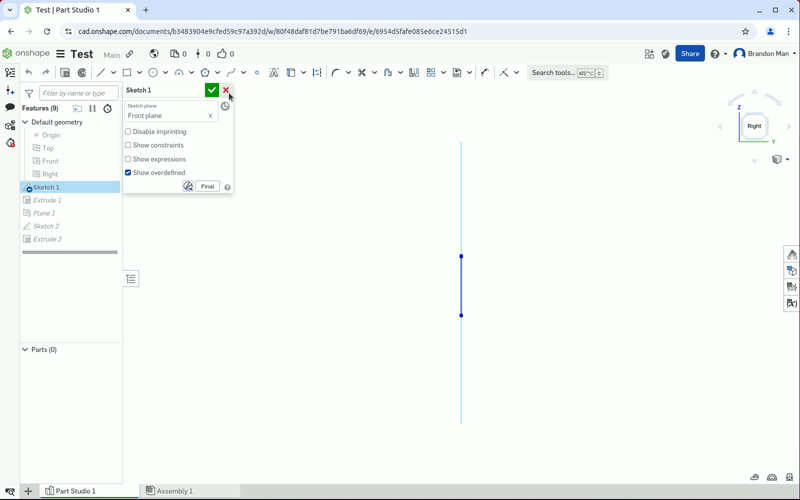
click(229, 92)
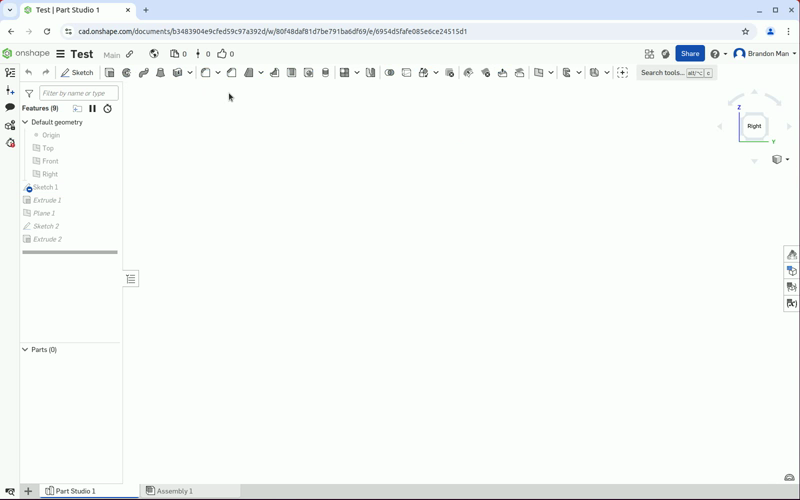
key(shift+s)
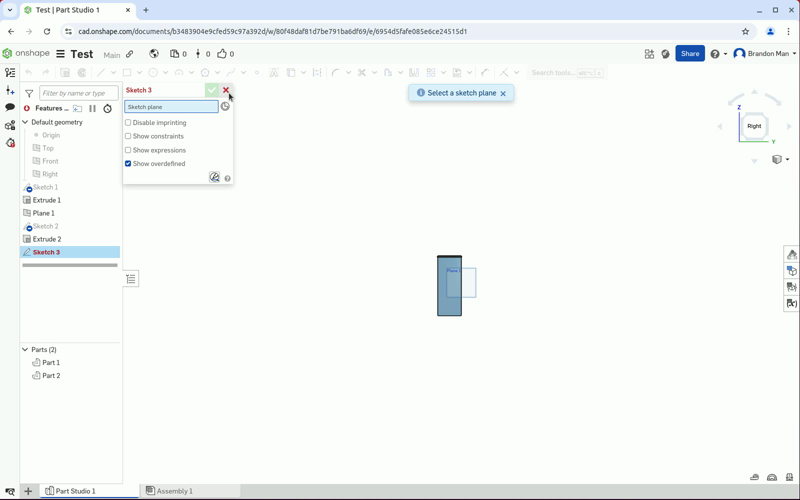
mouse_move(73, 215)
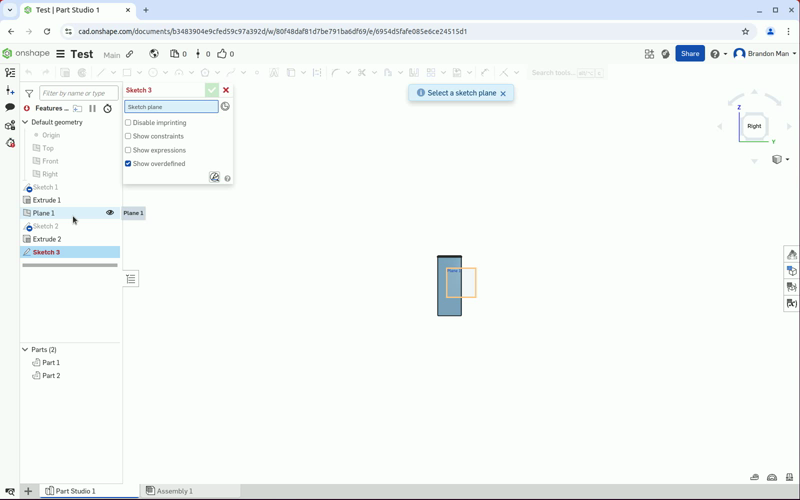
click(73, 215)
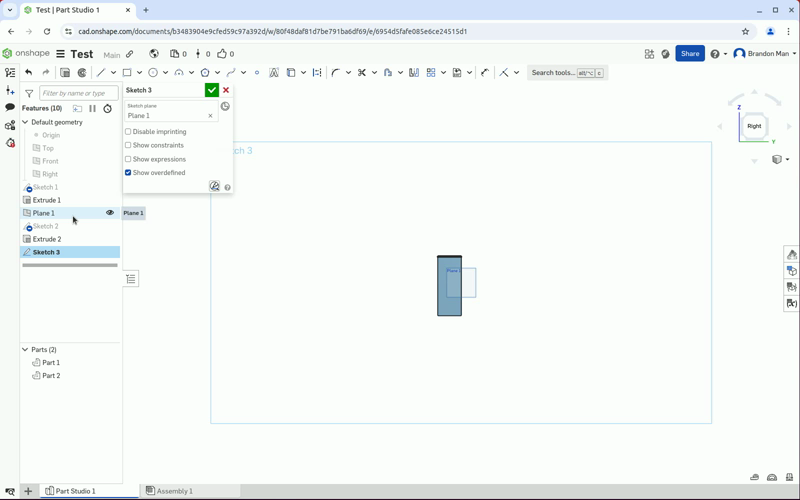
mouse_move(73, 352)
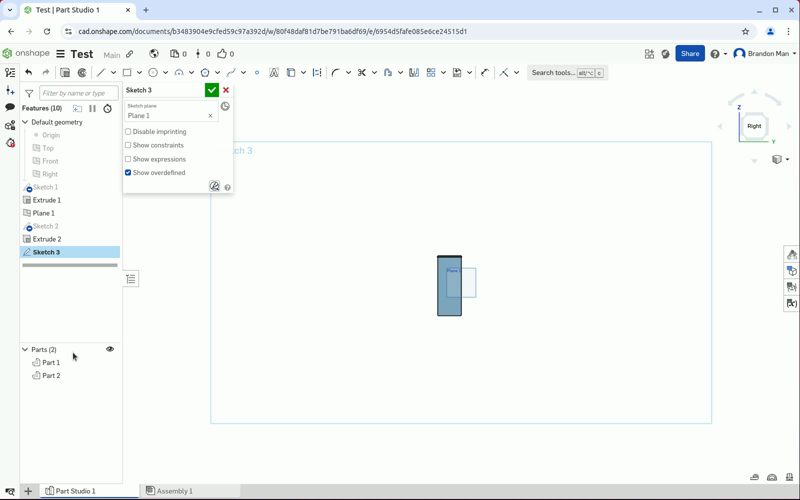
key(y)
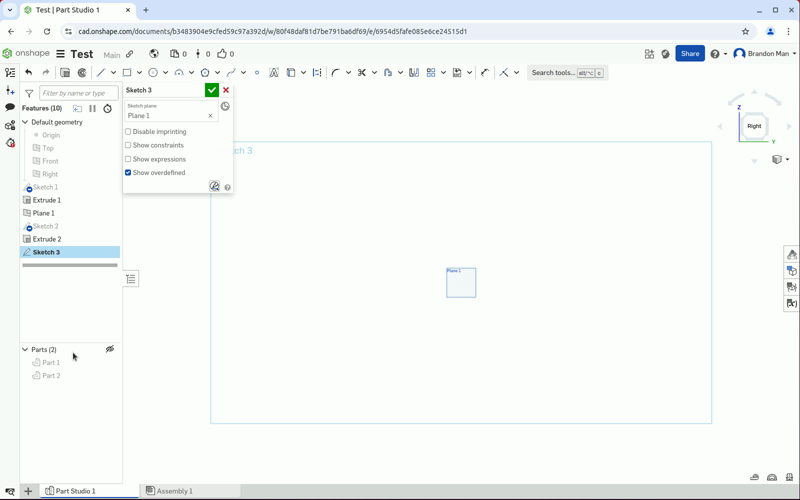
key(l)
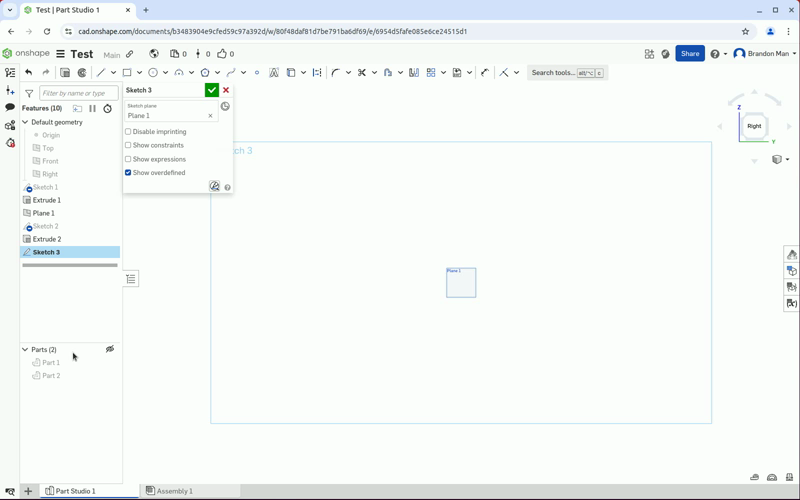
key_down(shift)
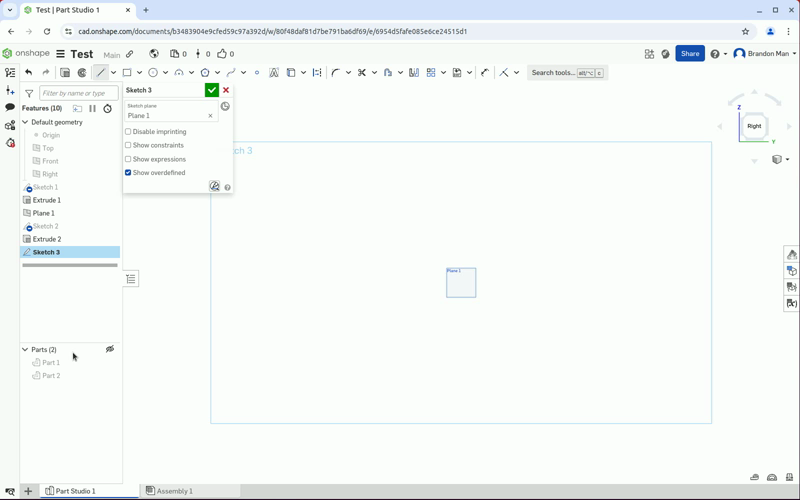
mouse_move(437, 272)
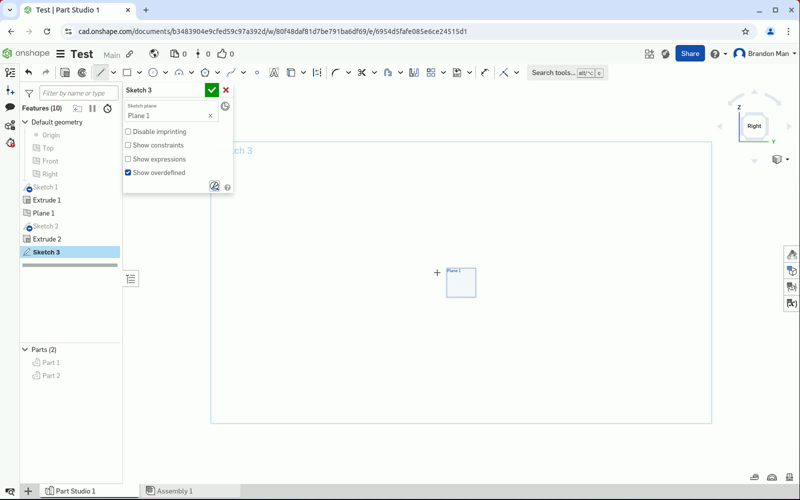
click(437, 272)
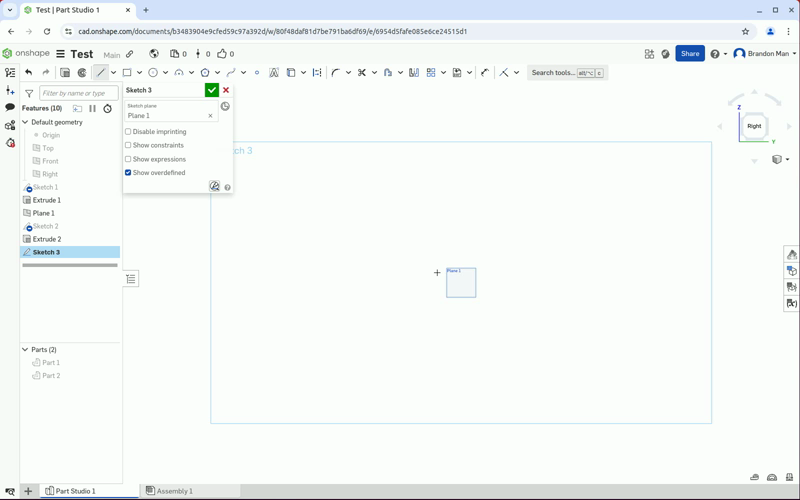
key_up(shift)
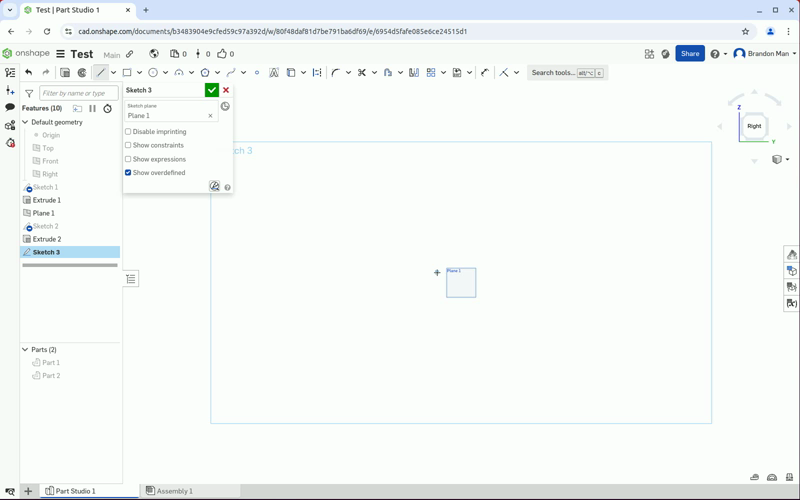
key_down(shift)
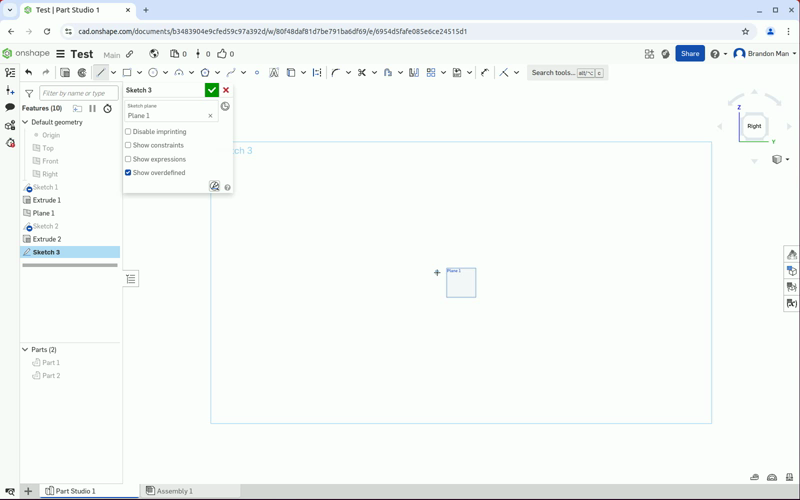
mouse_move(467, 272)
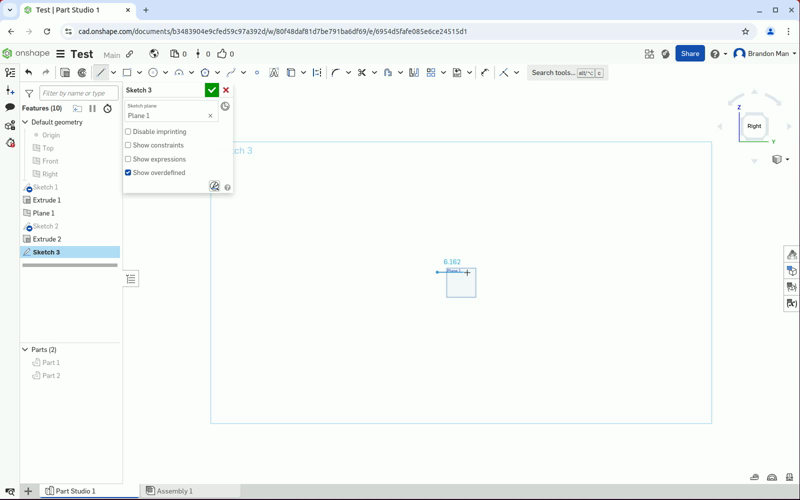
mouse_move(461, 272)
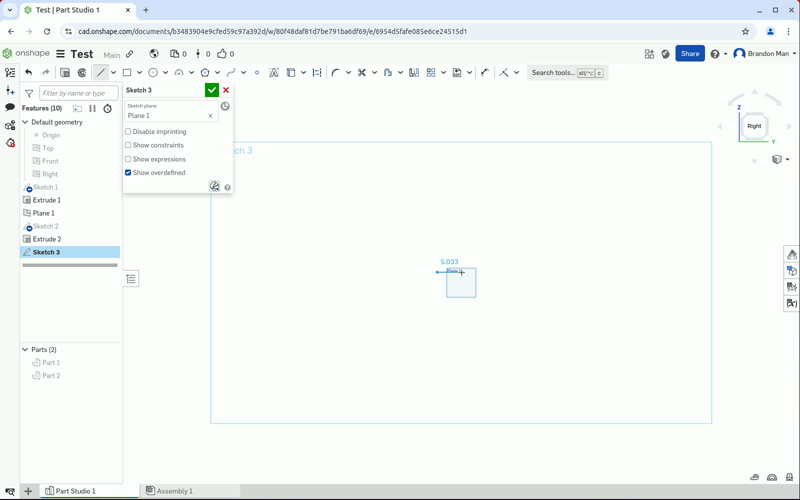
click(461, 272)
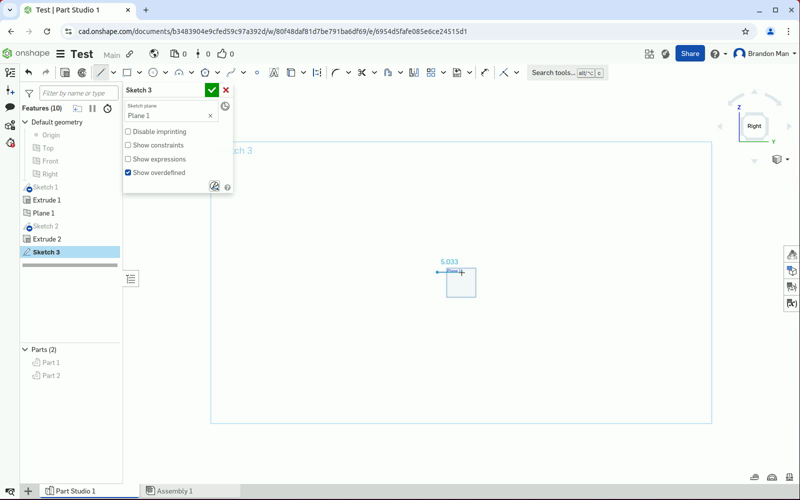
key_up(shift)
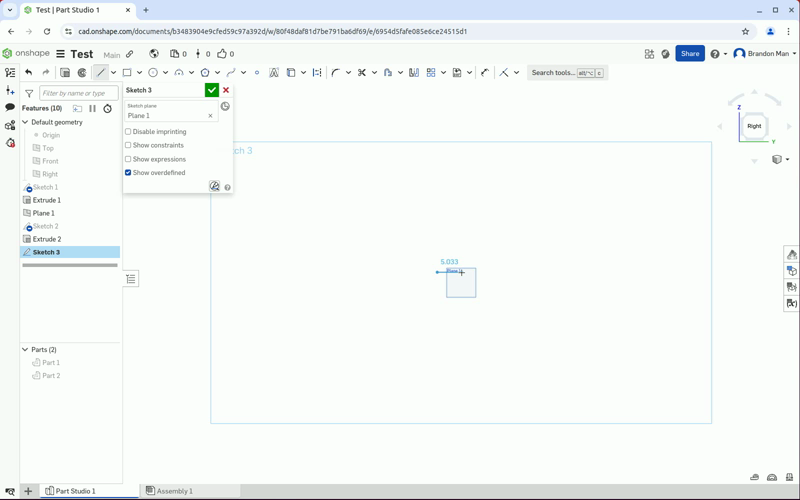
key_down(shift)
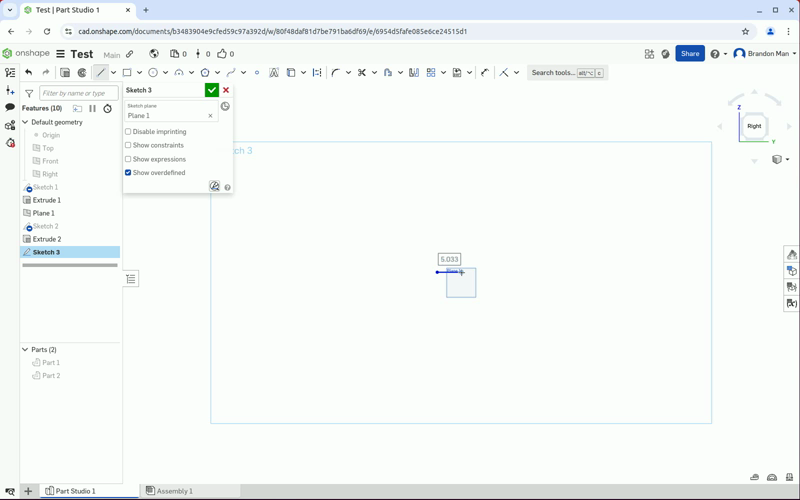
mouse_move(491, 272)
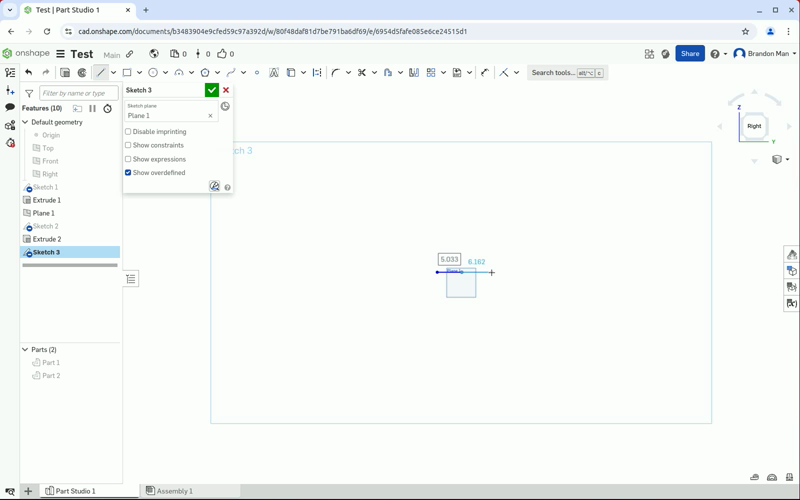
mouse_move(461, 271)
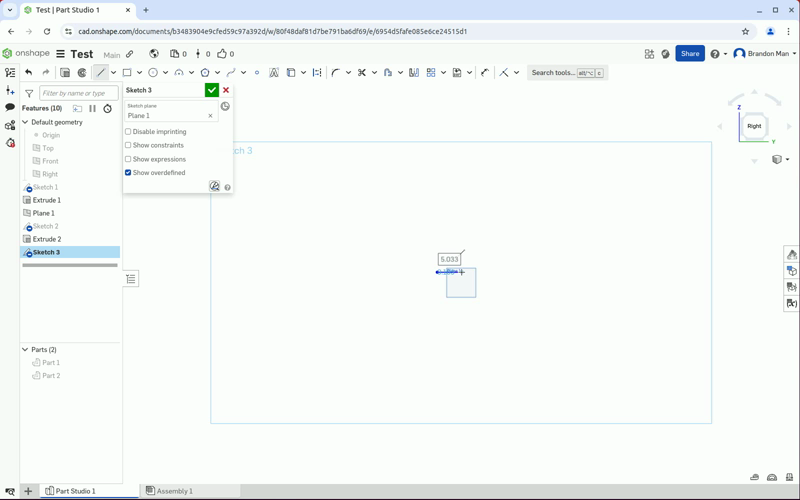
scroll(6)
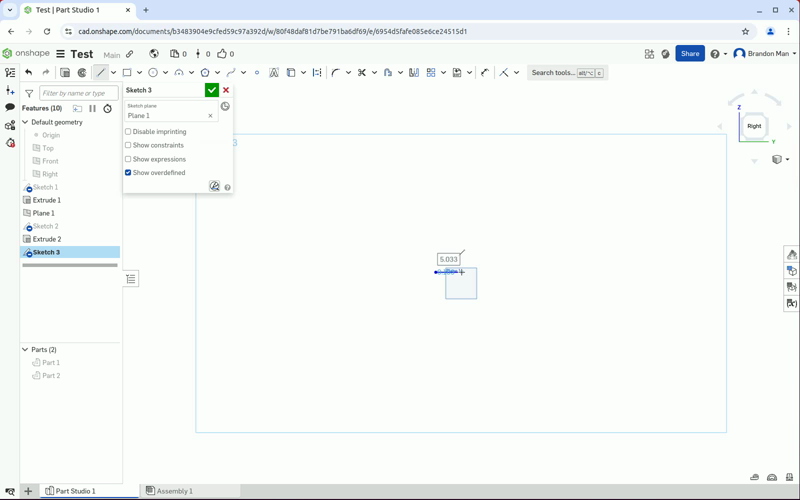
scroll(6)
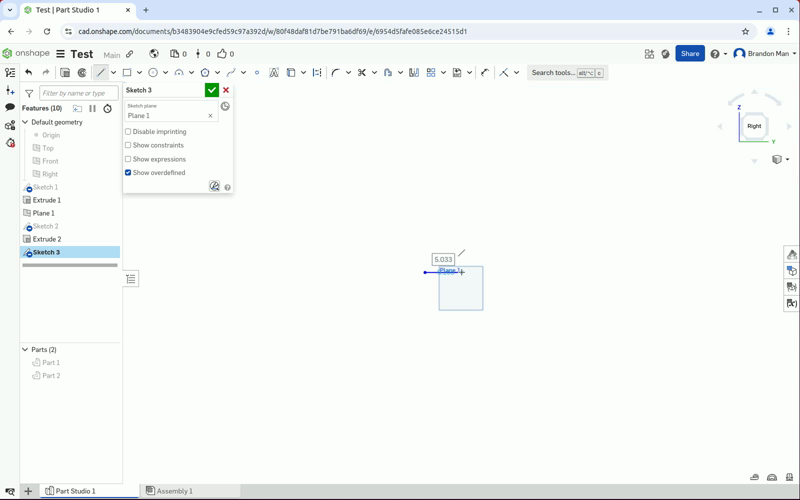
scroll(6)
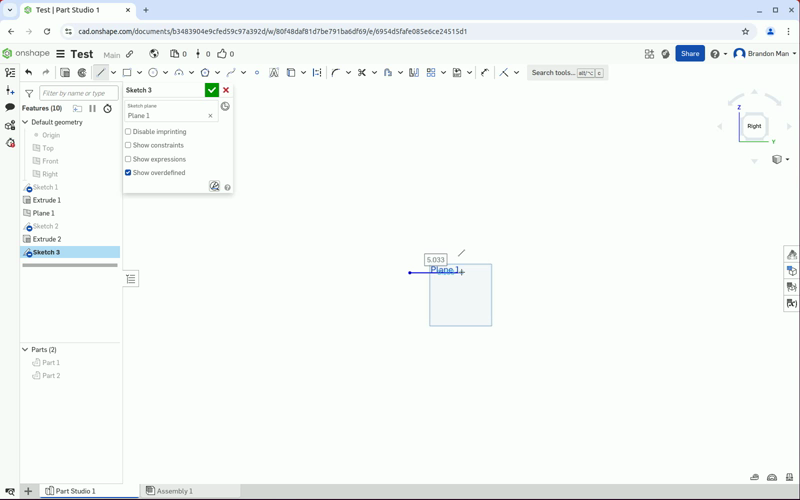
scroll(6)
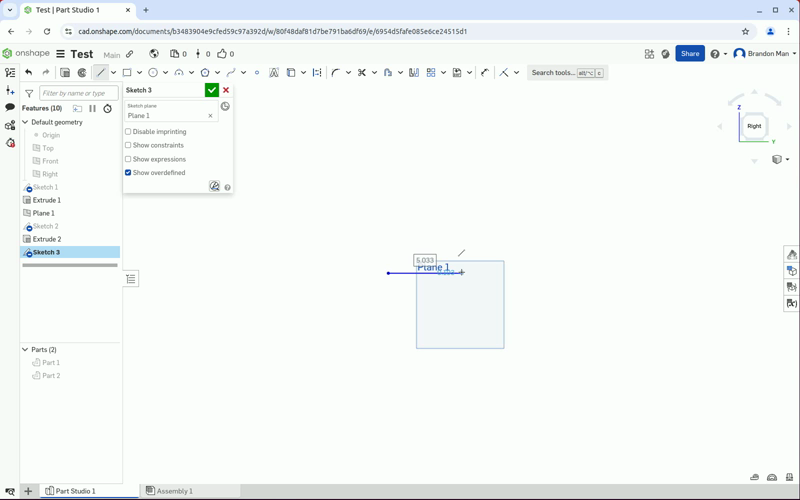
scroll(6)
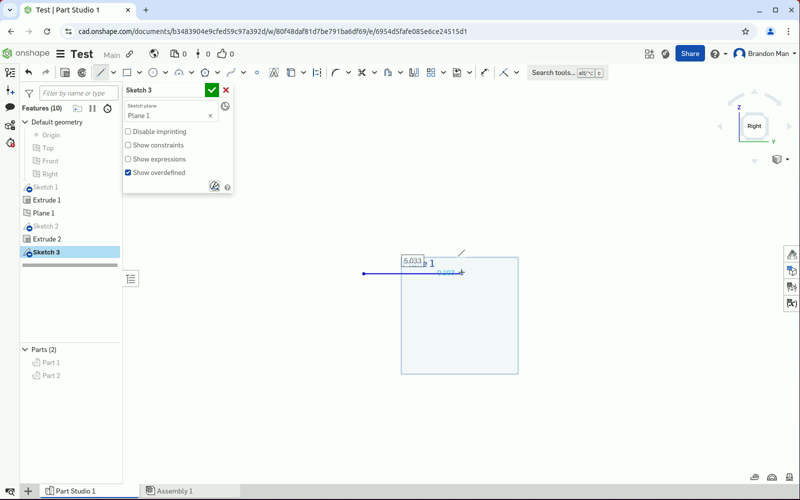
scroll(6)
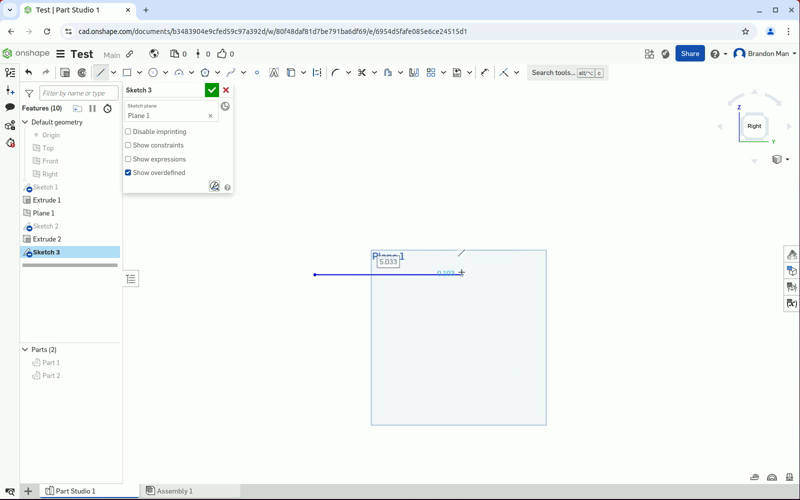
scroll(6)
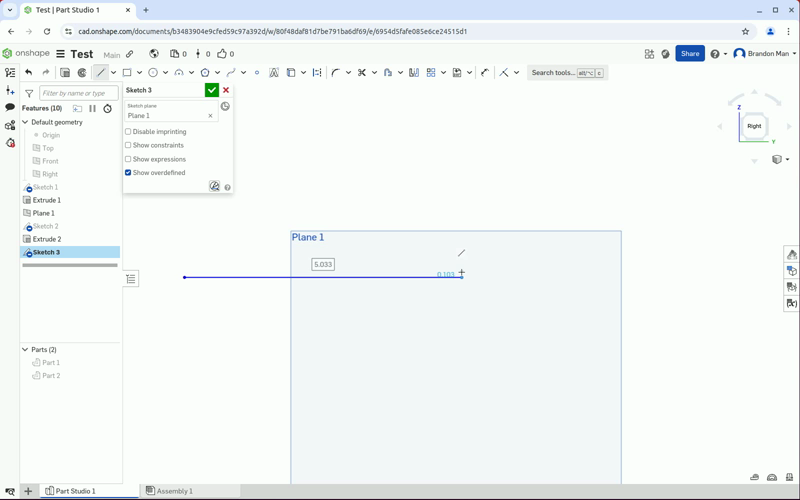
click(461, 271)
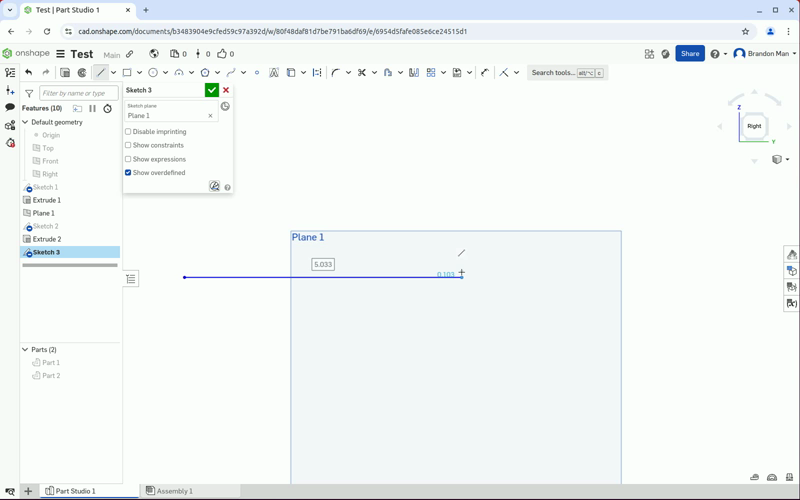
scroll(-6)
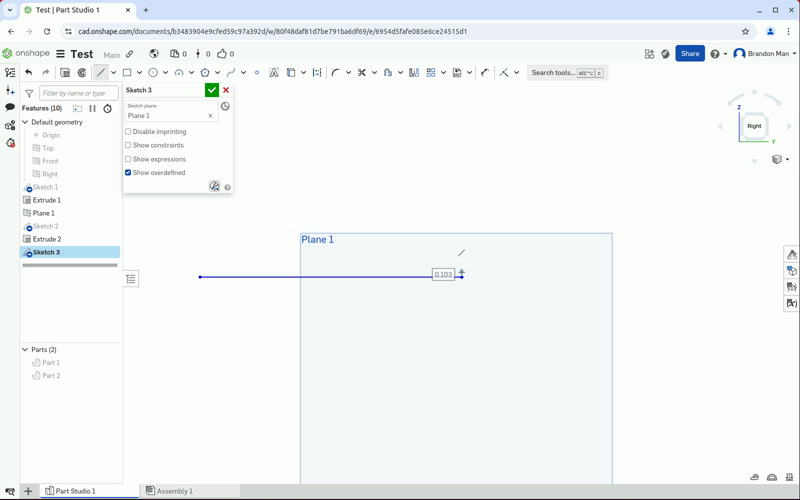
scroll(-6)
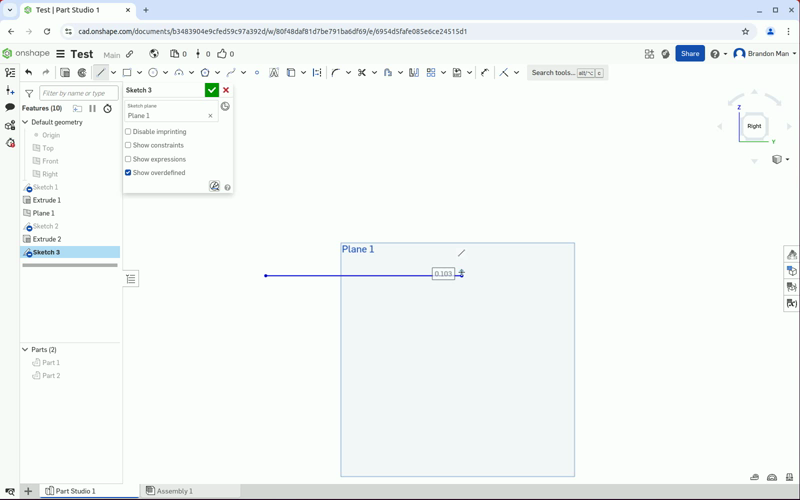
scroll(-6)
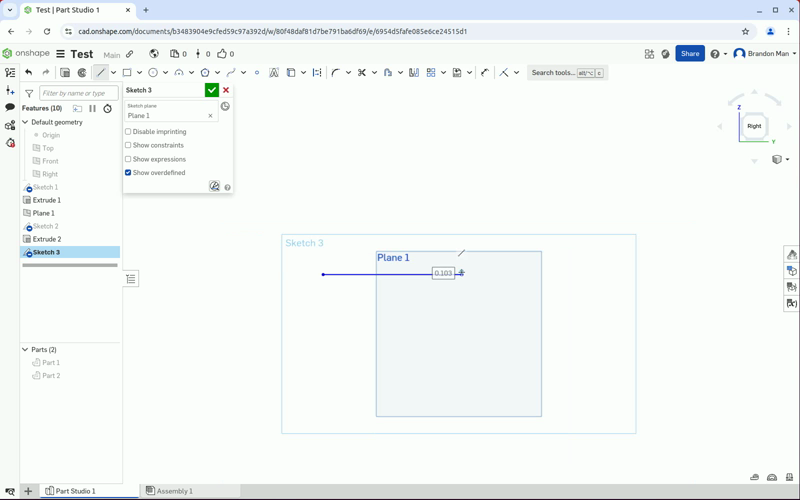
scroll(-6)
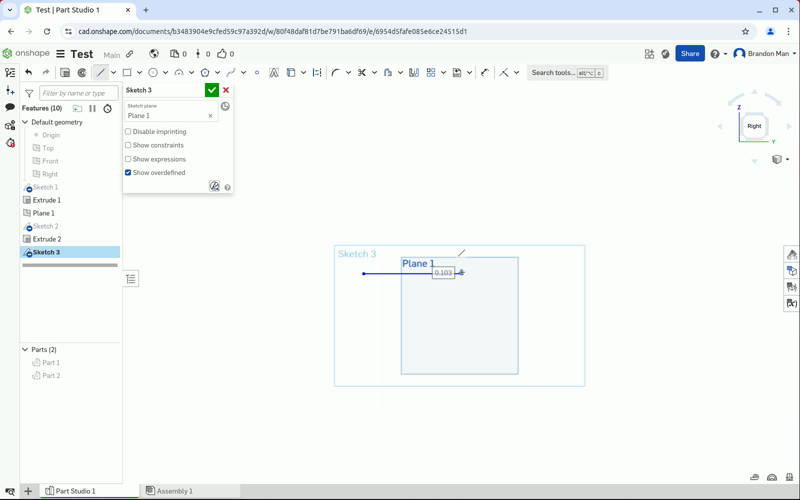
scroll(-6)
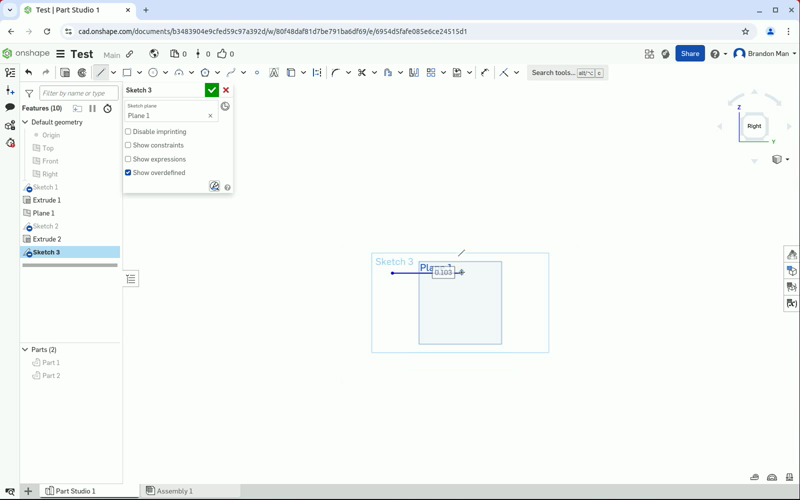
scroll(-6)
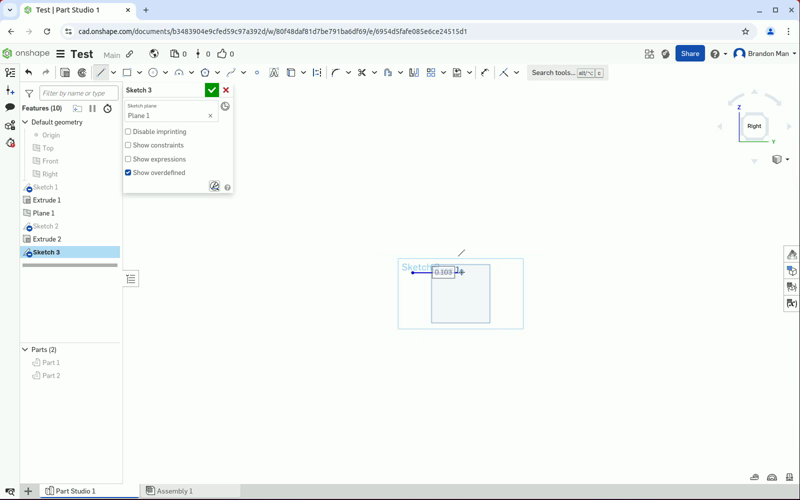
scroll(-6)
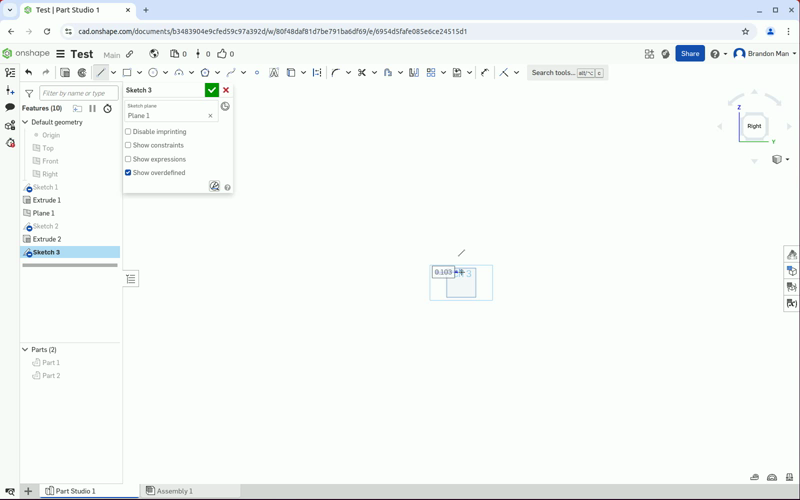
key_up(shift)
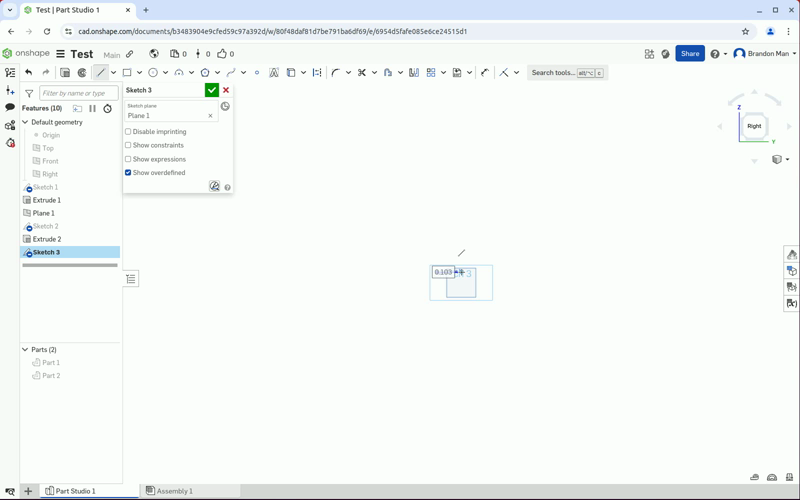
key_down(shift)
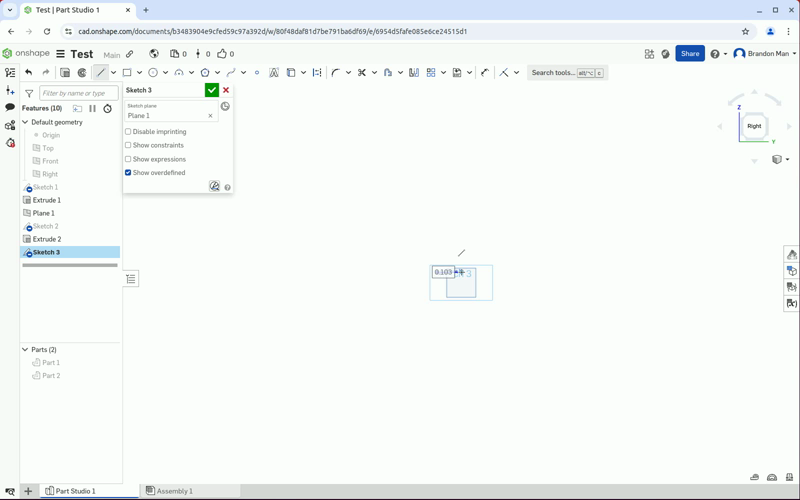
mouse_move(491, 271)
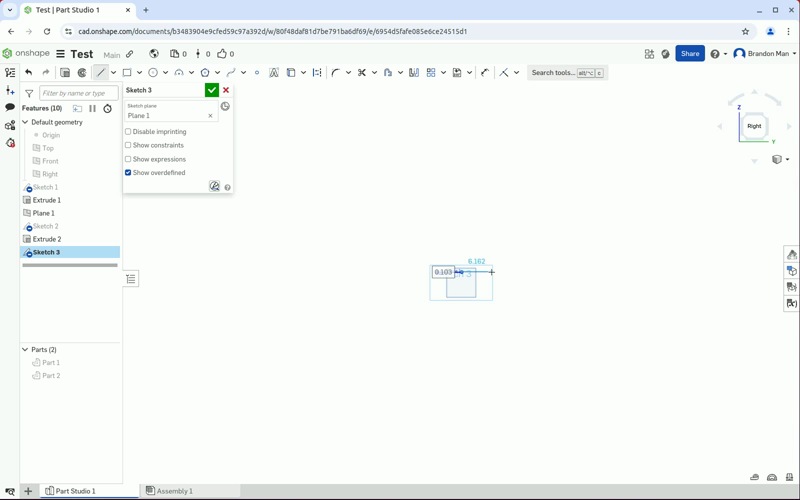
mouse_move(437, 271)
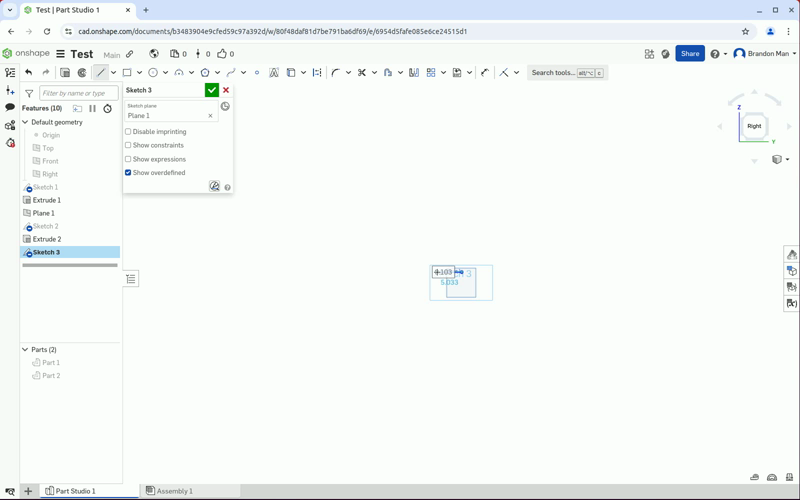
scroll(6)
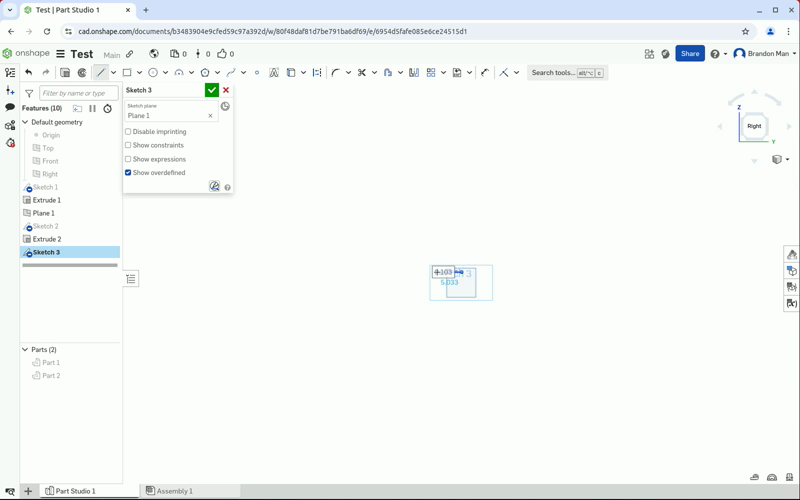
scroll(6)
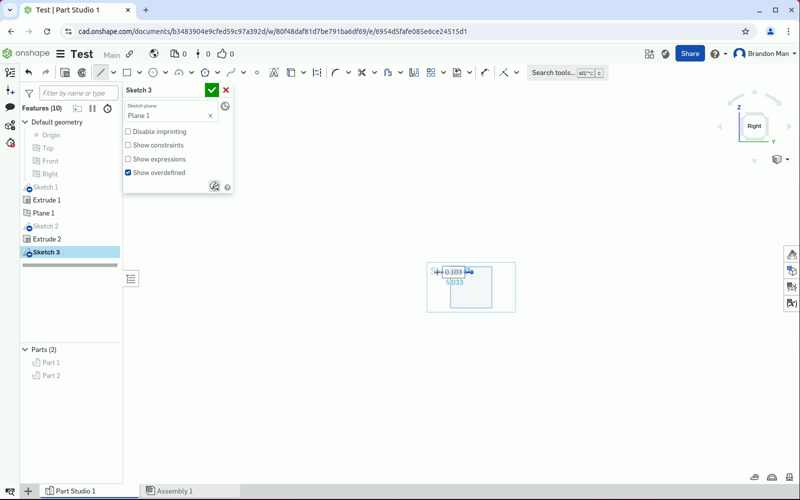
scroll(6)
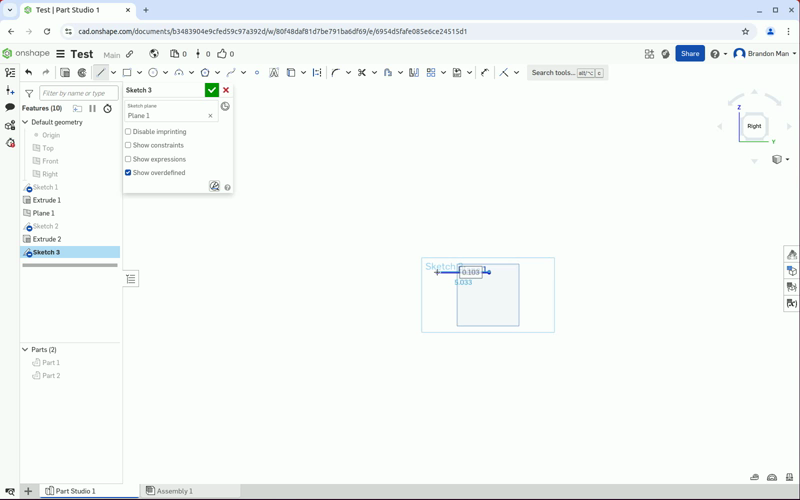
scroll(6)
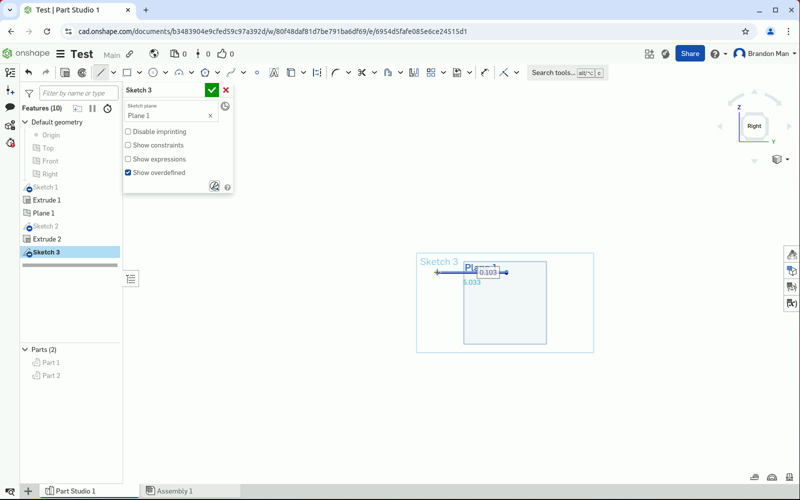
scroll(6)
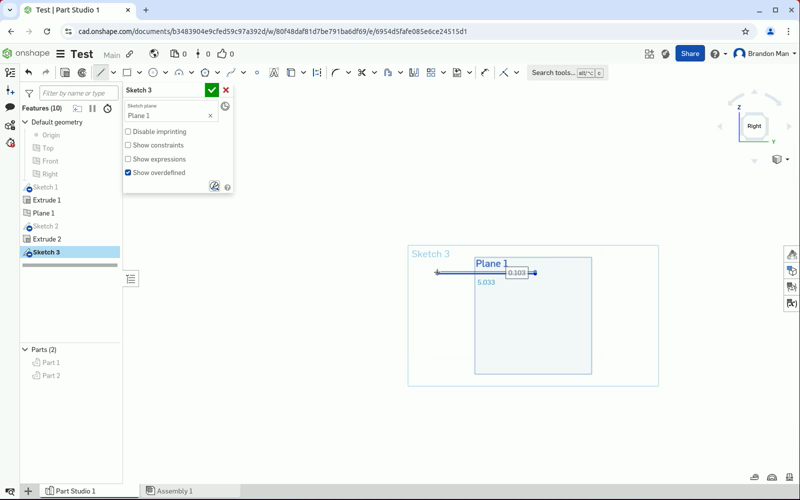
scroll(6)
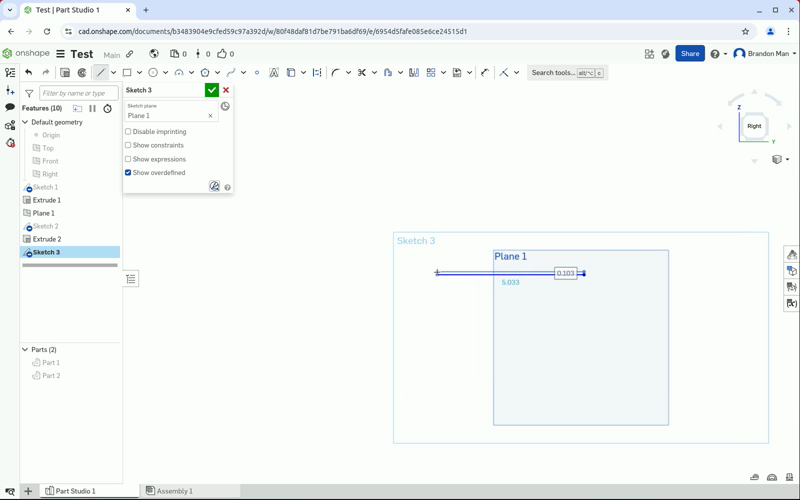
scroll(6)
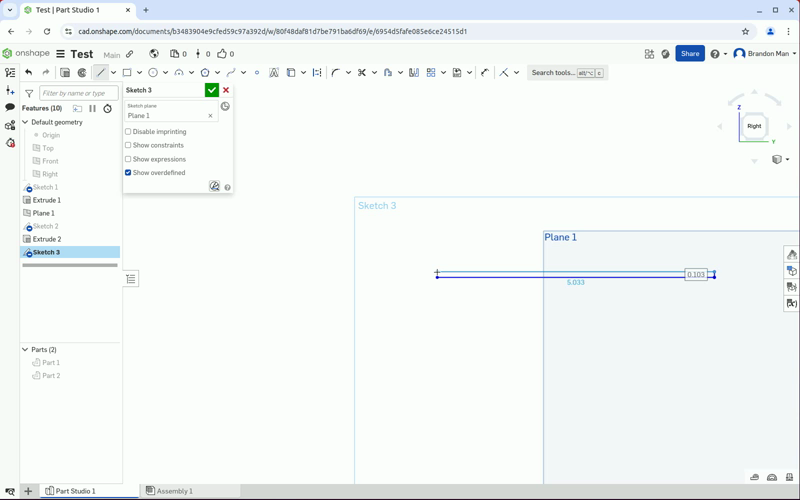
click(437, 271)
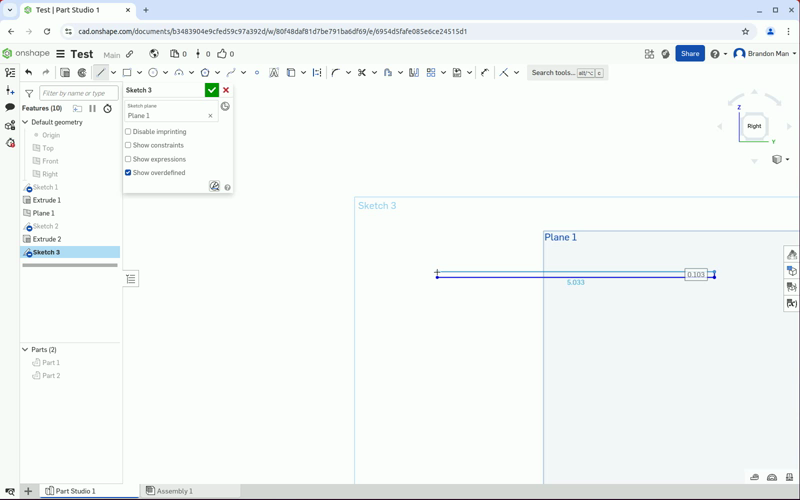
scroll(-6)
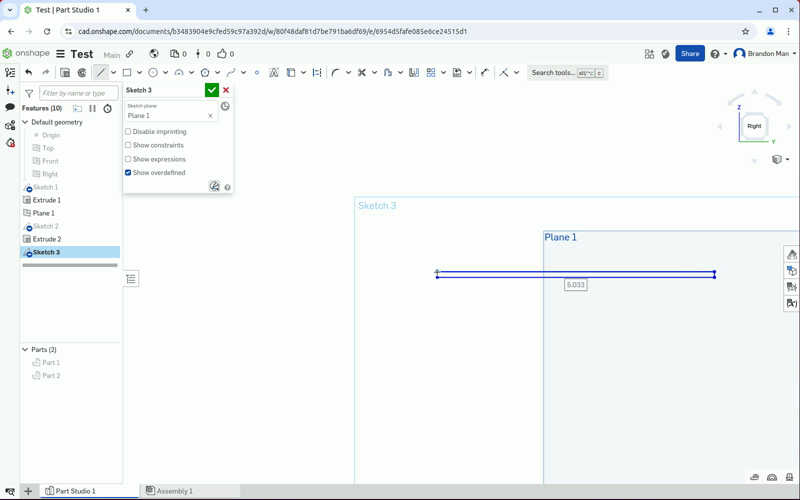
scroll(-6)
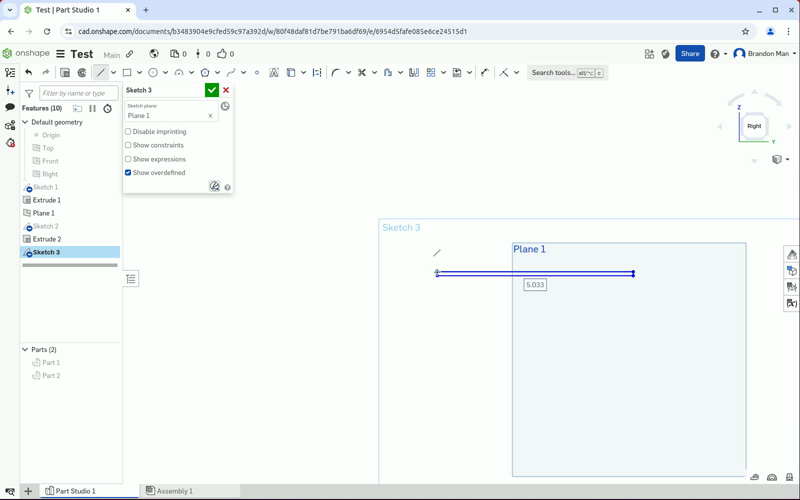
scroll(-6)
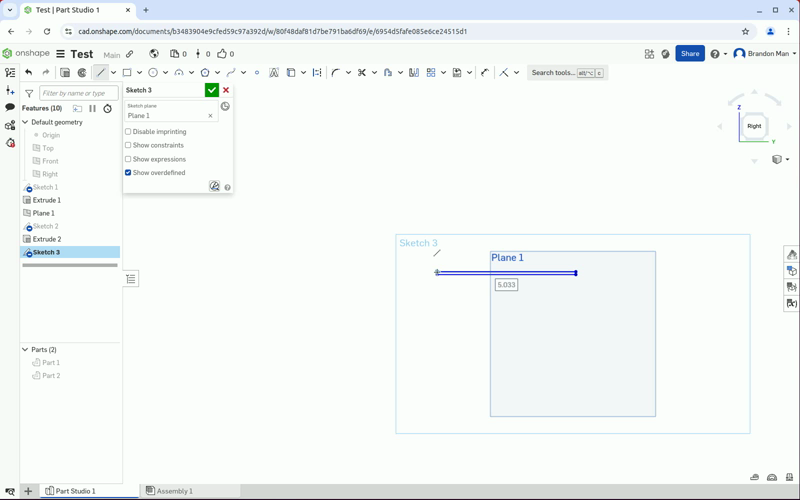
scroll(-6)
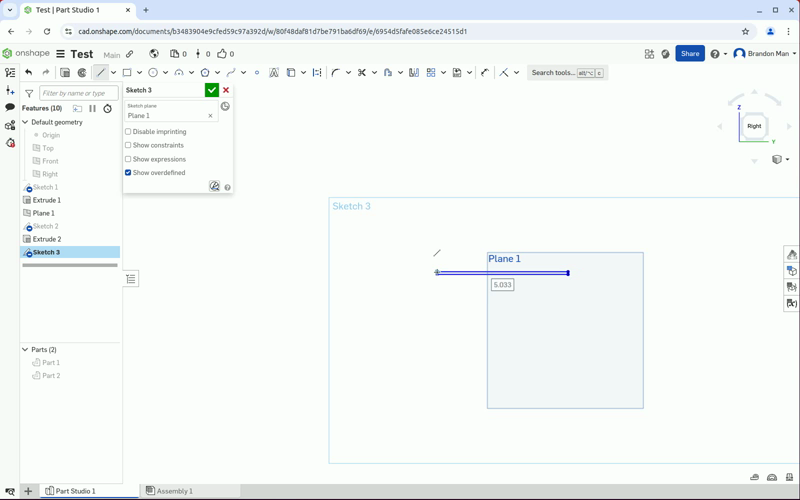
scroll(-6)
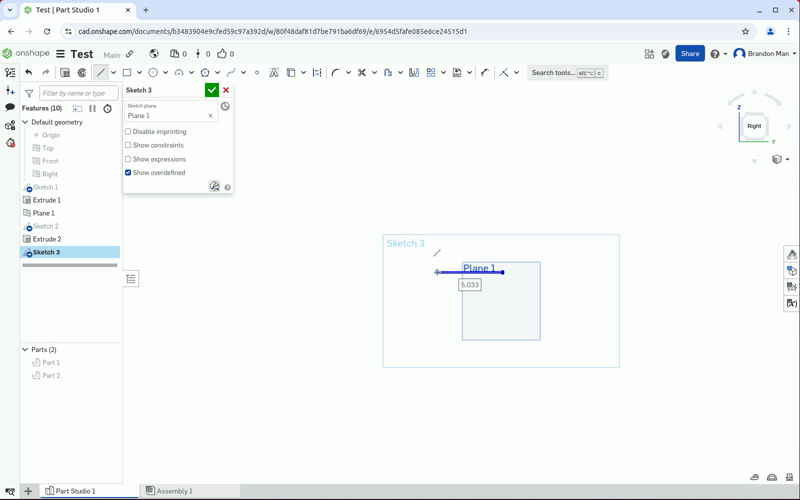
scroll(-6)
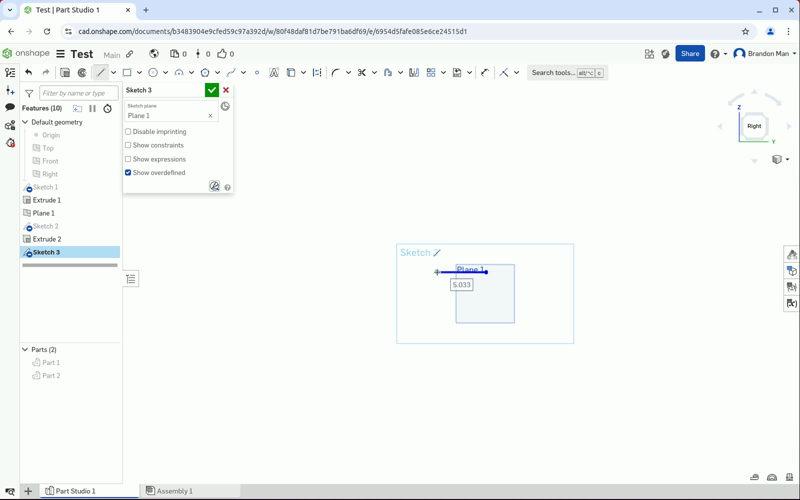
scroll(-6)
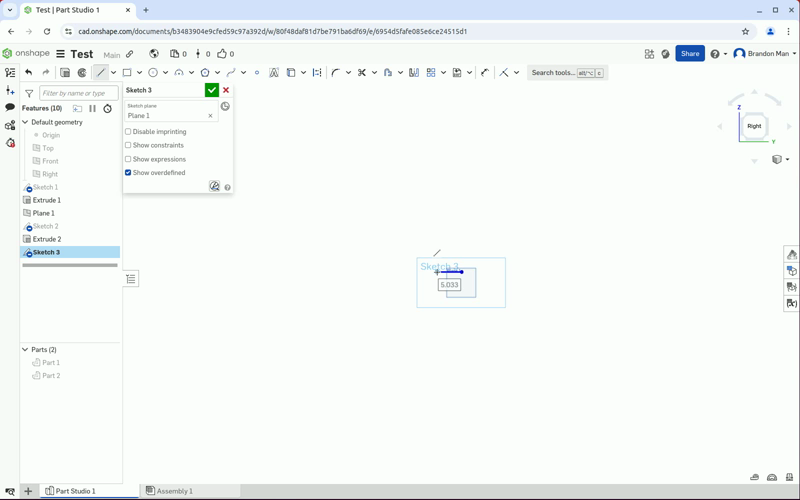
key_up(shift)
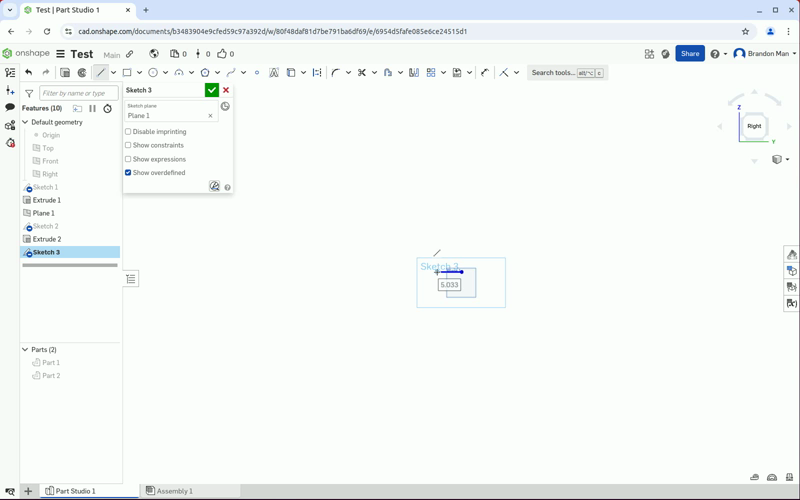
mouse_move(467, 271)
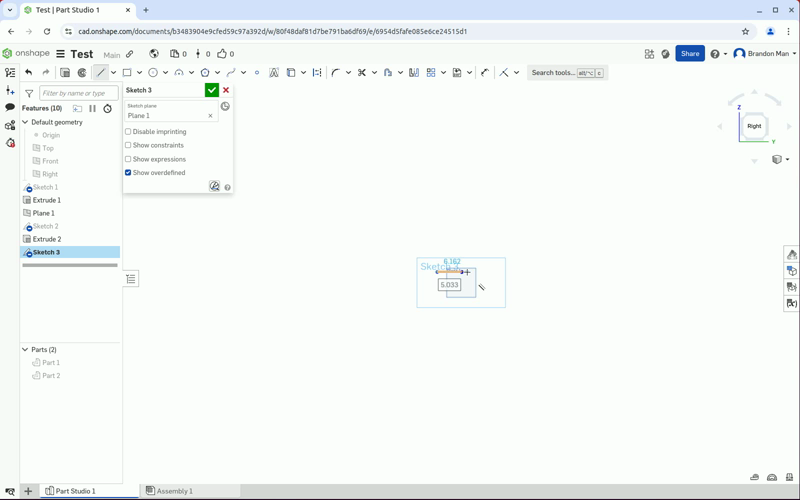
key_down(shift)
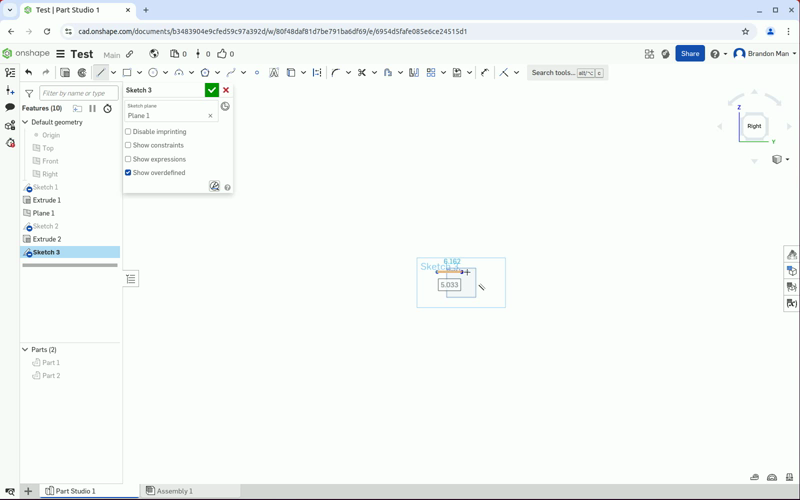
mouse_move(437, 272)
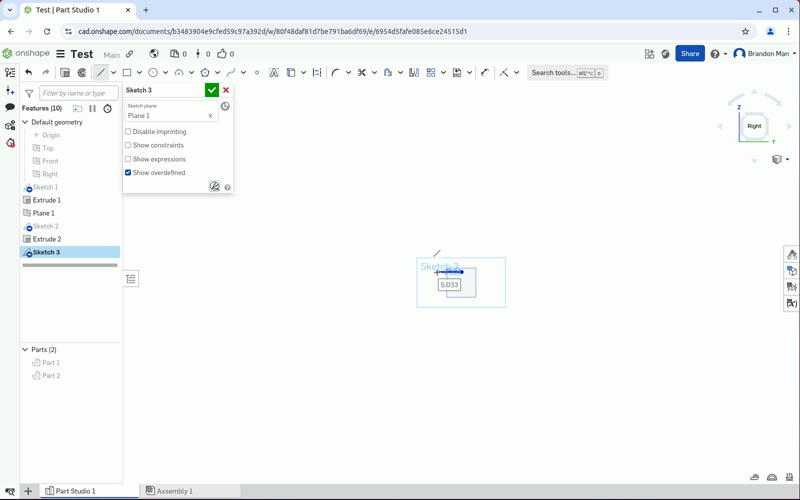
scroll(6)
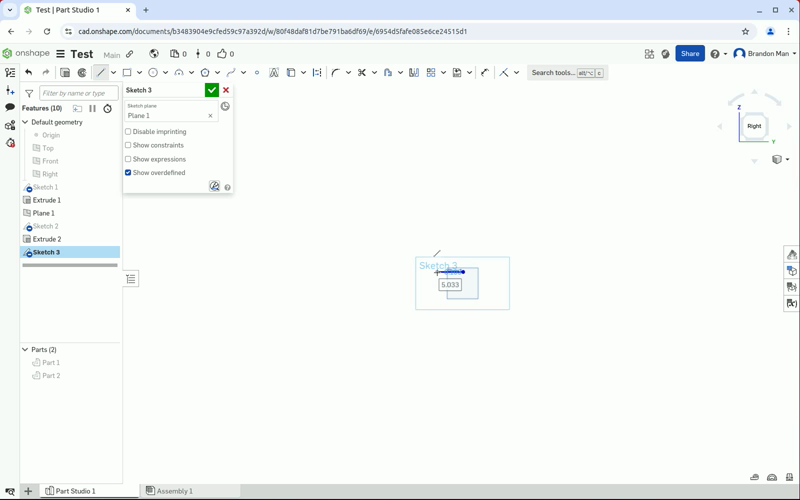
scroll(6)
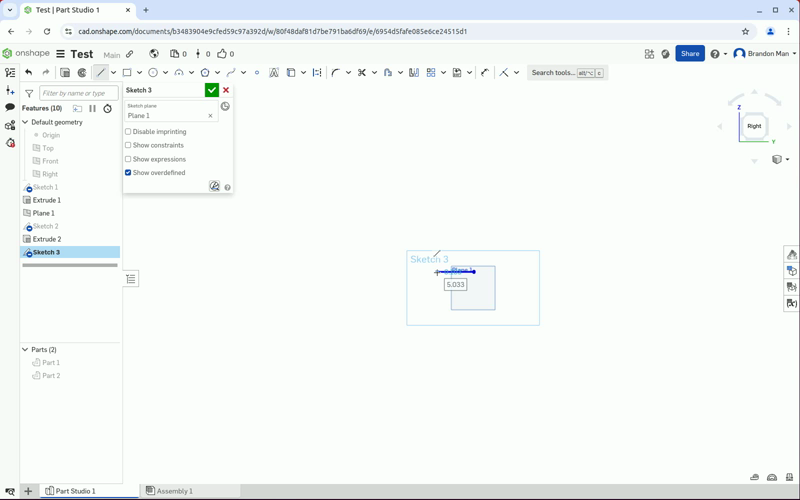
scroll(6)
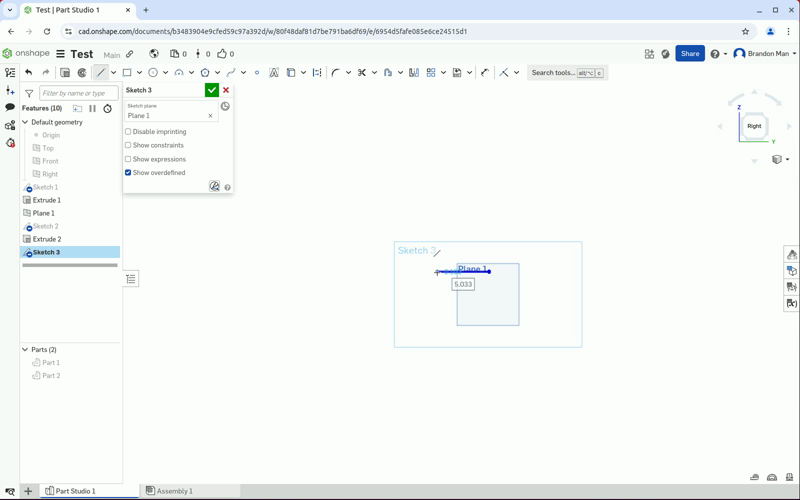
scroll(6)
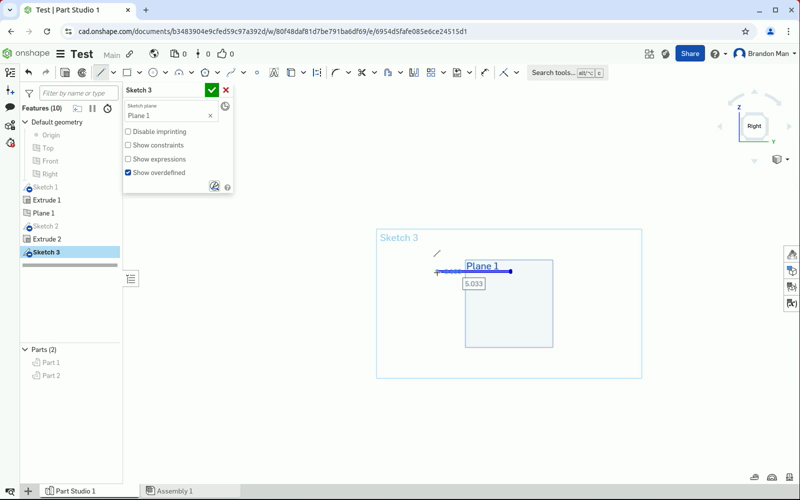
scroll(6)
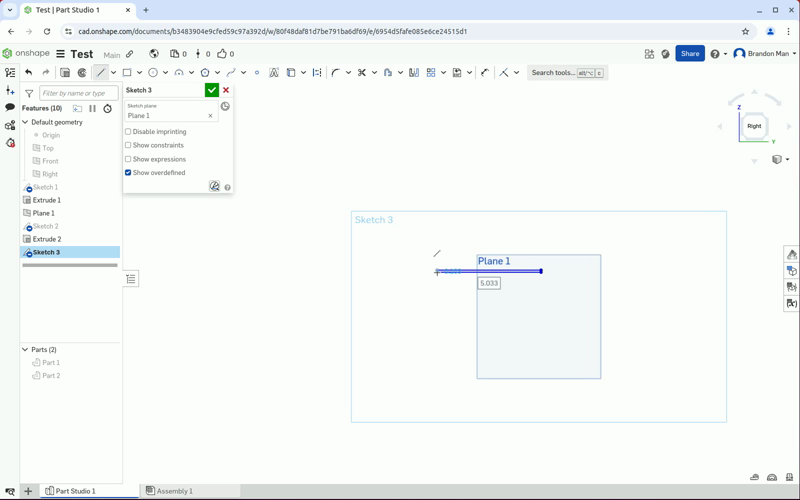
scroll(6)
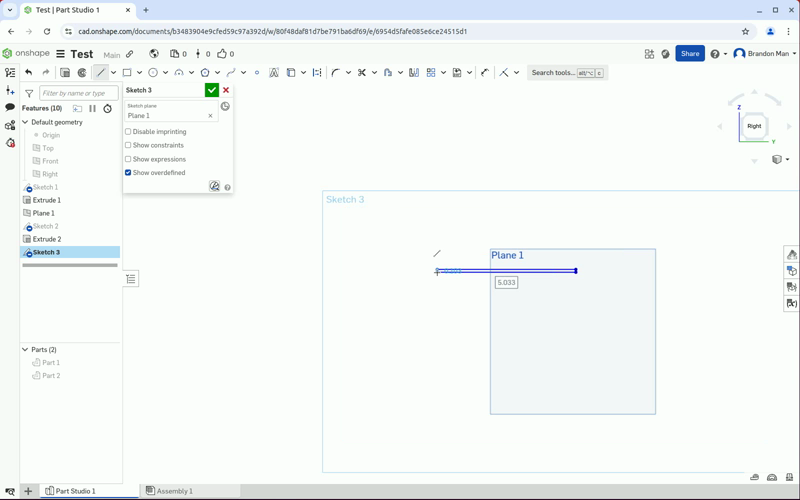
scroll(6)
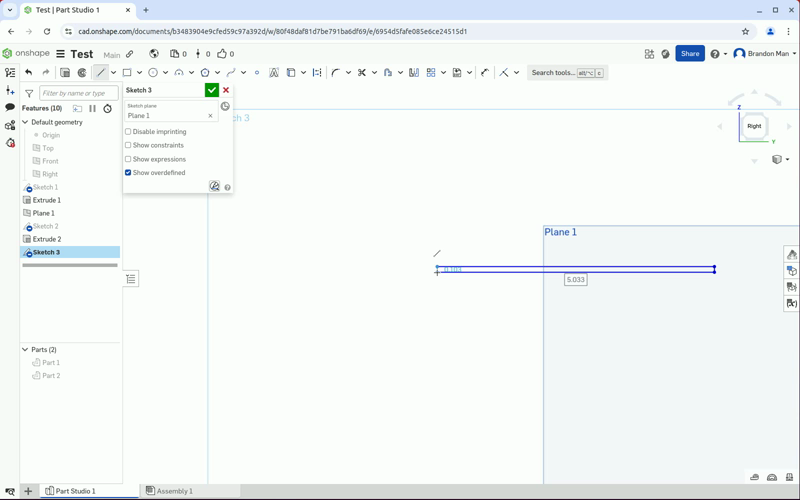
key_up(shift)
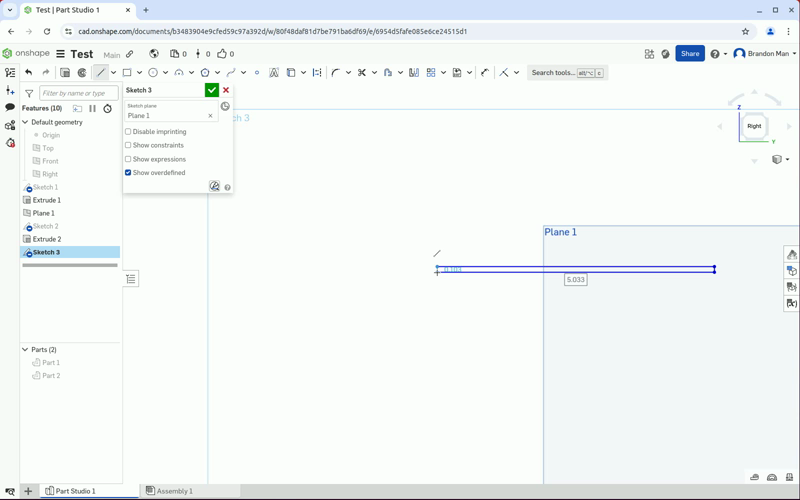
click(437, 272)
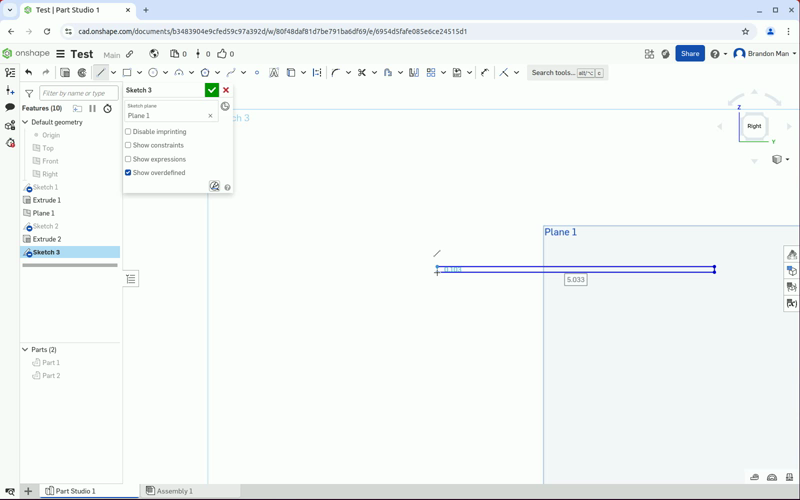
scroll(-6)
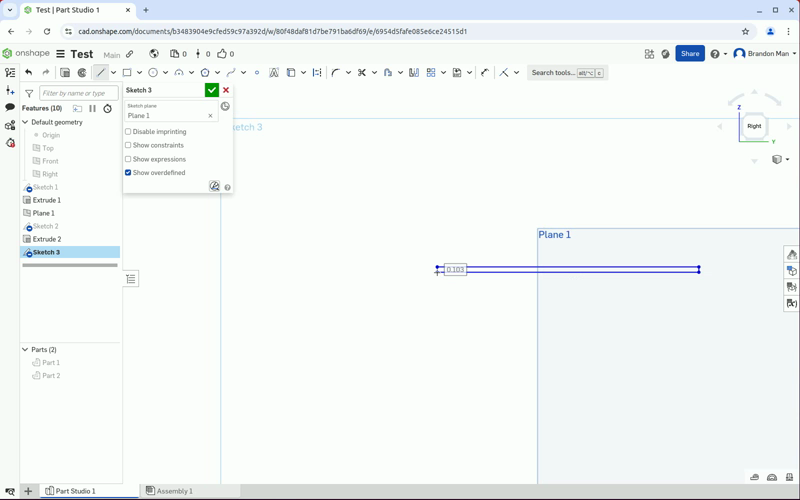
scroll(-6)
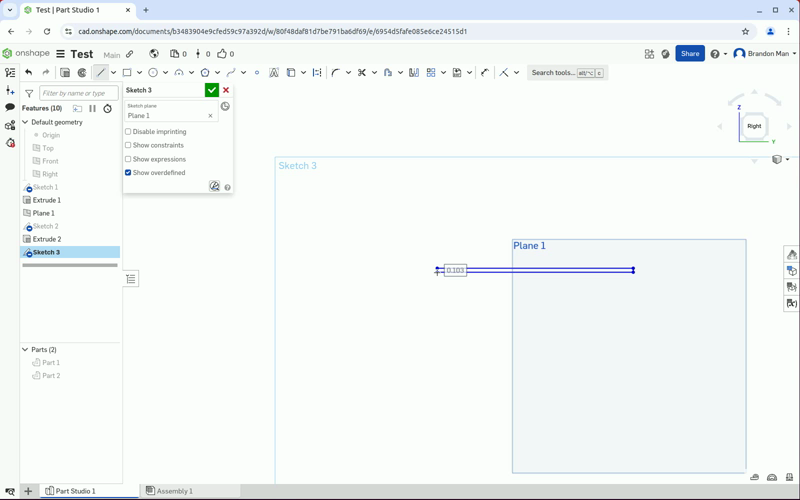
scroll(-6)
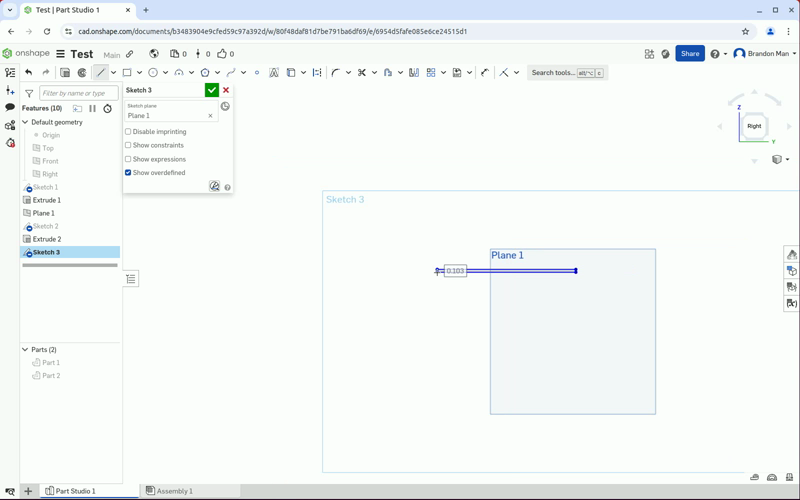
scroll(-6)
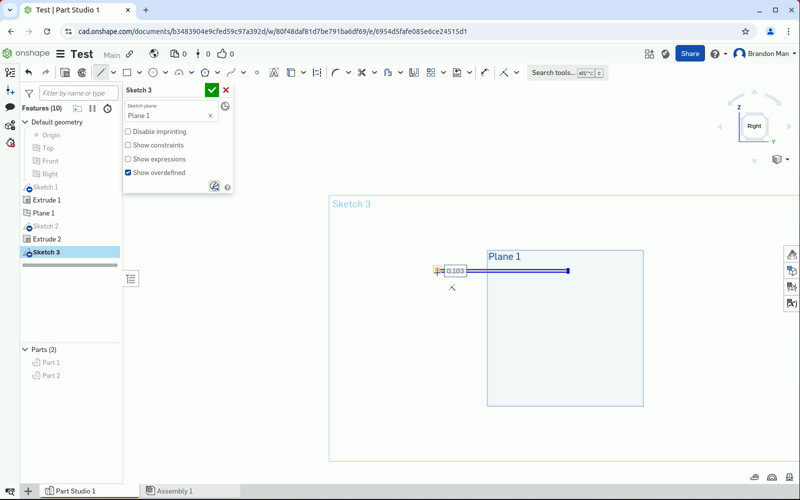
scroll(-6)
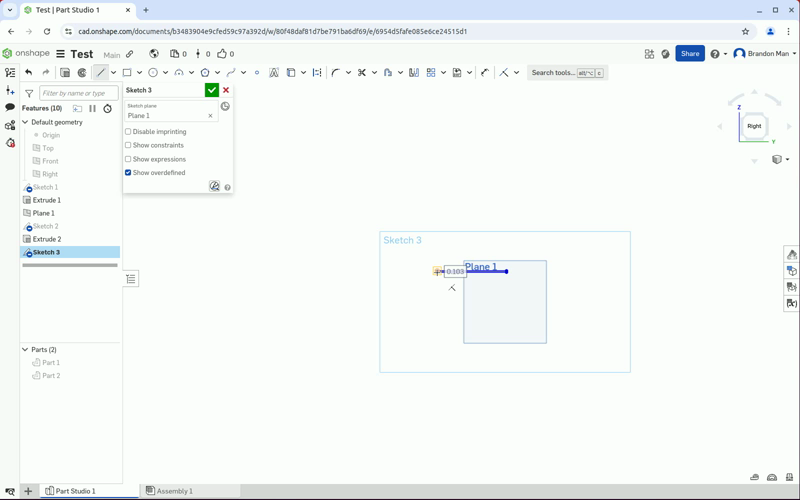
scroll(-6)
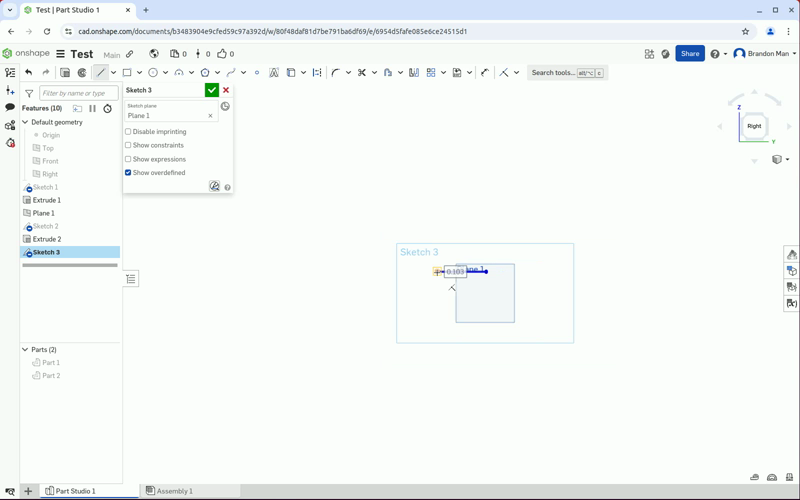
scroll(-6)
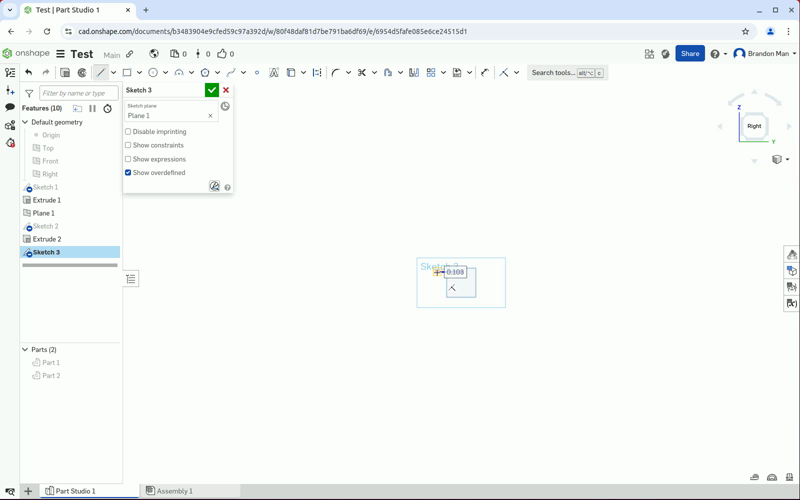
key(esc)
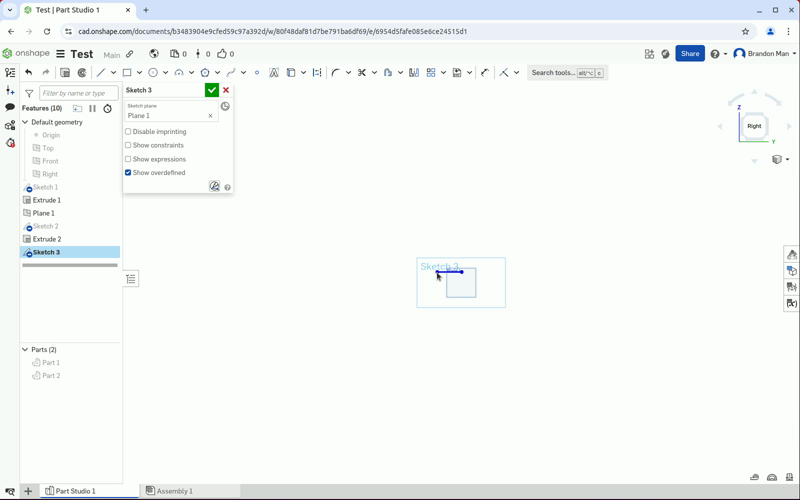
mouse_move(445, 271)
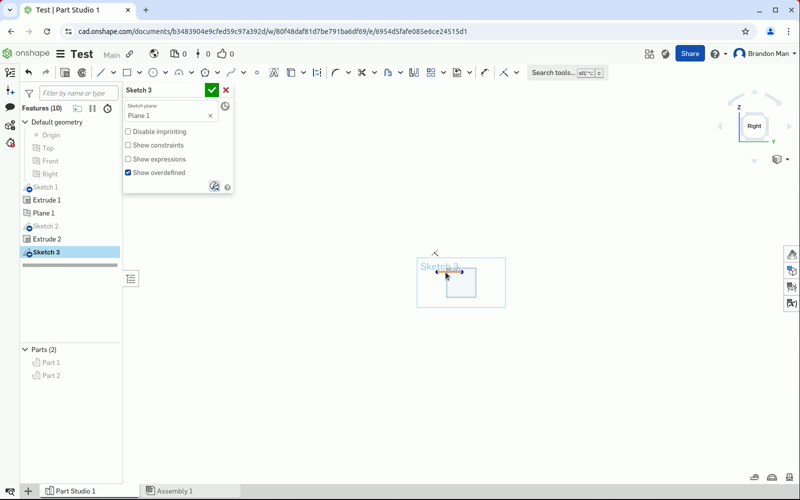
scroll(6)
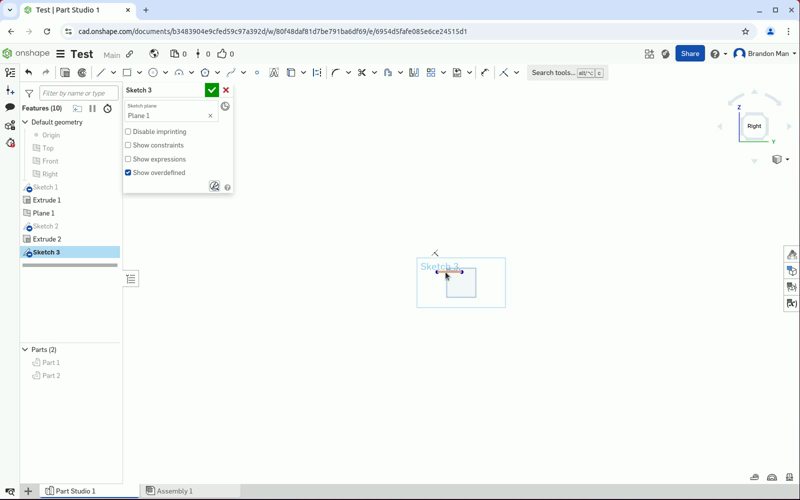
scroll(6)
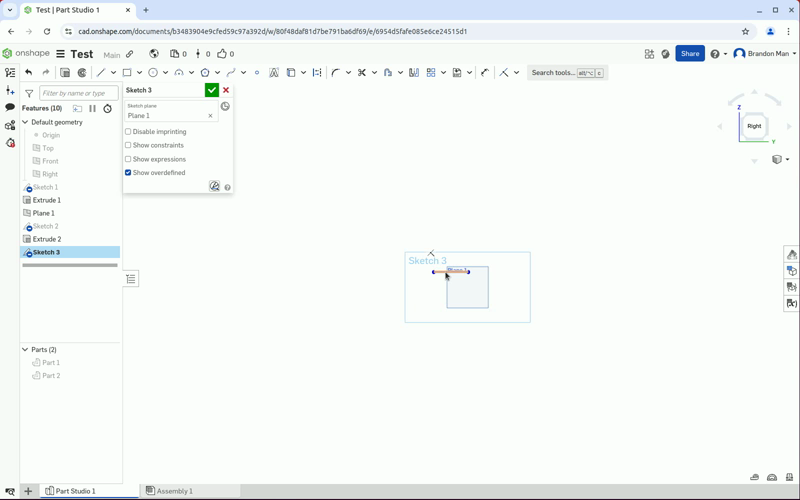
scroll(6)
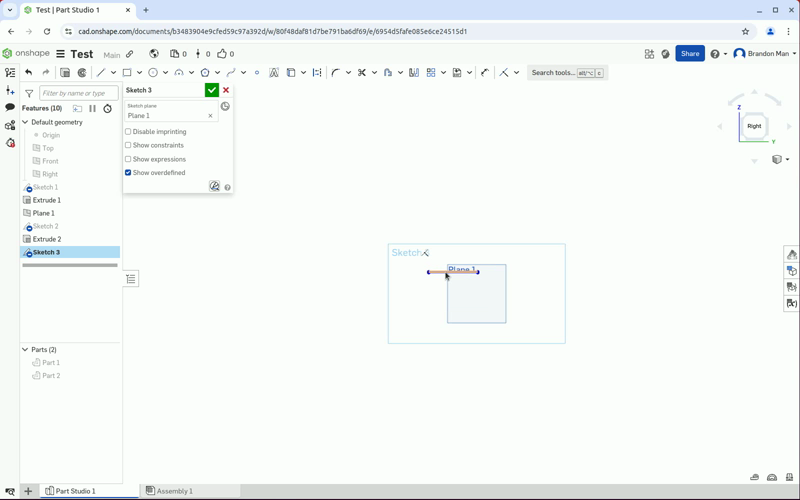
scroll(6)
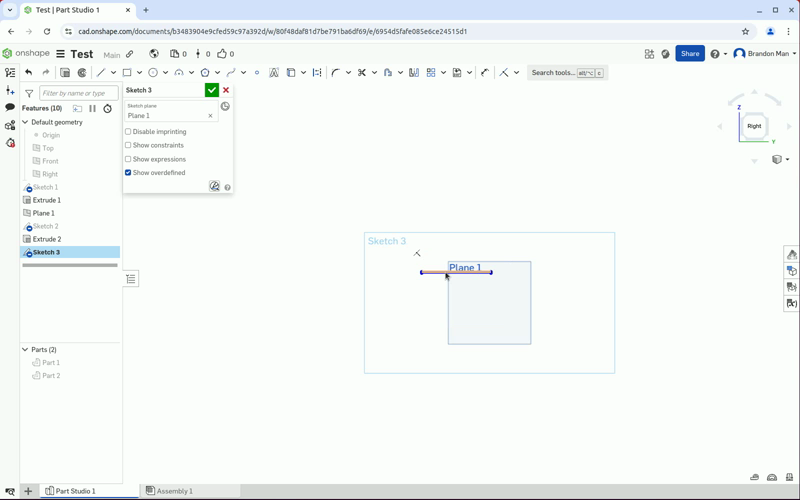
scroll(6)
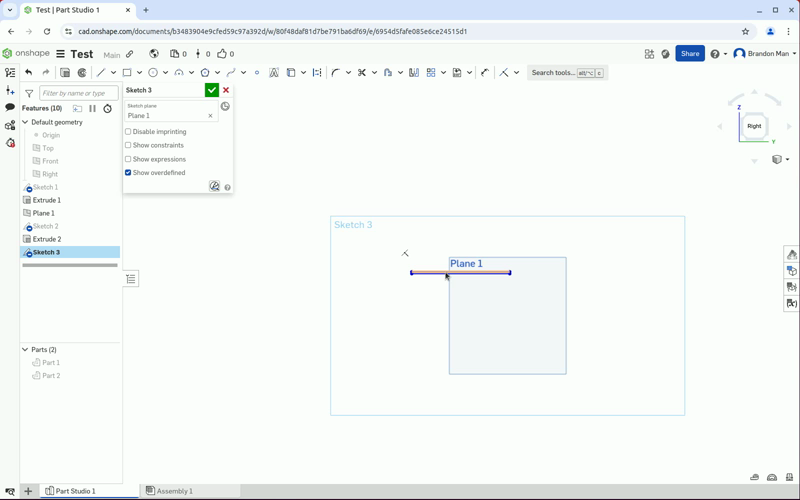
scroll(6)
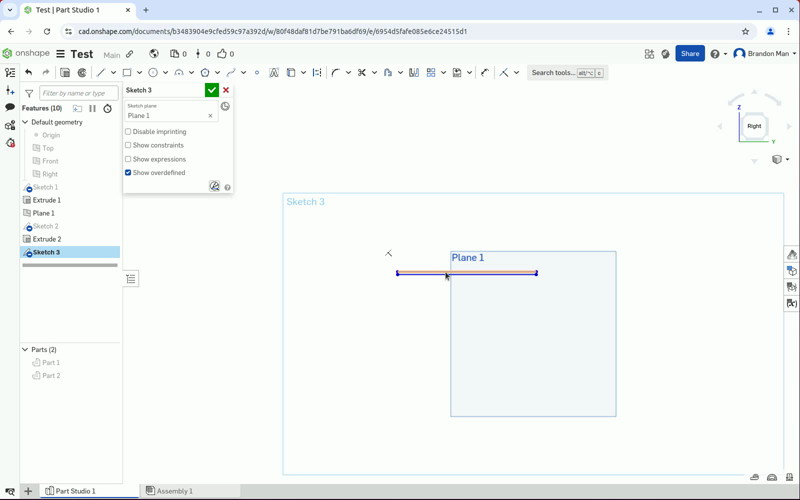
scroll(6)
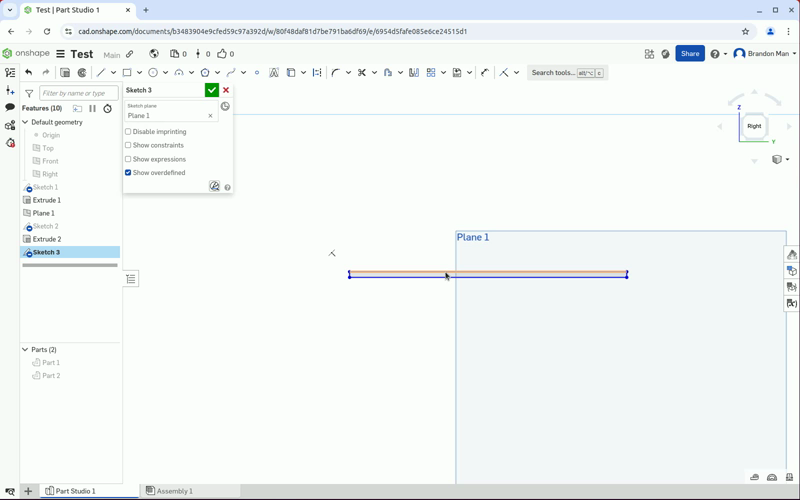
click(445, 271)
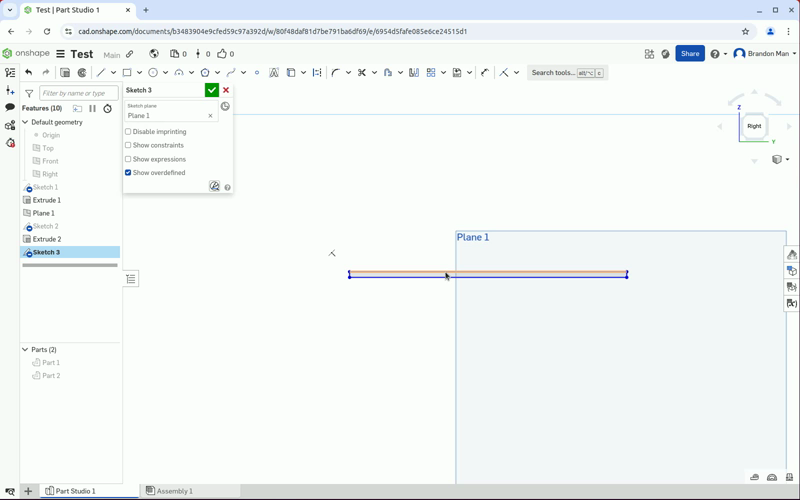
scroll(-6)
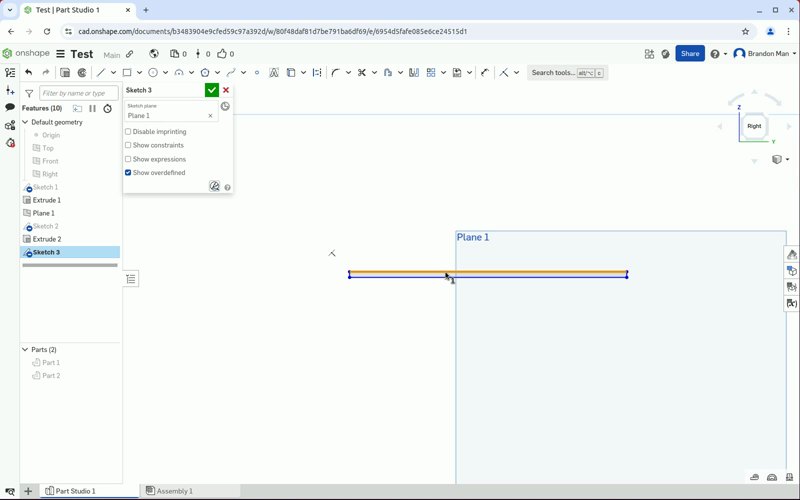
scroll(-6)
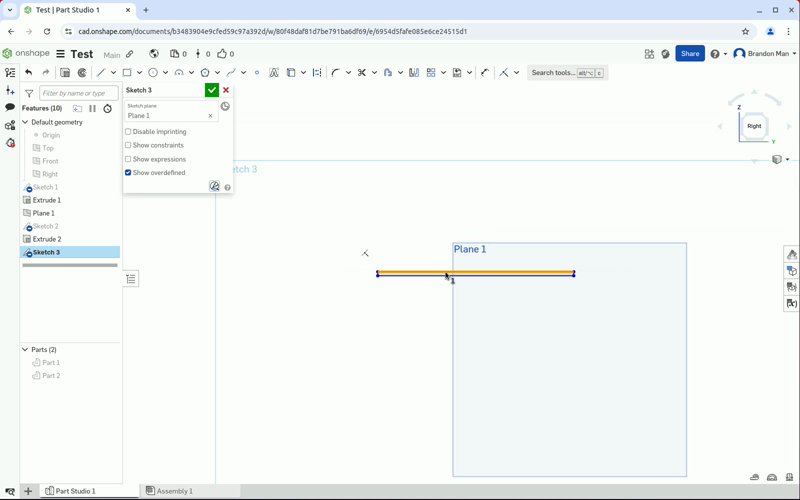
scroll(-6)
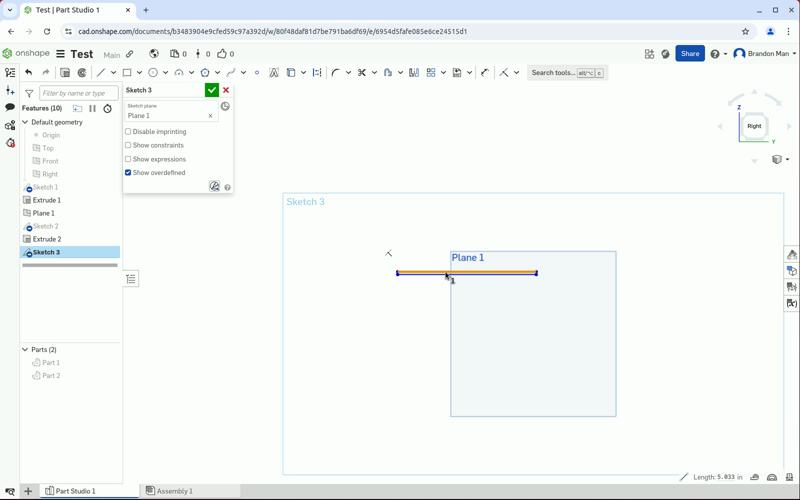
scroll(-6)
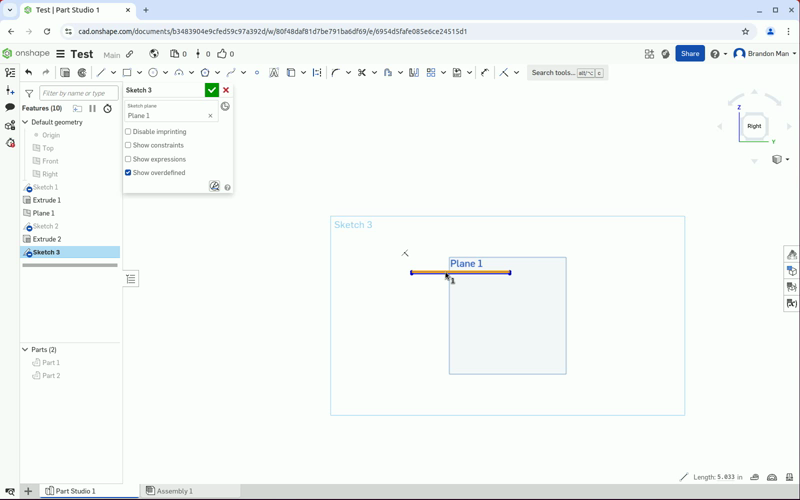
scroll(-6)
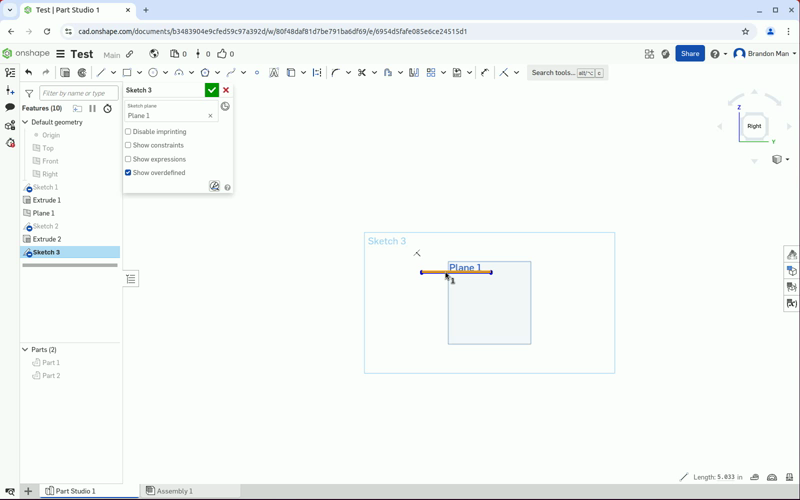
scroll(-6)
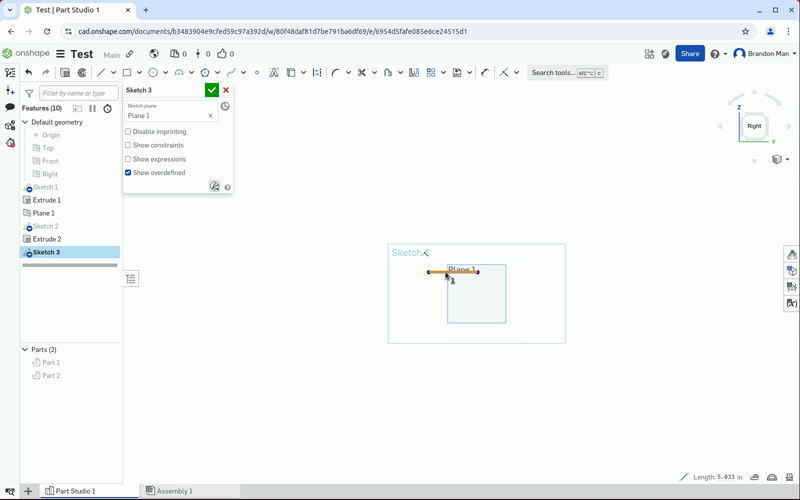
scroll(-6)
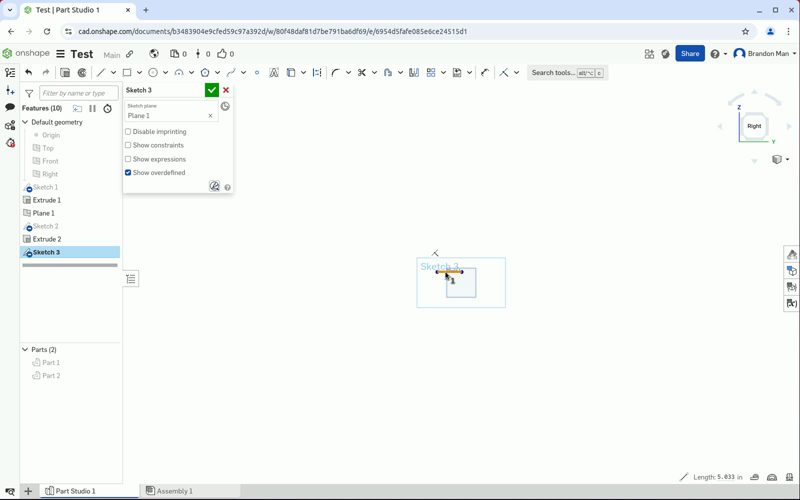
mouse_move(73, 352)
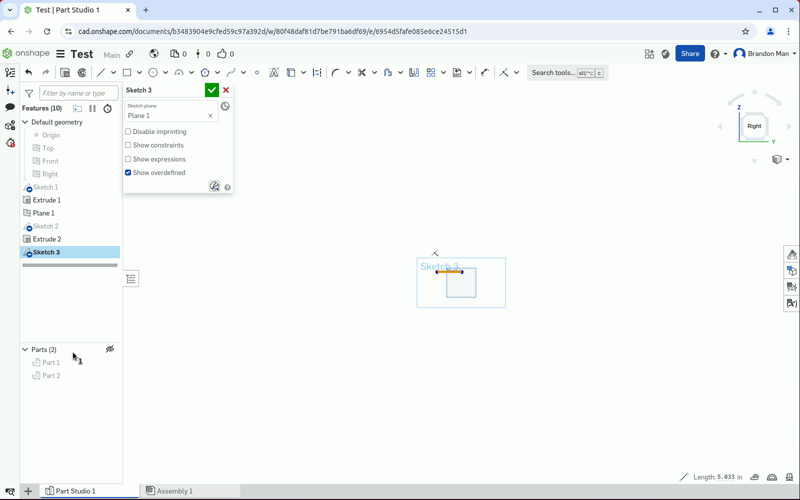
key(shift+y)
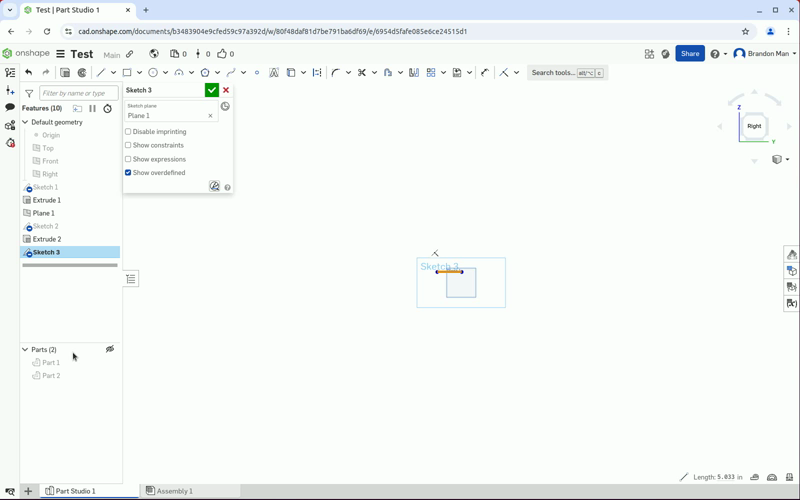
key(shift+e)
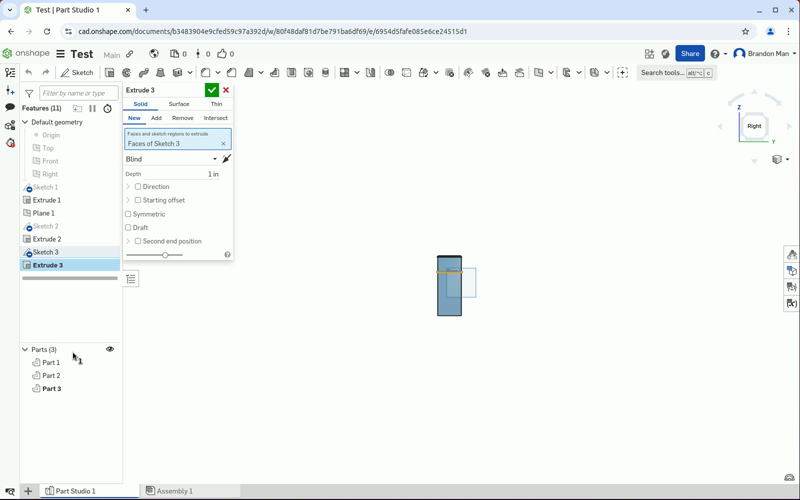
mouse_move(143, 106)
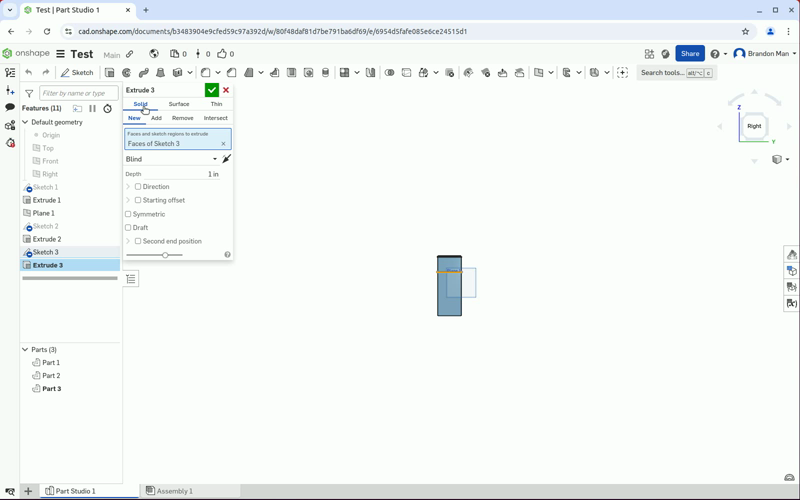
click(143, 106)
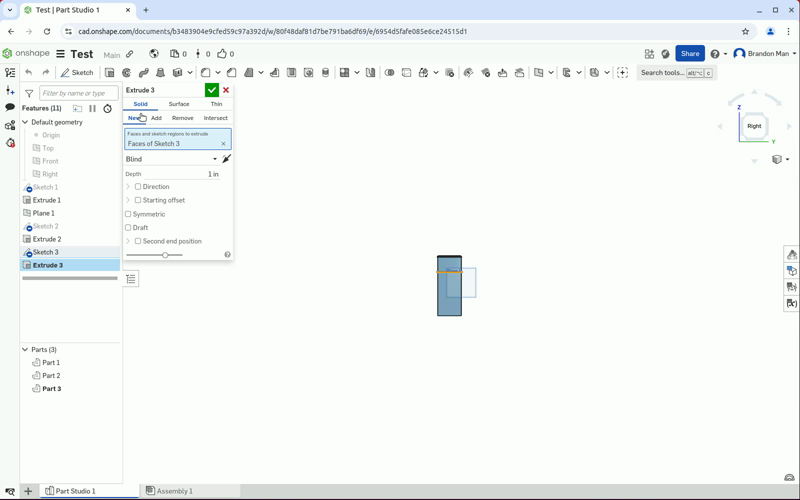
mouse_move(137, 120)
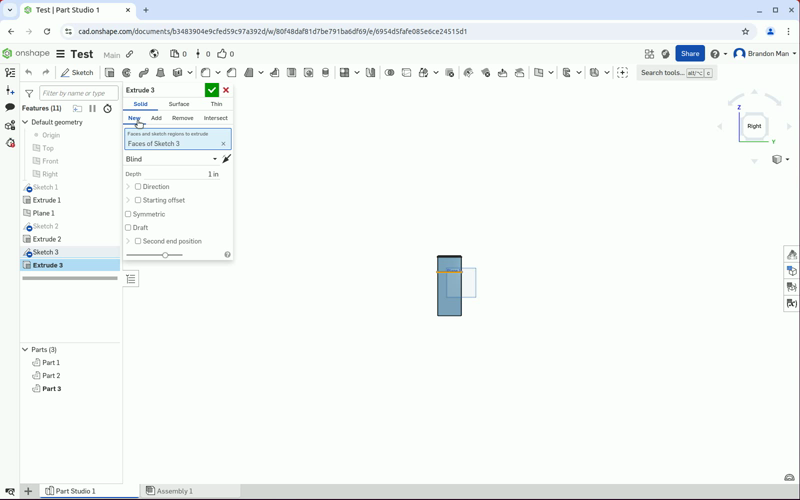
click(137, 120)
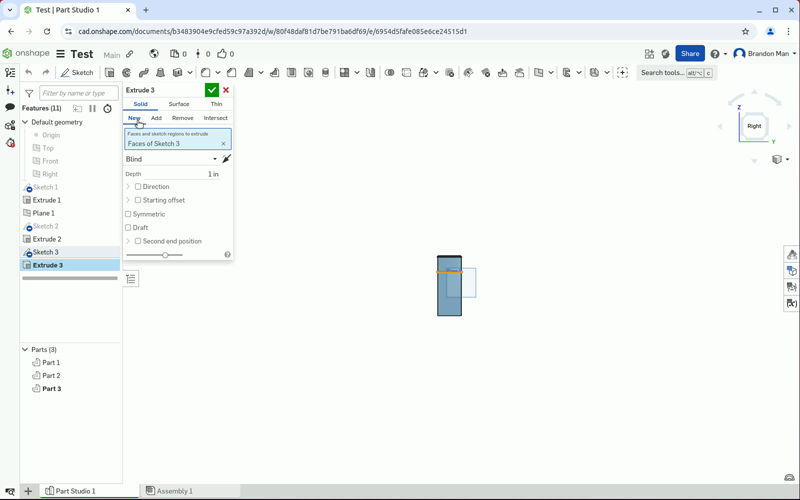
key(tab, 4)
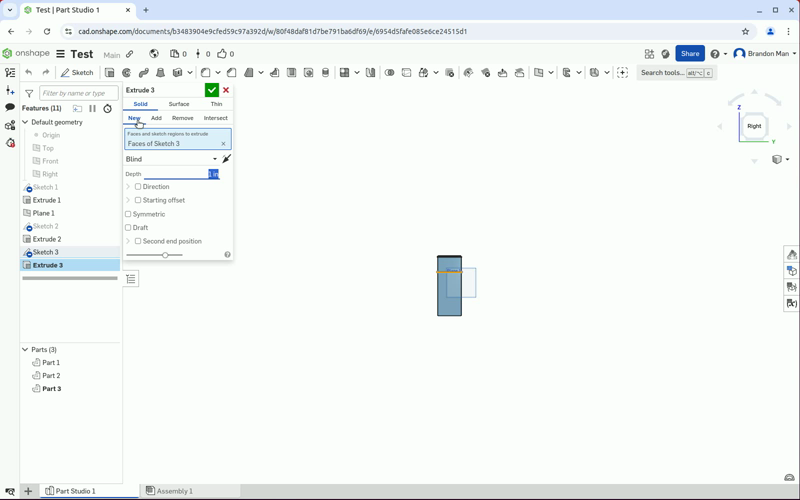
text(2.648)
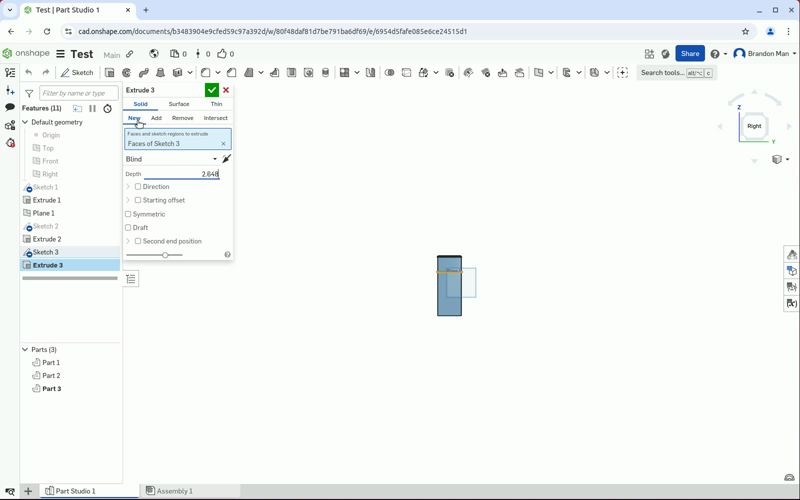
key(enter)
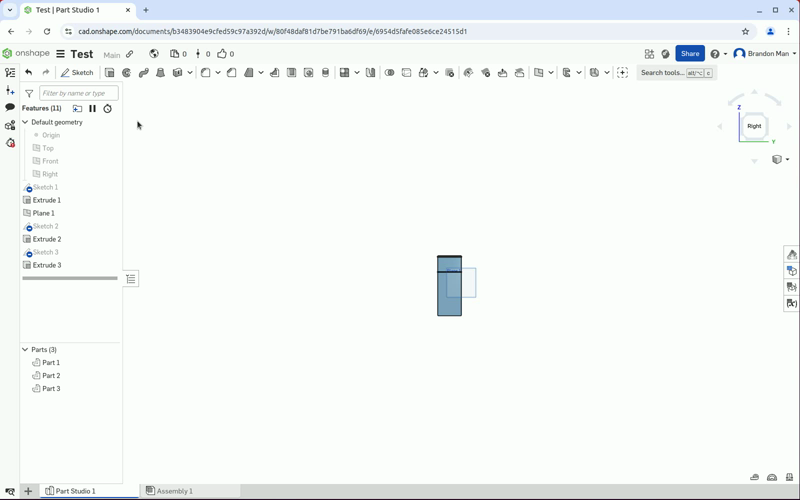
key(shift+h)
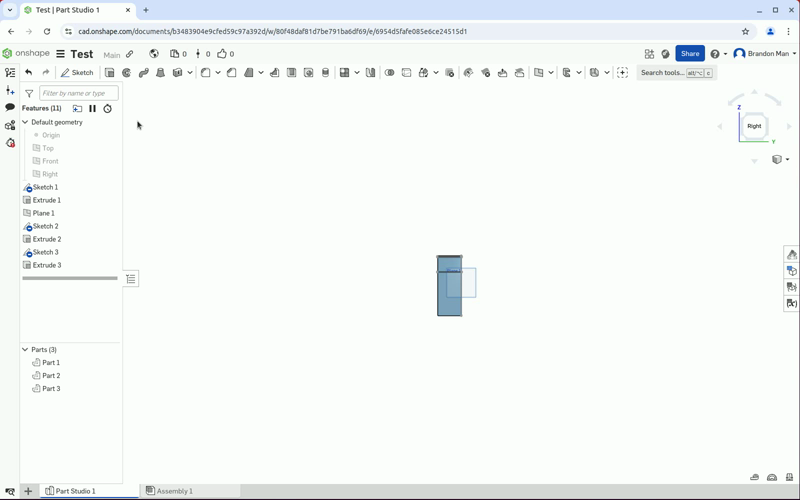
key(shift+h)
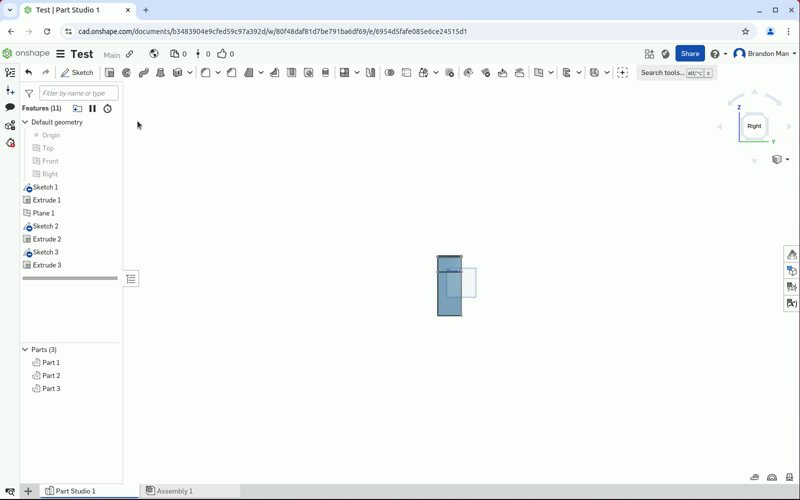
key(shift+7)
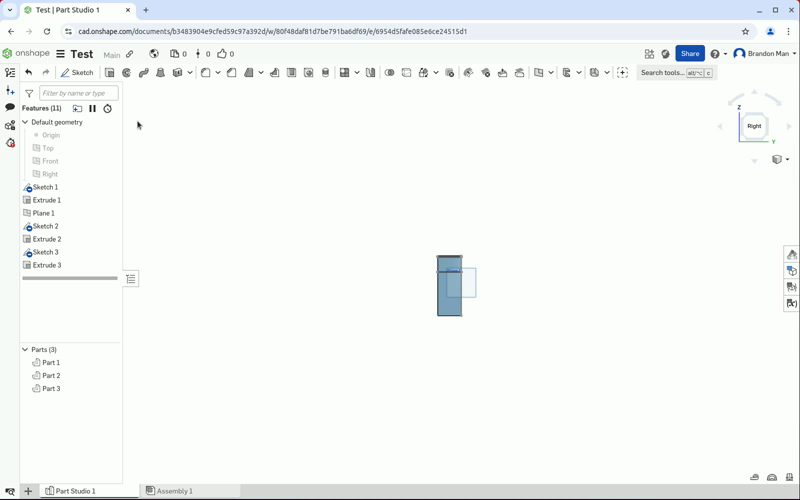
key(right, 2)
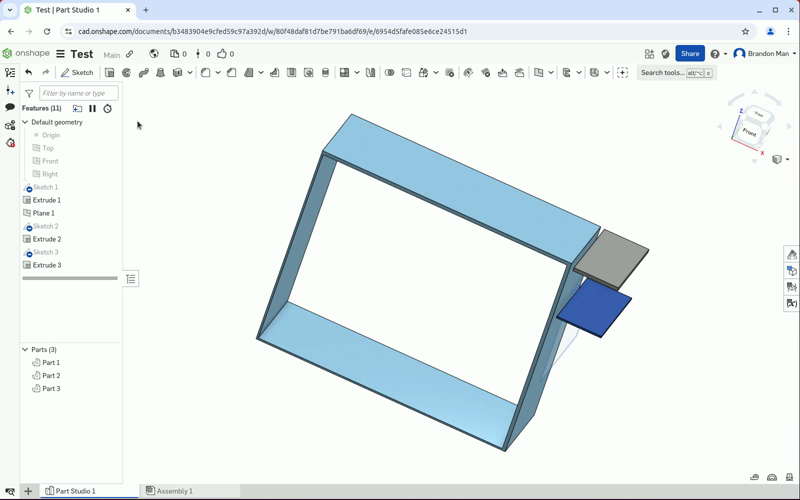
key(down, 2)
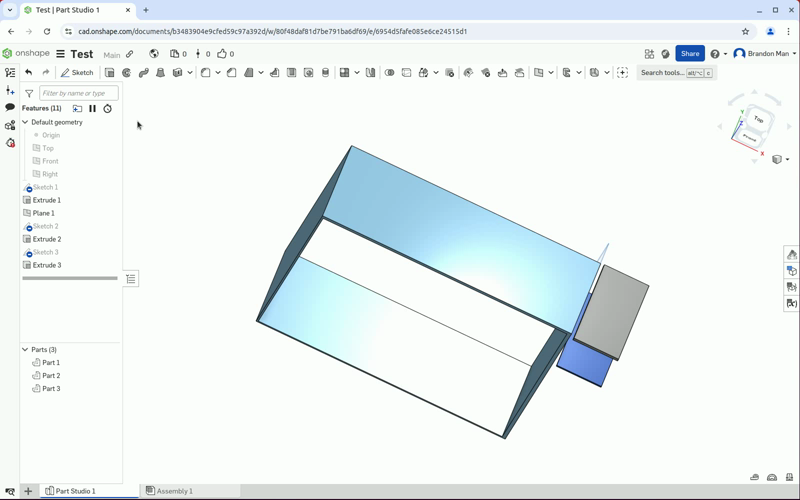
key(up, 2)
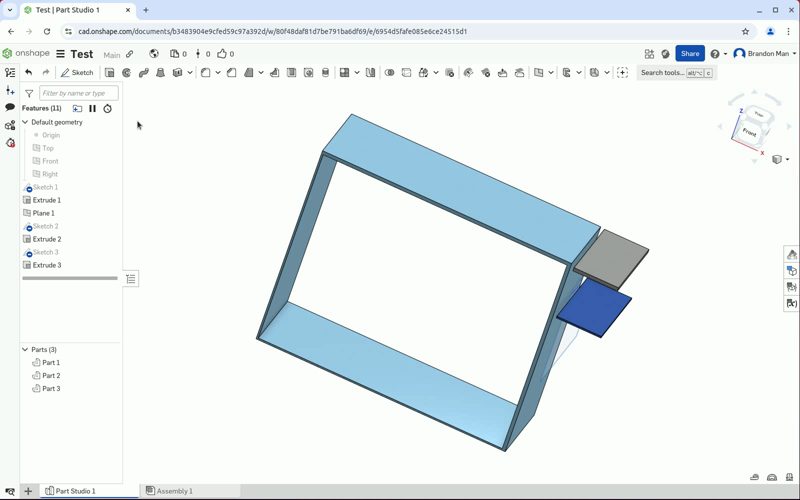
key(left, 2)
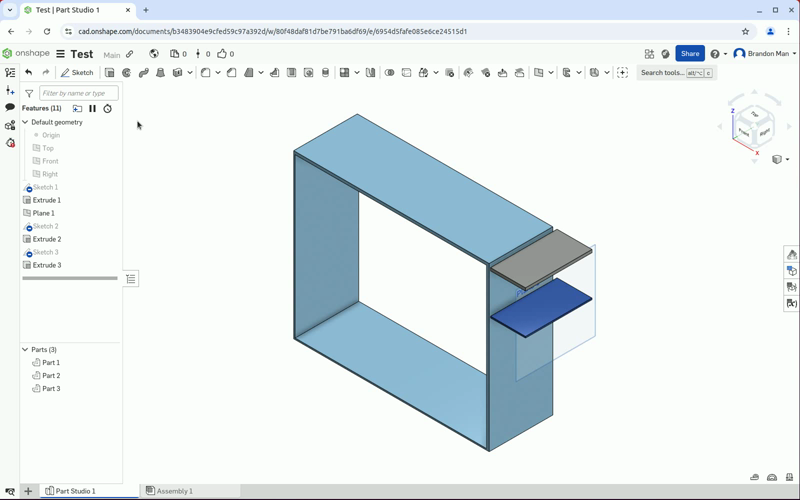
mouse_move(73, 189)
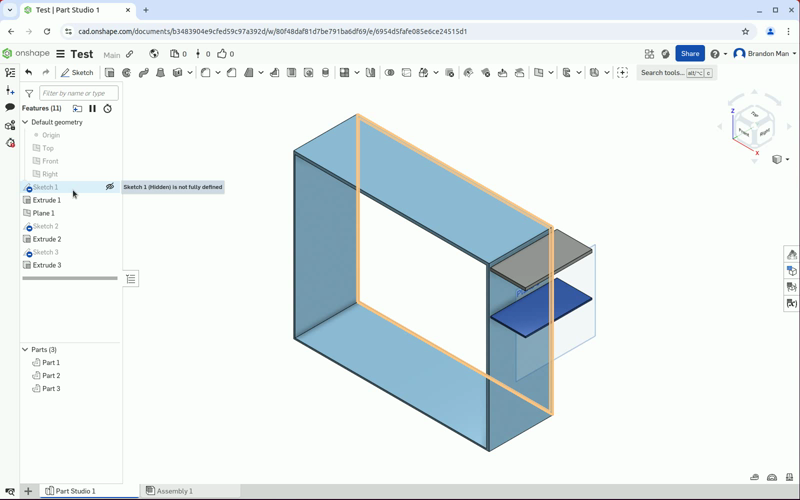
click(73, 189)